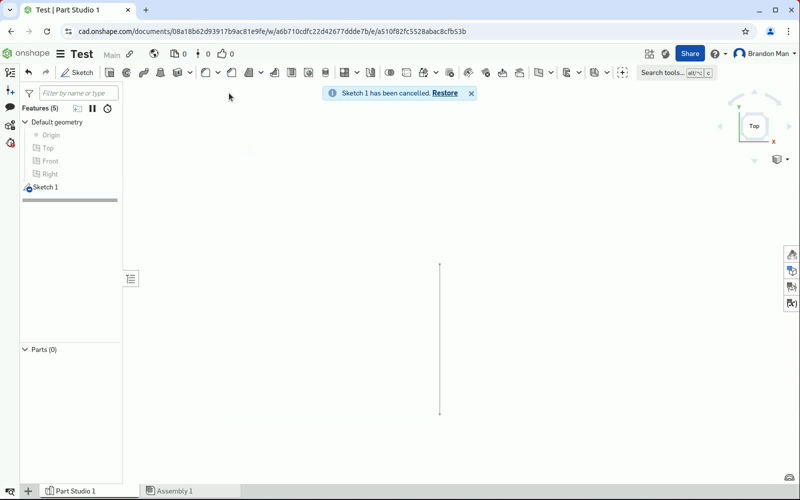
key(shift+h)
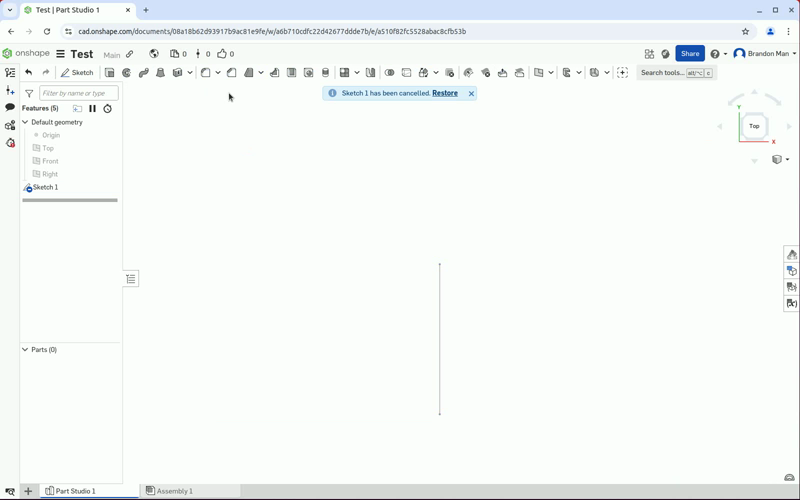
key(shift+s)
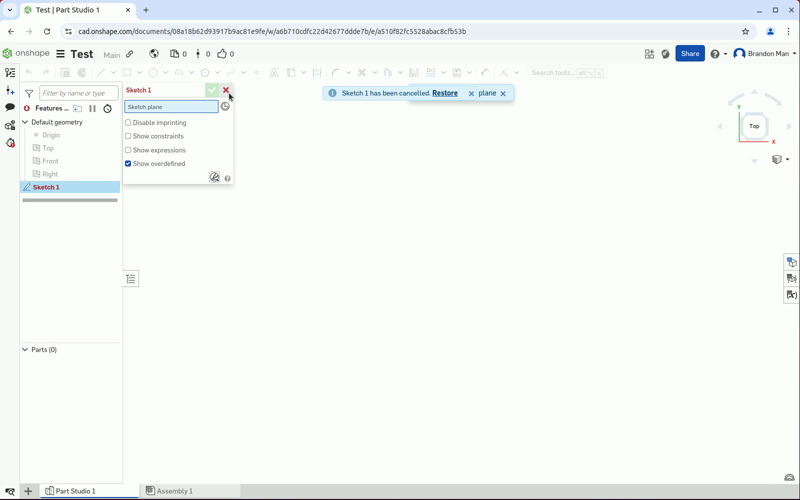
mouse_move(73, 150)
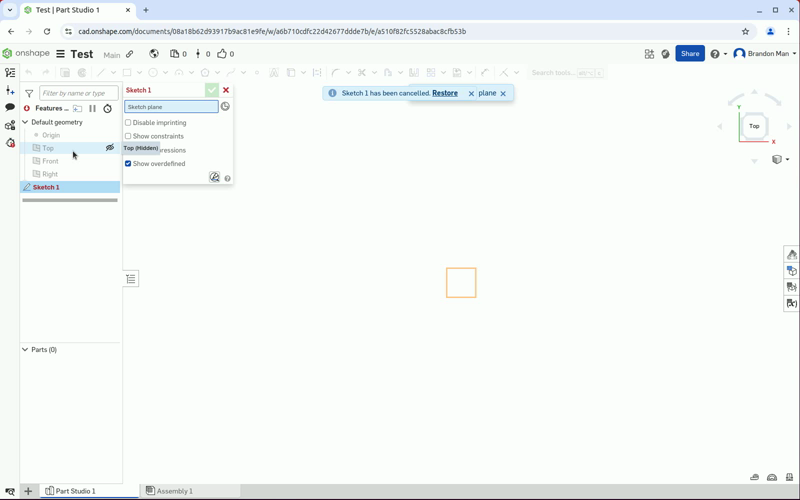
click(73, 150)
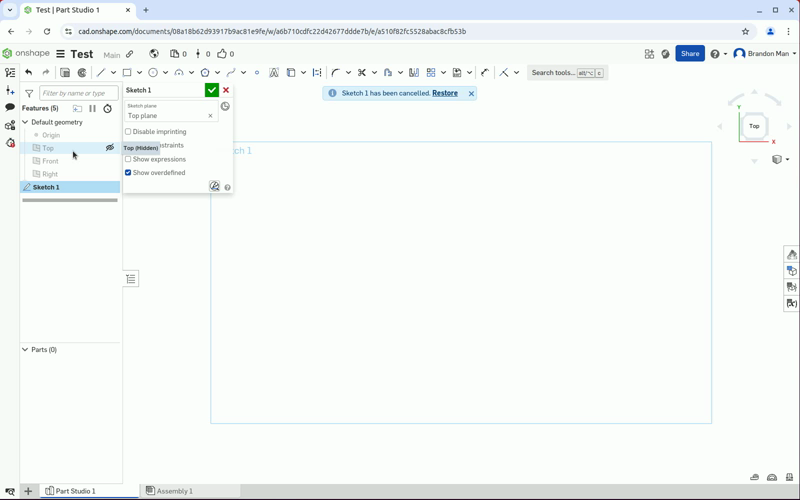
mouse_move(73, 352)
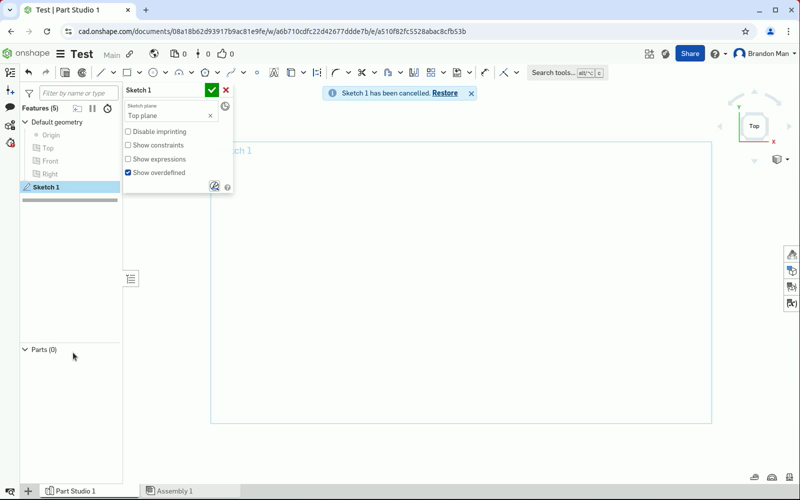
key(y)
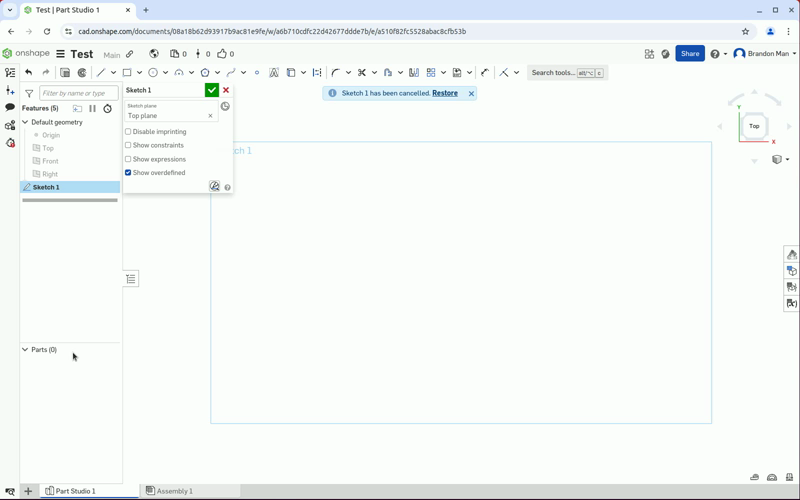
key(l)
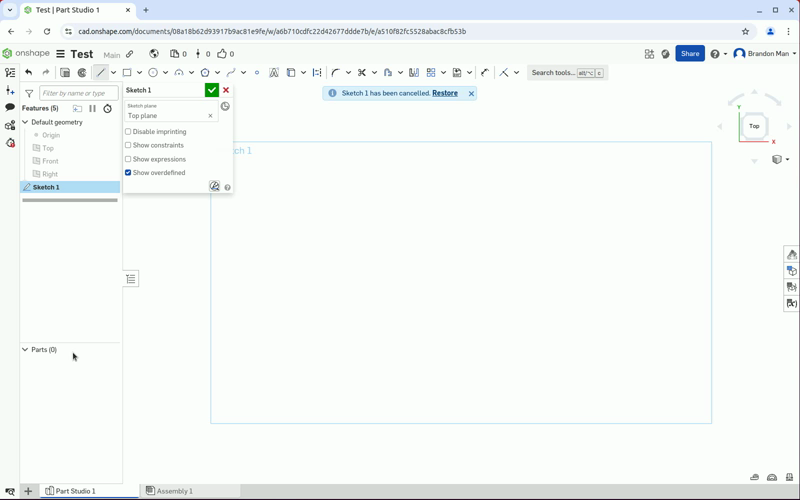
key_down(shift)
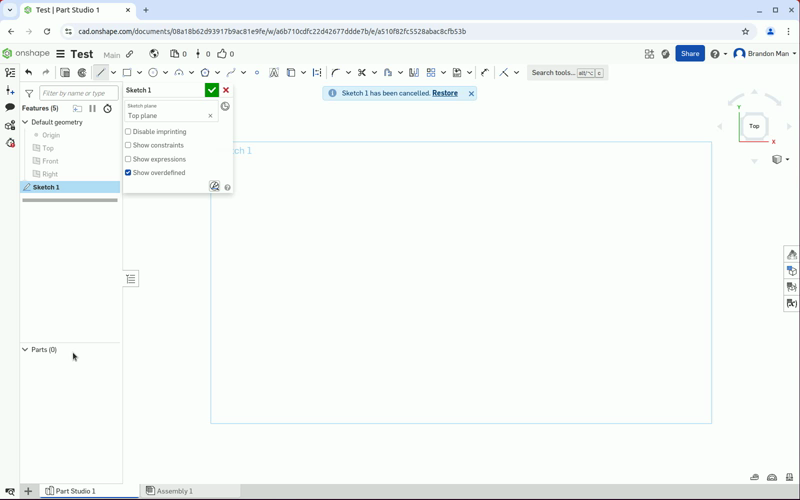
mouse_move(351, 282)
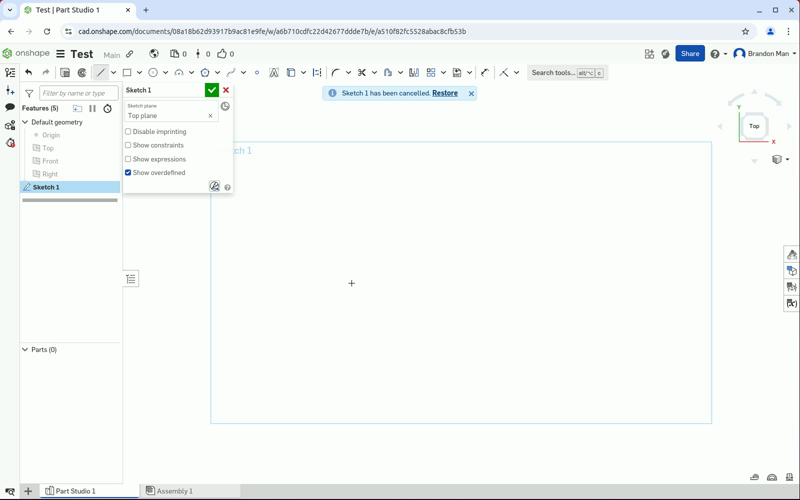
click(351, 282)
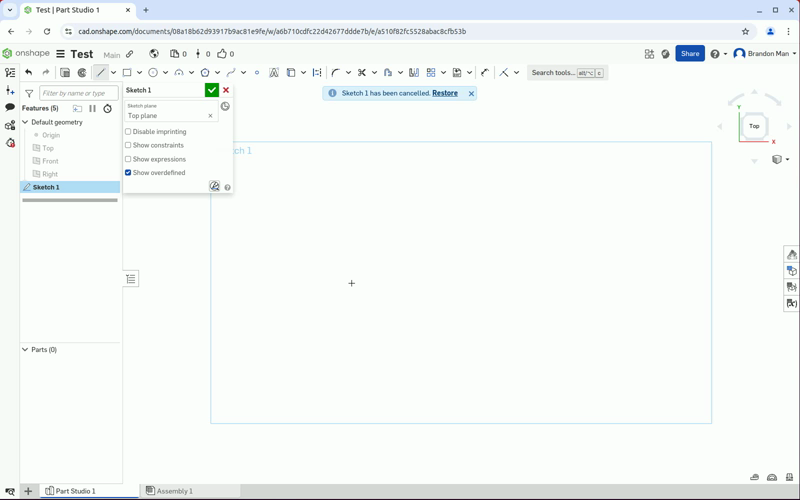
key_up(shift)
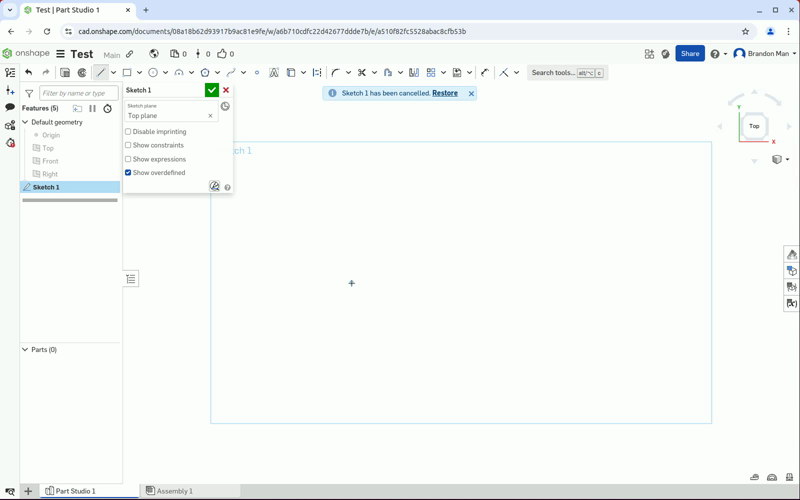
key_down(shift)
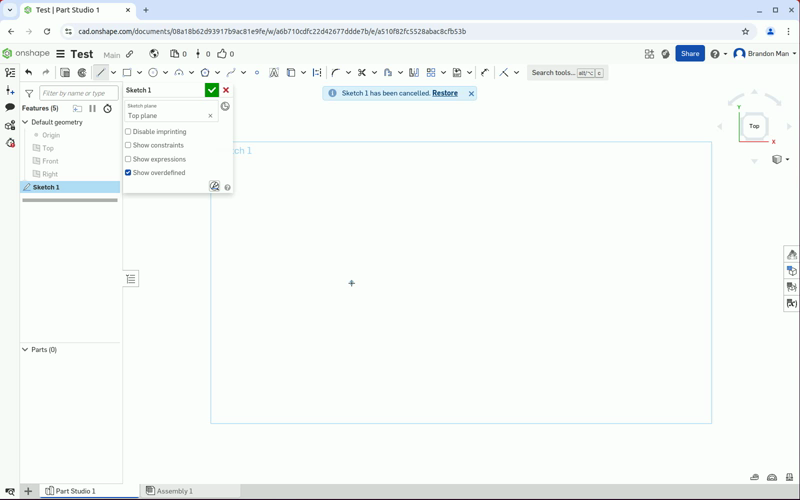
mouse_move(381, 282)
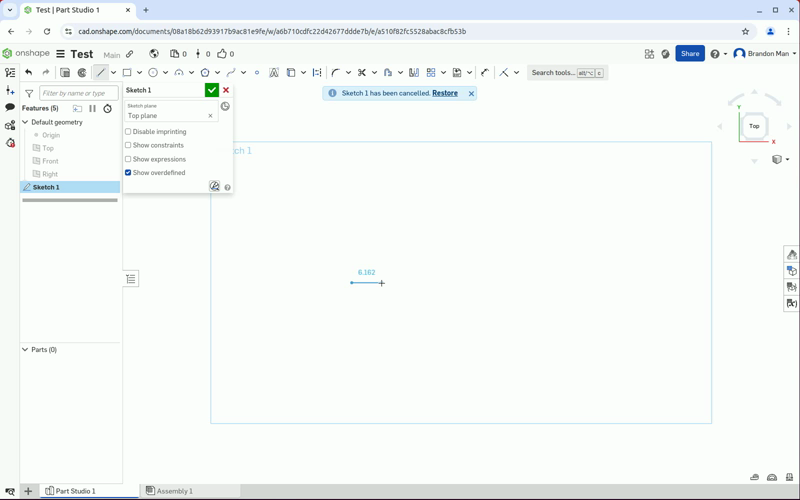
mouse_move(357, 291)
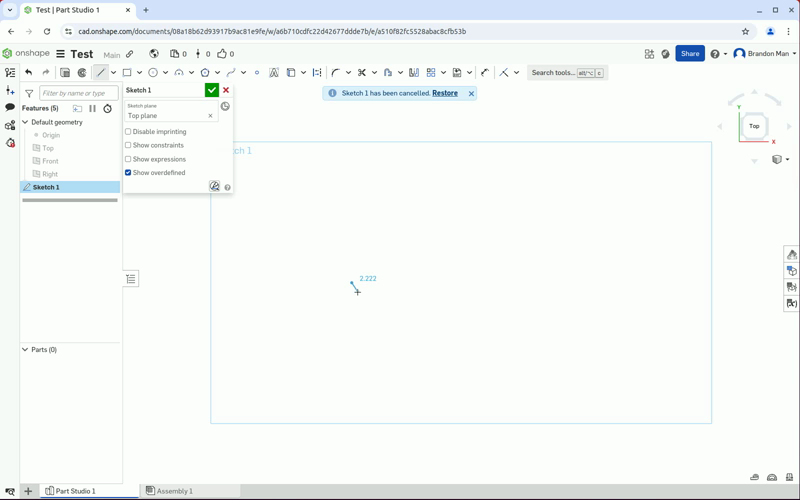
click(357, 291)
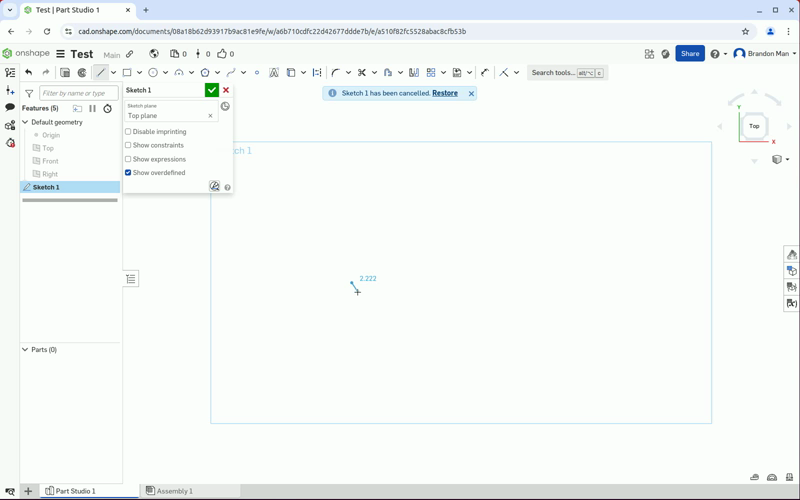
key_up(shift)
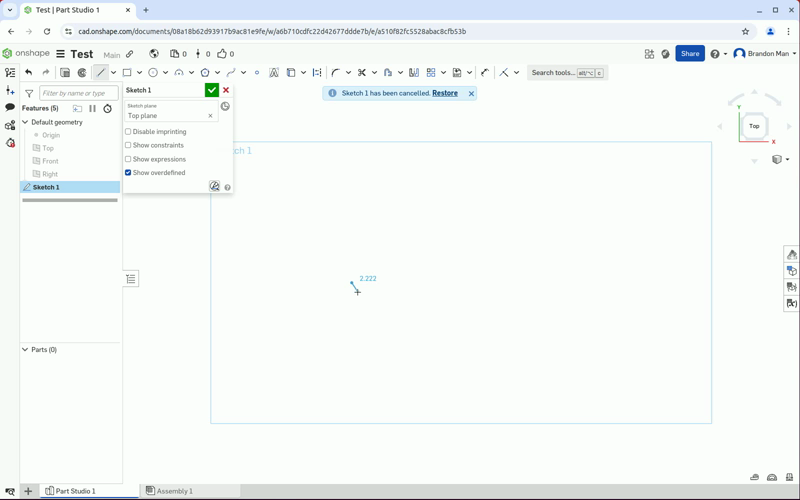
key_down(shift)
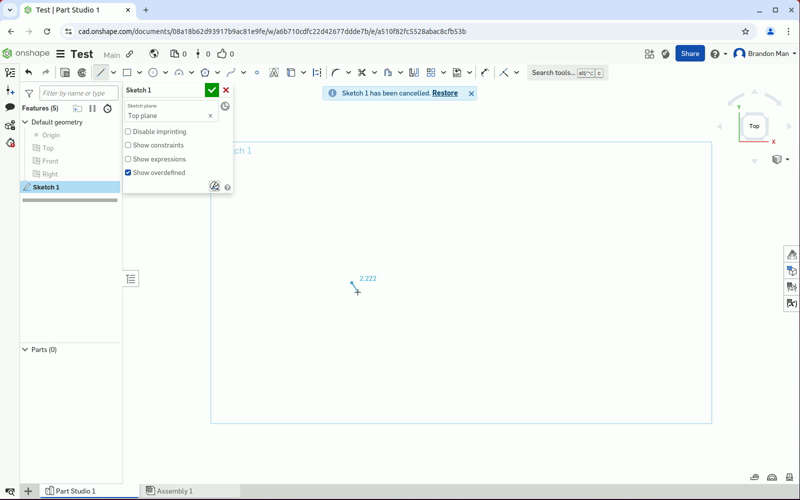
mouse_move(387, 291)
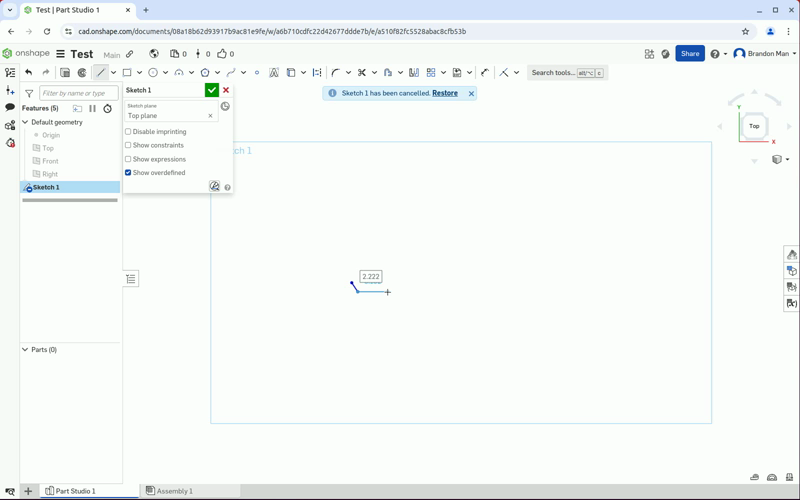
mouse_move(352, 295)
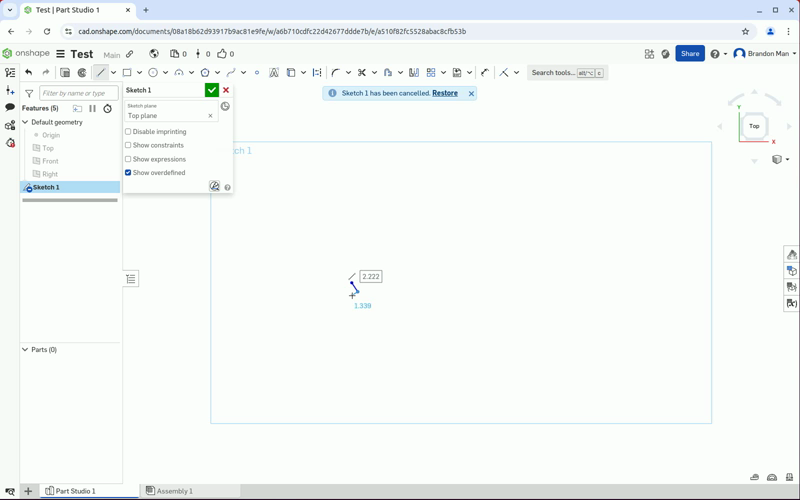
scroll(6)
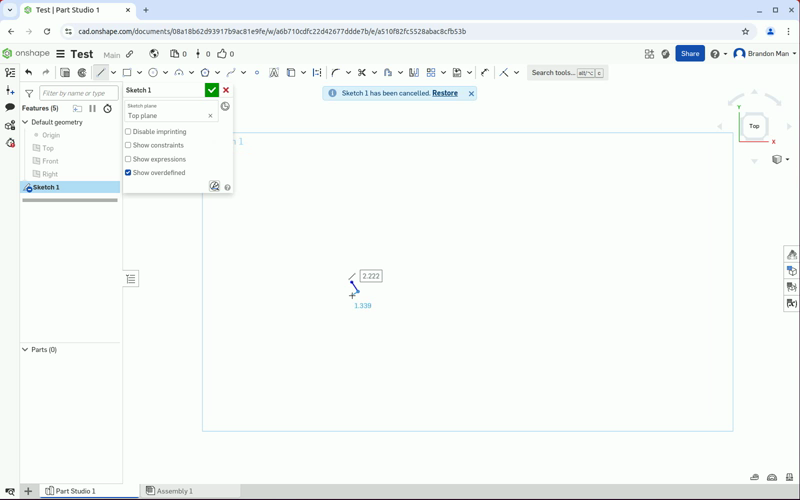
scroll(6)
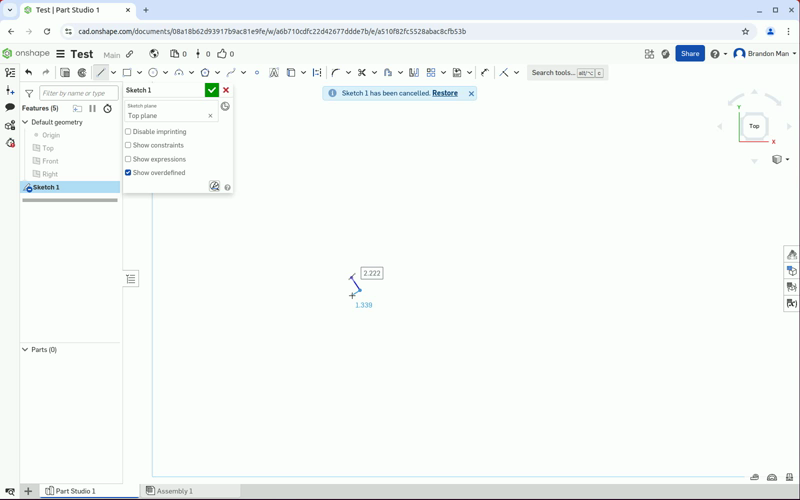
scroll(6)
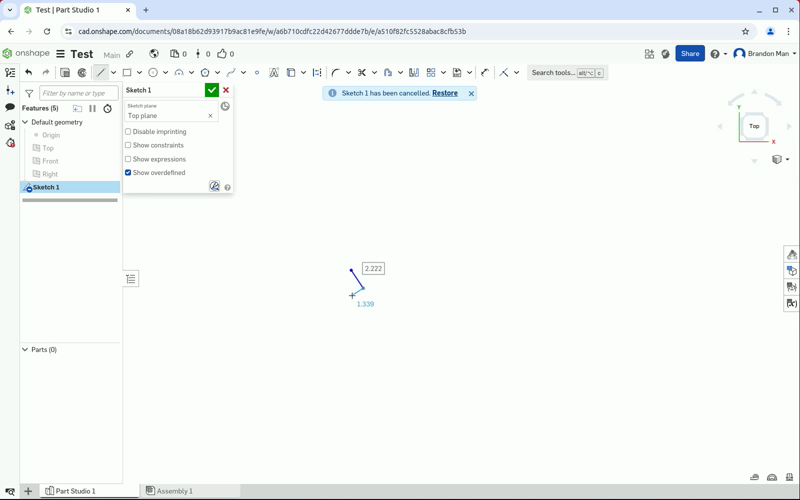
scroll(6)
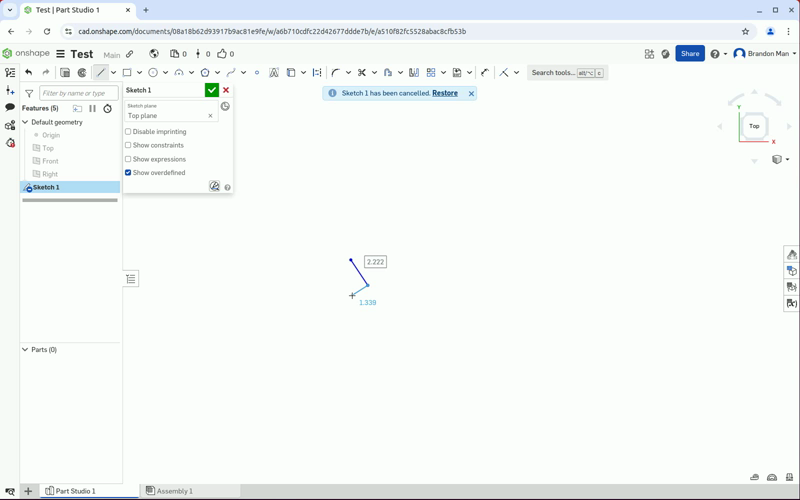
scroll(6)
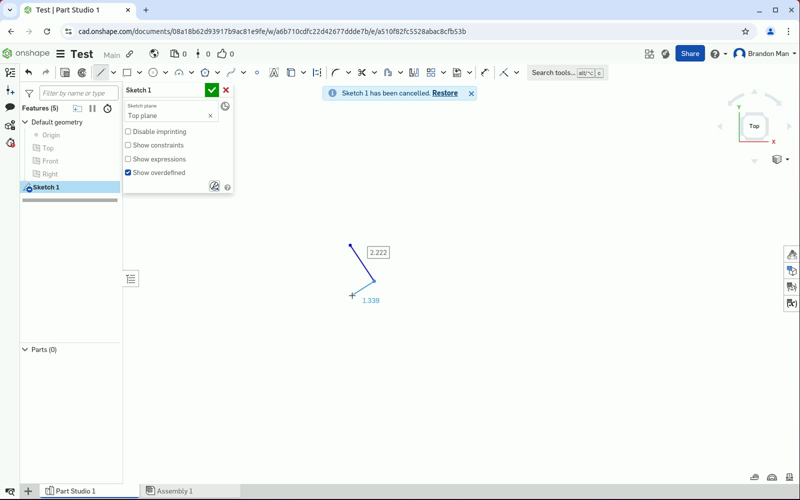
scroll(6)
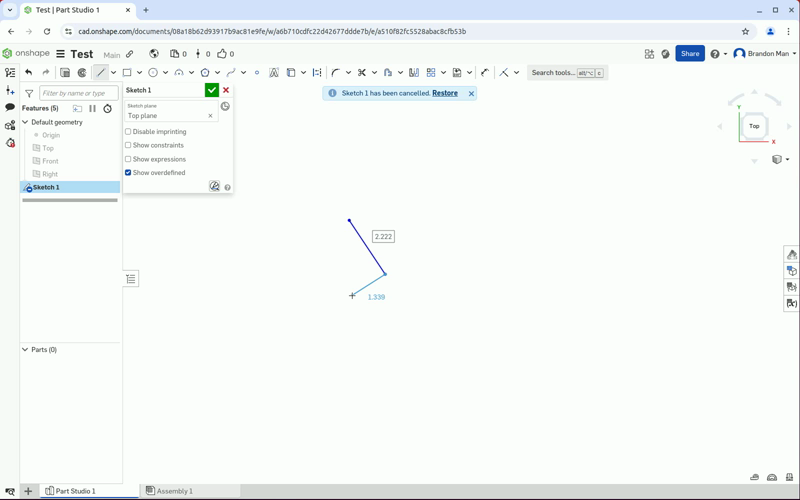
scroll(6)
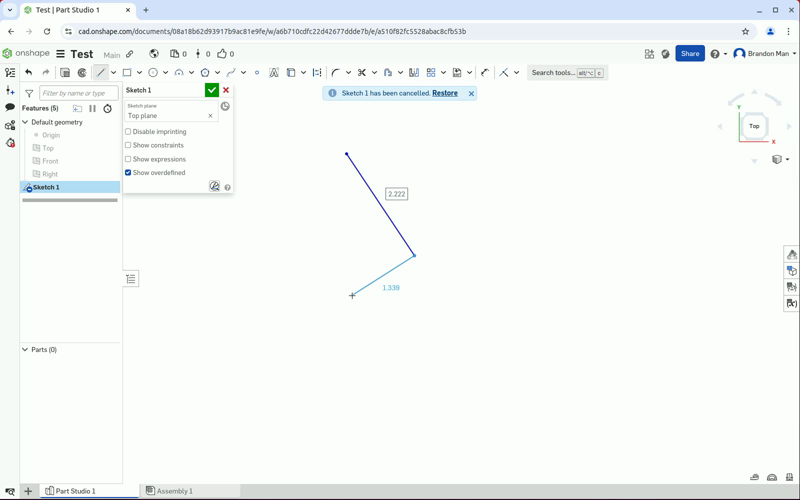
click(352, 295)
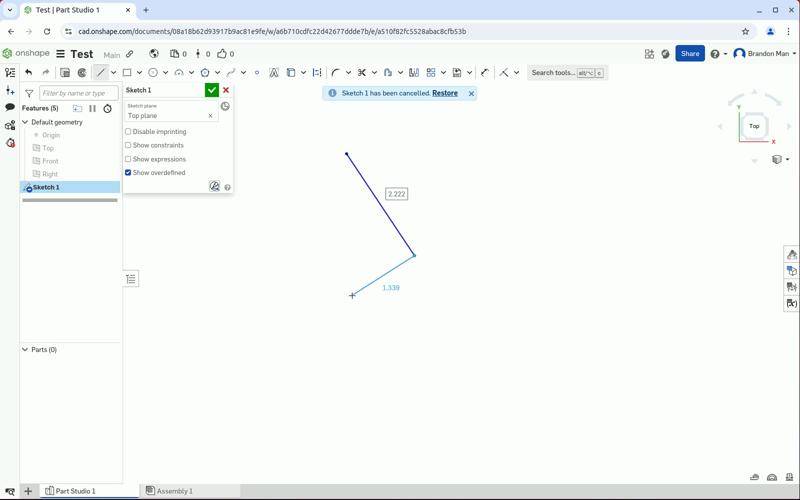
scroll(-6)
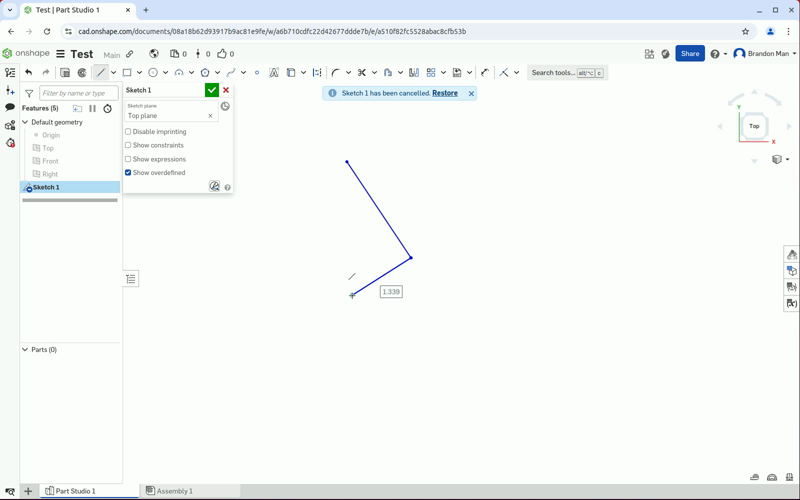
scroll(-6)
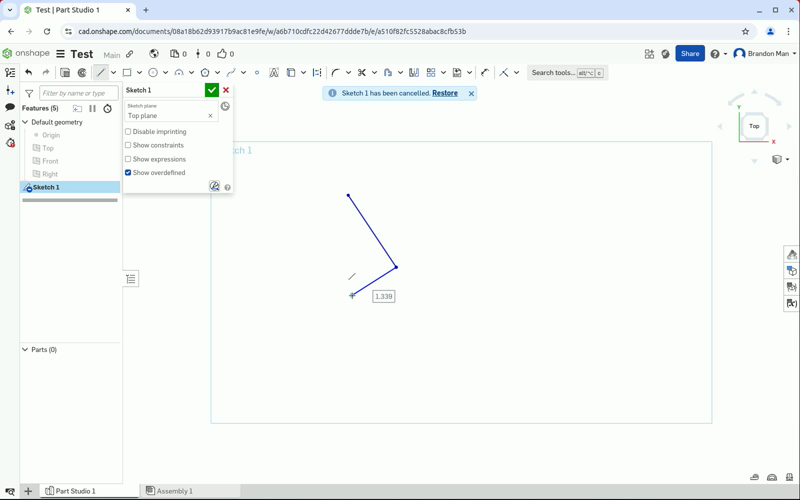
scroll(-6)
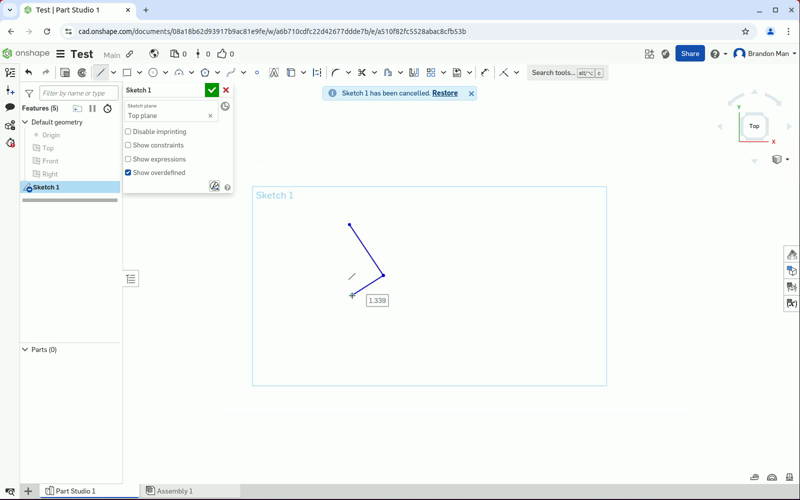
scroll(-6)
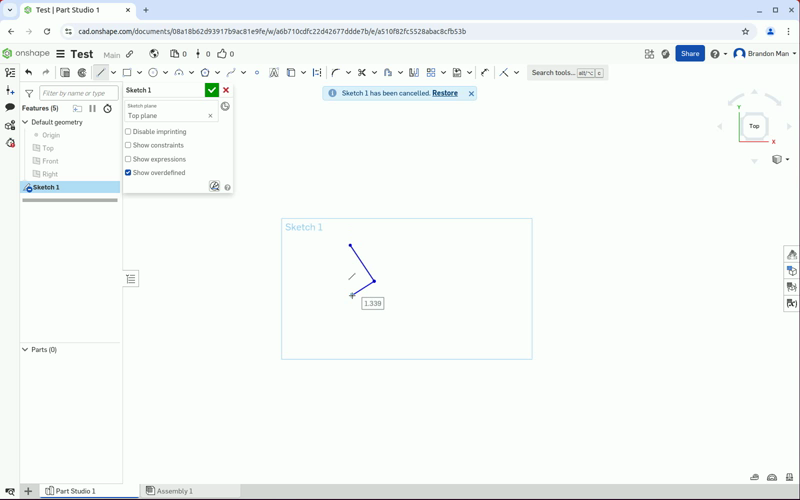
scroll(-6)
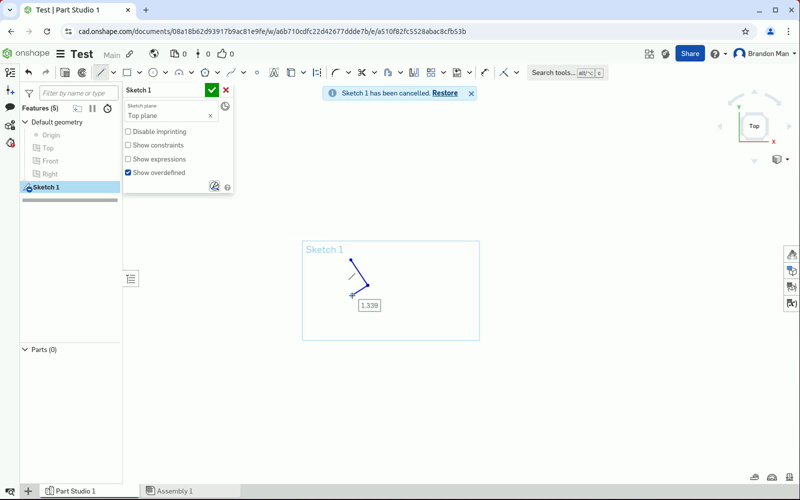
scroll(-6)
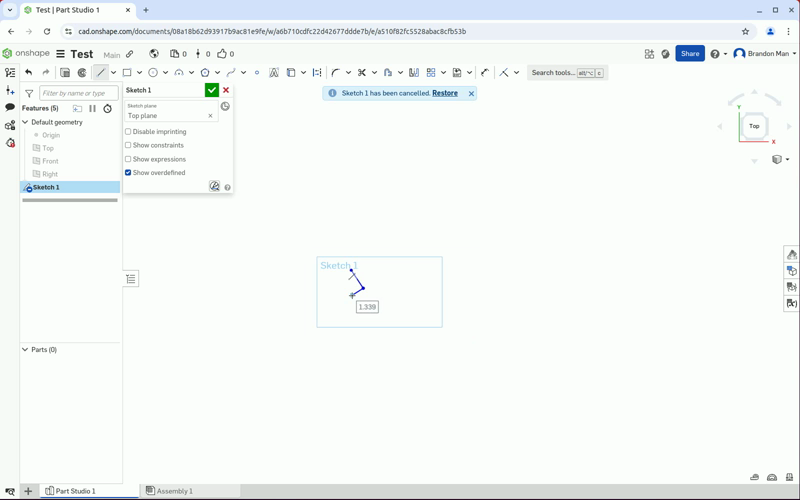
scroll(-6)
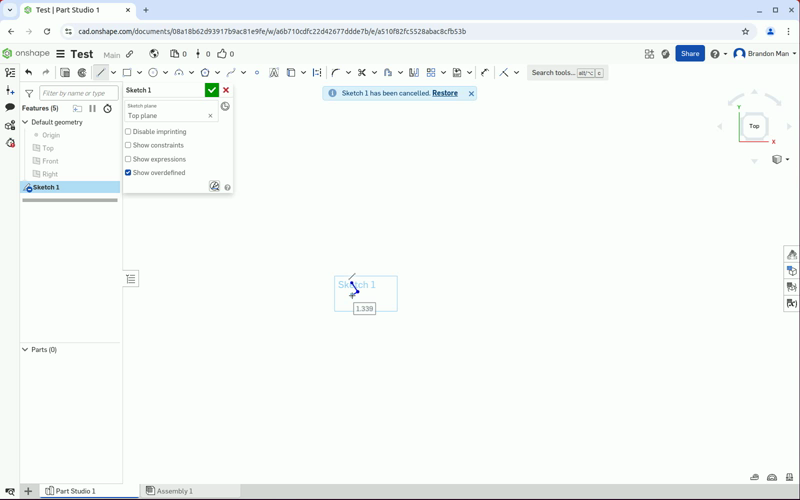
key_up(shift)
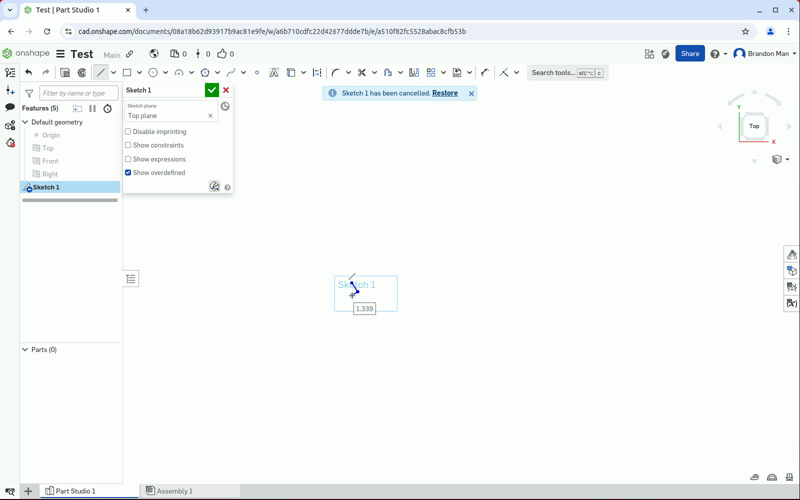
key_down(shift)
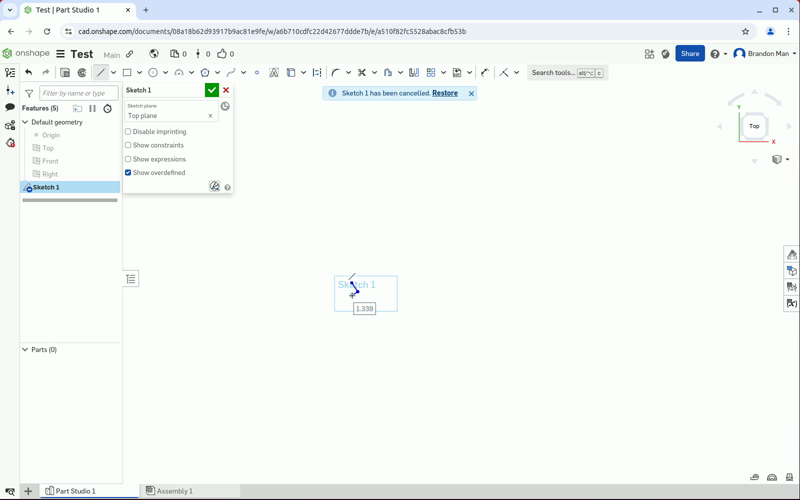
mouse_move(382, 295)
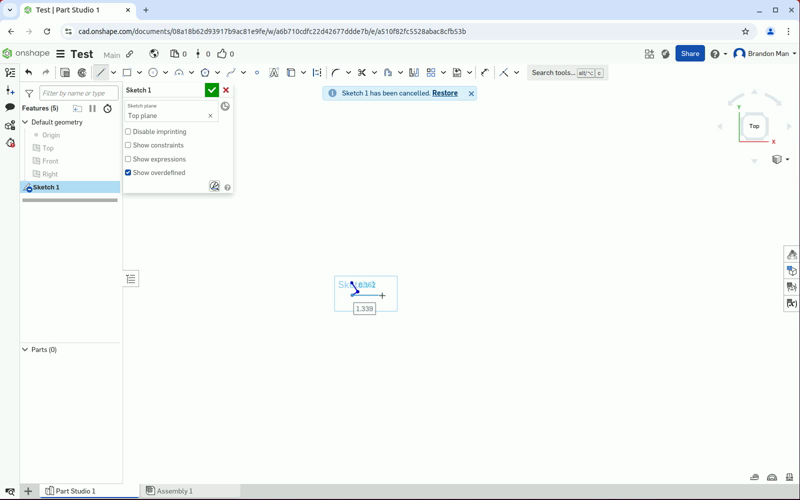
mouse_move(355, 300)
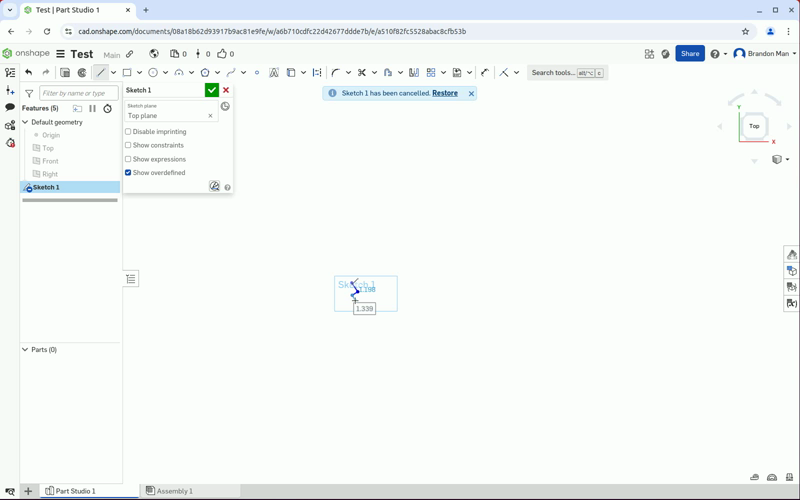
scroll(6)
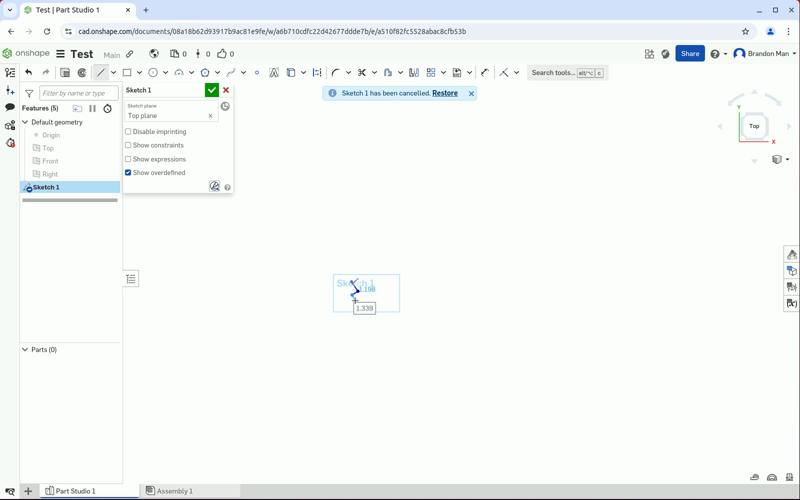
scroll(6)
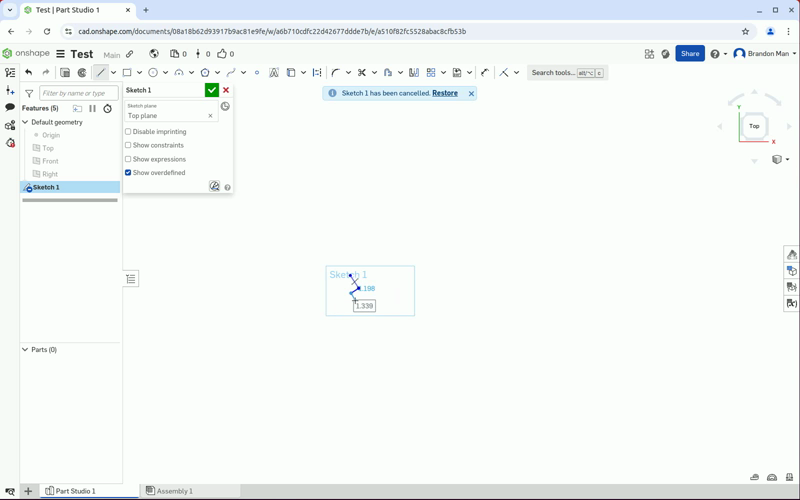
scroll(6)
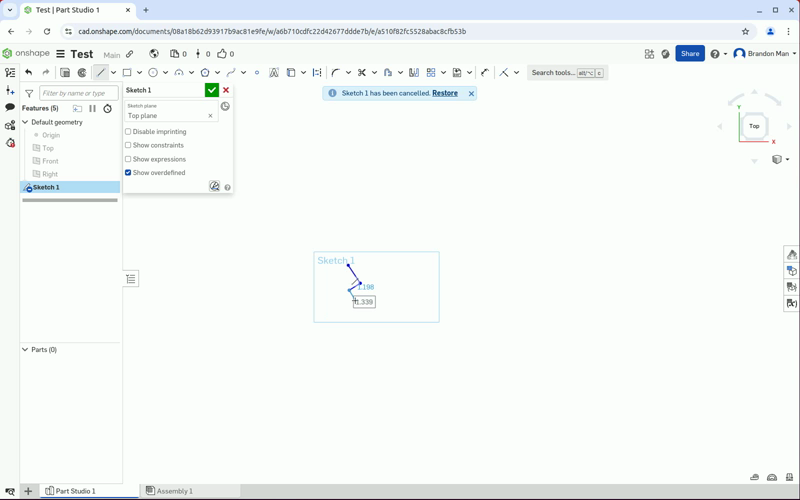
scroll(6)
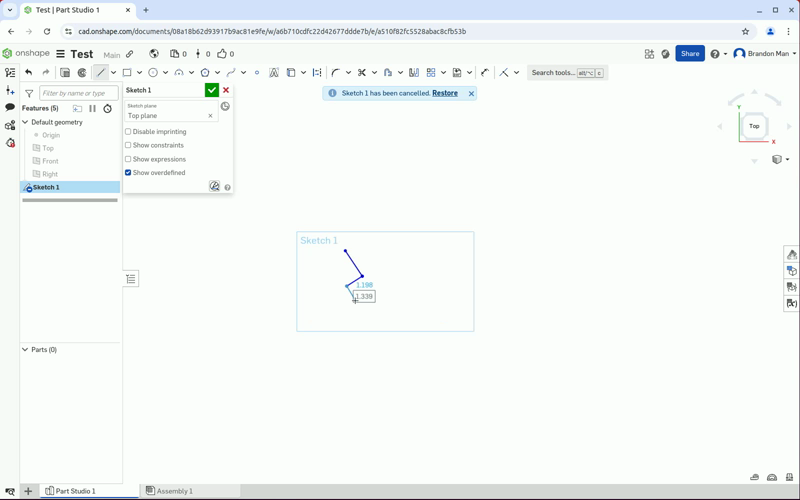
scroll(6)
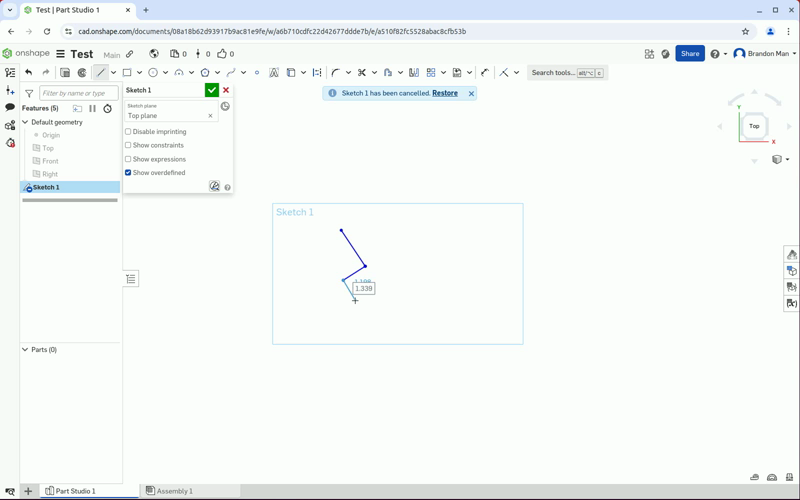
scroll(6)
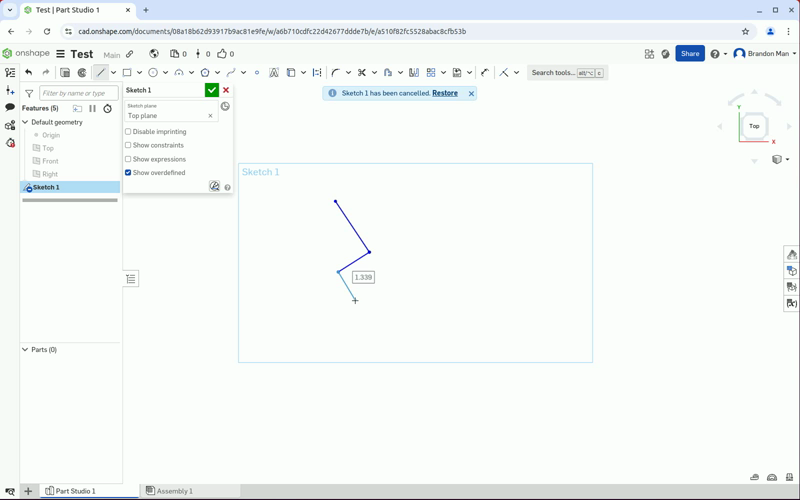
scroll(6)
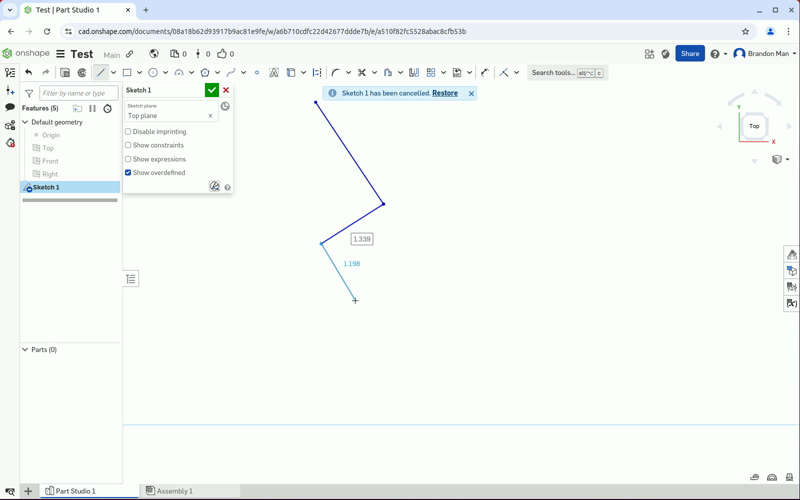
click(355, 300)
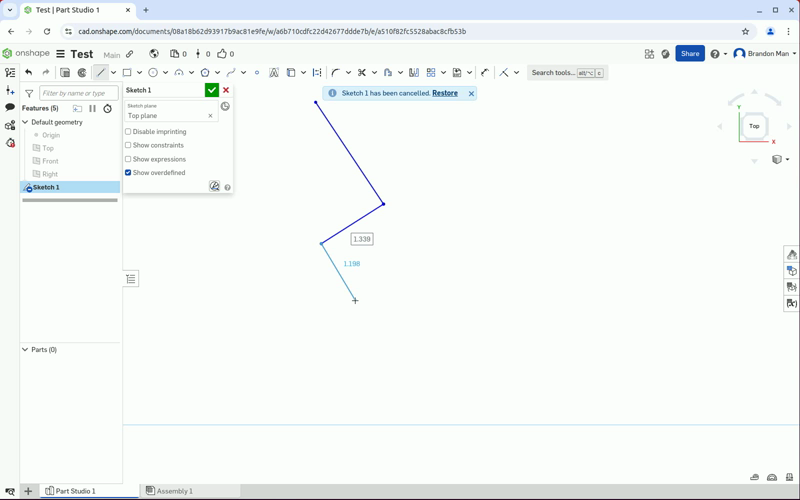
scroll(-6)
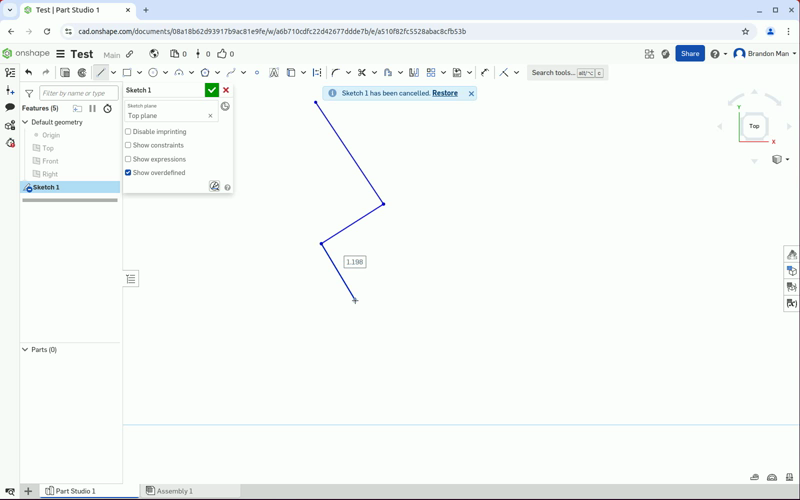
scroll(-6)
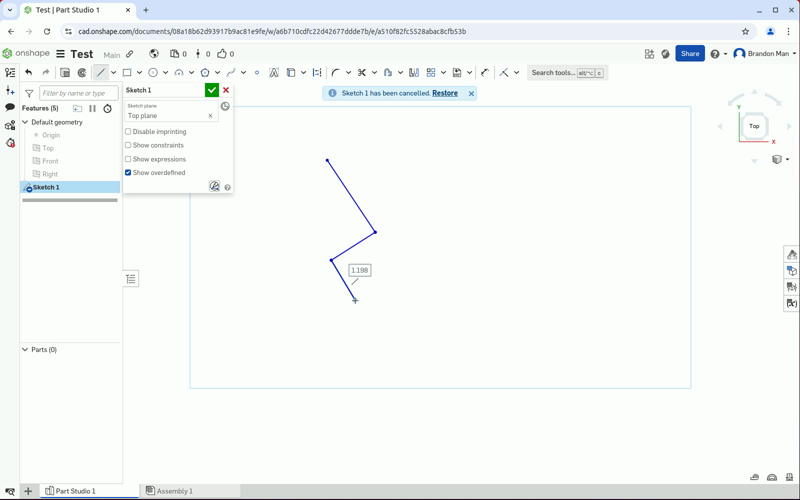
scroll(-6)
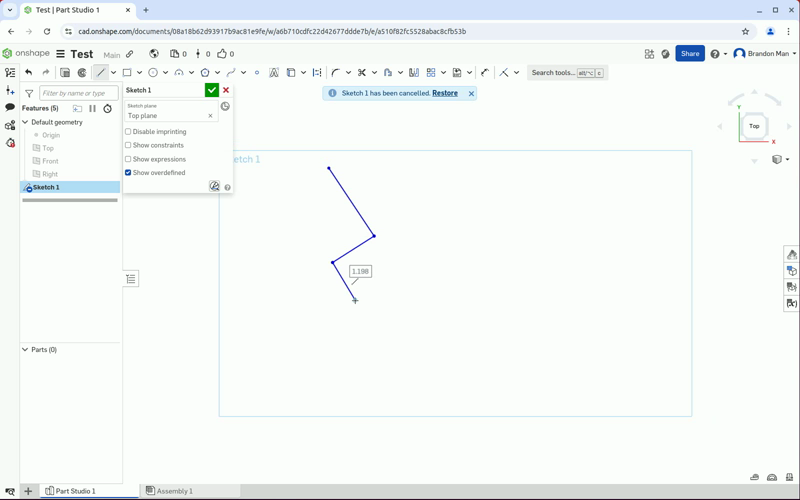
scroll(-6)
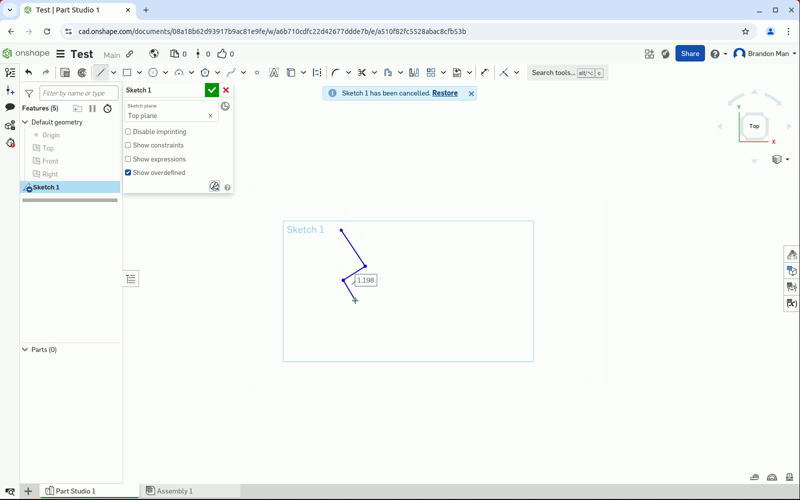
scroll(-6)
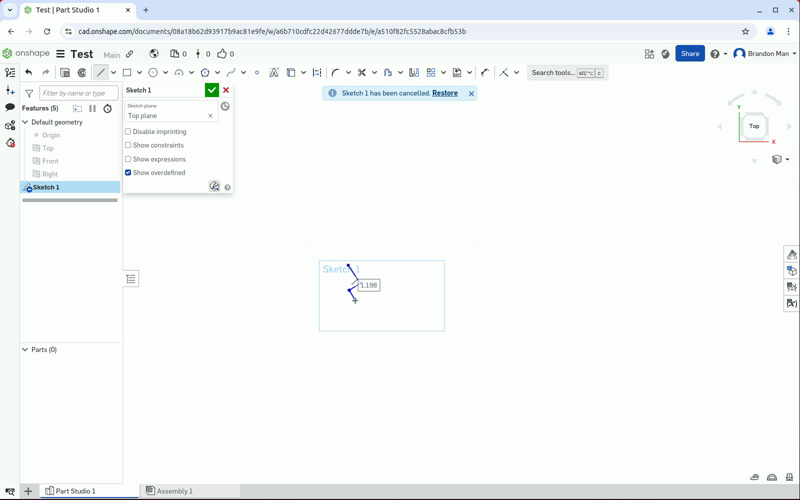
scroll(-6)
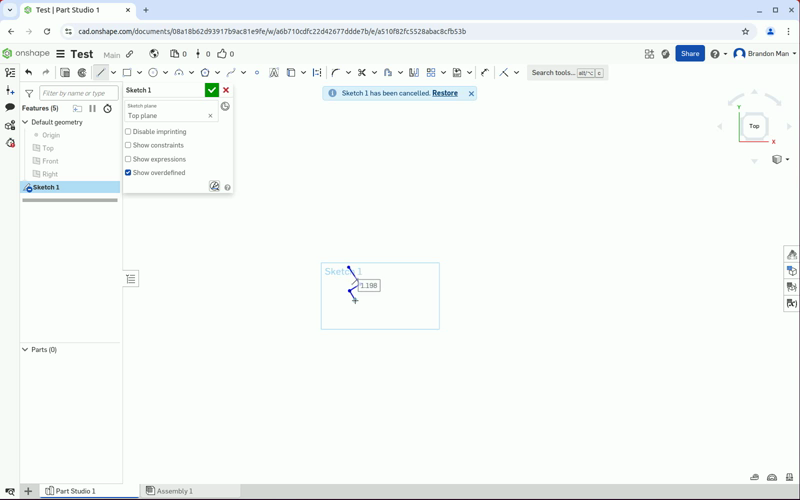
scroll(-6)
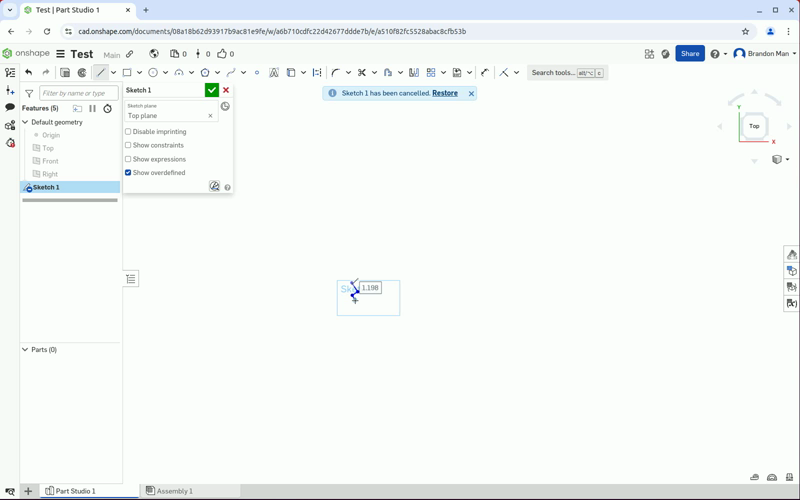
key_up(shift)
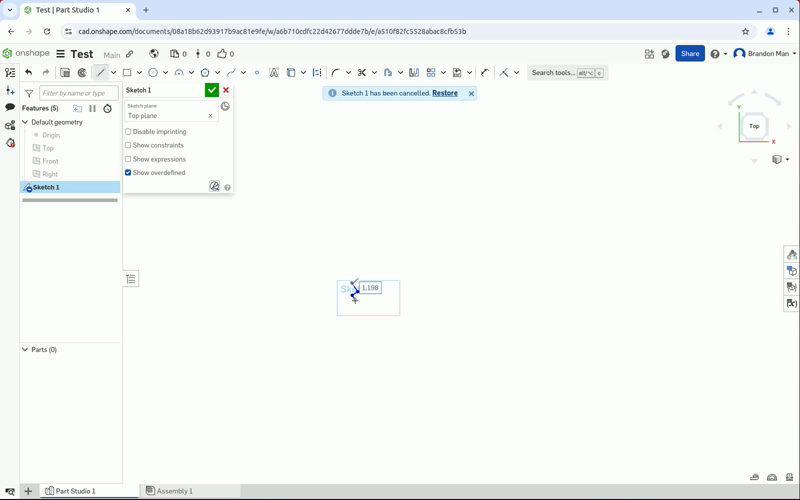
key_down(shift)
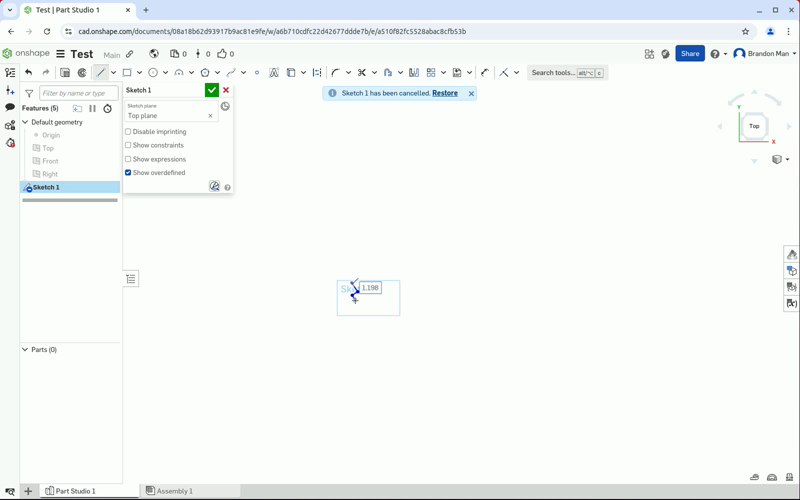
mouse_move(385, 300)
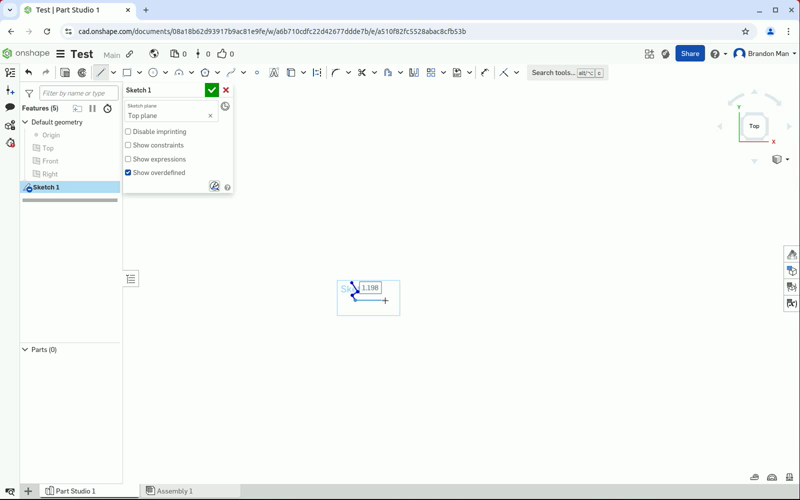
mouse_move(367, 295)
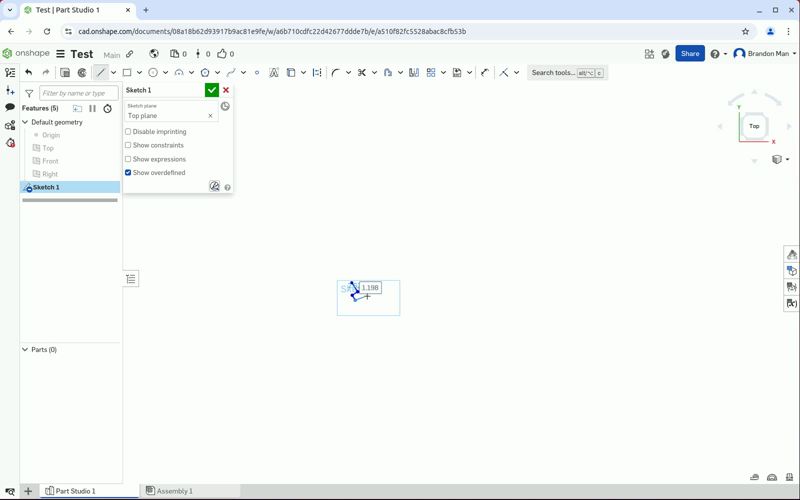
click(367, 295)
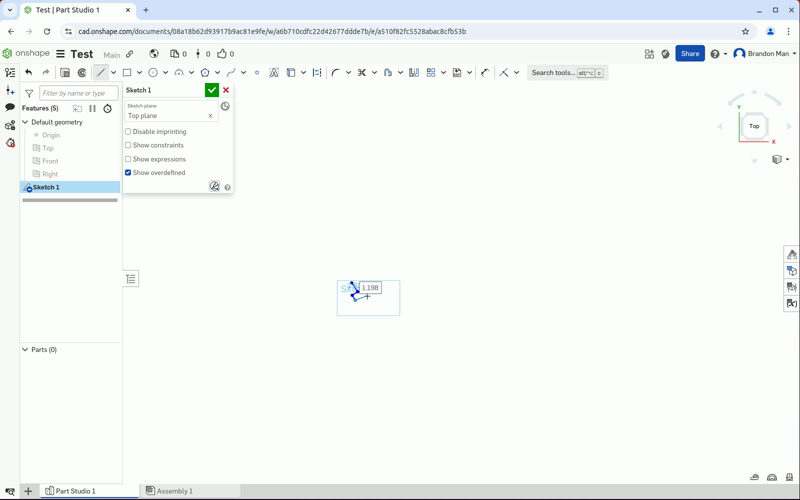
key_up(shift)
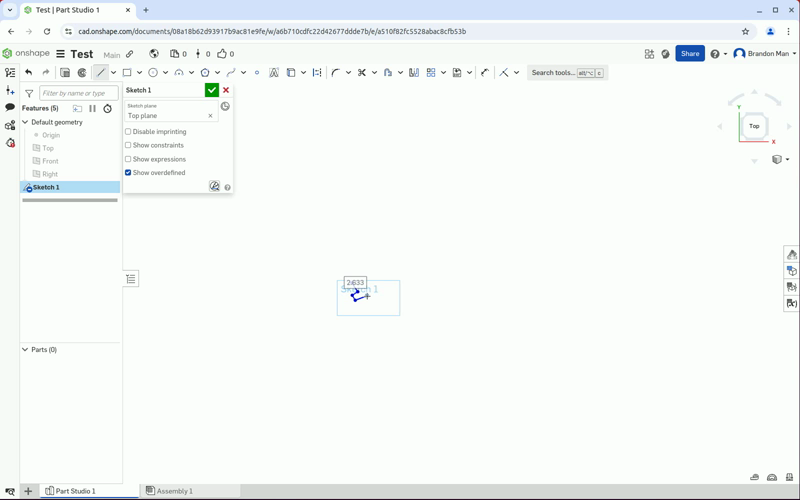
key_down(shift)
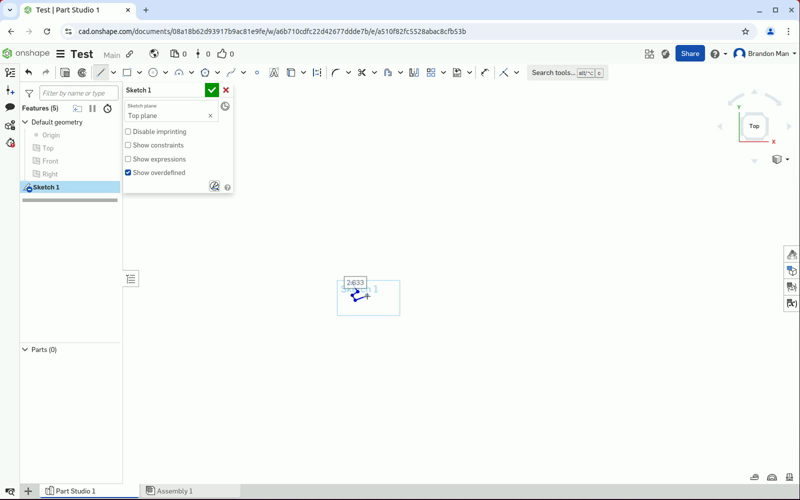
mouse_move(397, 295)
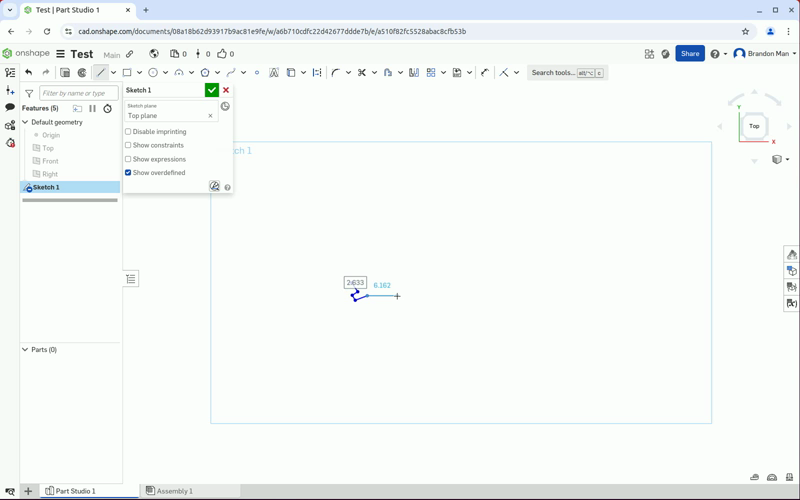
mouse_move(364, 289)
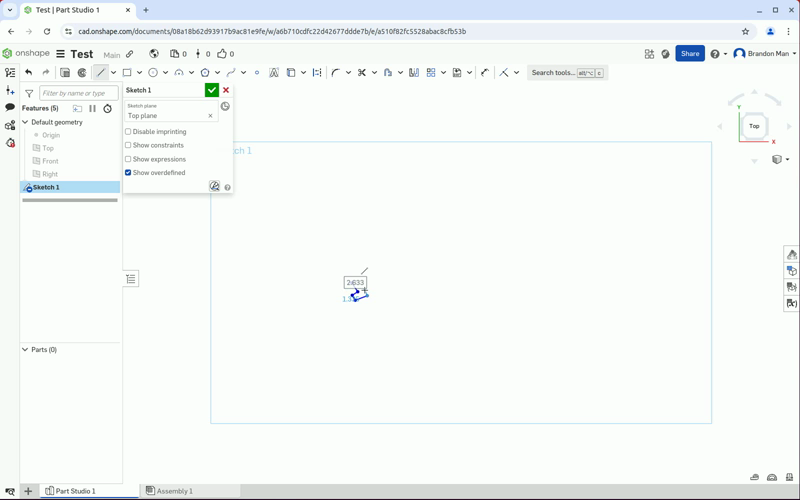
scroll(6)
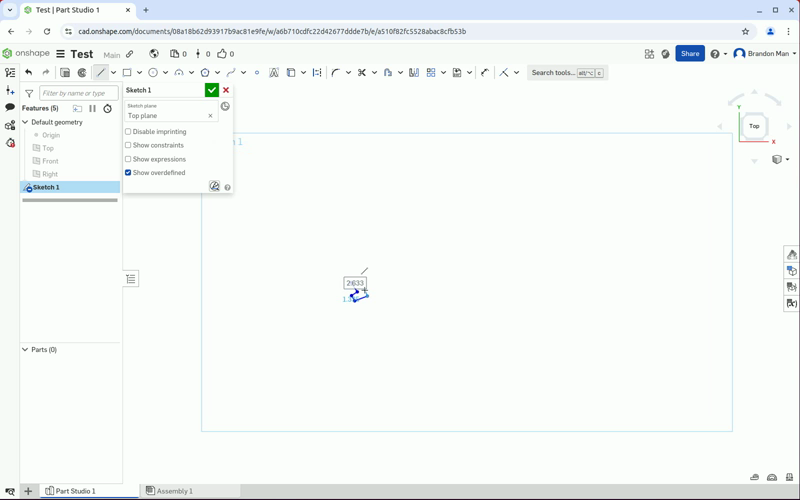
scroll(6)
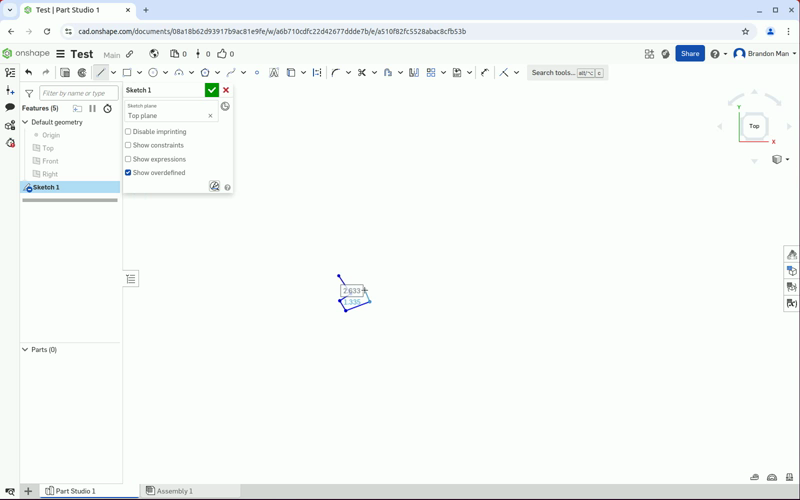
scroll(6)
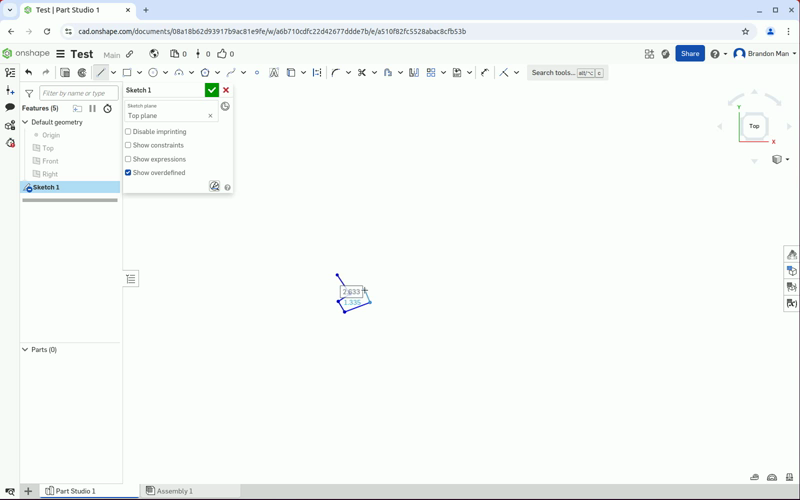
scroll(6)
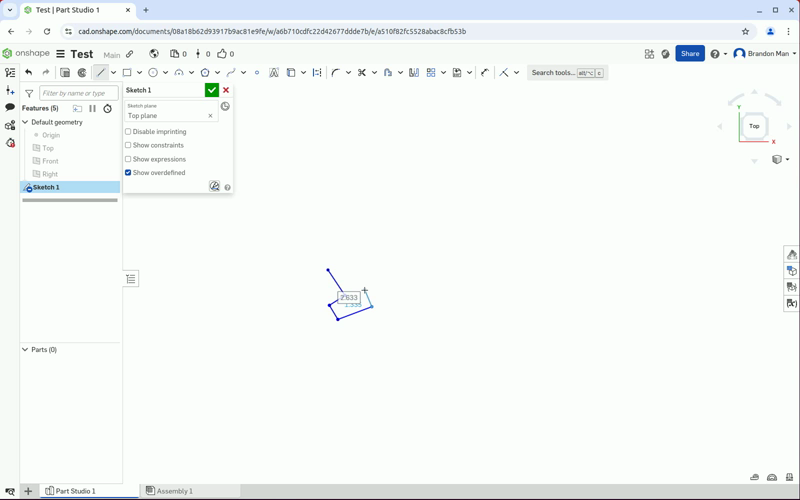
scroll(6)
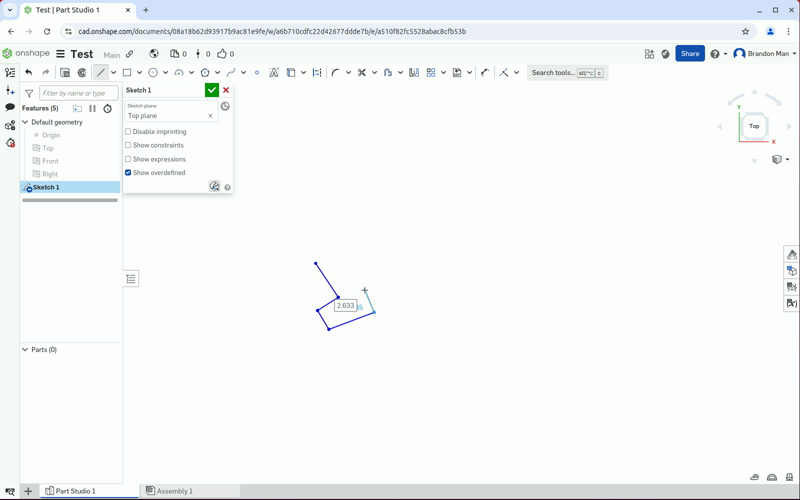
scroll(6)
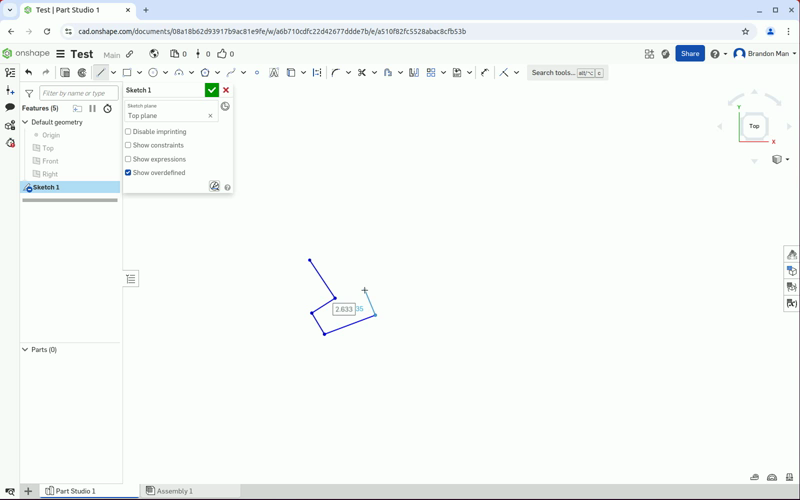
scroll(6)
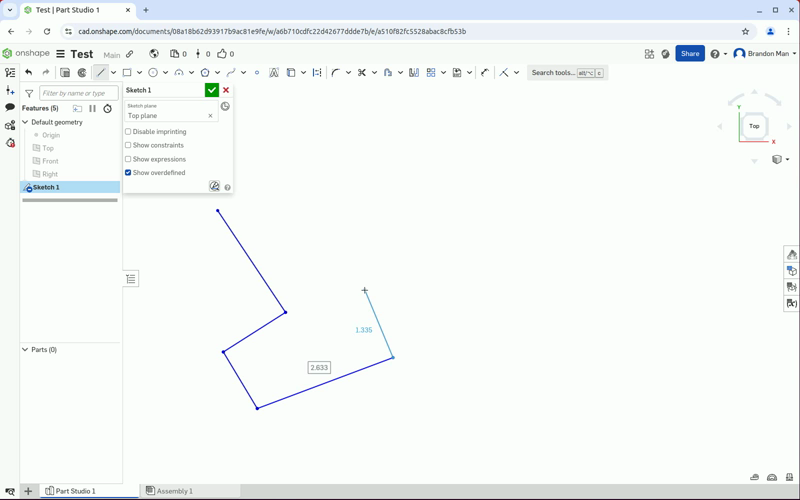
click(364, 289)
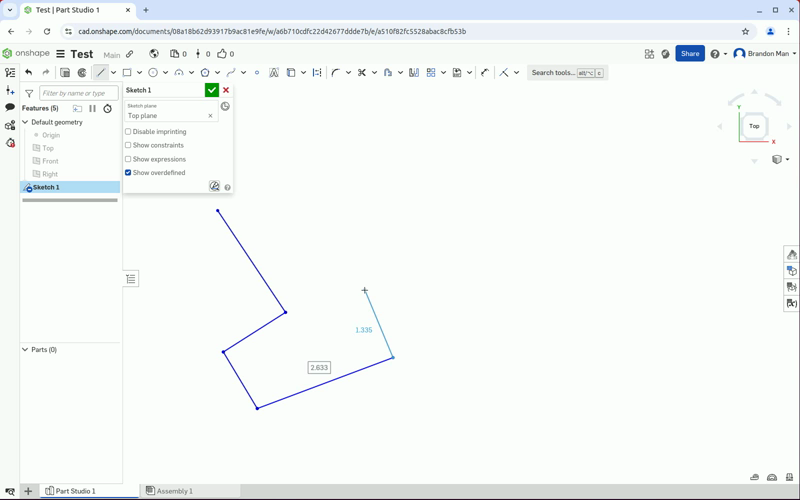
scroll(-6)
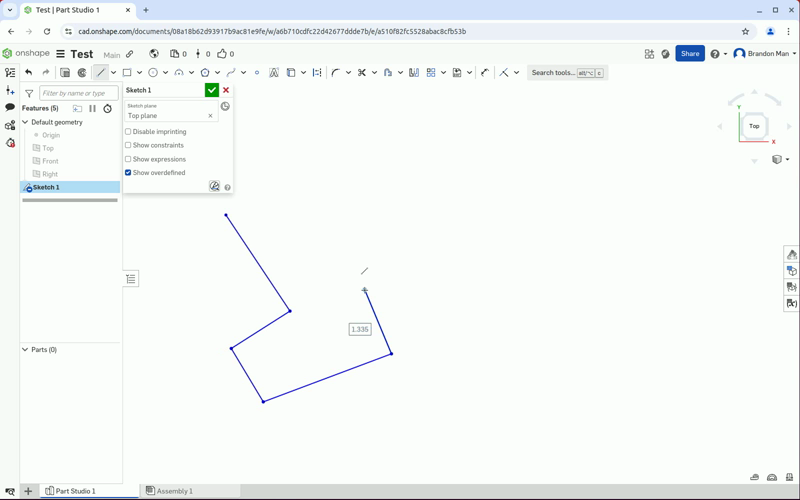
scroll(-6)
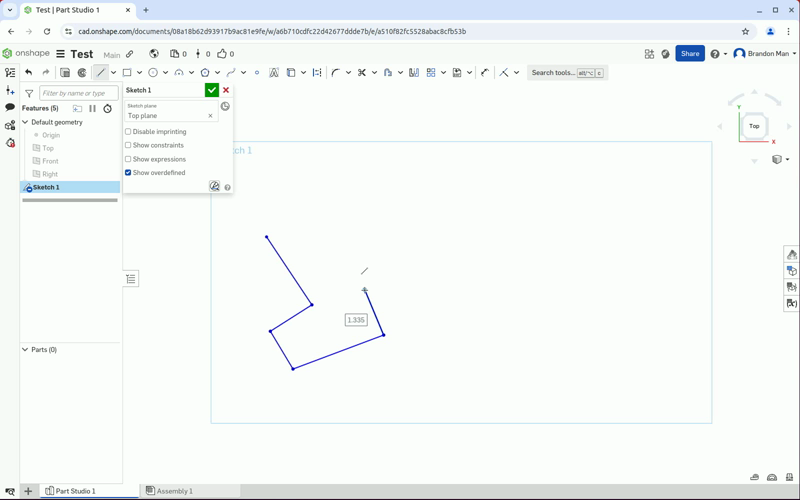
scroll(-6)
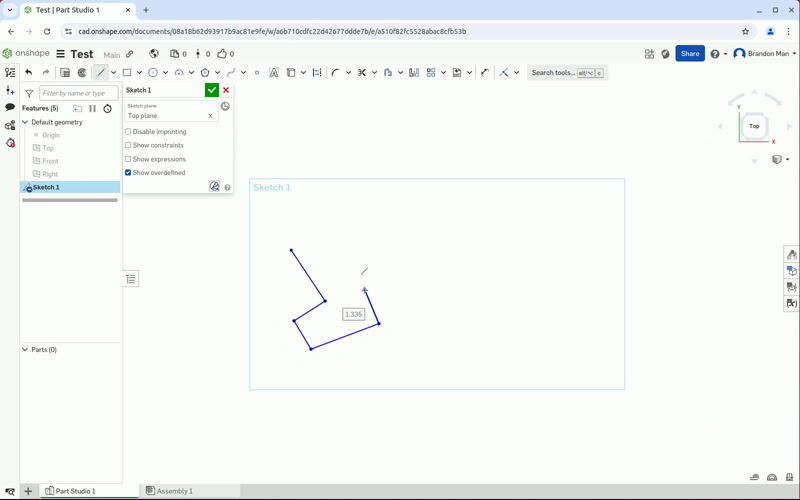
scroll(-6)
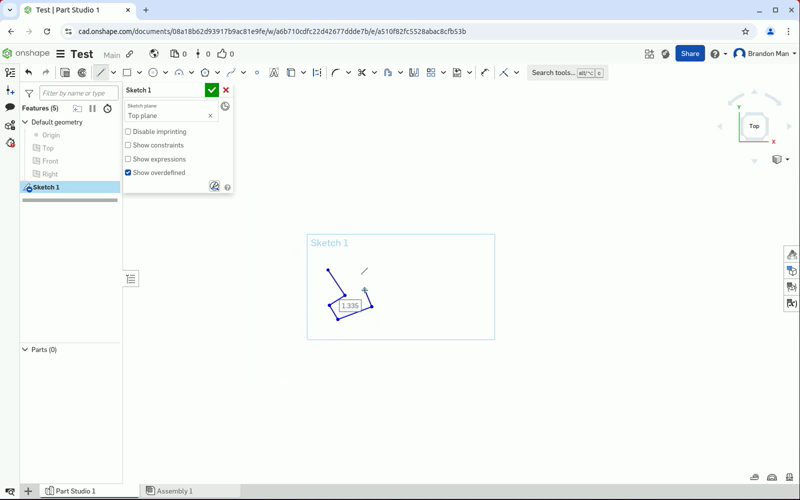
scroll(-6)
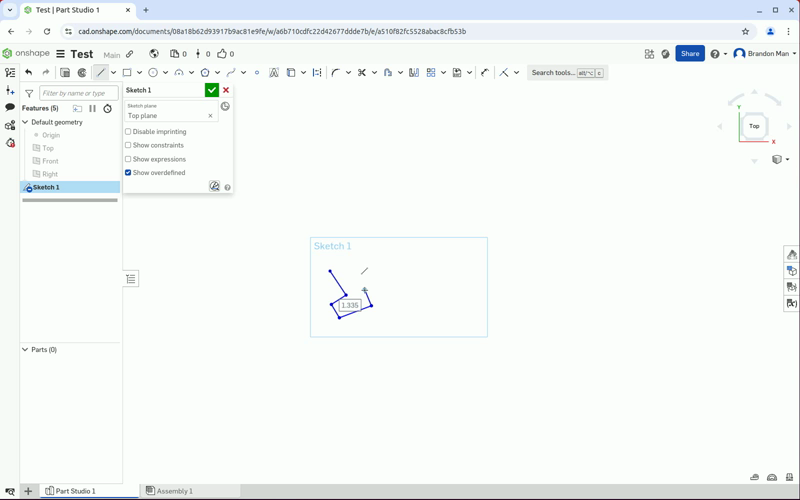
scroll(-6)
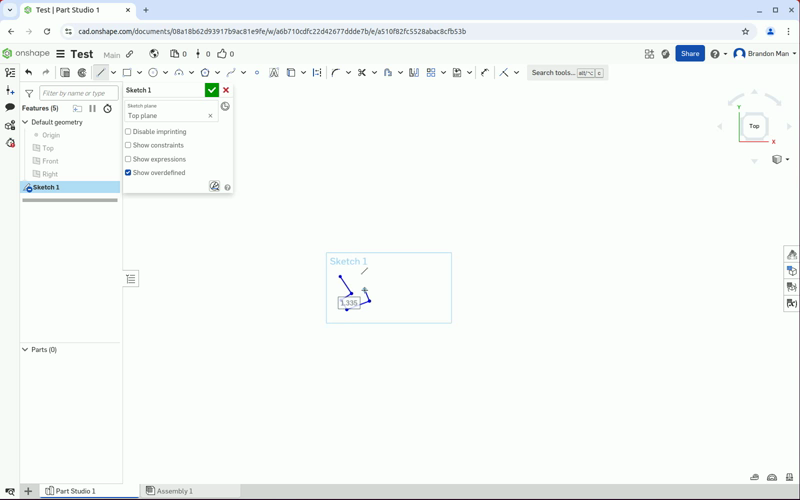
scroll(-6)
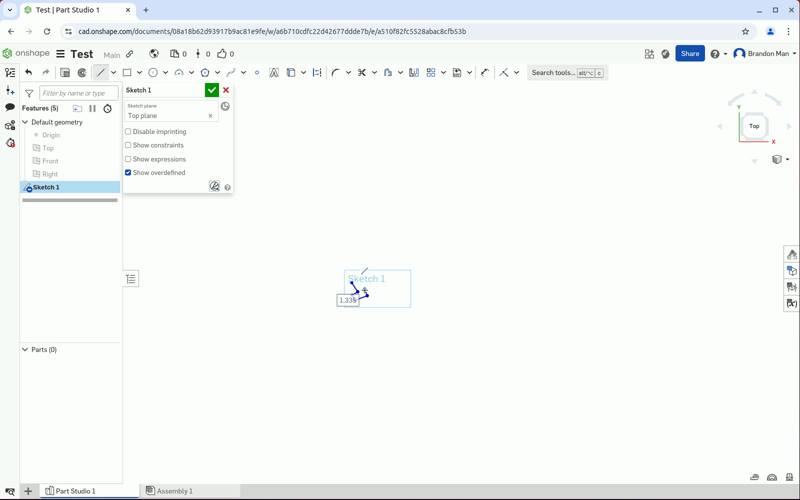
key_up(shift)
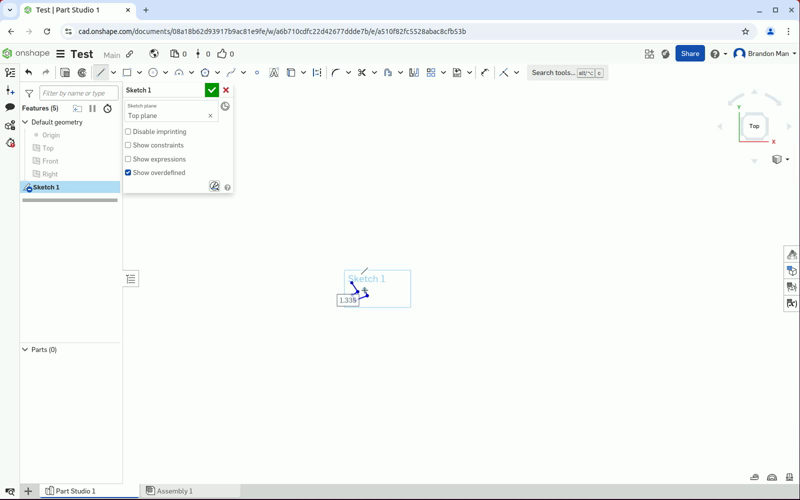
key_down(shift)
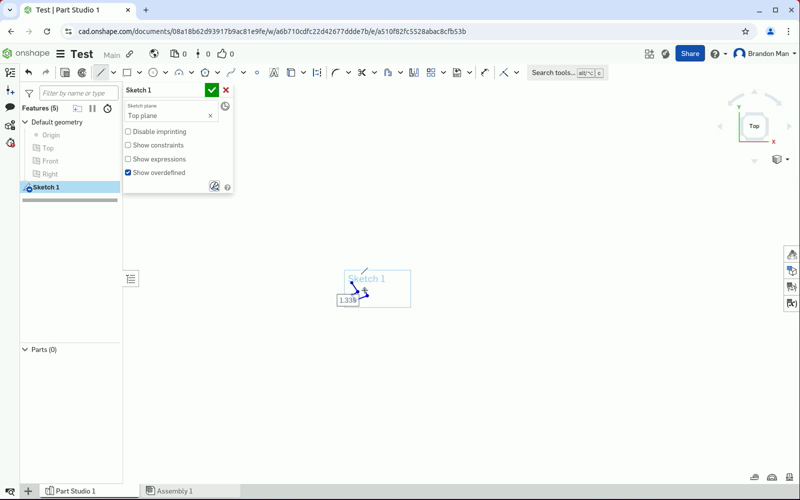
mouse_move(394, 289)
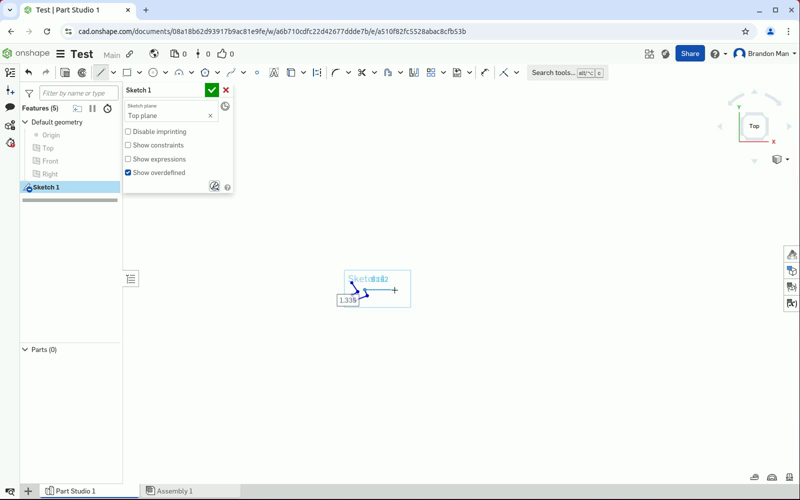
mouse_move(393, 275)
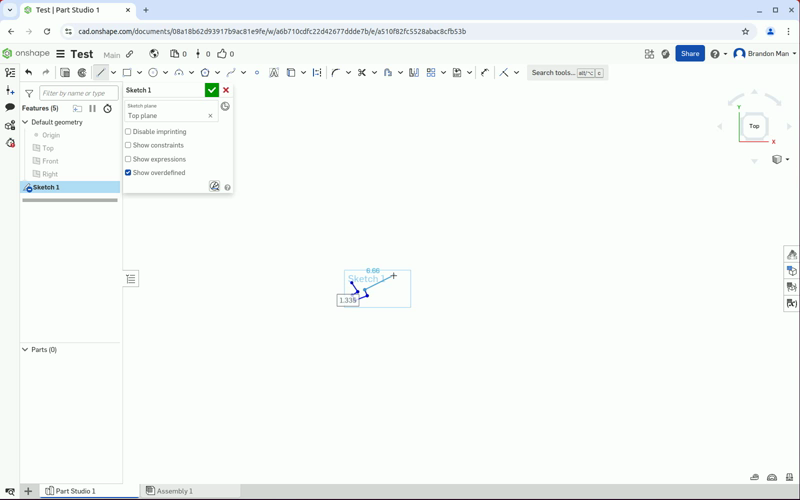
click(393, 275)
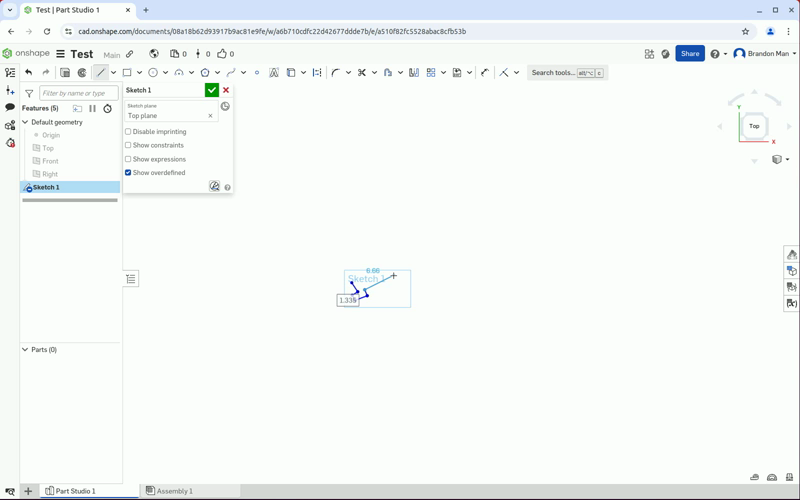
key_up(shift)
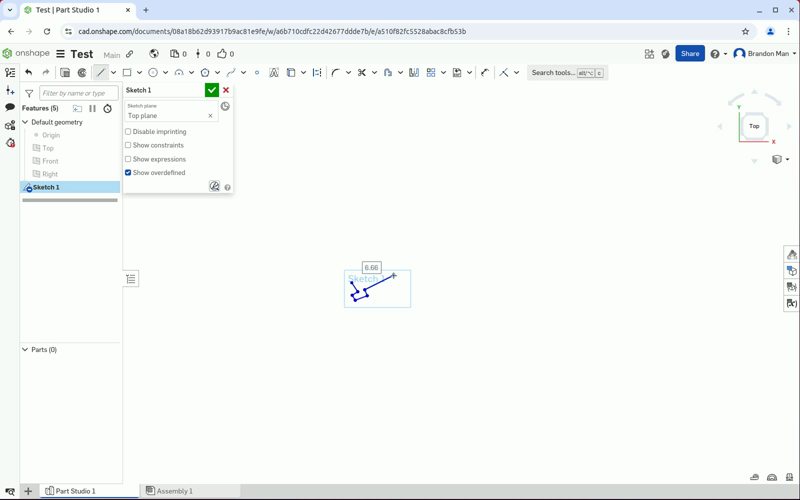
key_down(shift)
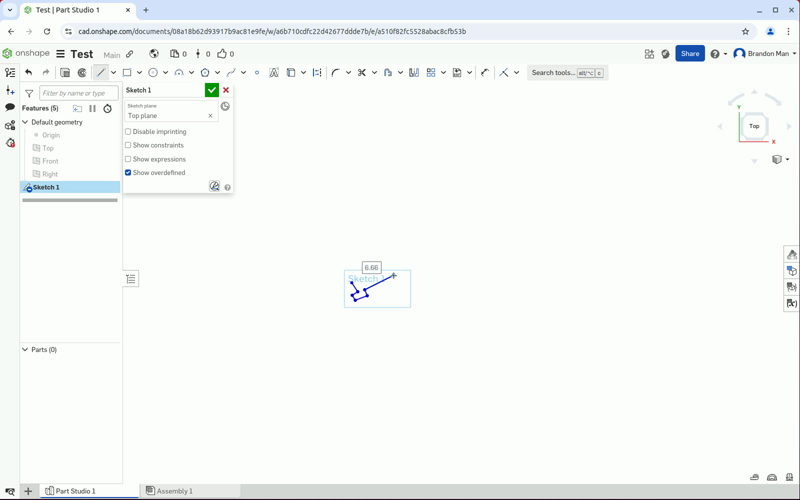
mouse_move(423, 275)
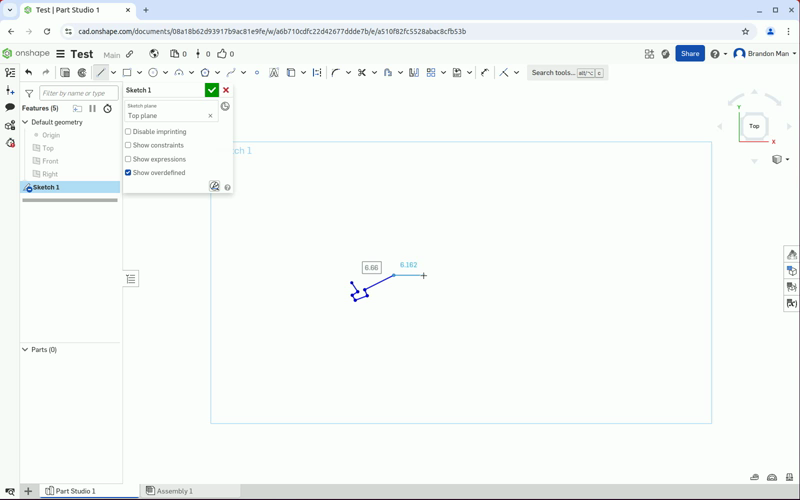
mouse_move(393, 264)
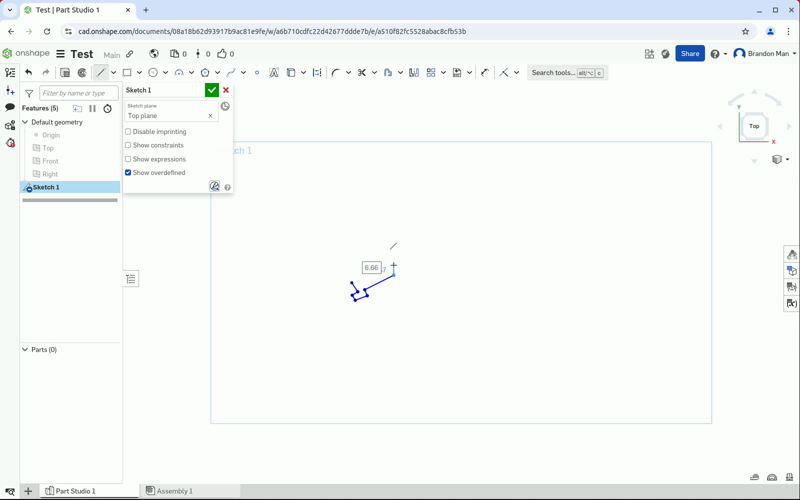
click(393, 264)
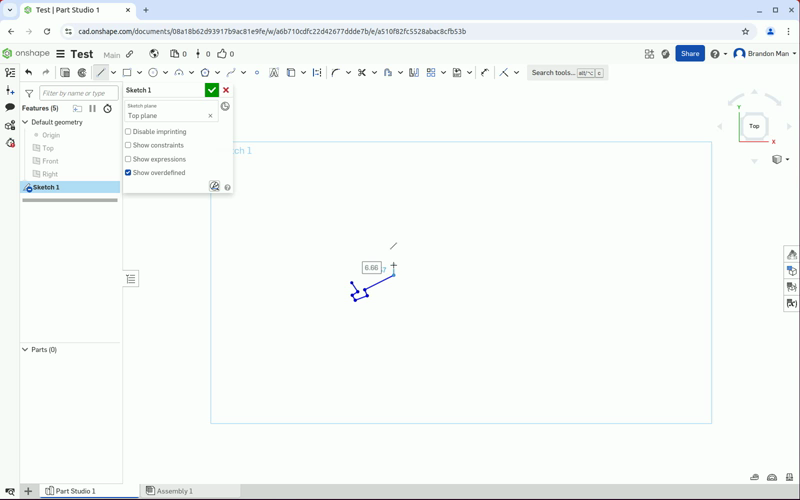
key_up(shift)
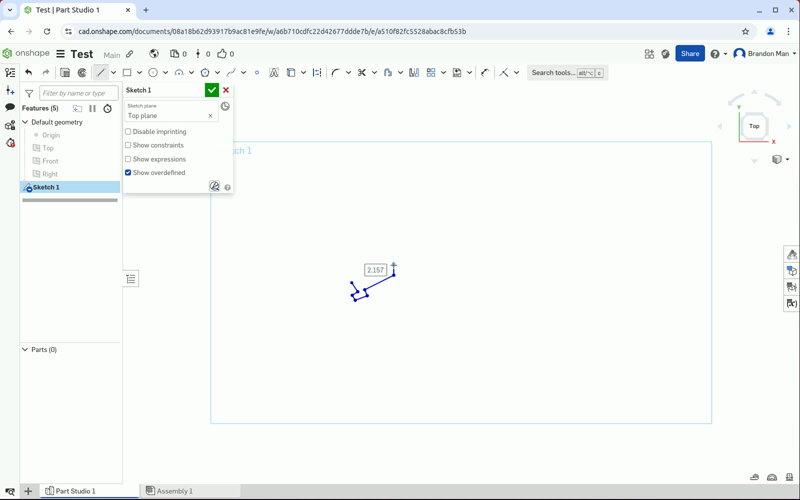
key_down(shift)
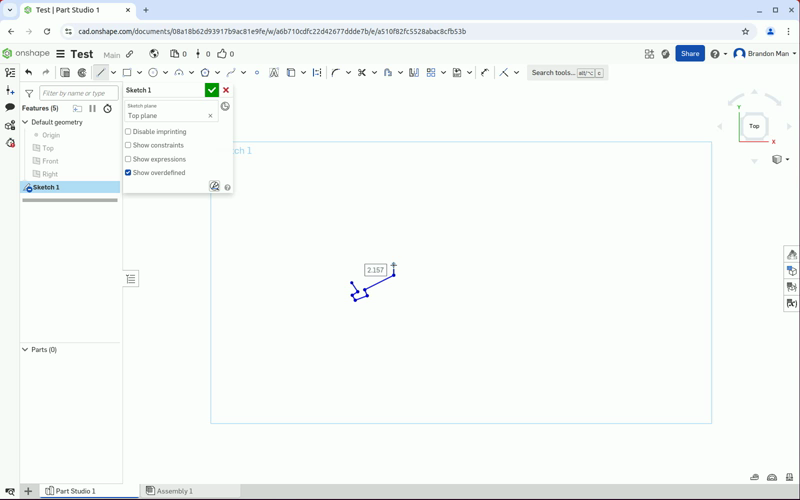
mouse_move(423, 264)
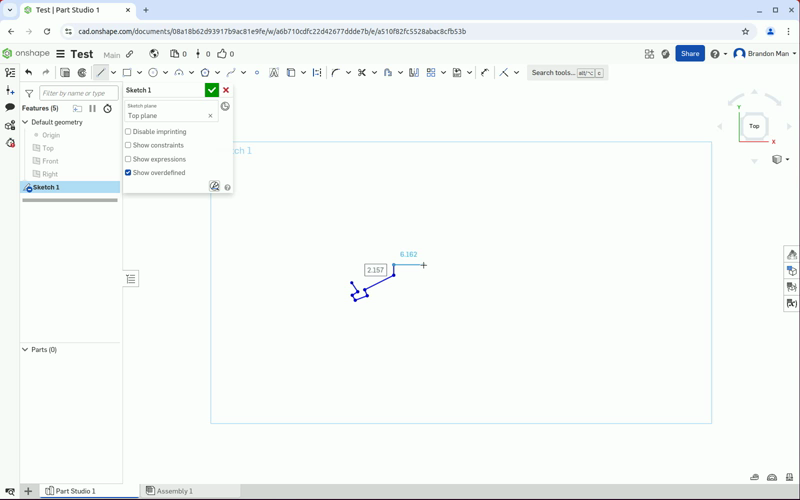
mouse_move(361, 282)
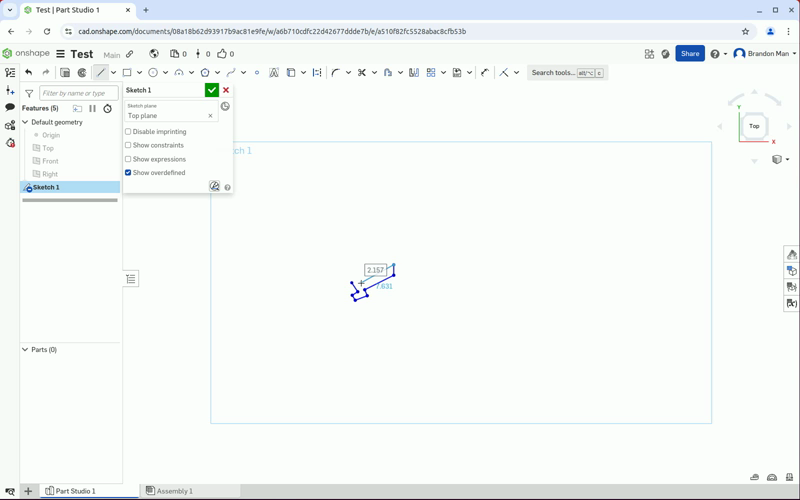
click(361, 282)
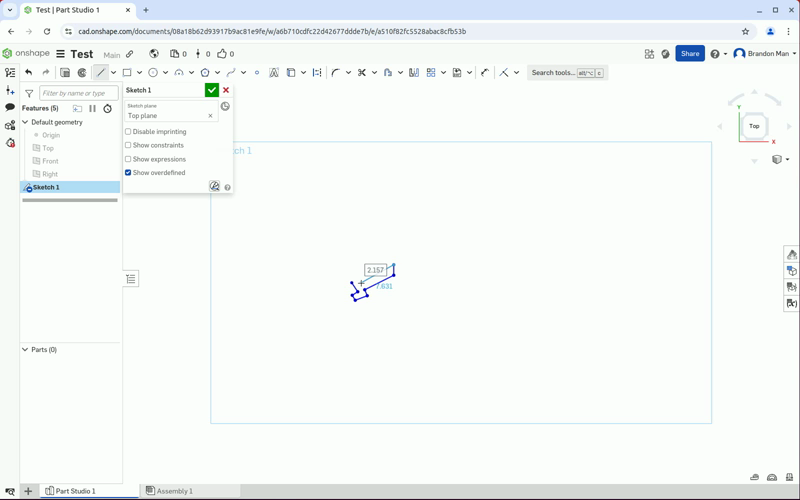
key_up(shift)
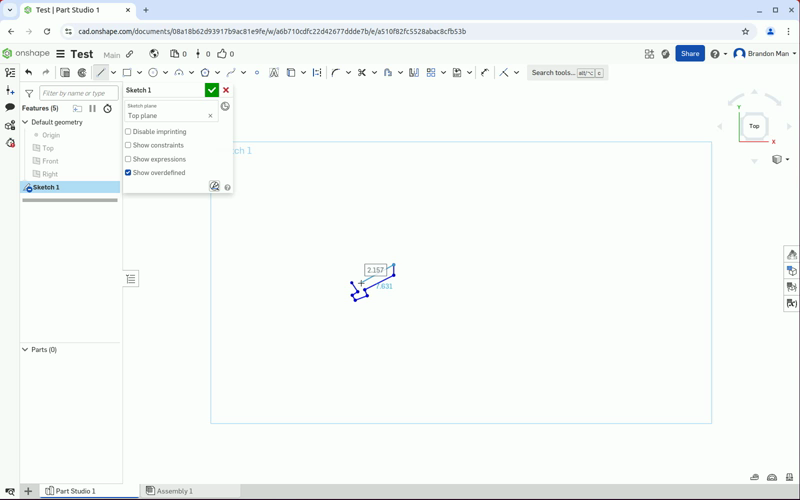
key_down(shift)
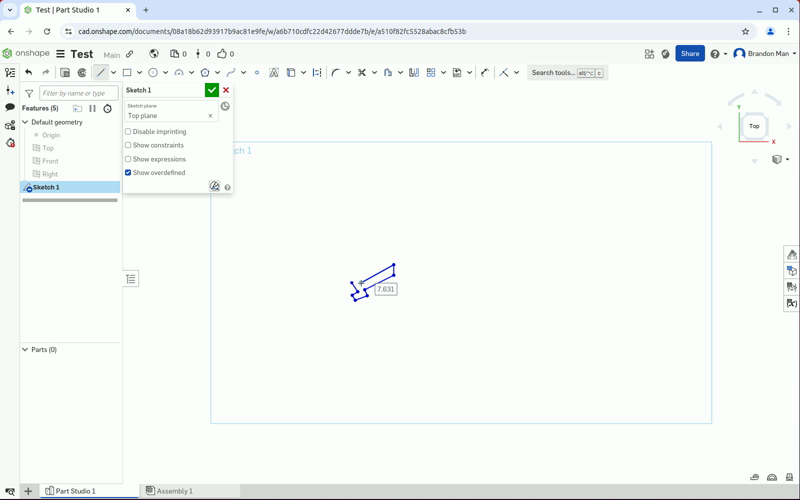
mouse_move(391, 282)
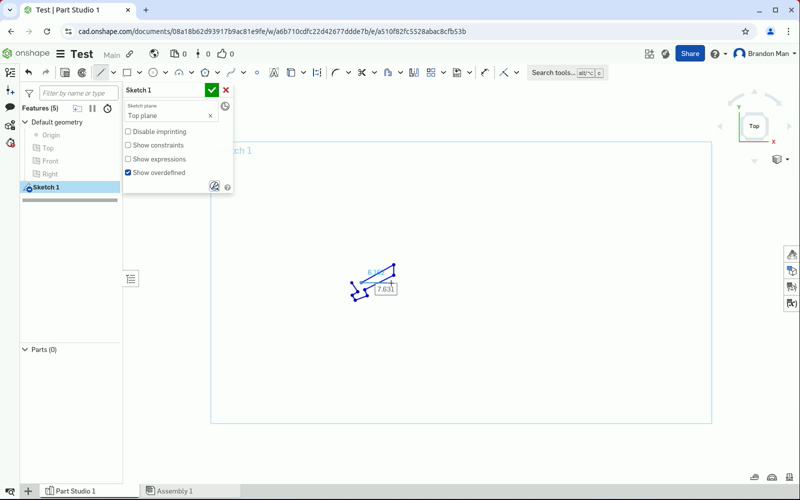
mouse_move(355, 278)
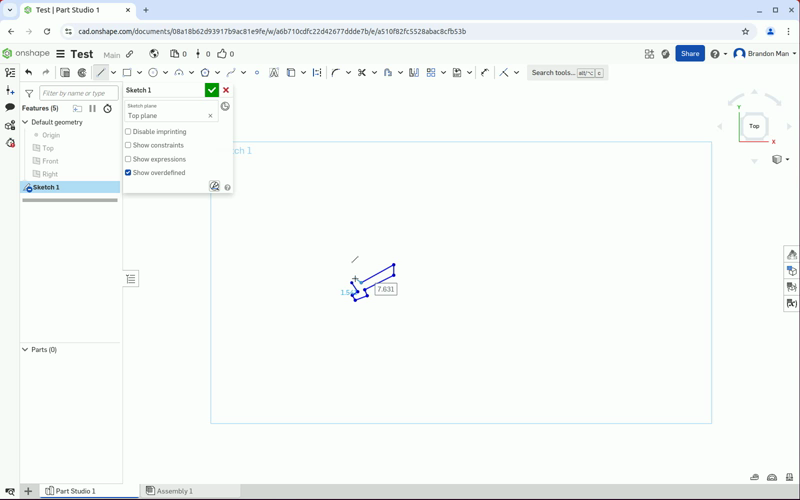
click(355, 278)
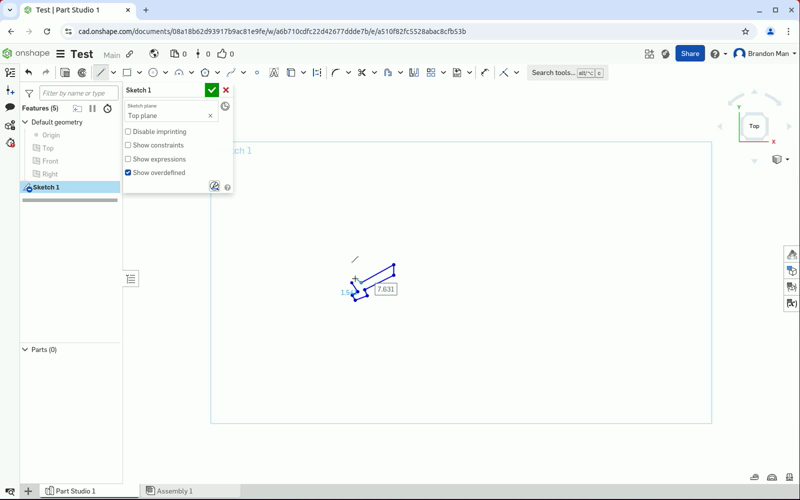
key_up(shift)
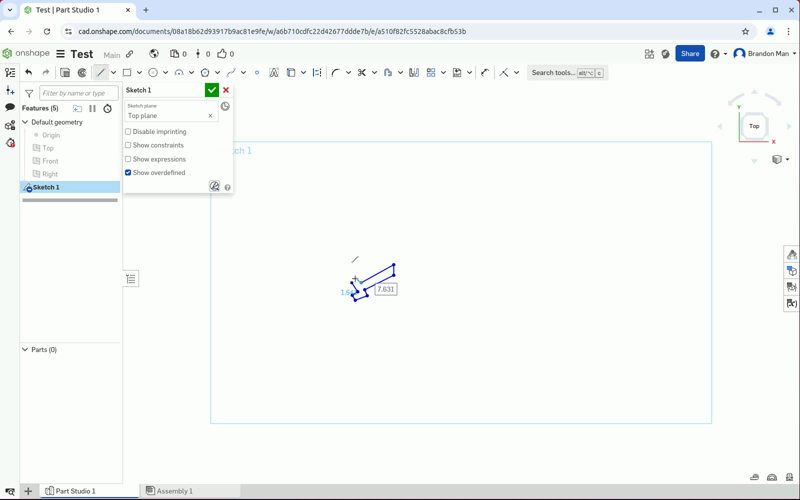
mouse_move(385, 278)
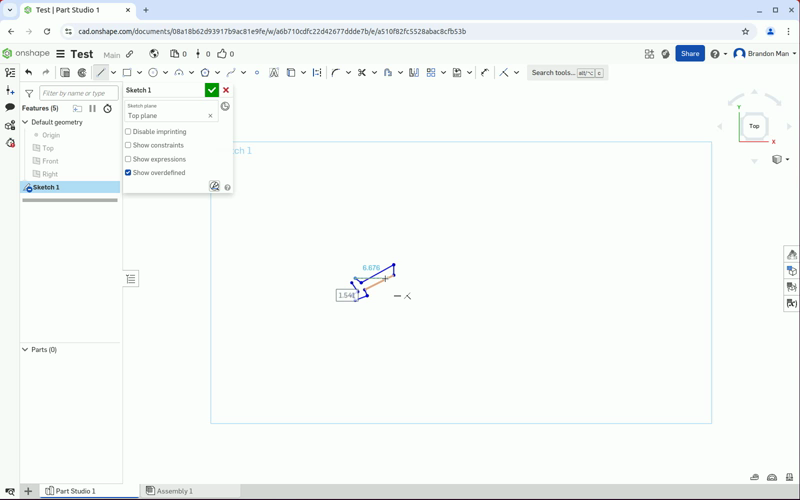
key_down(shift)
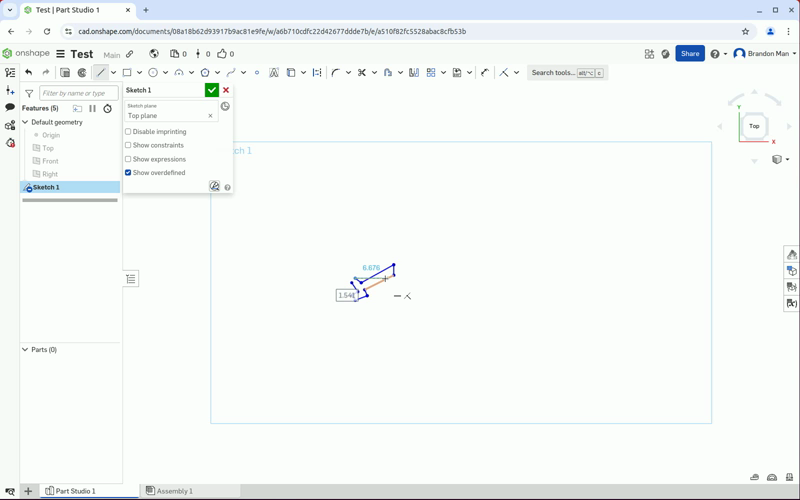
mouse_move(351, 282)
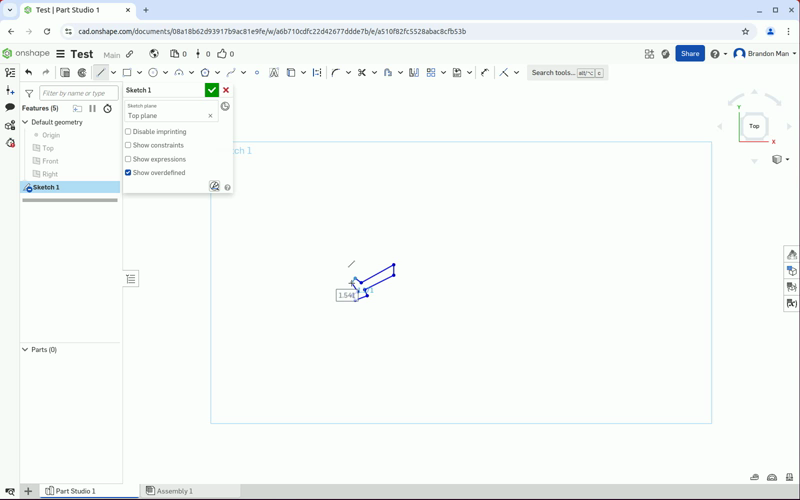
scroll(6)
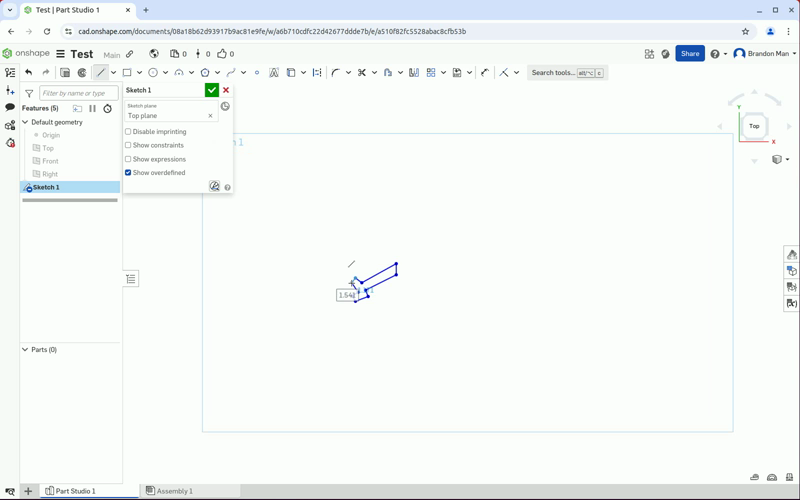
scroll(6)
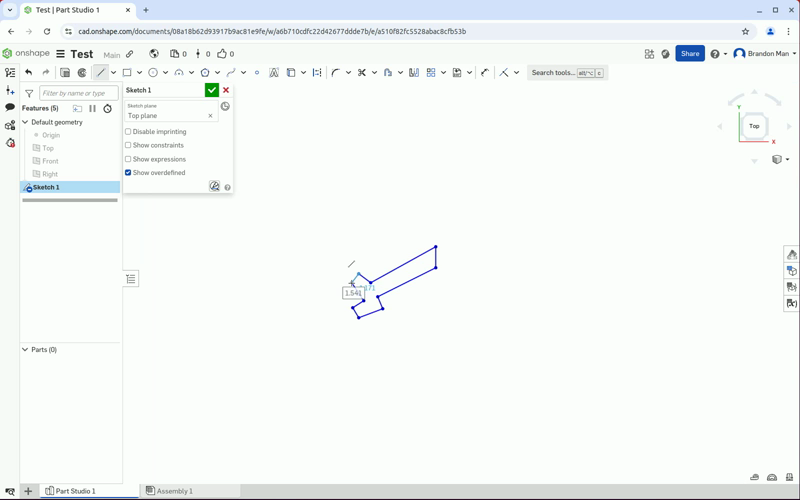
scroll(6)
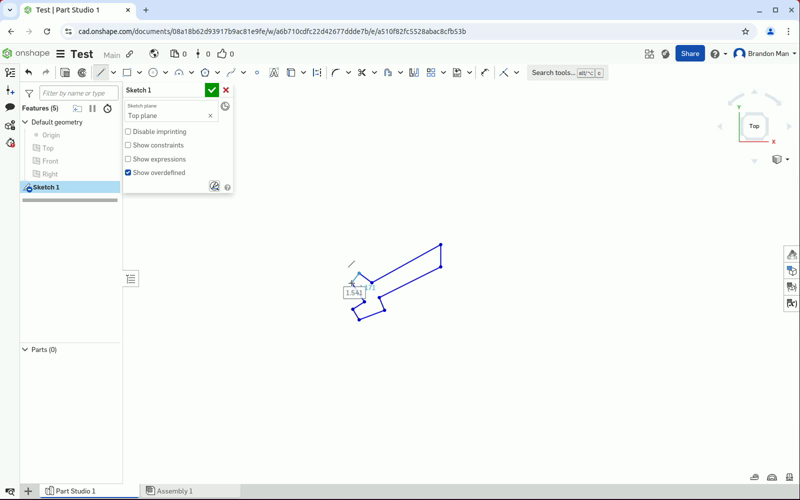
scroll(6)
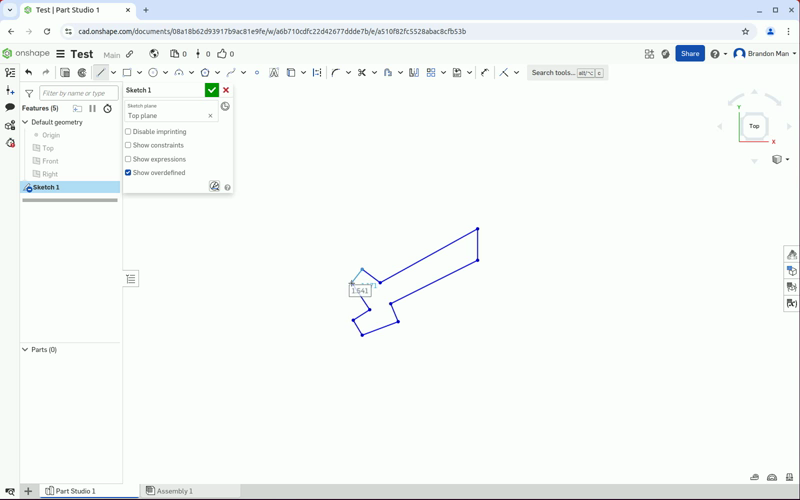
scroll(6)
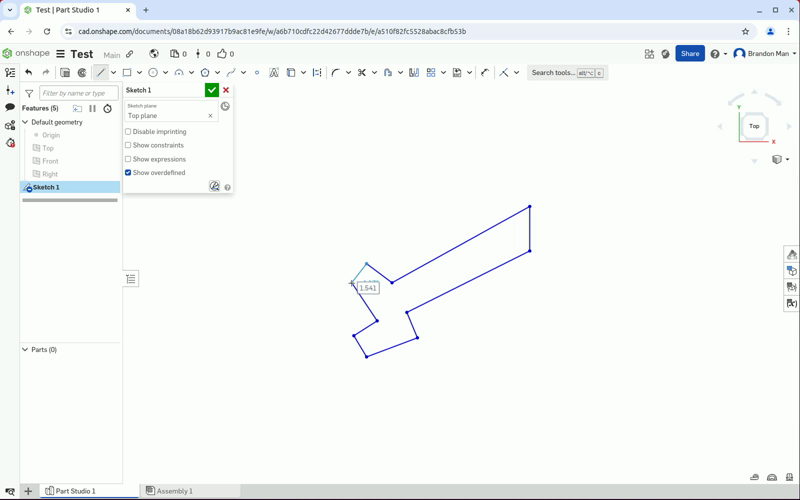
scroll(6)
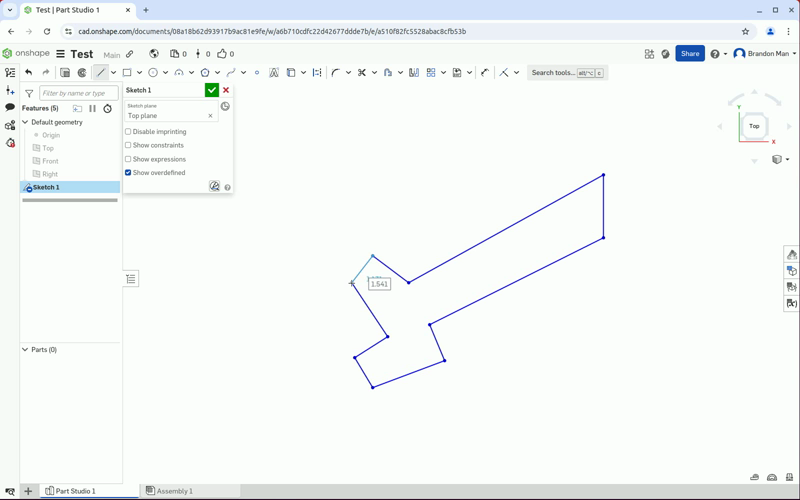
scroll(6)
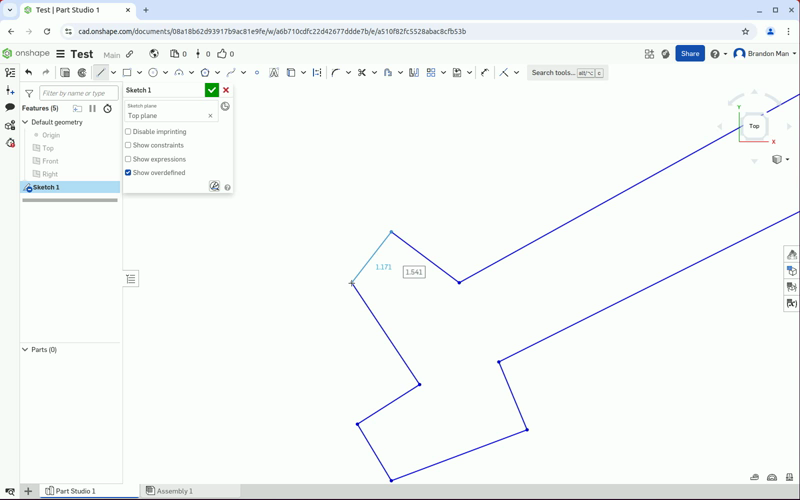
key_up(shift)
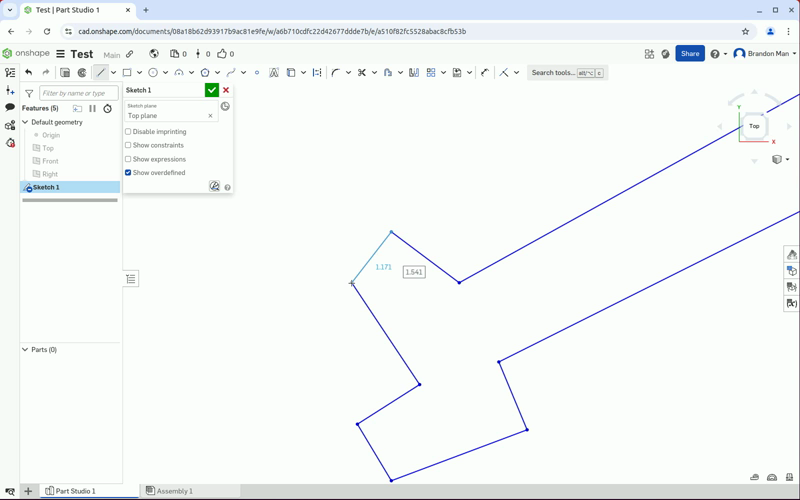
click(351, 282)
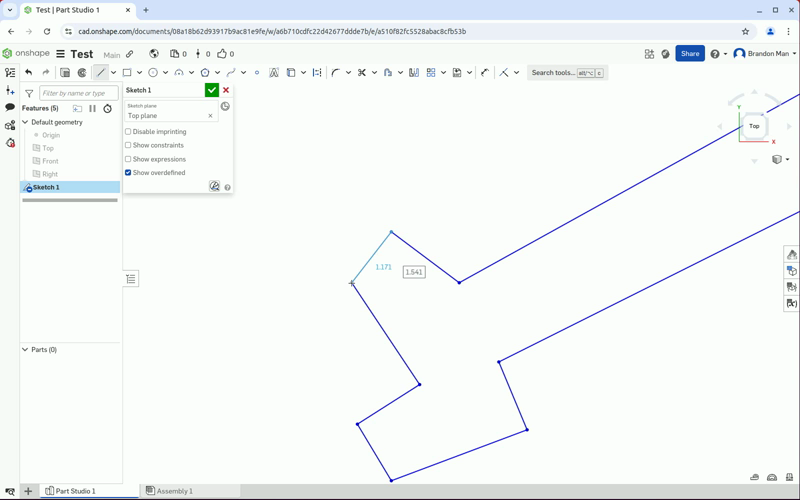
scroll(-6)
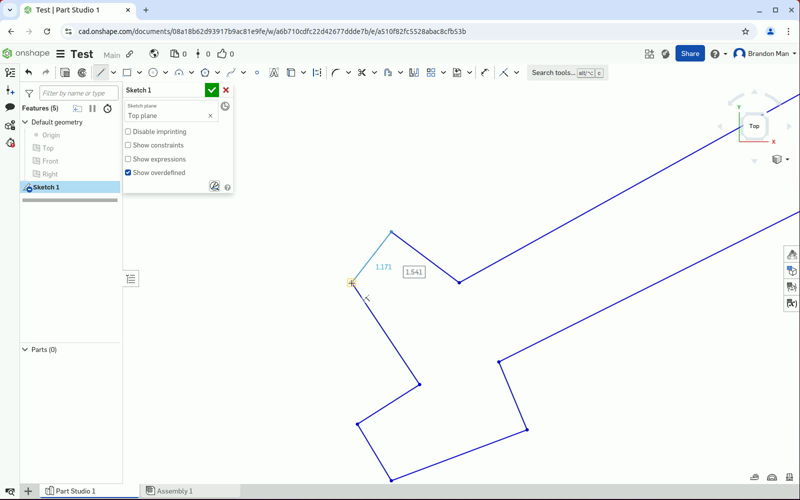
scroll(-6)
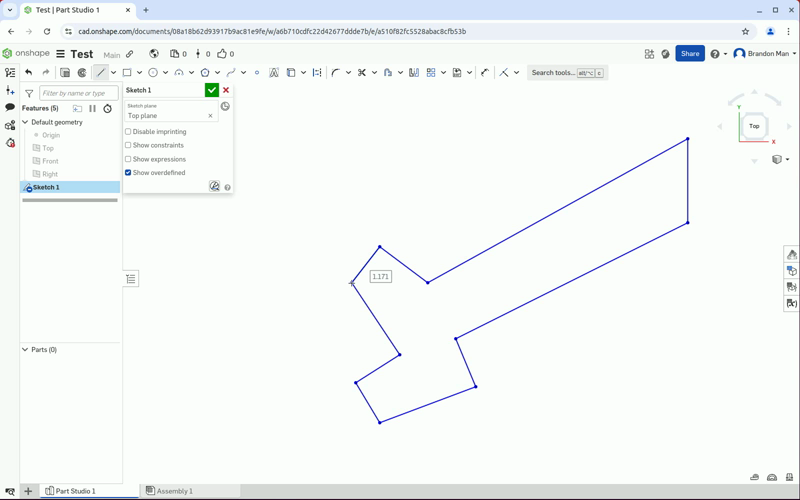
scroll(-6)
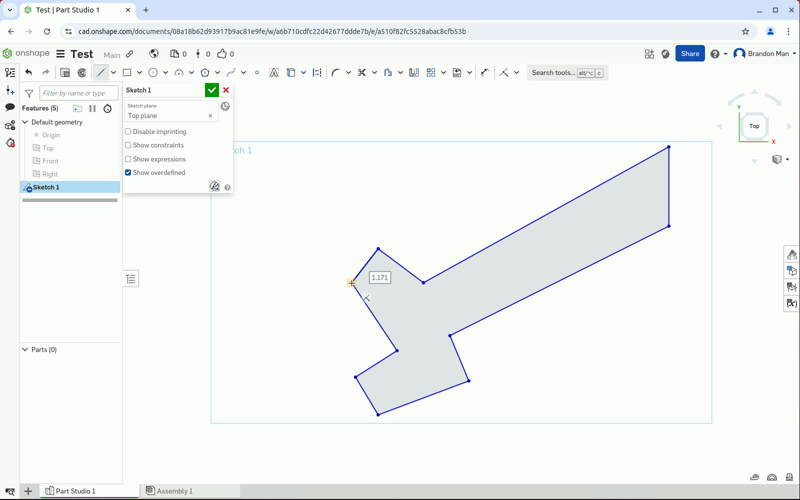
scroll(-6)
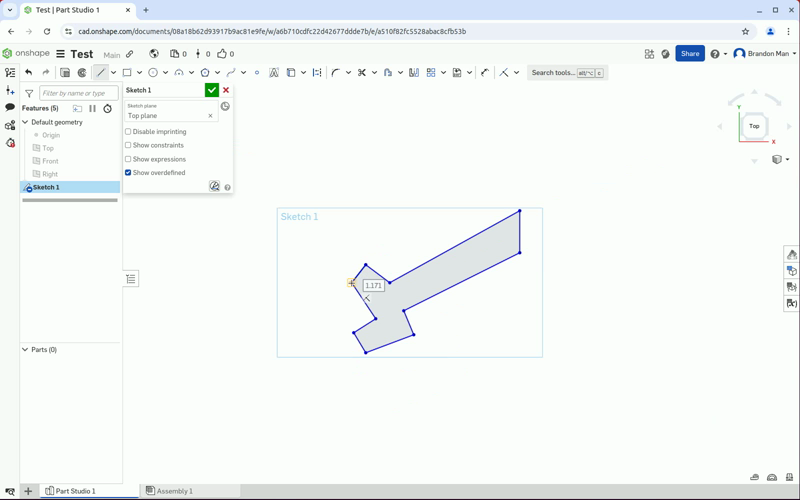
scroll(-6)
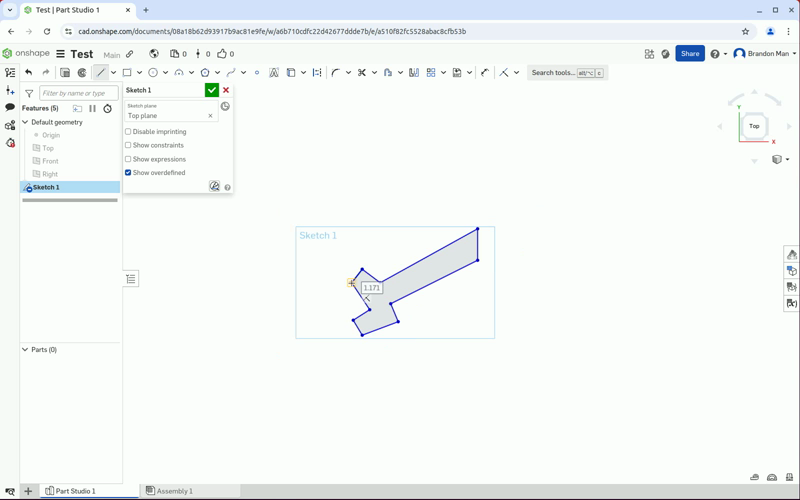
scroll(-6)
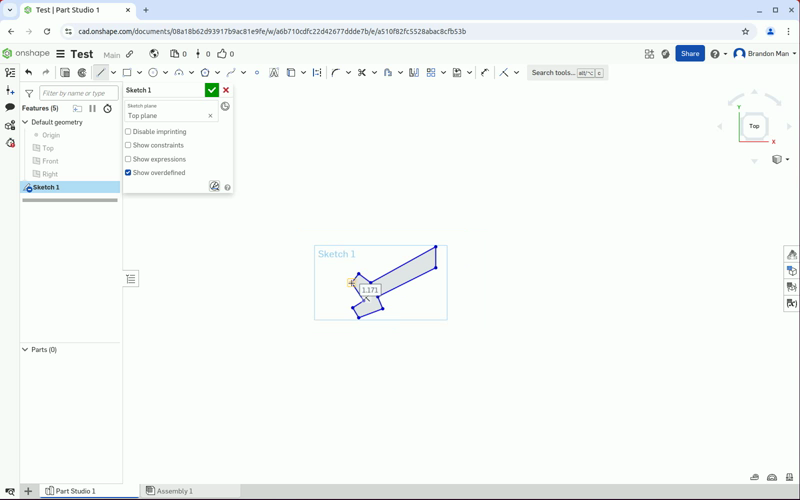
scroll(-6)
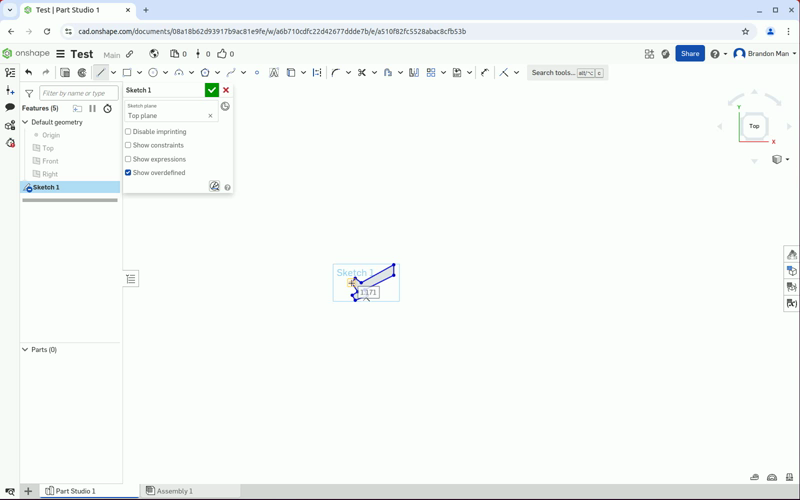
key(esc)
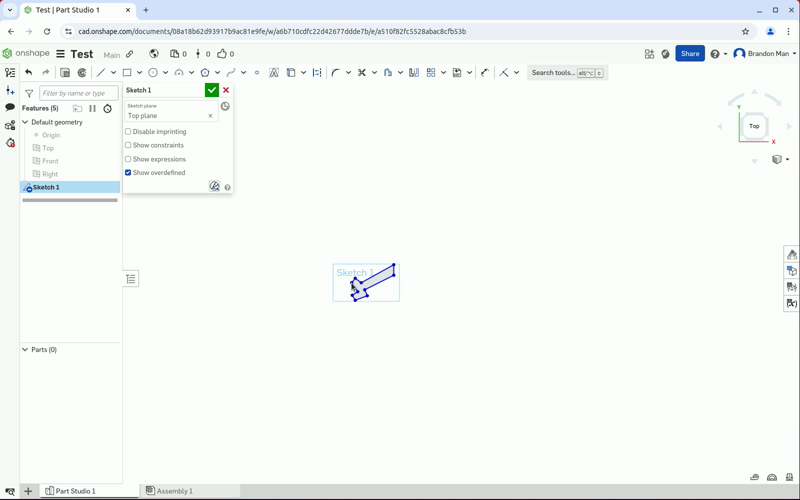
mouse_move(373, 277)
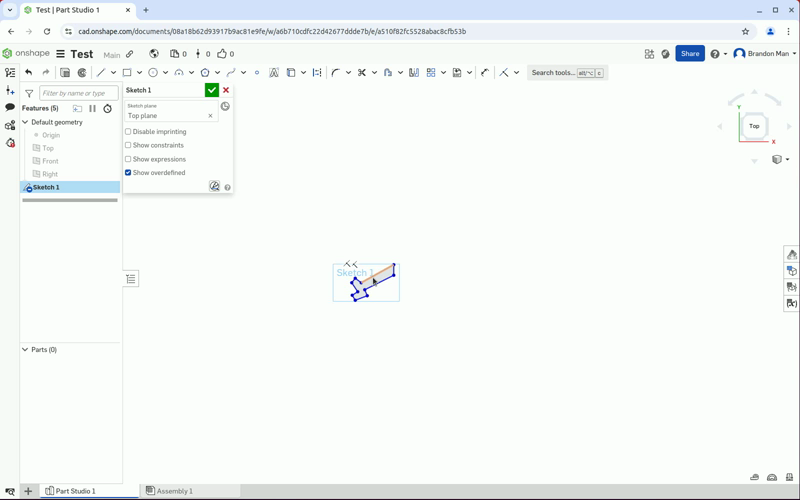
scroll(6)
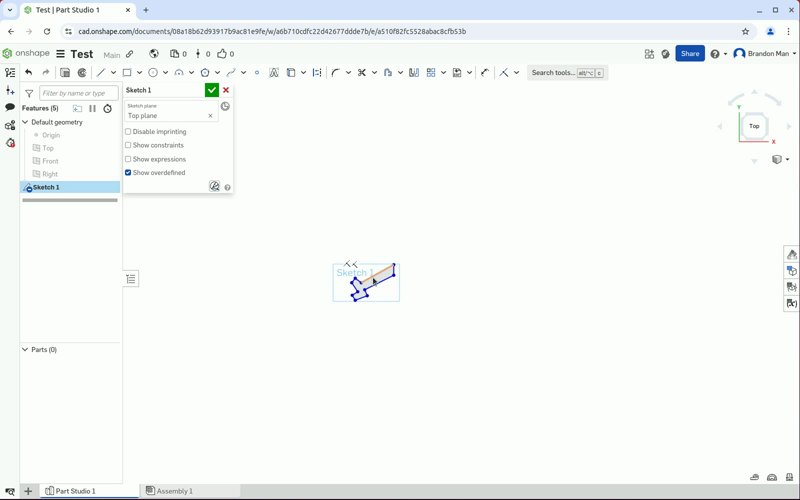
scroll(6)
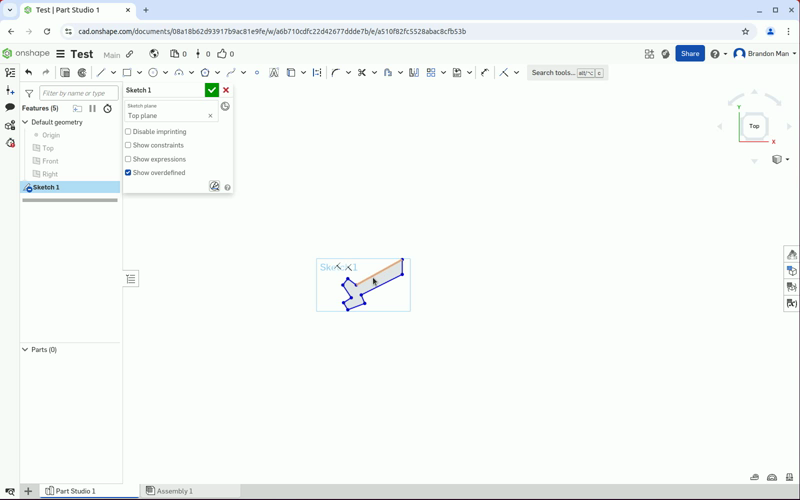
scroll(6)
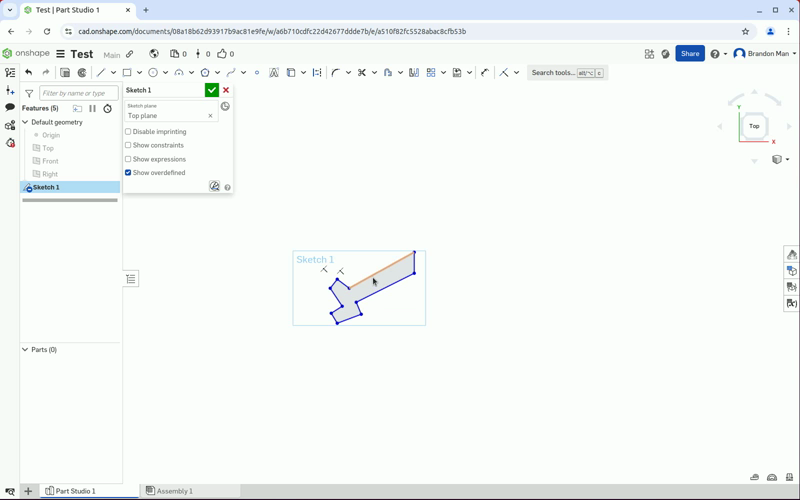
scroll(6)
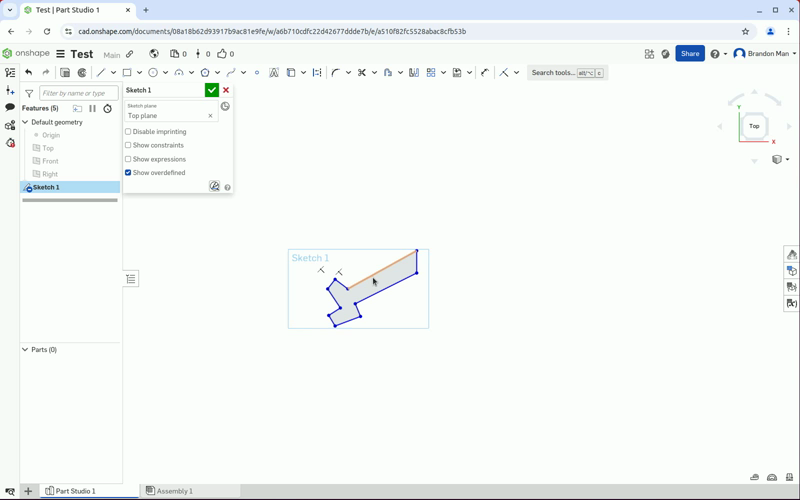
scroll(6)
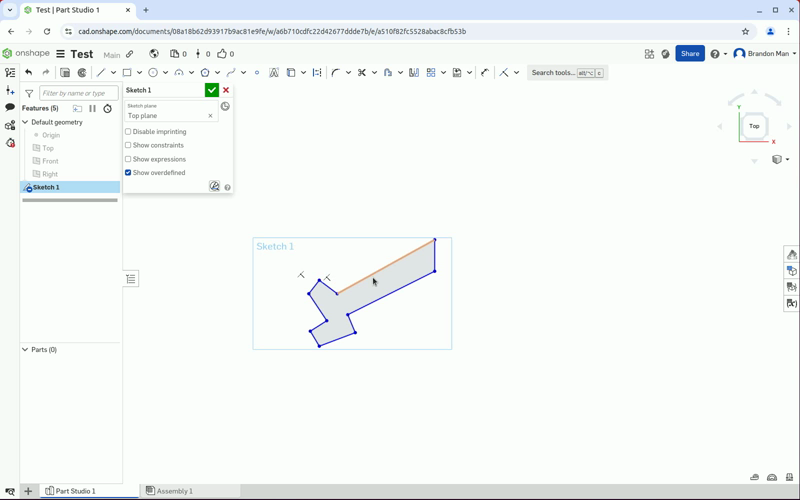
scroll(6)
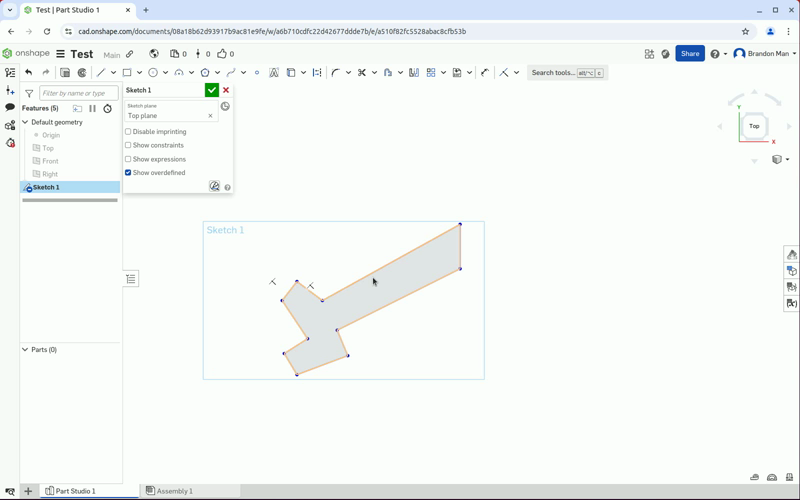
scroll(6)
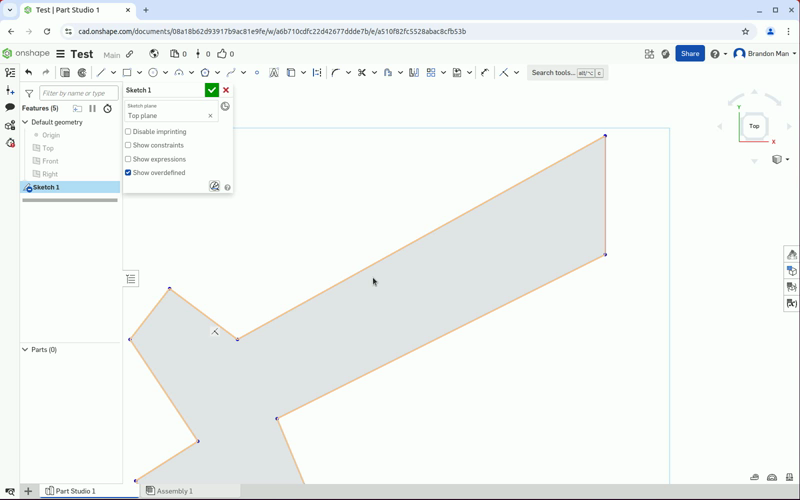
click(373, 277)
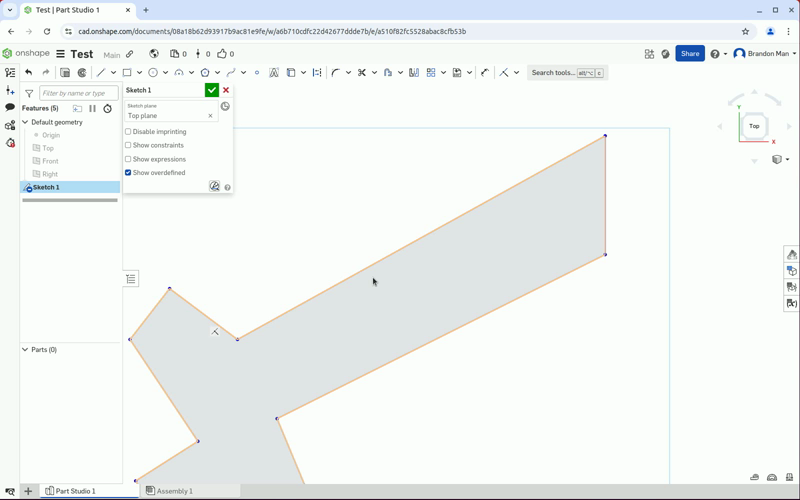
scroll(-6)
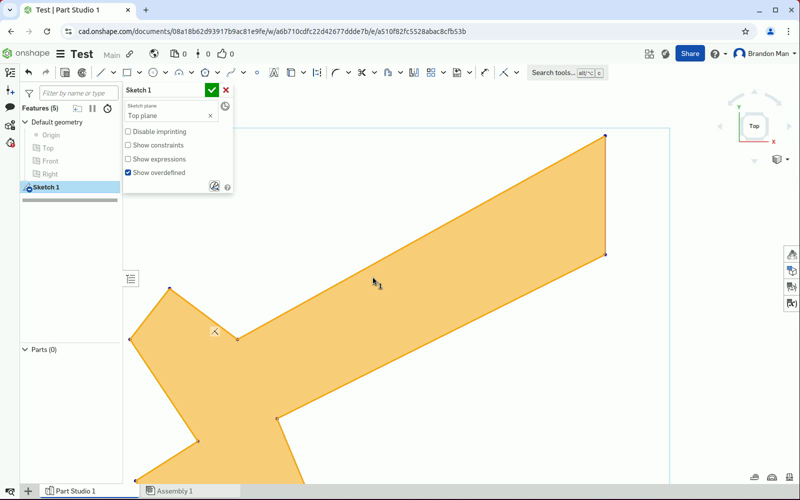
scroll(-6)
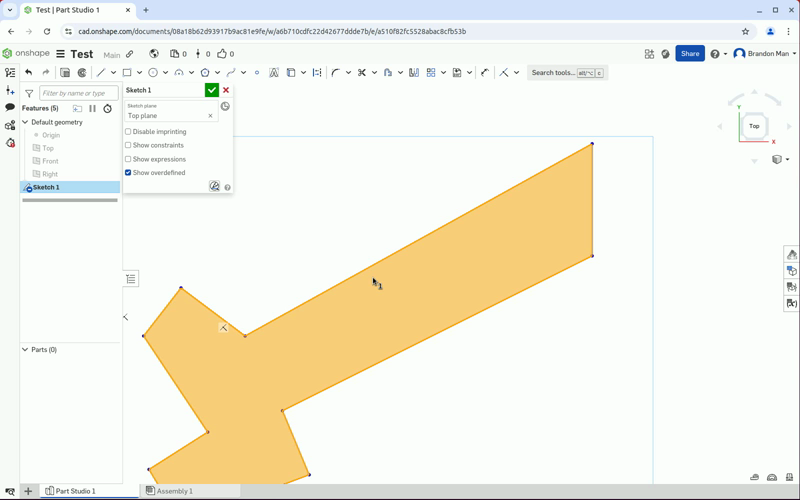
scroll(-6)
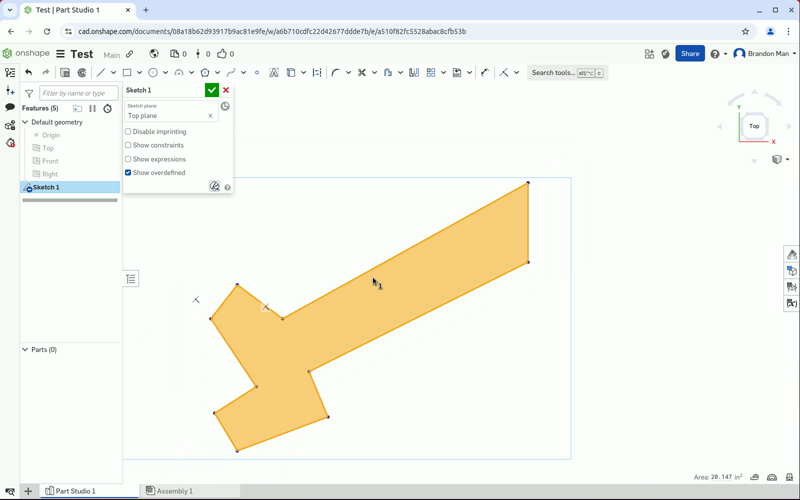
scroll(-6)
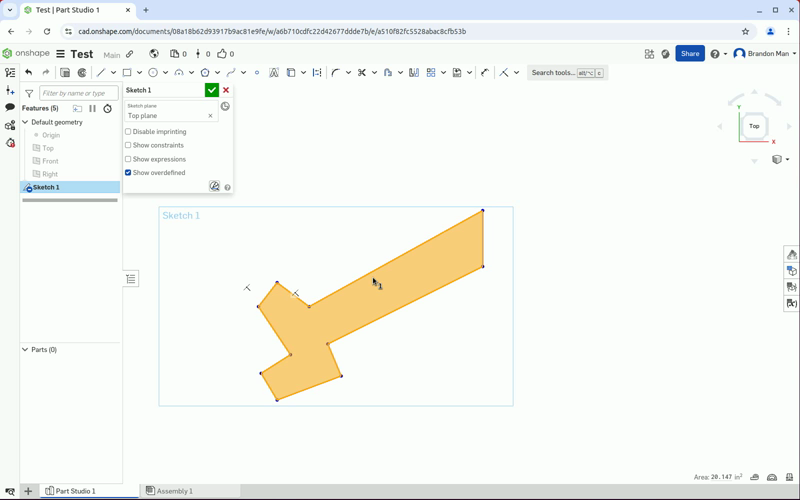
scroll(-6)
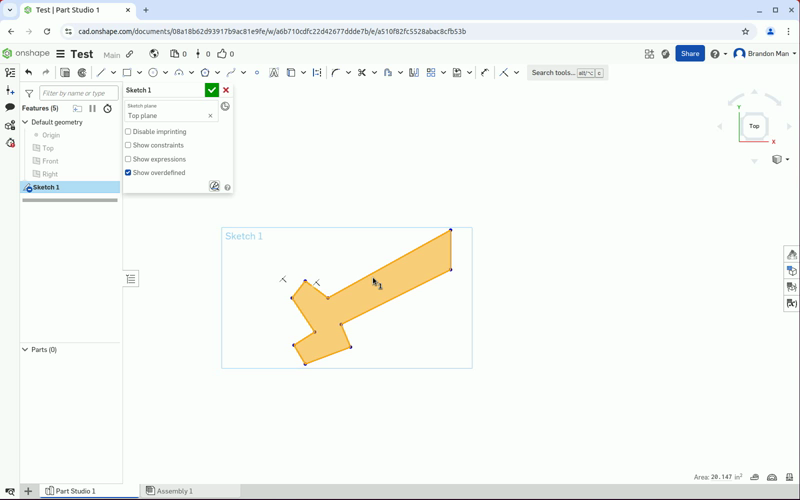
scroll(-6)
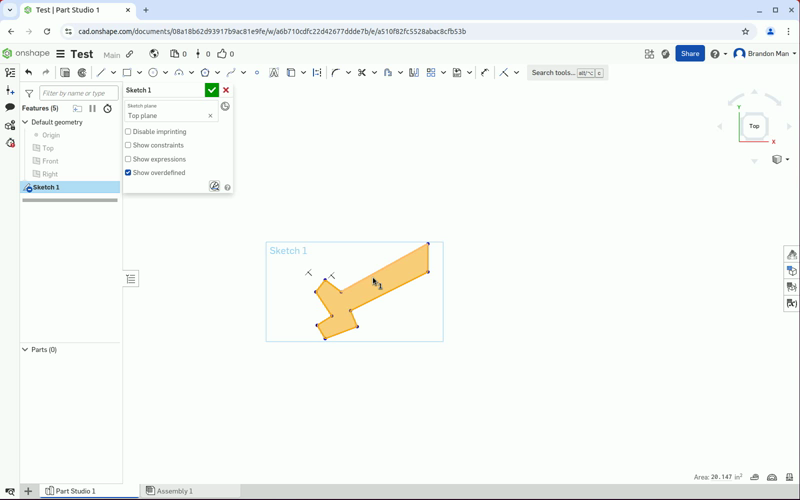
scroll(-6)
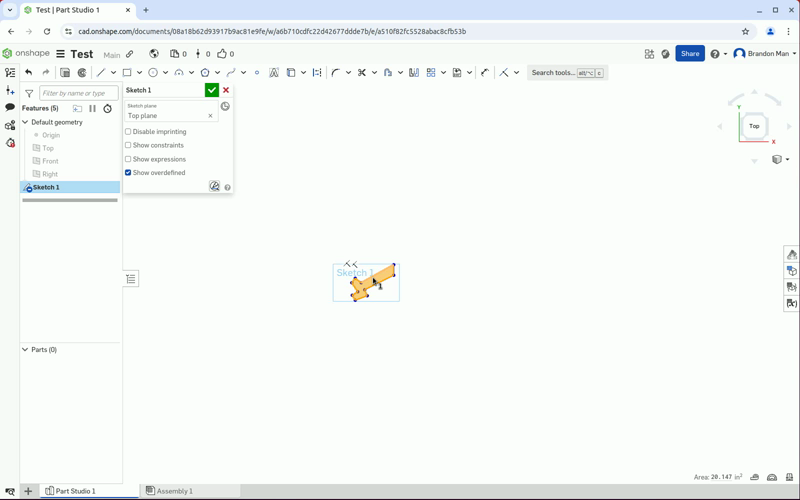
mouse_move(73, 352)
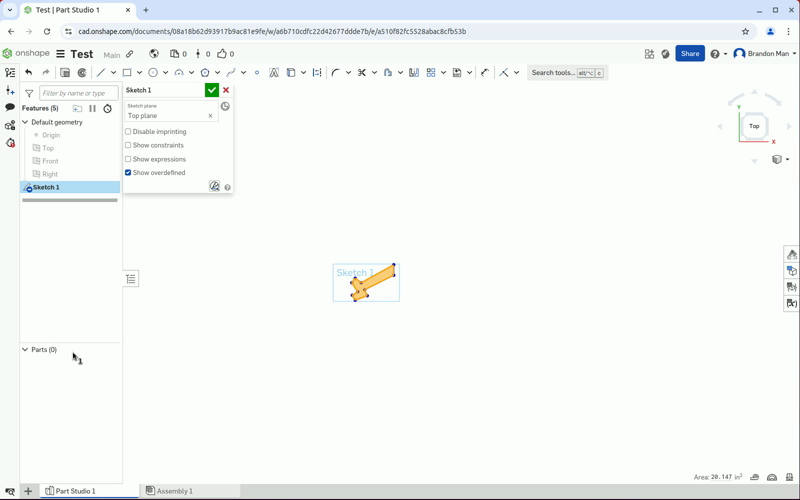
key(shift+y)
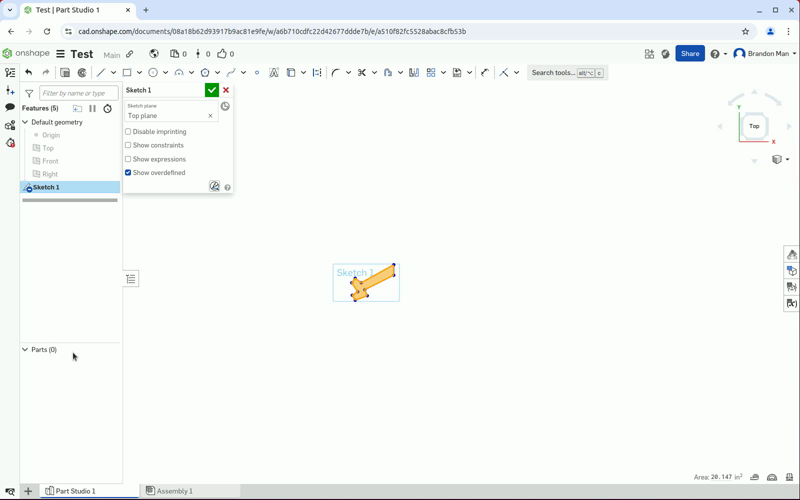
key(shift+e)
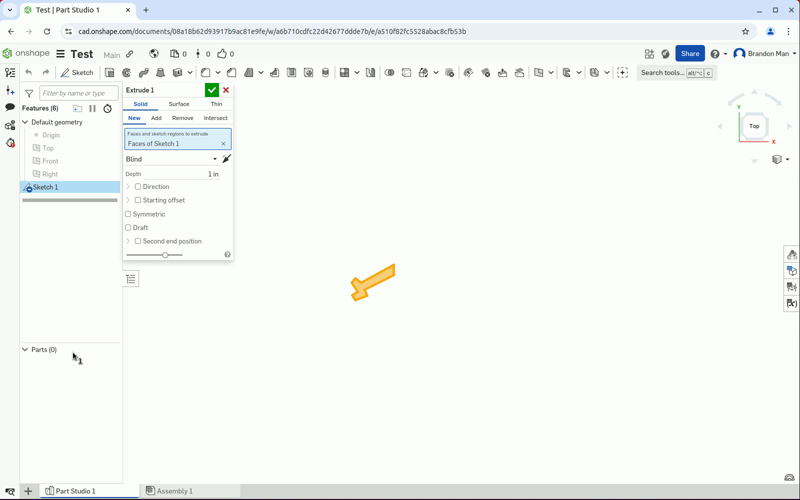
mouse_move(143, 106)
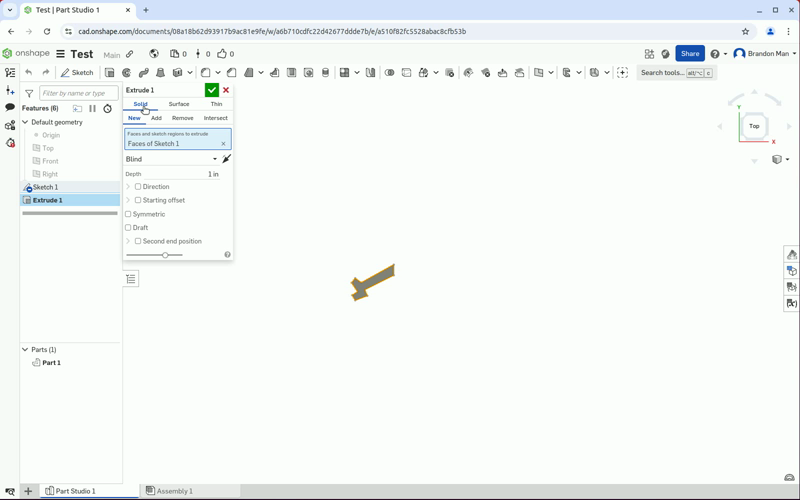
click(143, 106)
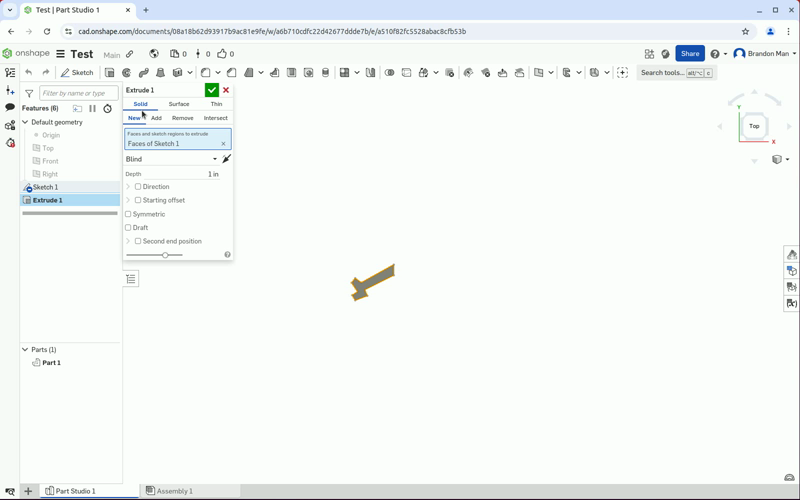
mouse_move(137, 120)
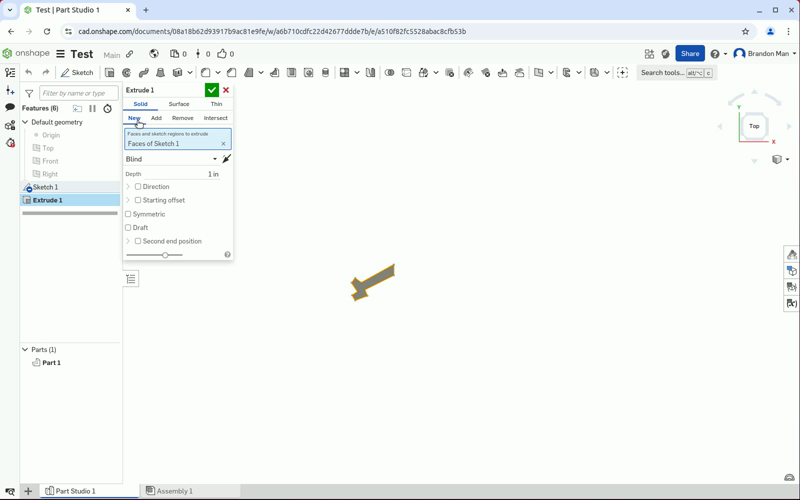
click(137, 120)
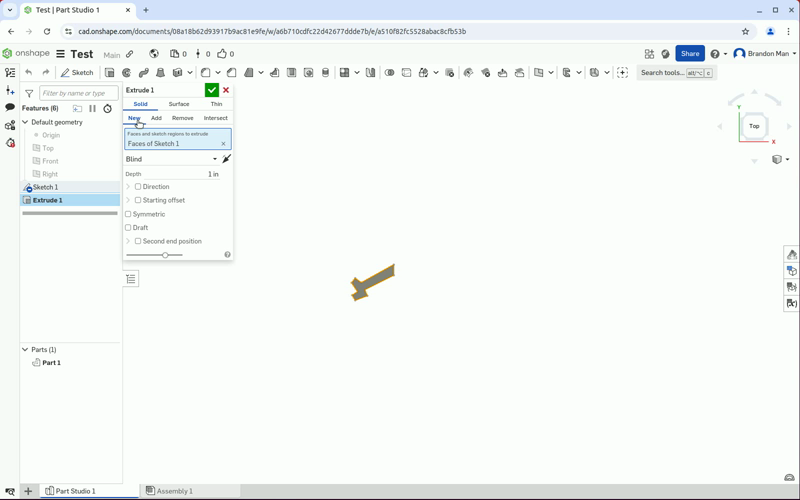
key(tab, 4)
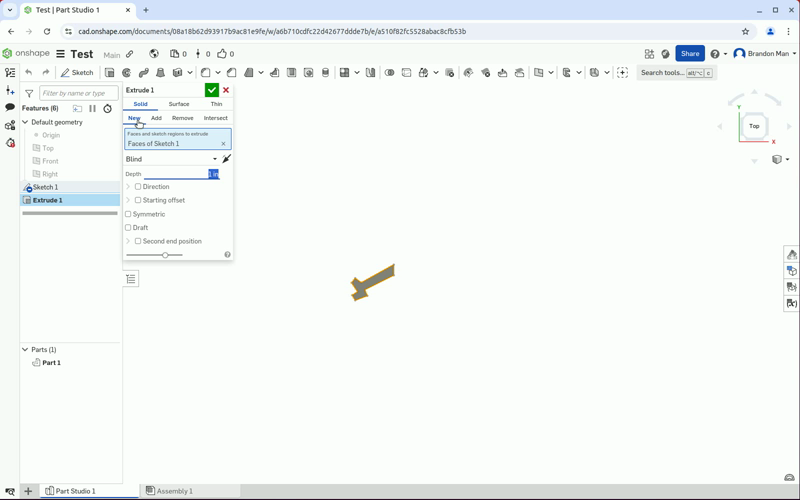
text(3.611)
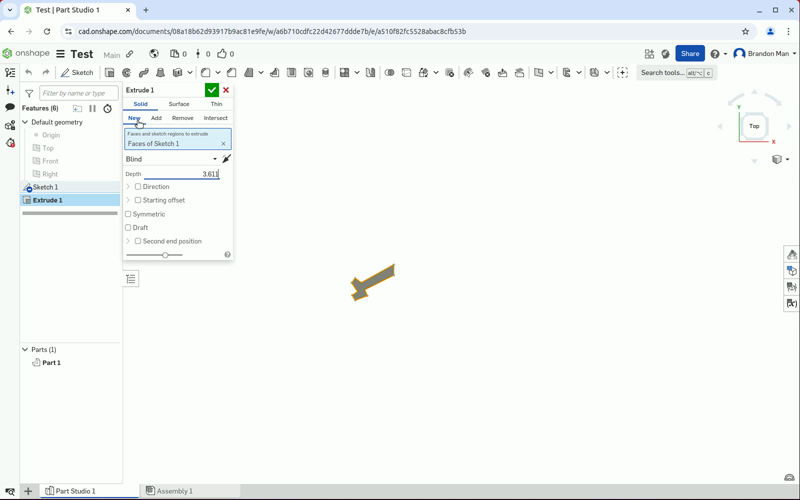
key(enter)
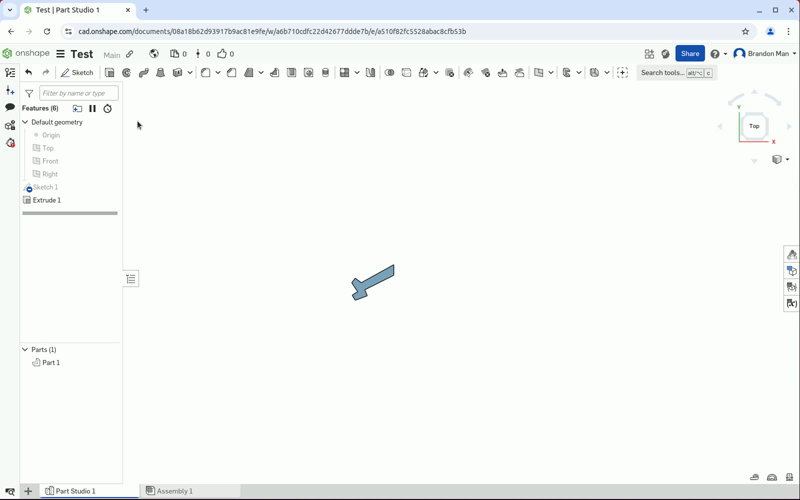
key(shift+h)
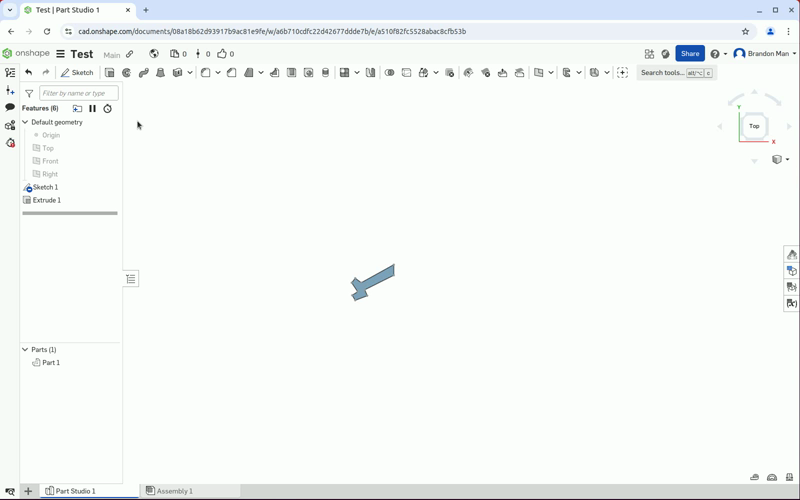
key(shift+h)
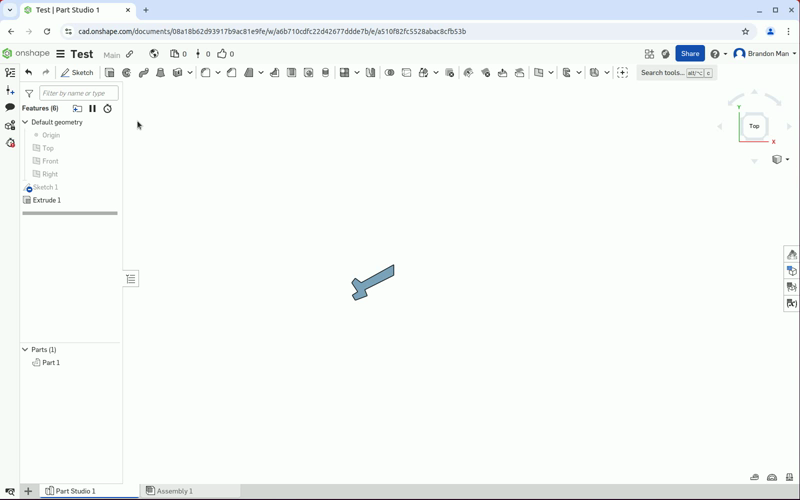
mouse_move(73, 189)
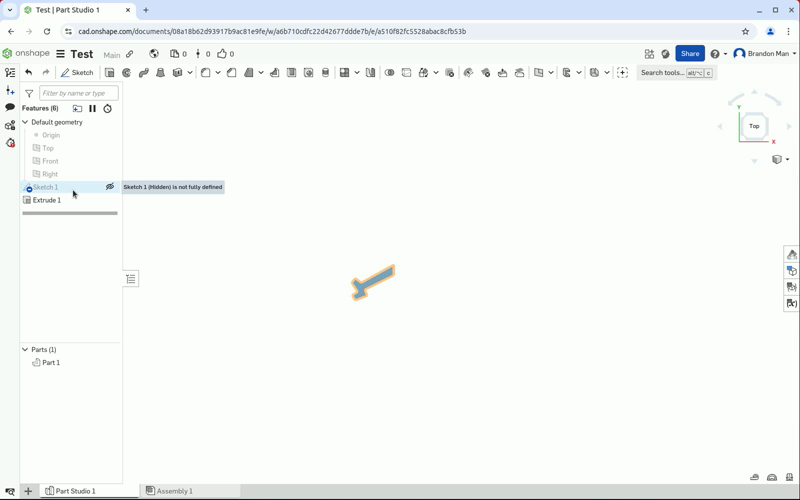
click(73, 189)
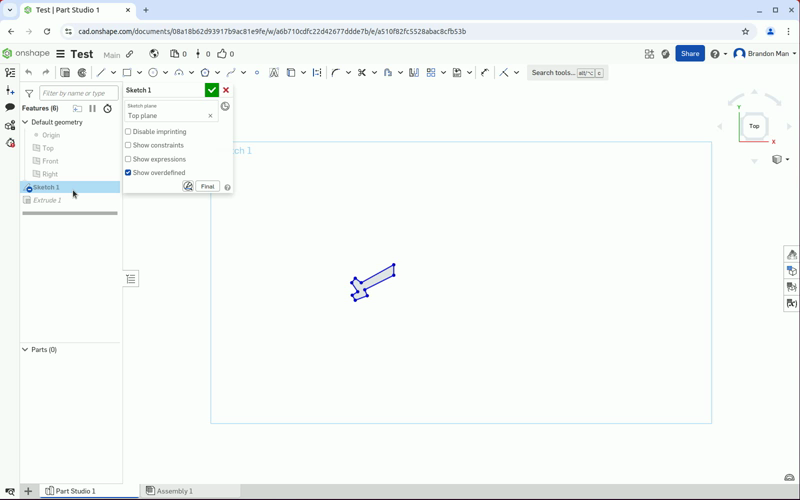
mouse_move(229, 92)
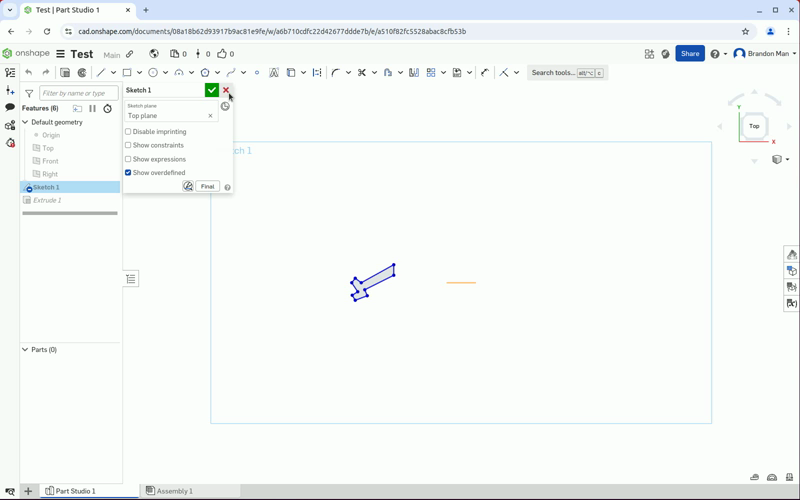
click(229, 92)
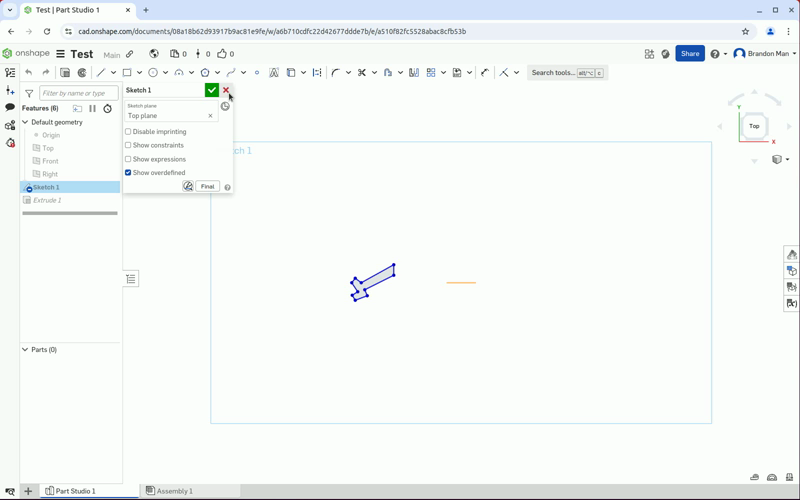
key(shift+s)
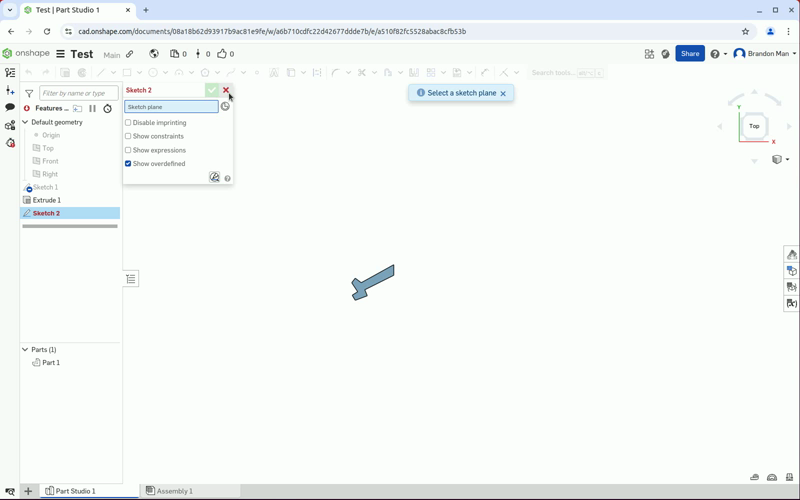
mouse_move(73, 150)
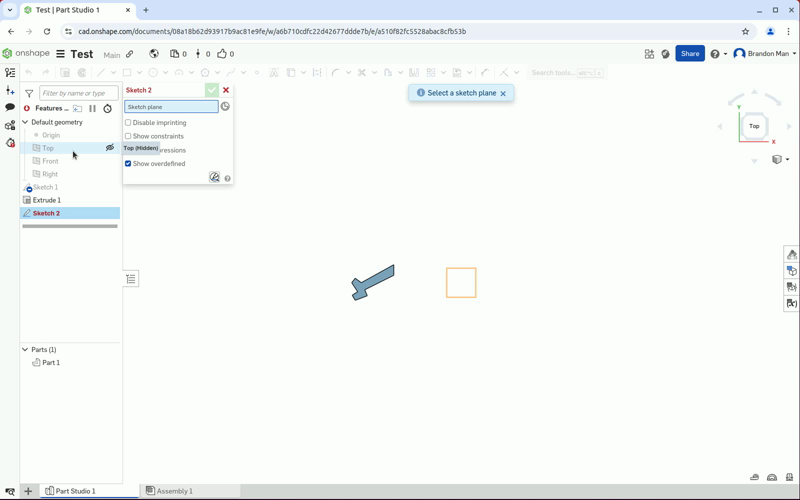
click(73, 150)
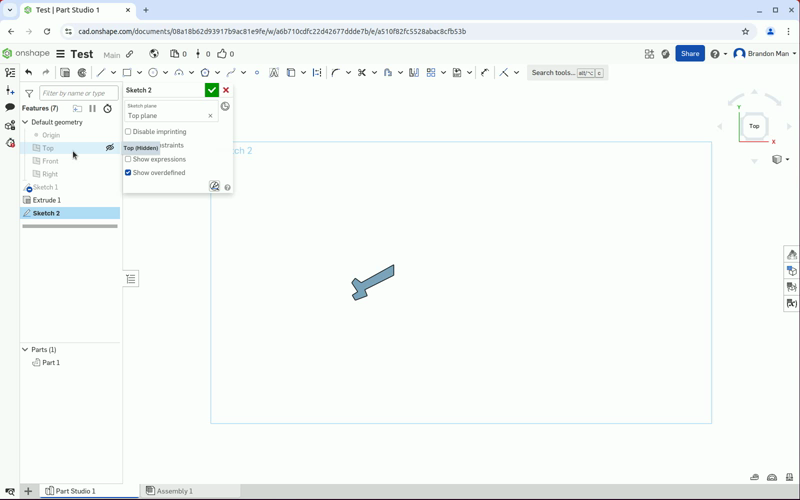
mouse_move(73, 352)
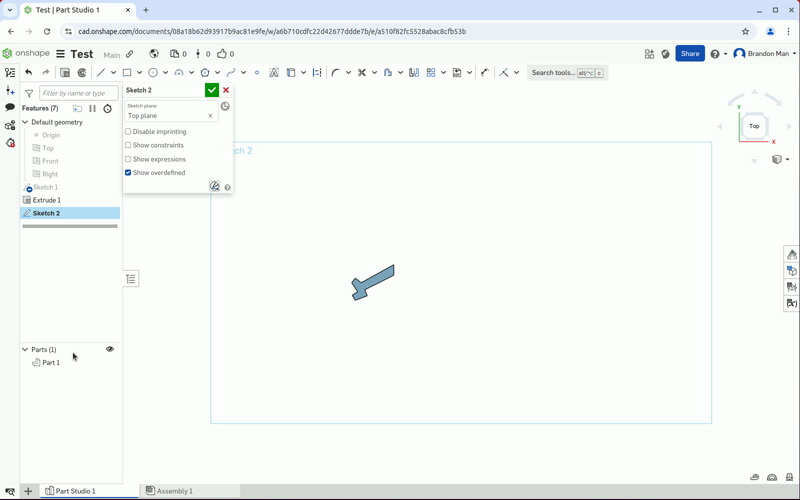
key(y)
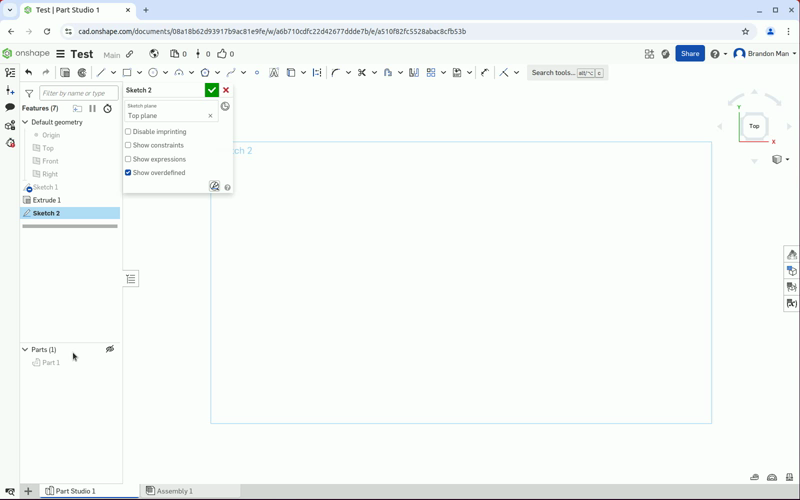
key(l)
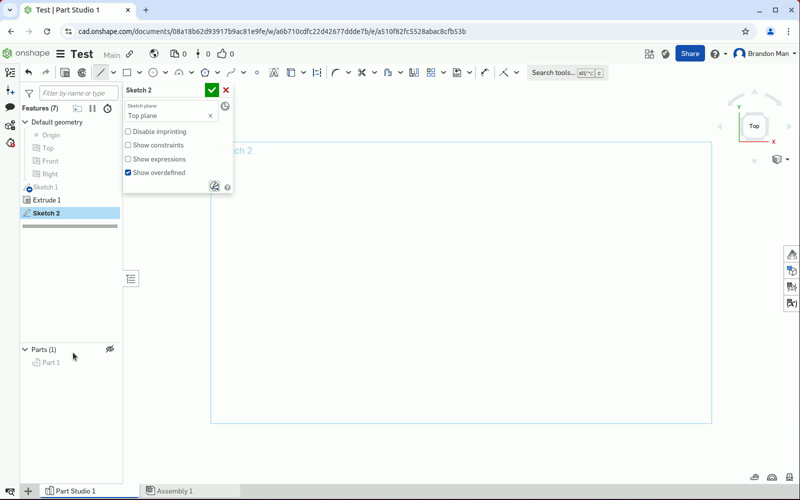
key_down(shift)
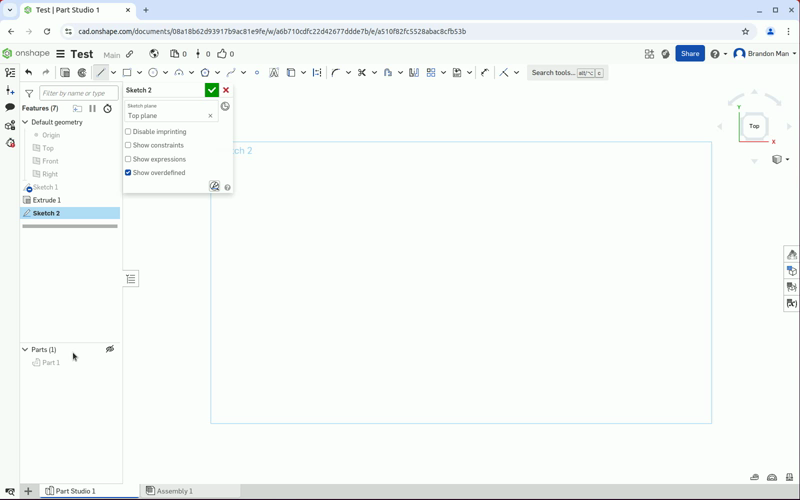
mouse_move(519, 273)
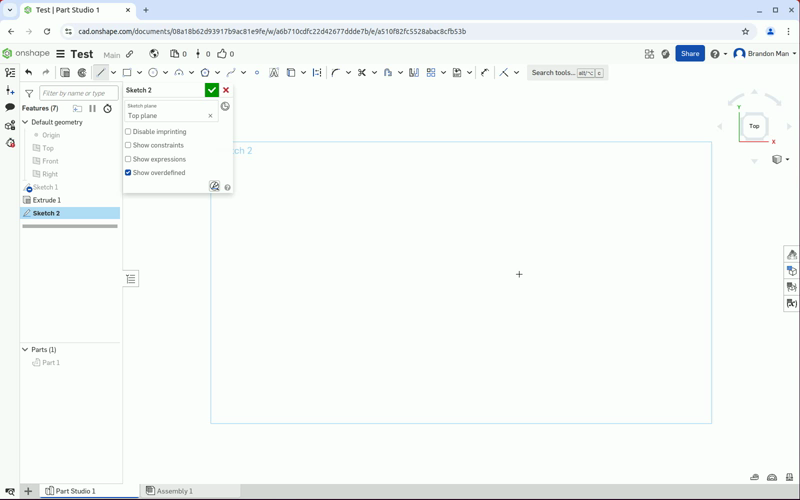
click(519, 273)
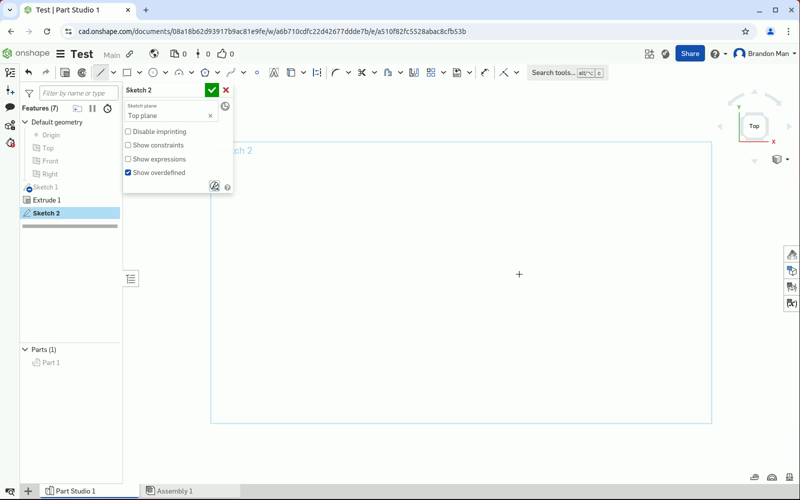
key_up(shift)
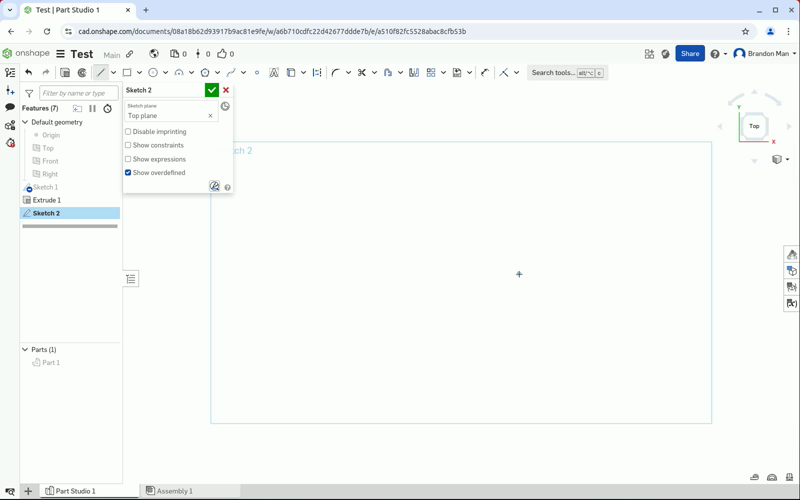
key_down(shift)
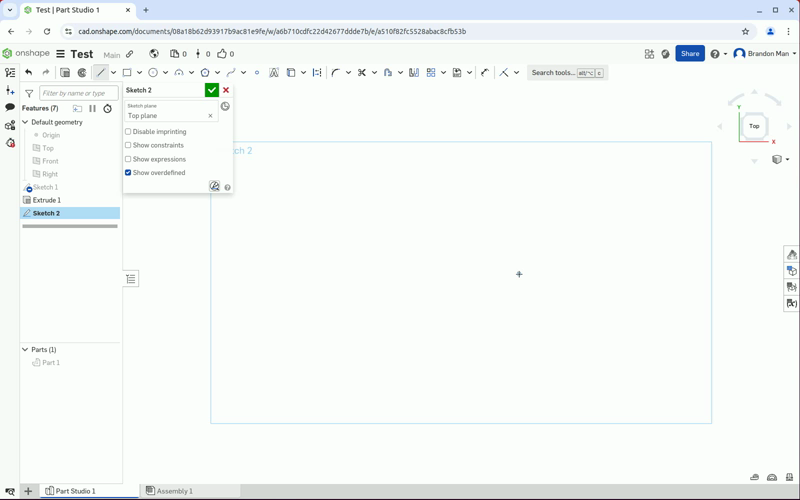
mouse_move(549, 273)
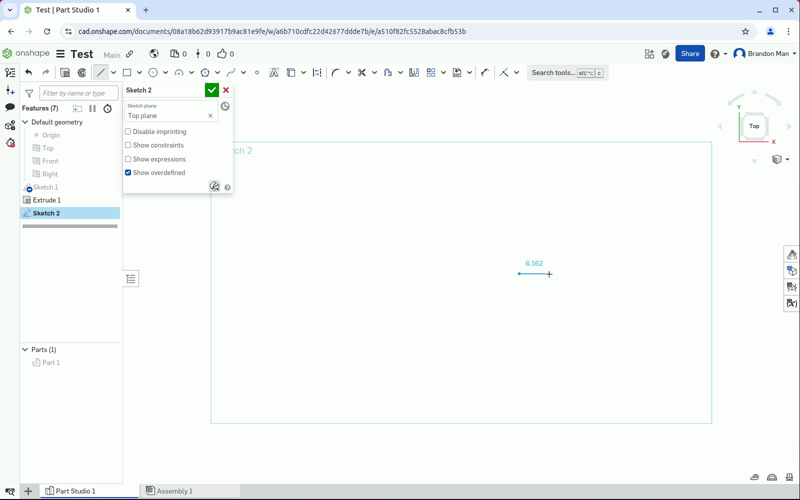
mouse_move(553, 287)
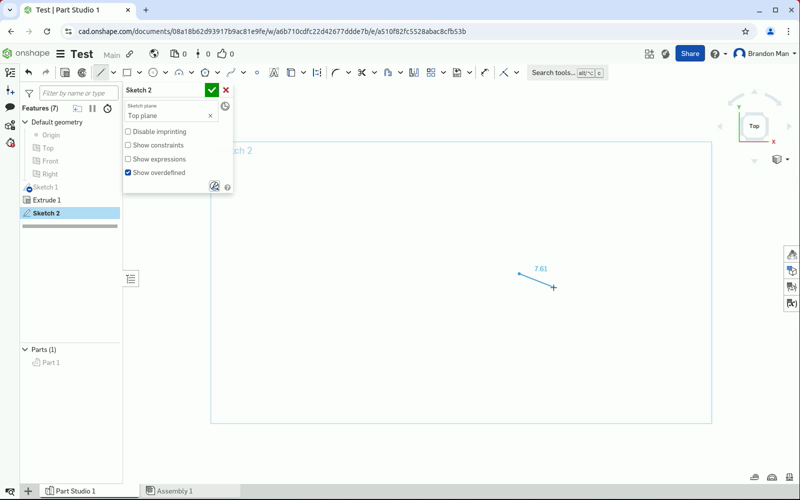
click(553, 287)
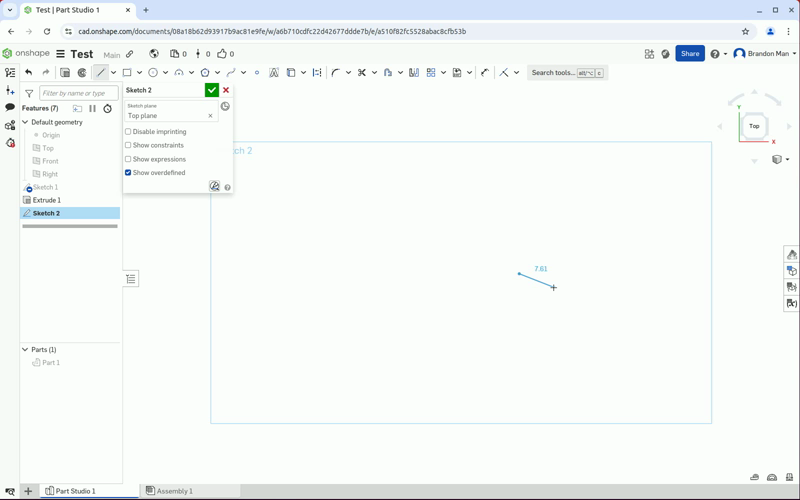
key_up(shift)
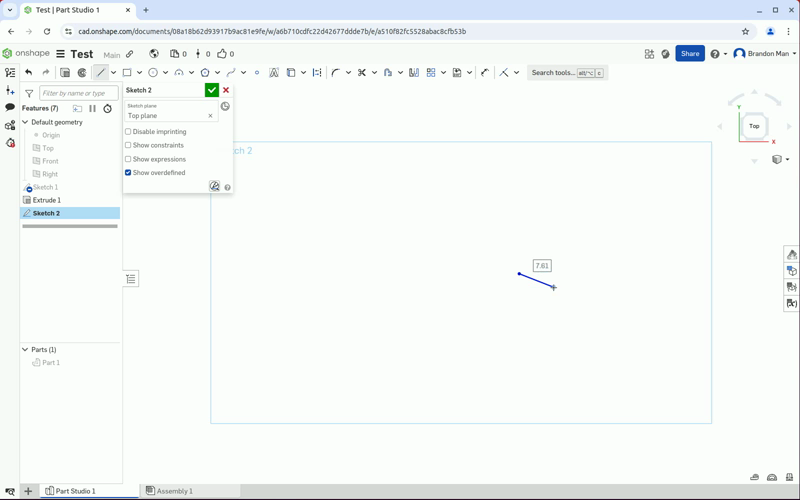
key_down(shift)
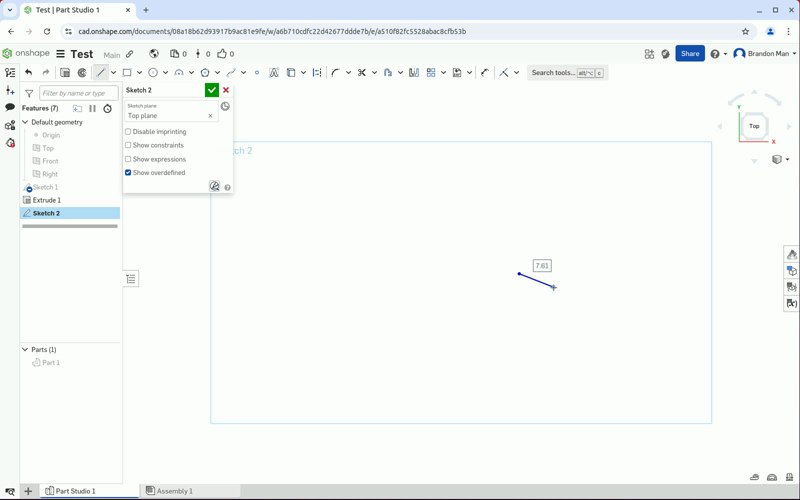
mouse_move(583, 287)
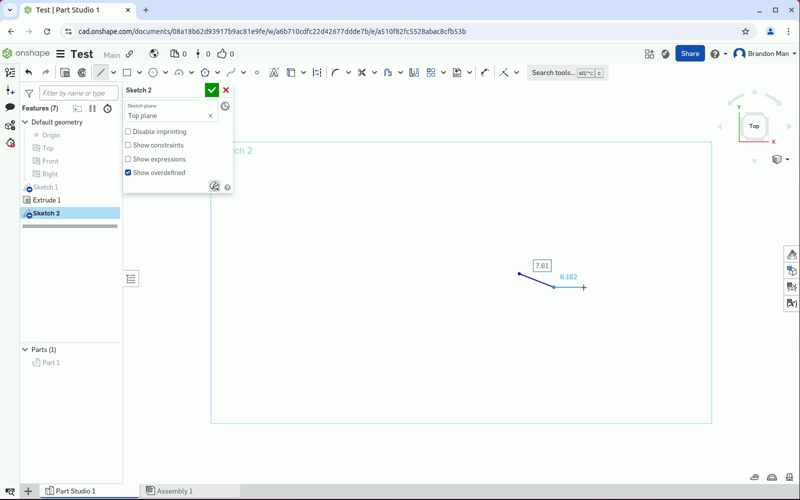
mouse_move(558, 299)
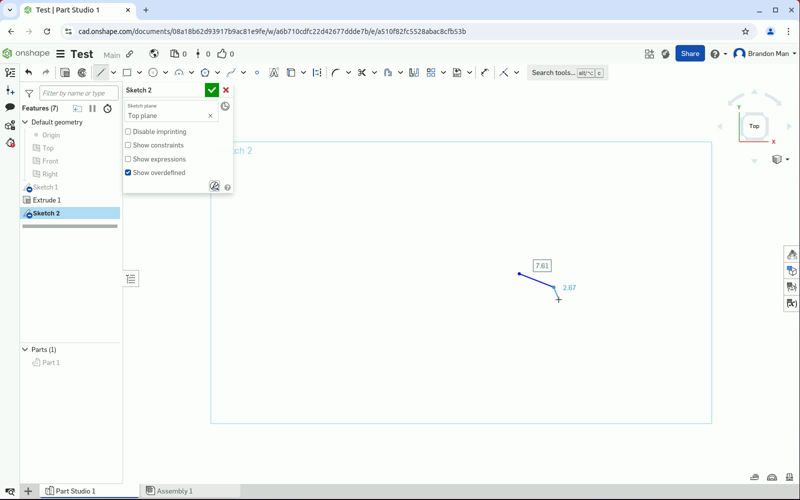
click(558, 299)
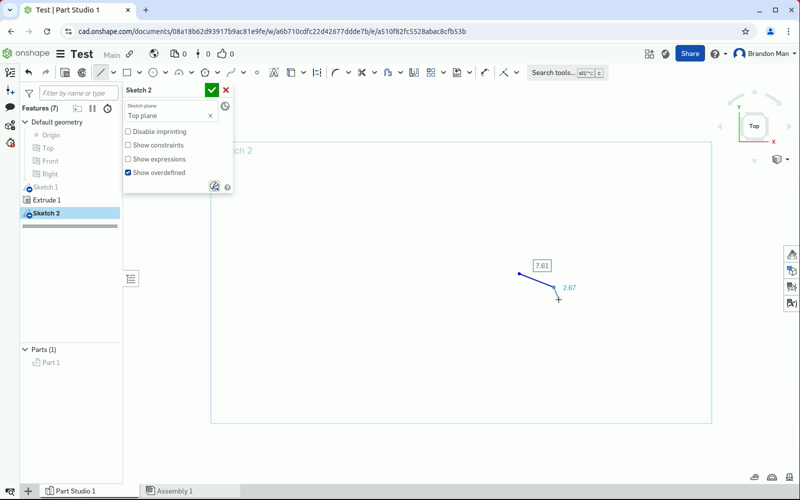
key_up(shift)
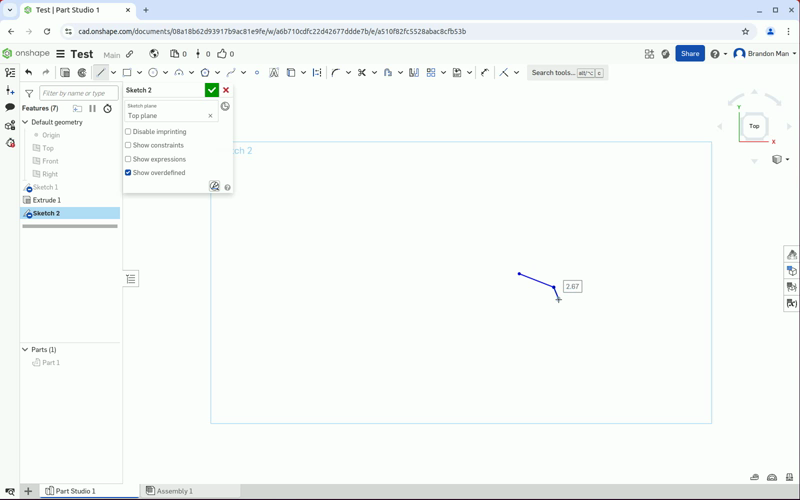
key_down(shift)
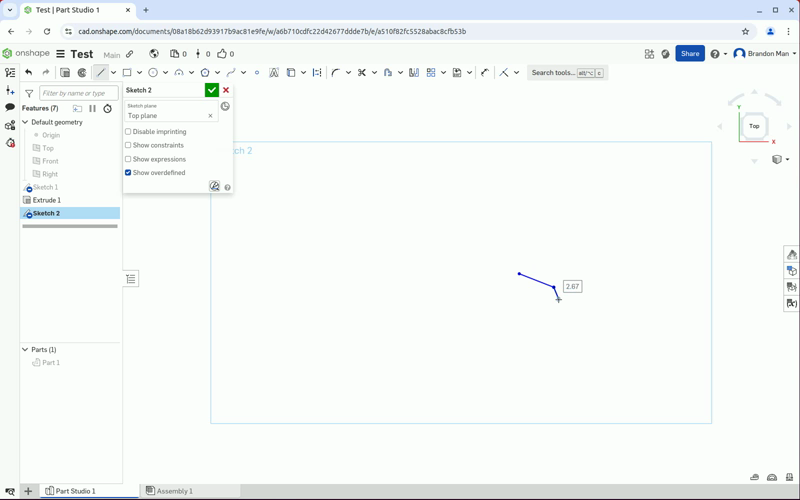
mouse_move(588, 299)
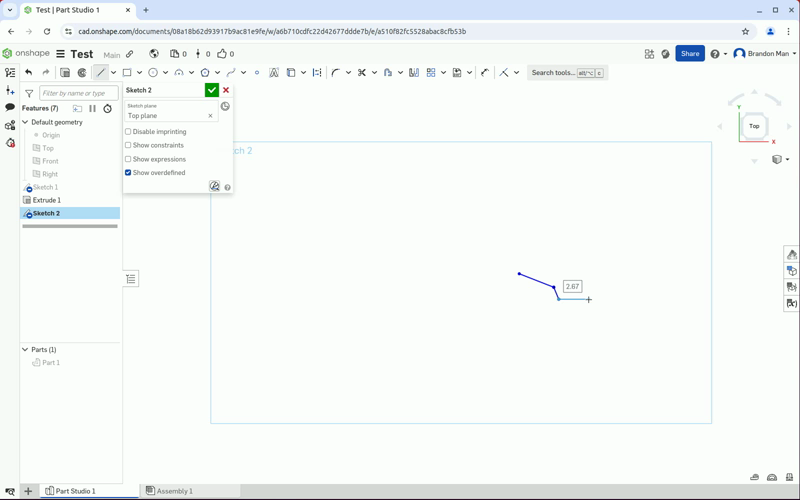
mouse_move(568, 296)
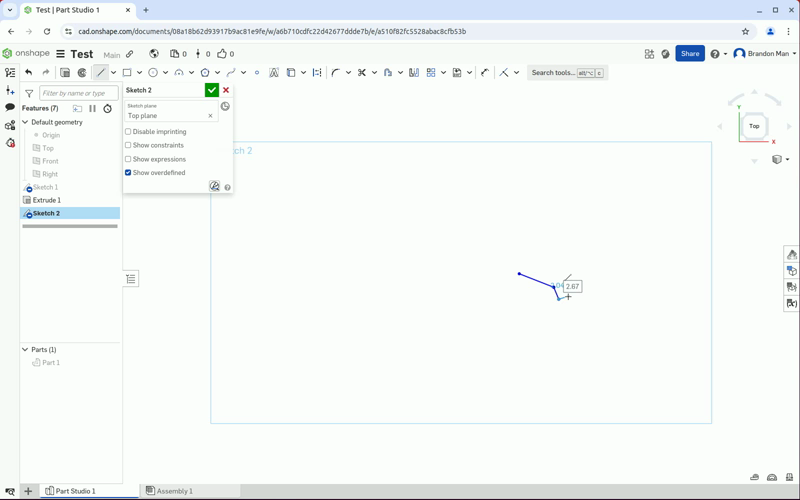
click(568, 296)
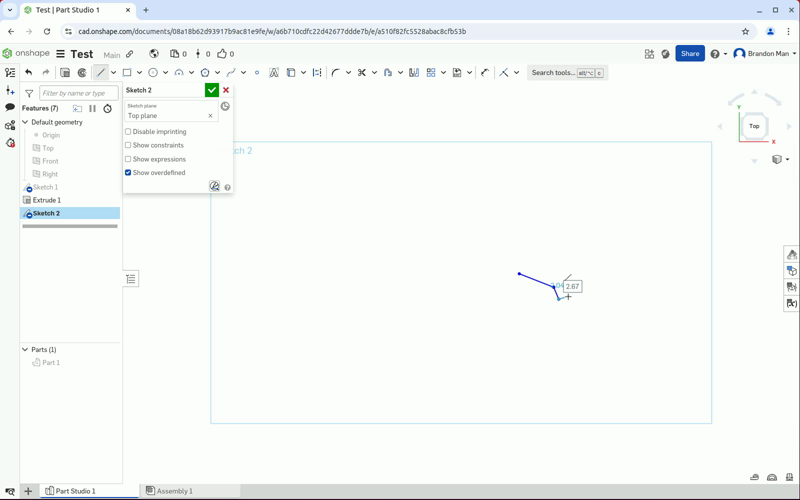
key_up(shift)
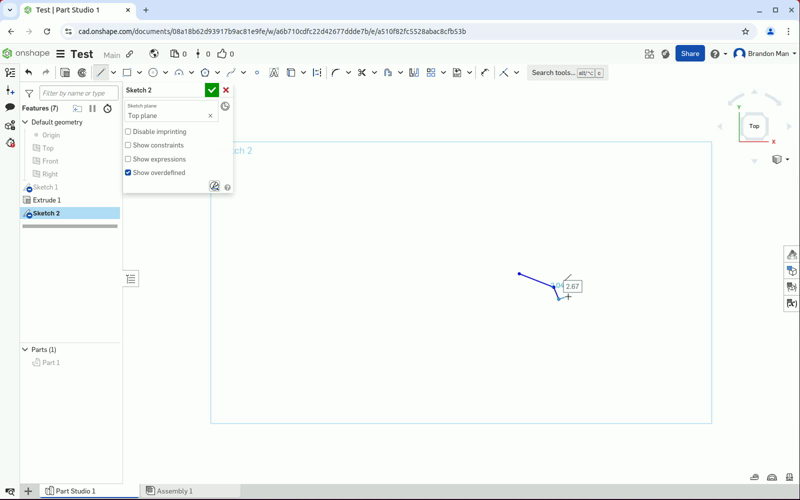
key_down(shift)
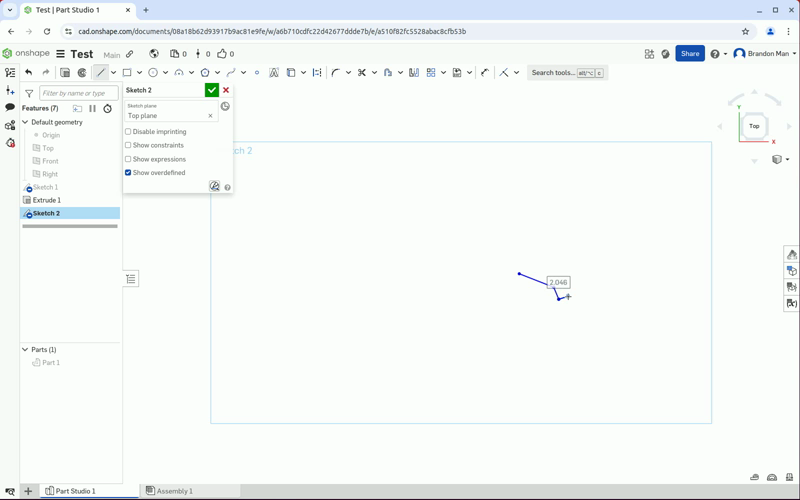
mouse_move(589, 296)
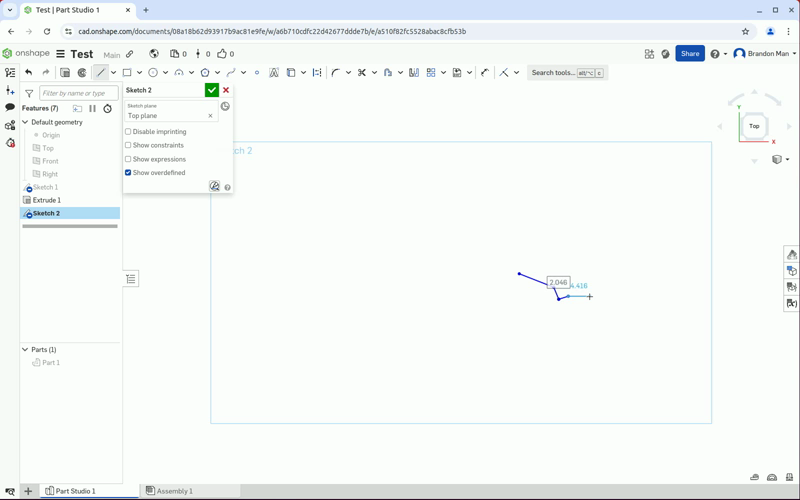
mouse_move(564, 292)
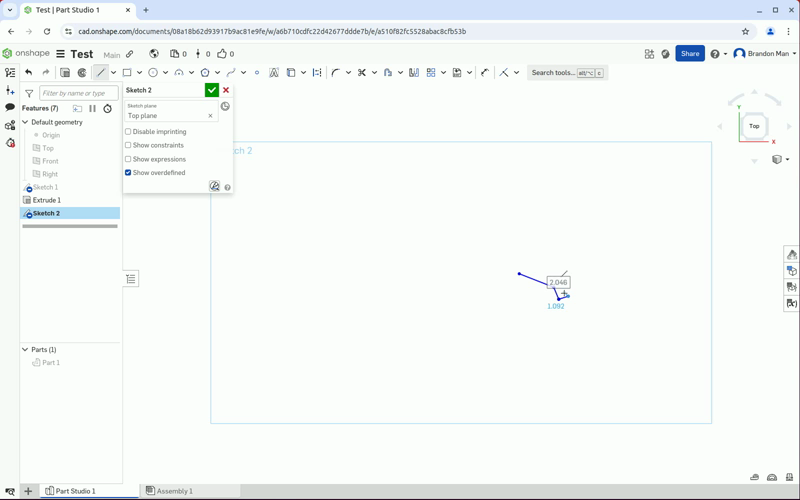
scroll(6)
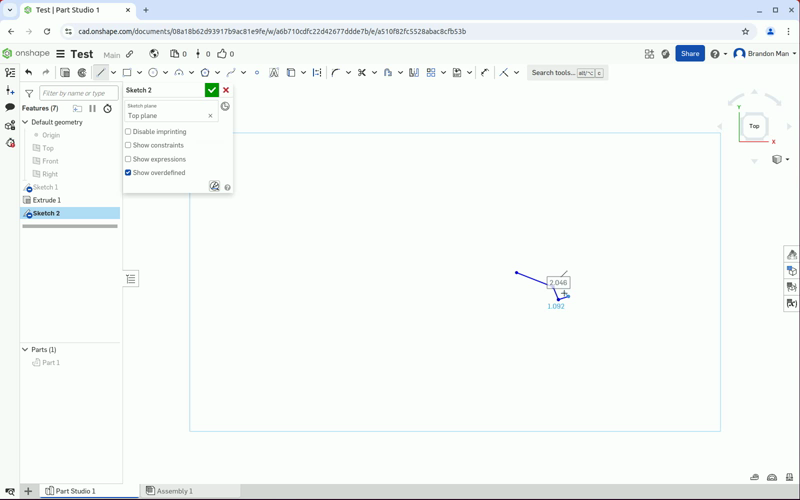
scroll(6)
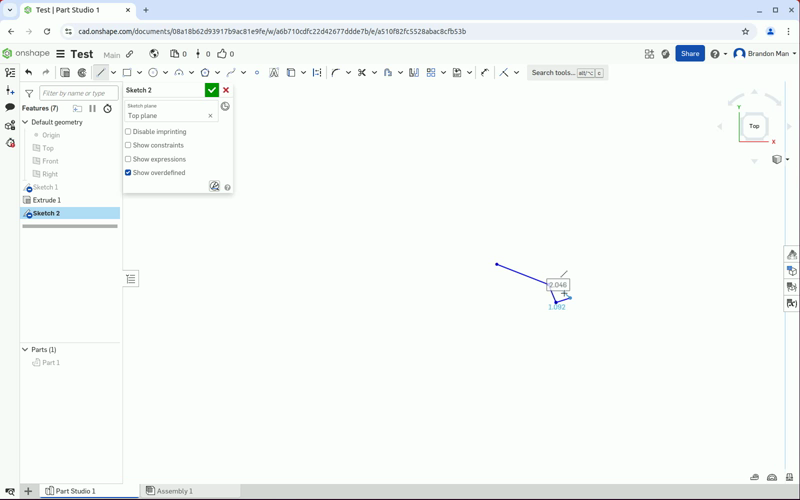
scroll(6)
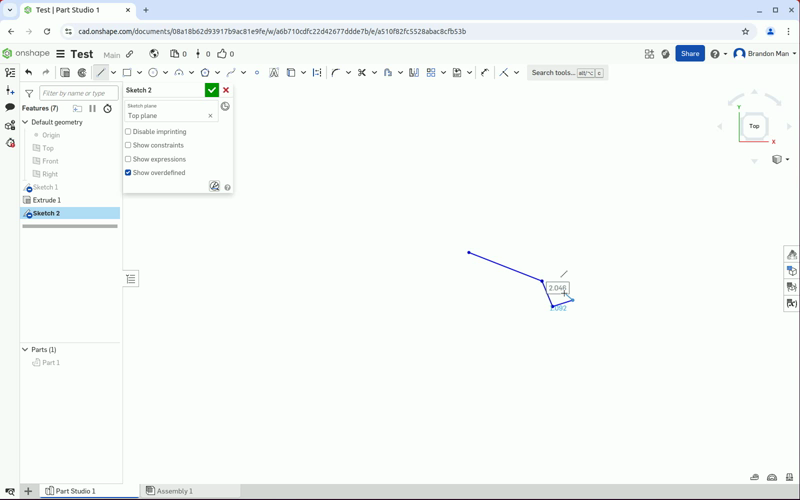
scroll(6)
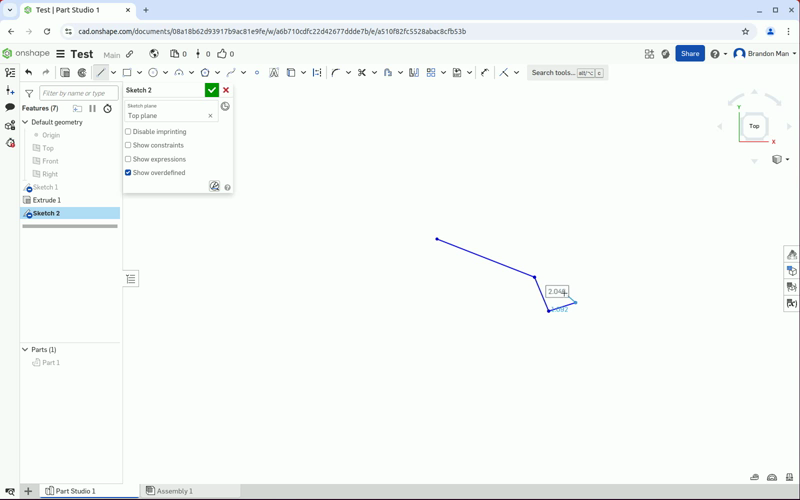
scroll(6)
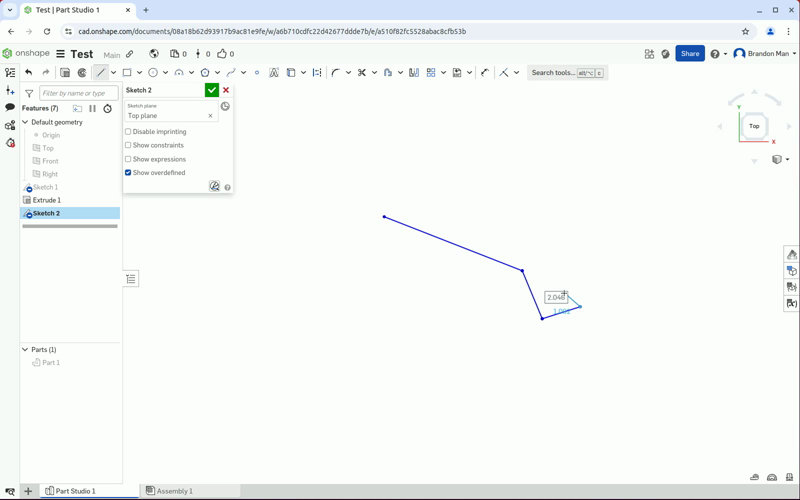
scroll(6)
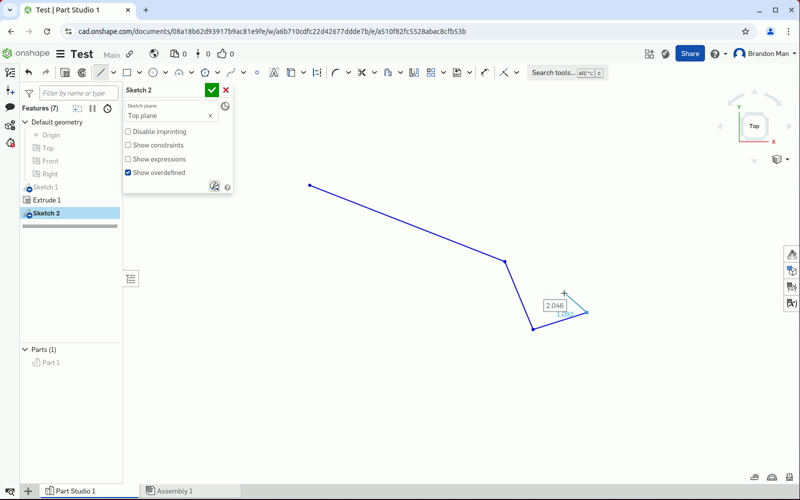
scroll(6)
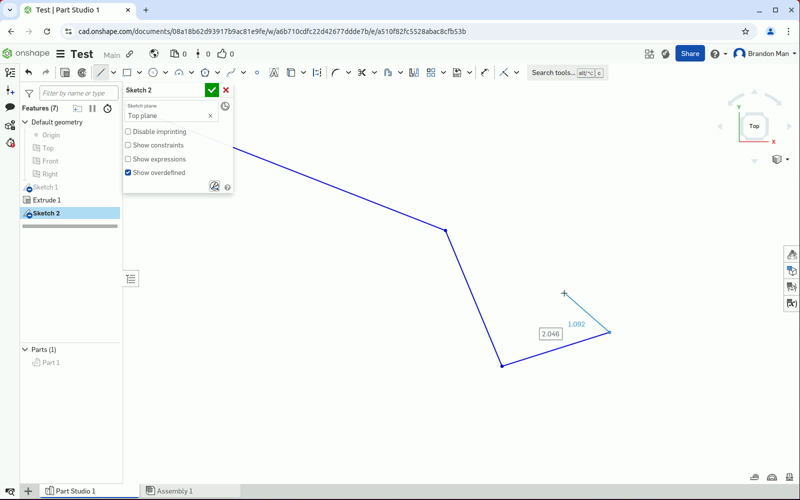
click(564, 292)
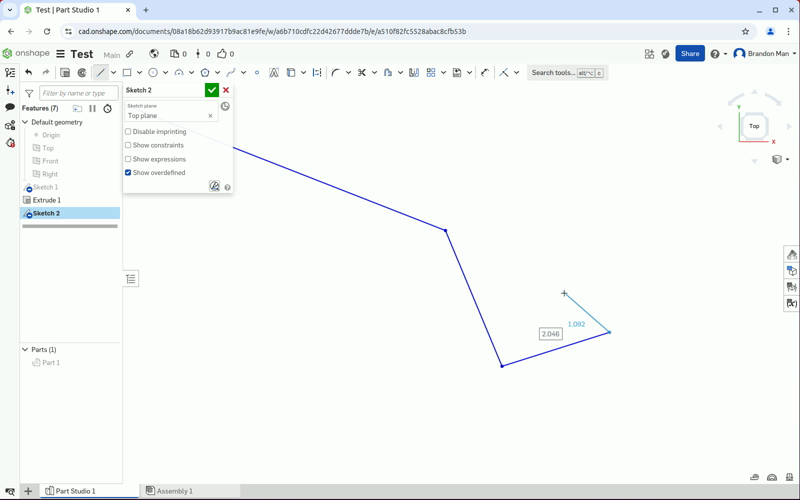
scroll(-6)
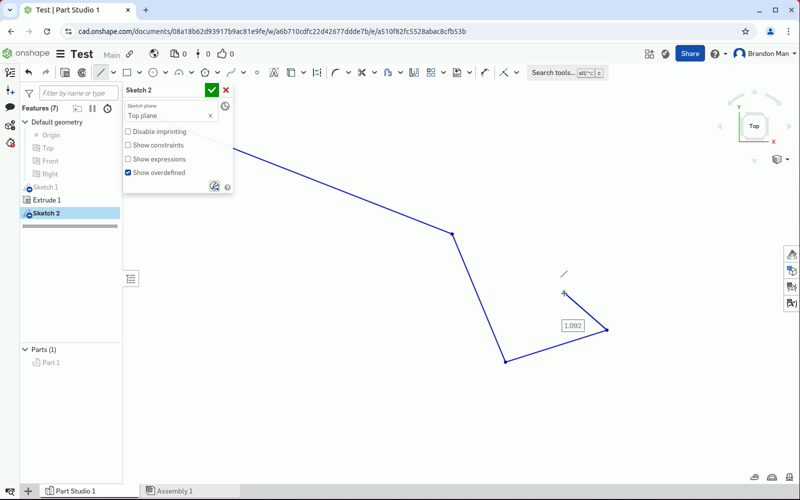
scroll(-6)
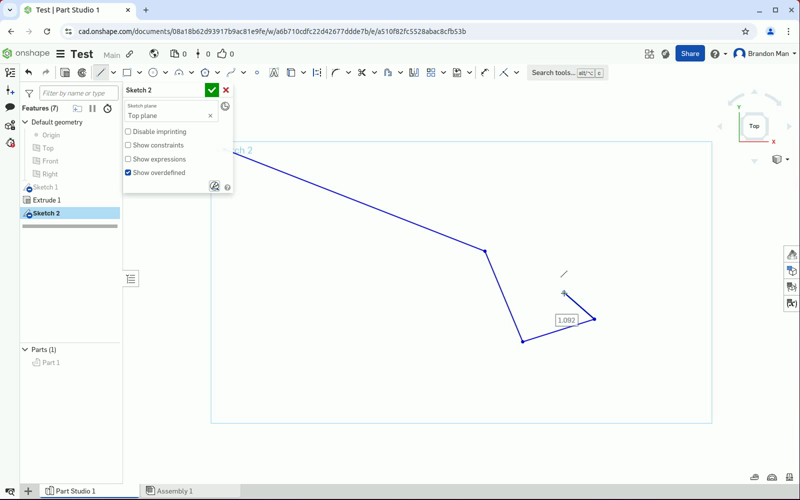
scroll(-6)
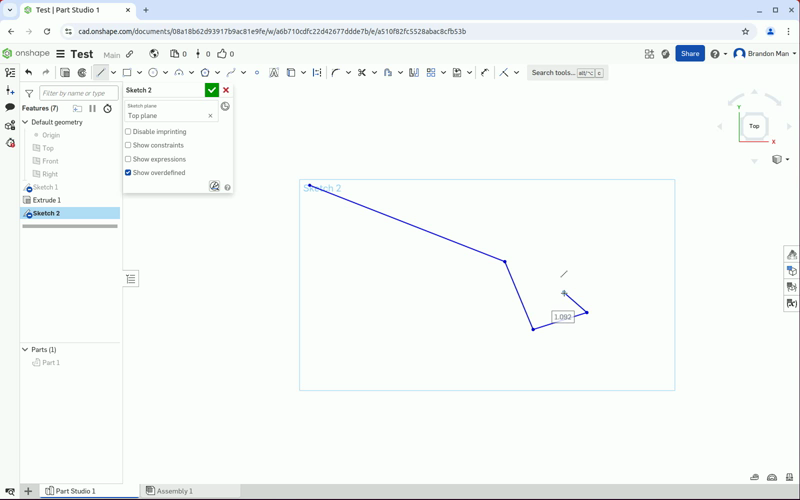
scroll(-6)
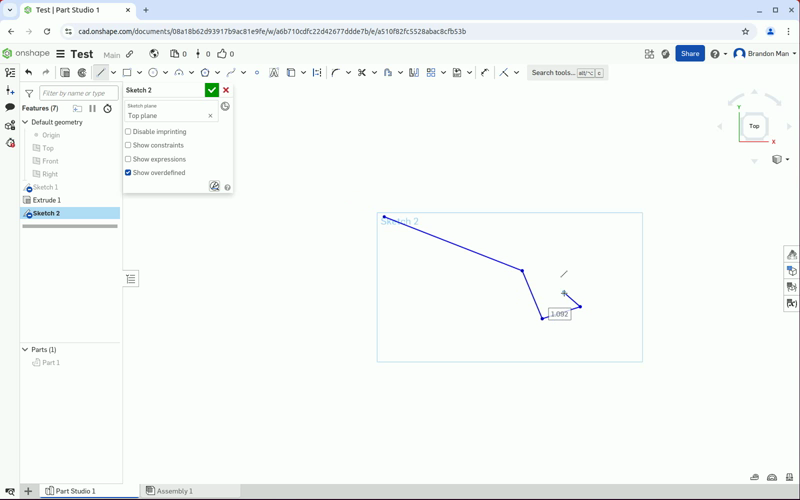
scroll(-6)
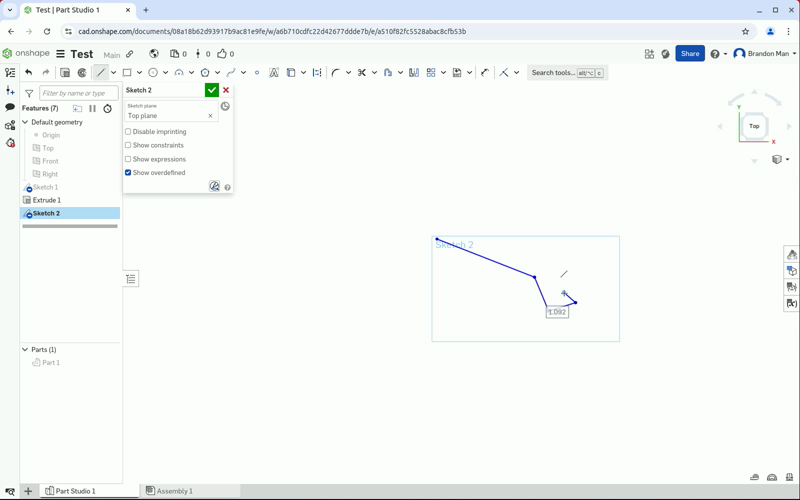
scroll(-6)
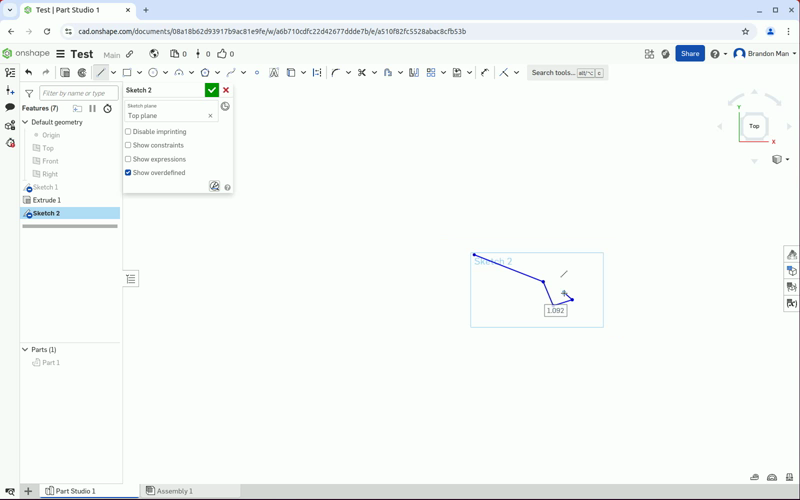
scroll(-6)
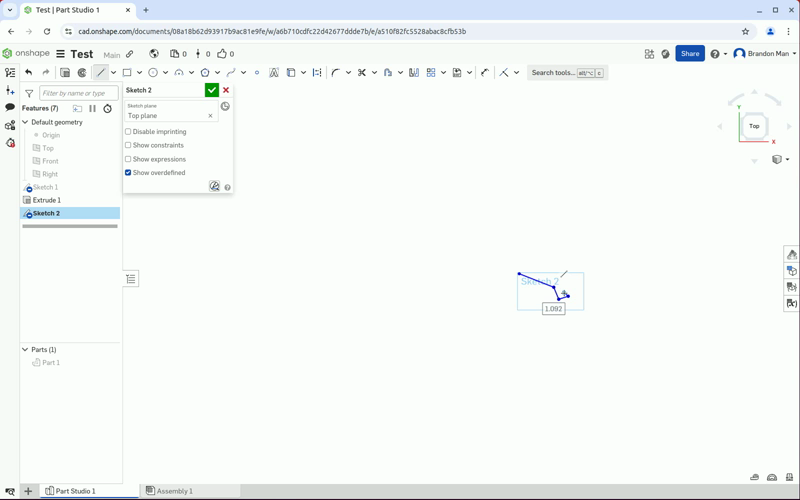
key_up(shift)
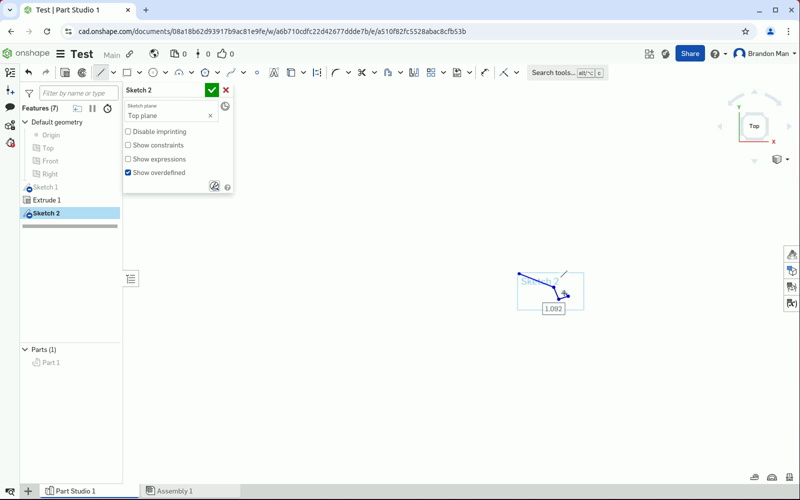
key_down(shift)
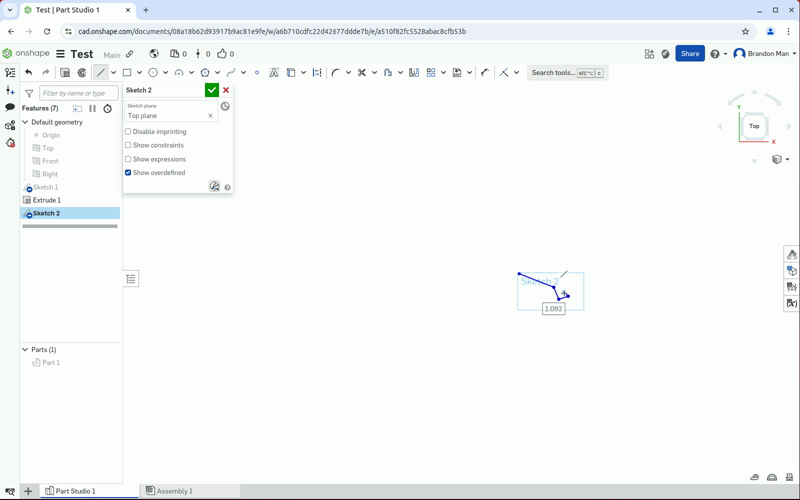
mouse_move(589, 292)
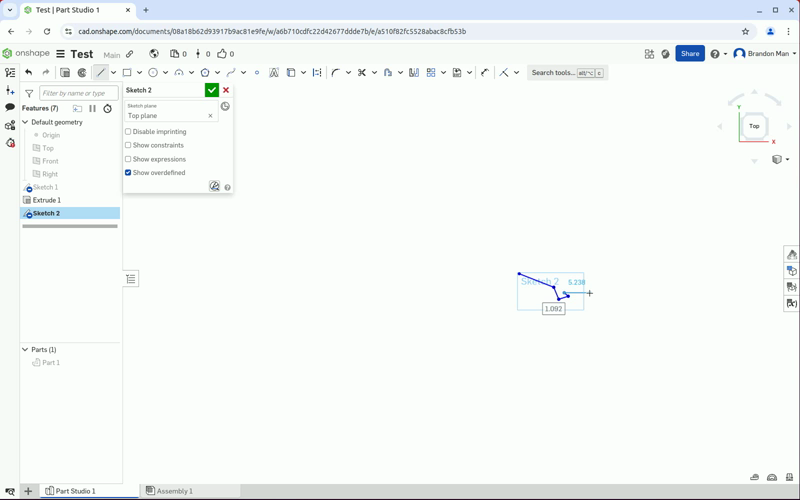
mouse_move(568, 286)
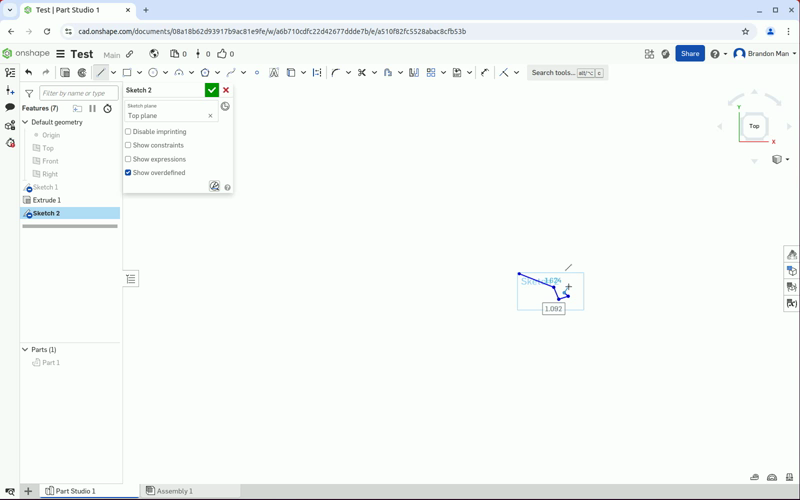
click(568, 286)
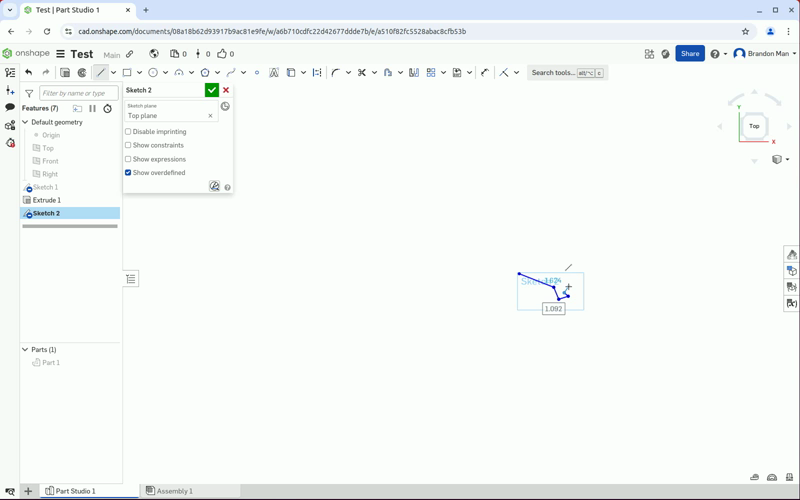
key_up(shift)
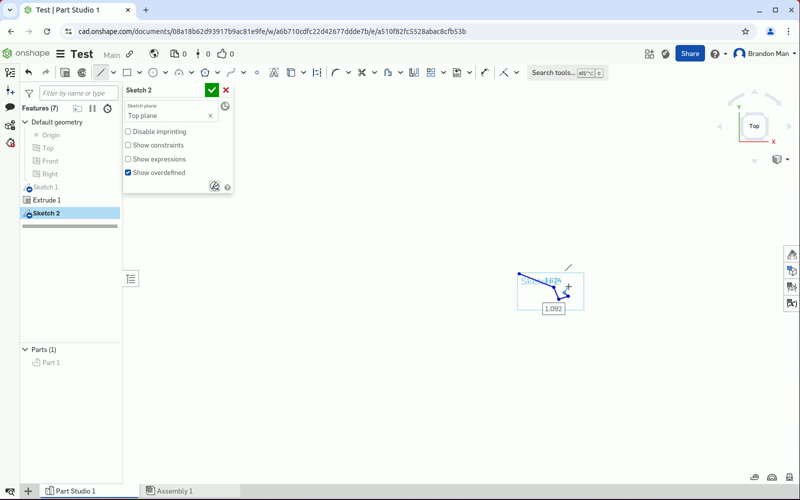
key_down(shift)
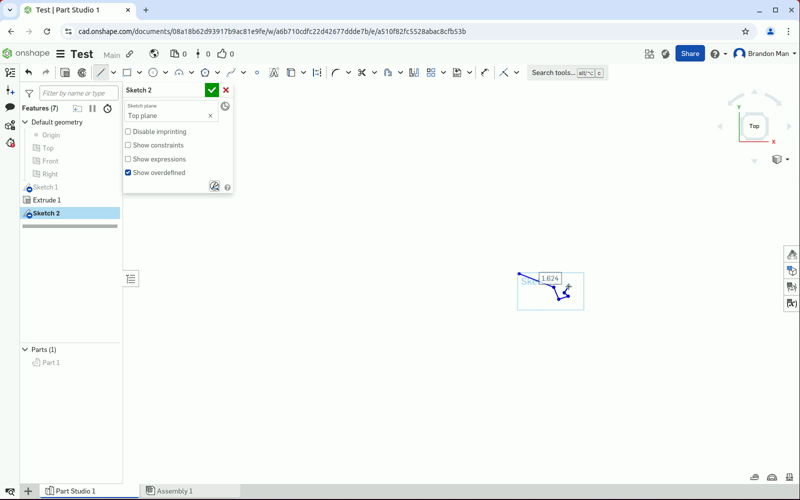
mouse_move(589, 286)
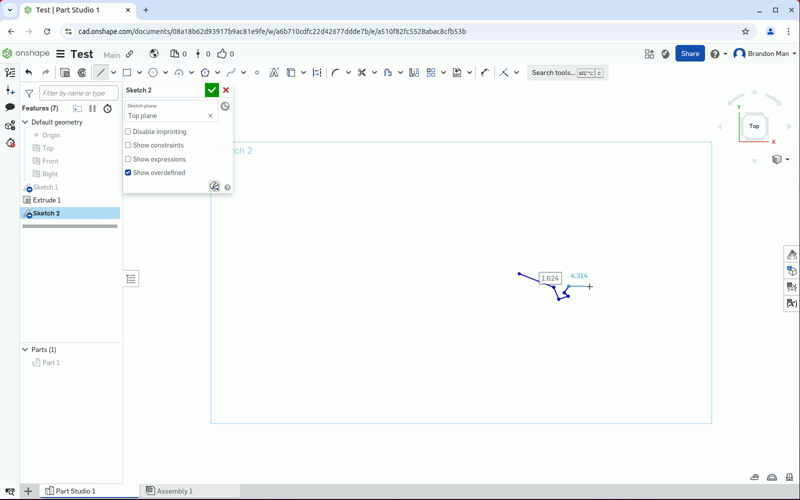
mouse_move(573, 283)
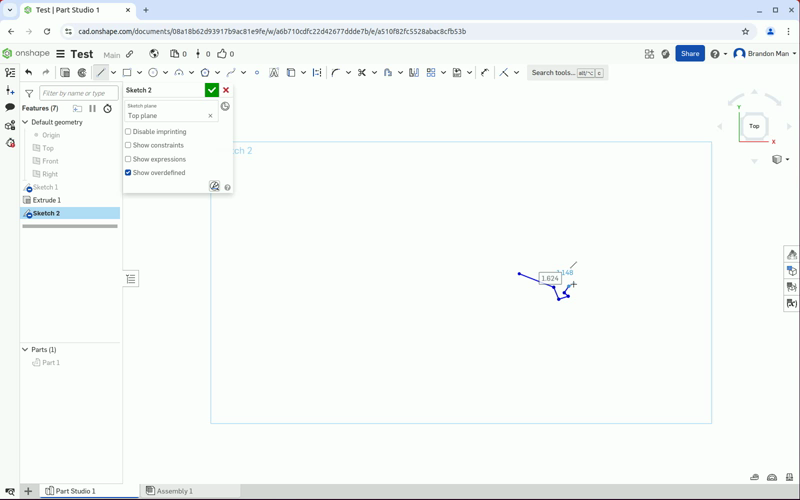
scroll(6)
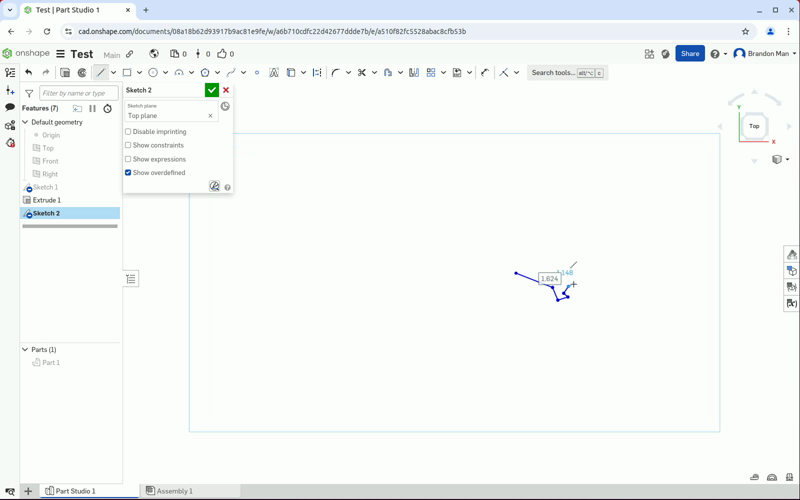
scroll(6)
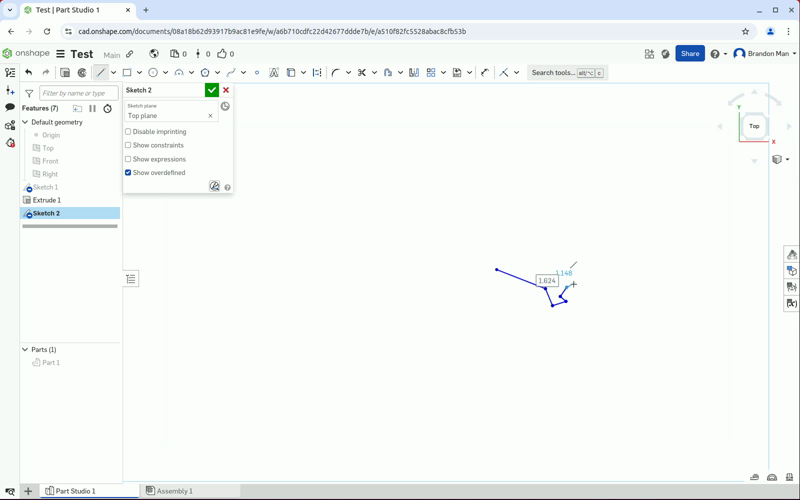
scroll(6)
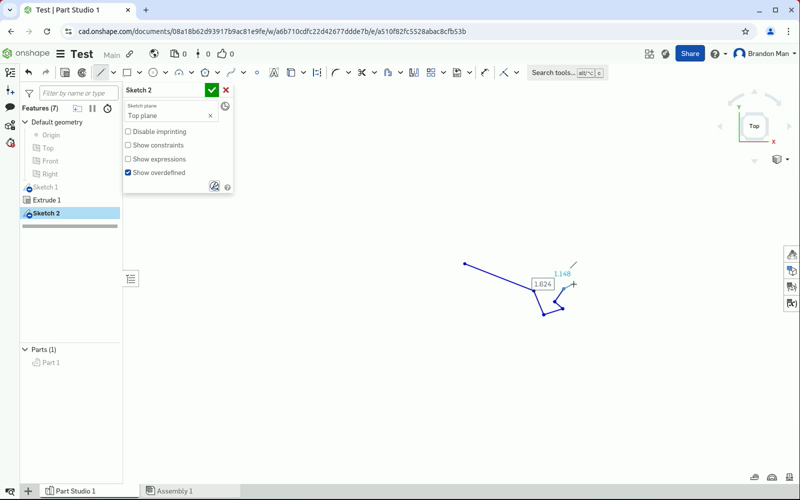
scroll(6)
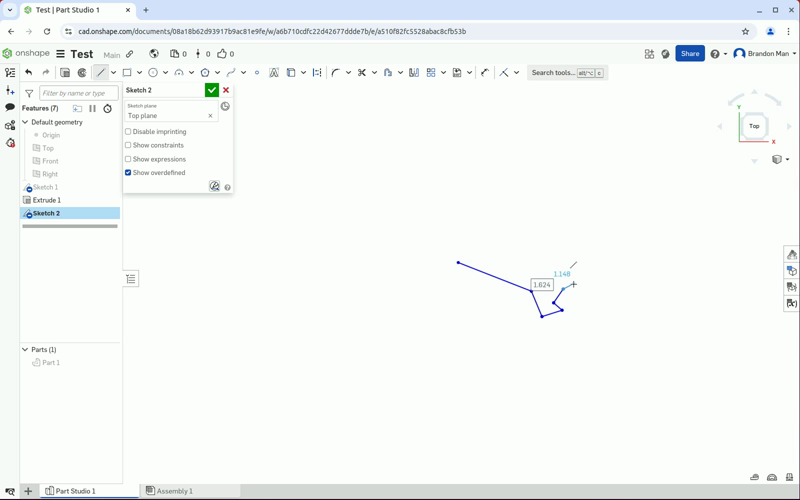
scroll(6)
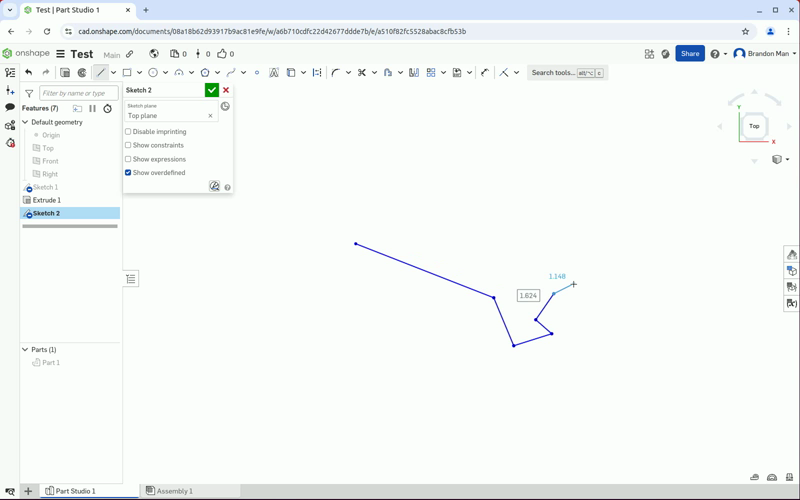
scroll(6)
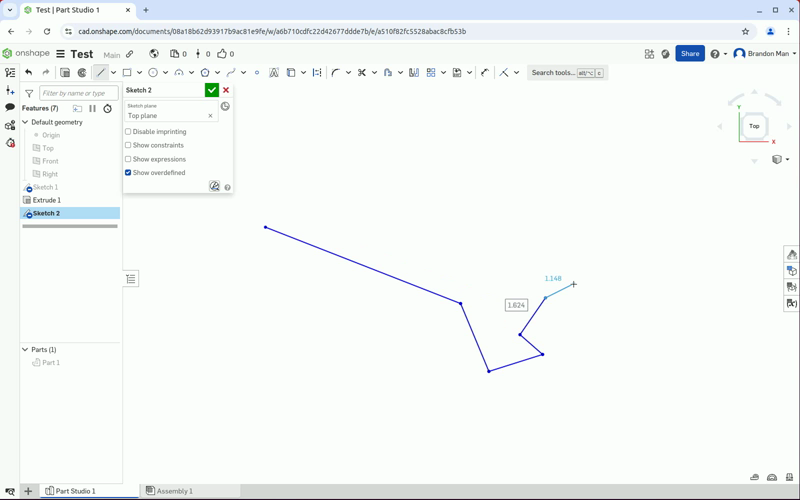
scroll(6)
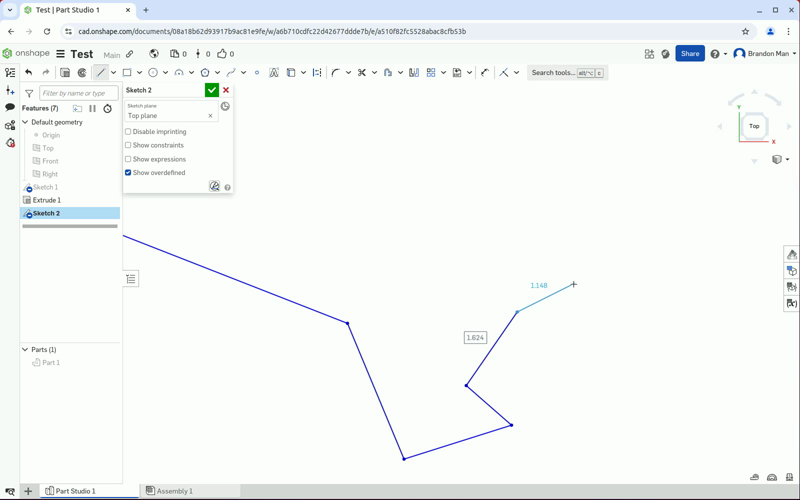
click(573, 283)
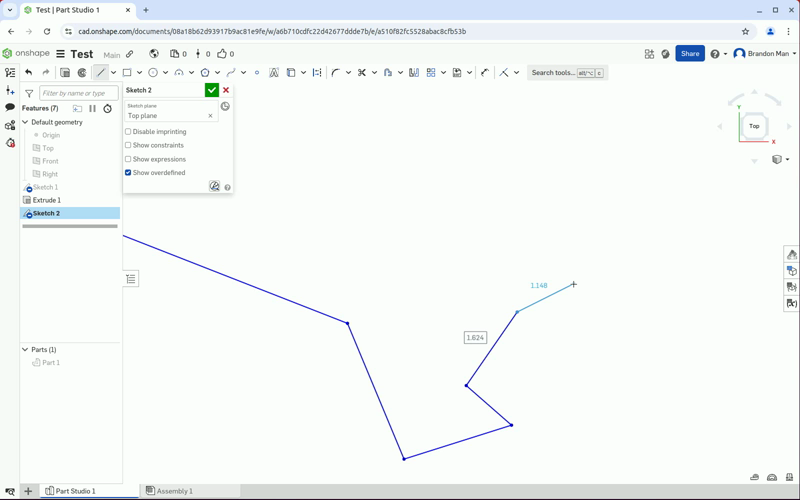
scroll(-6)
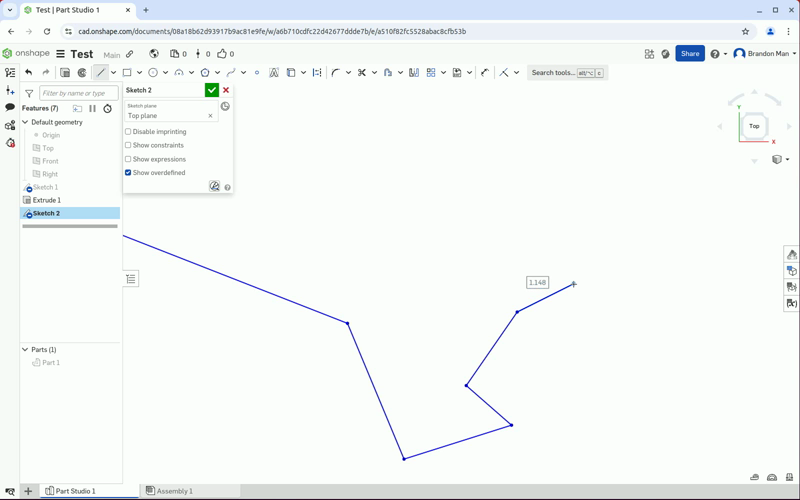
scroll(-6)
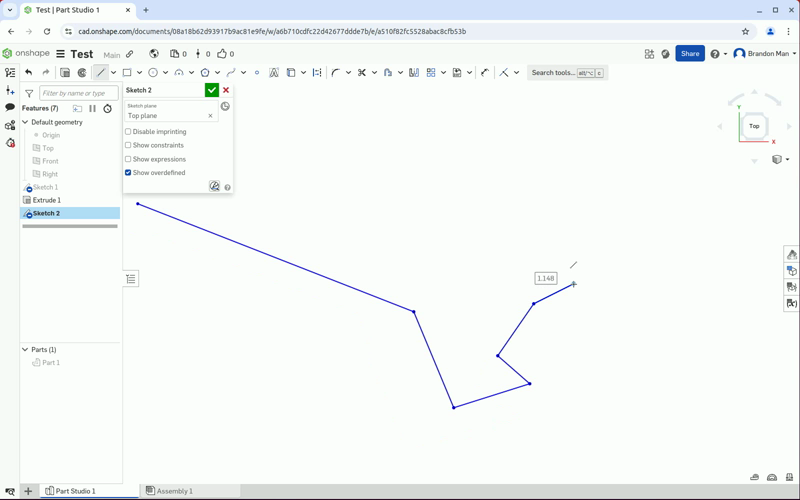
scroll(-6)
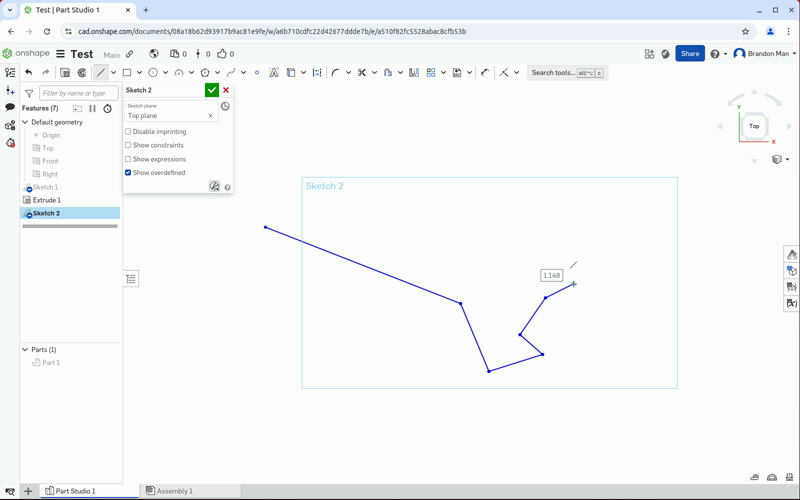
scroll(-6)
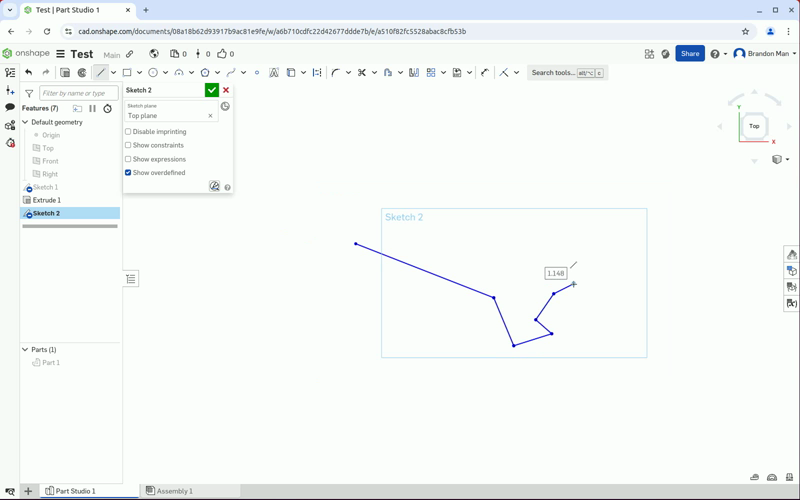
scroll(-6)
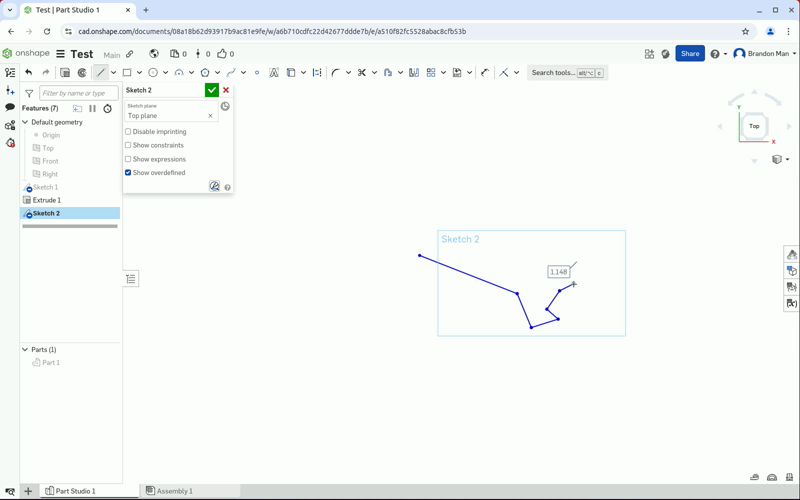
scroll(-6)
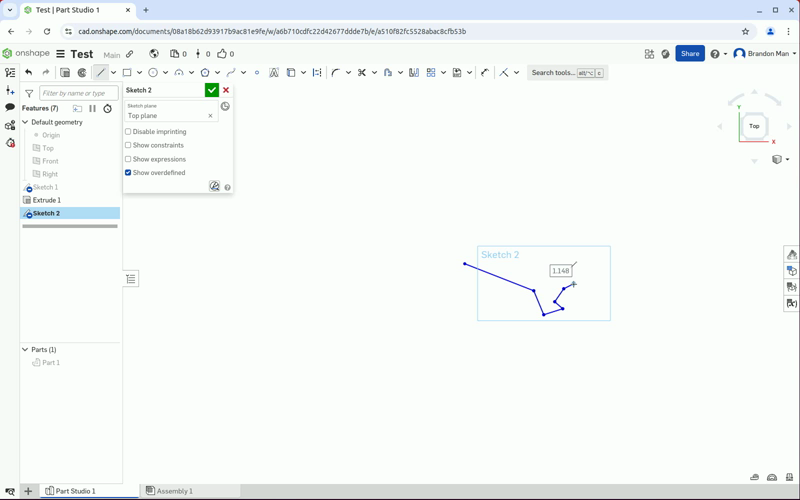
scroll(-6)
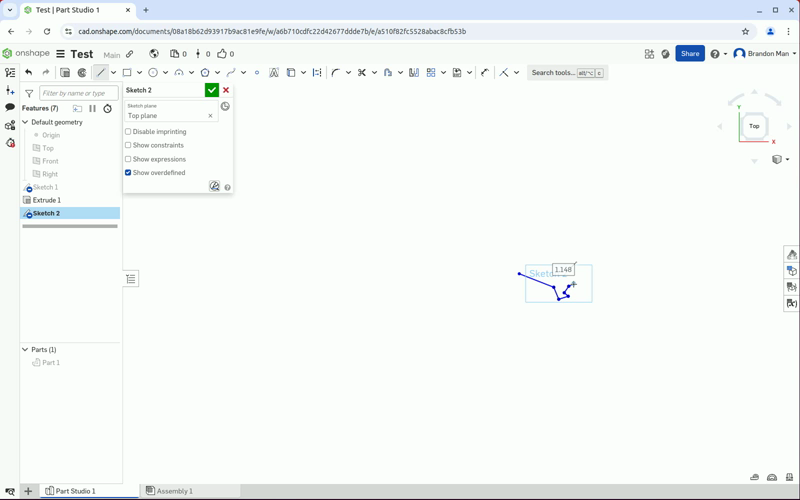
key_up(shift)
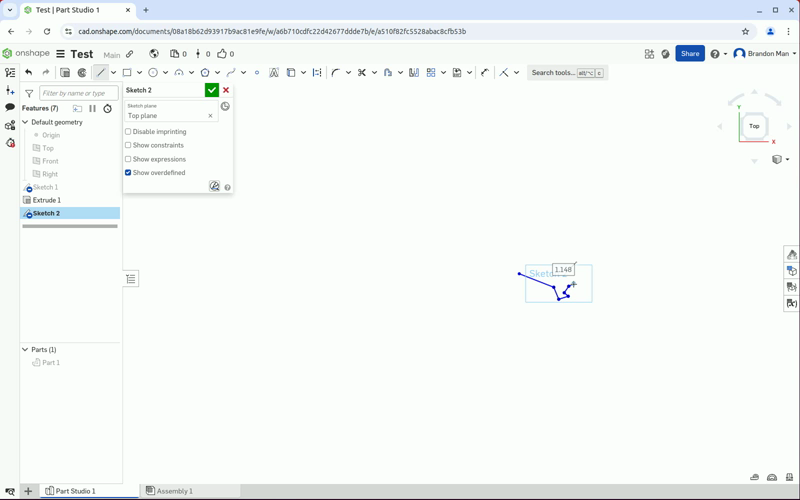
key_down(shift)
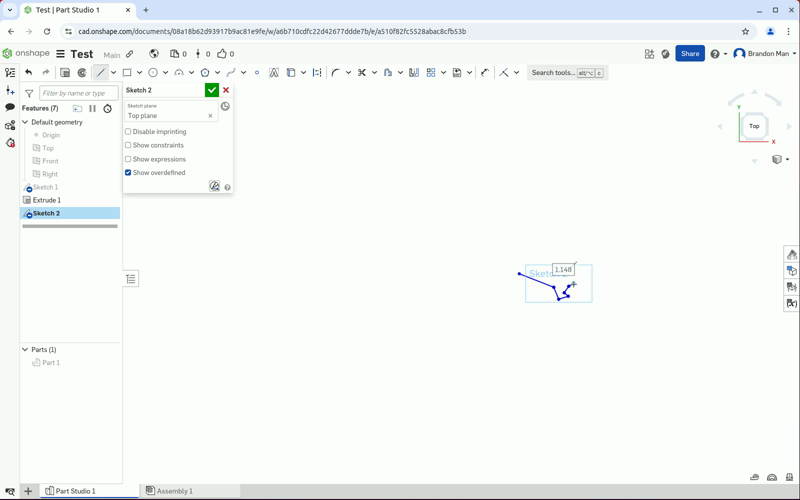
mouse_move(589, 283)
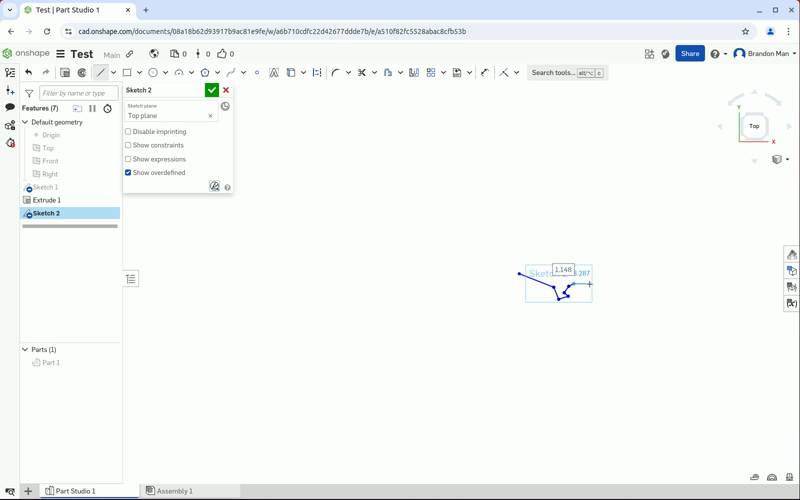
mouse_move(573, 276)
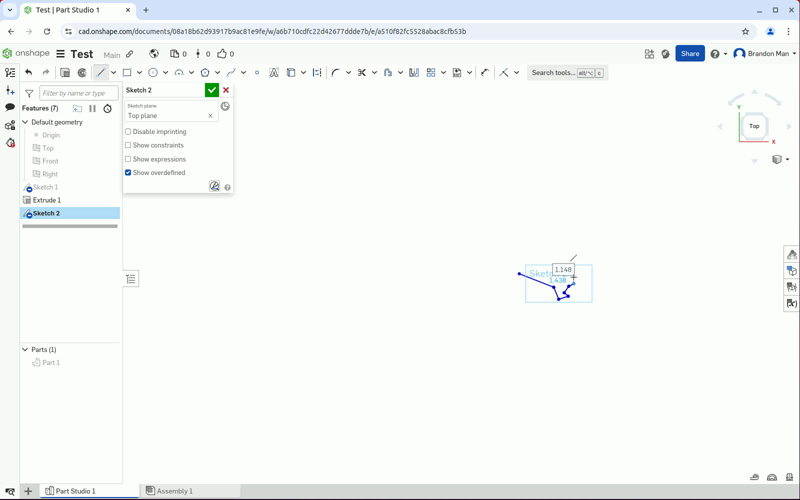
scroll(6)
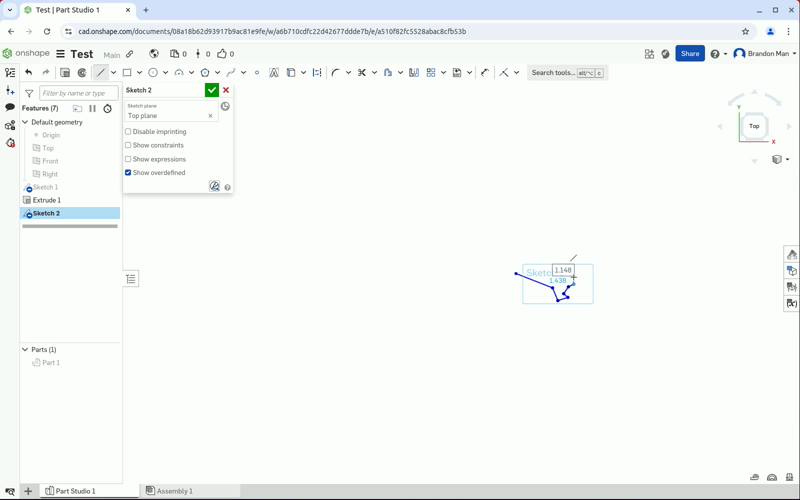
scroll(6)
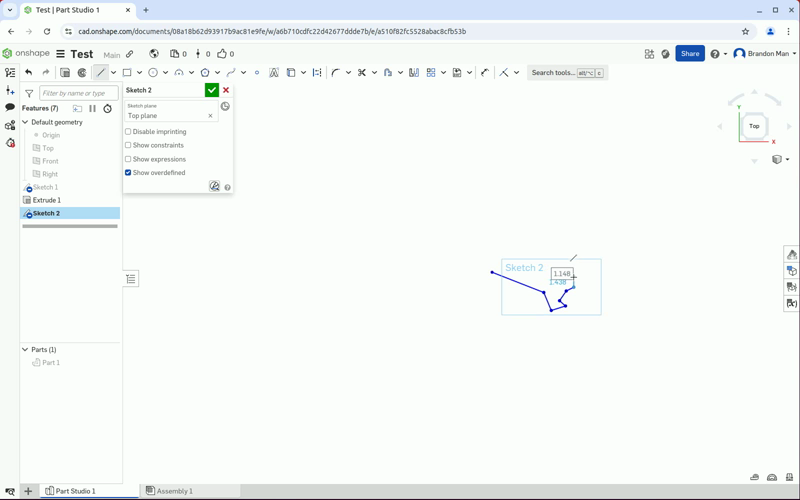
scroll(6)
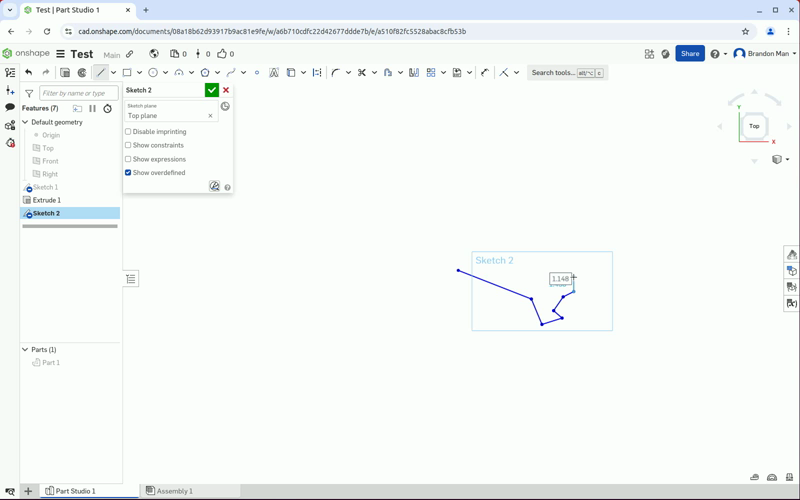
scroll(6)
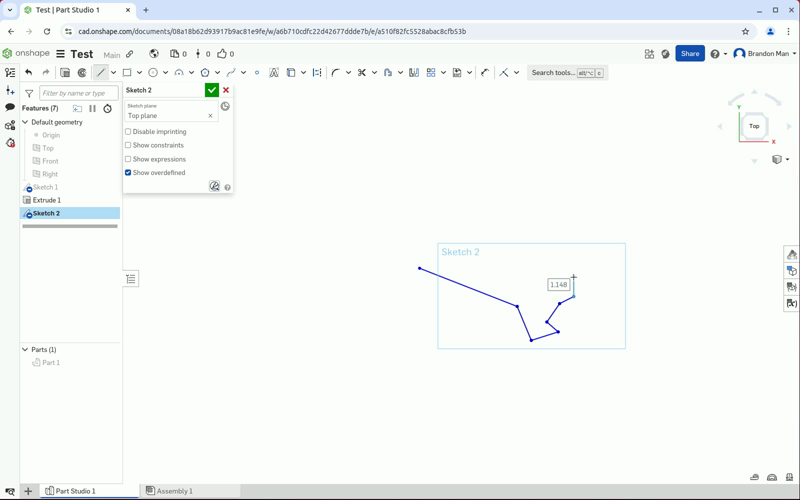
scroll(6)
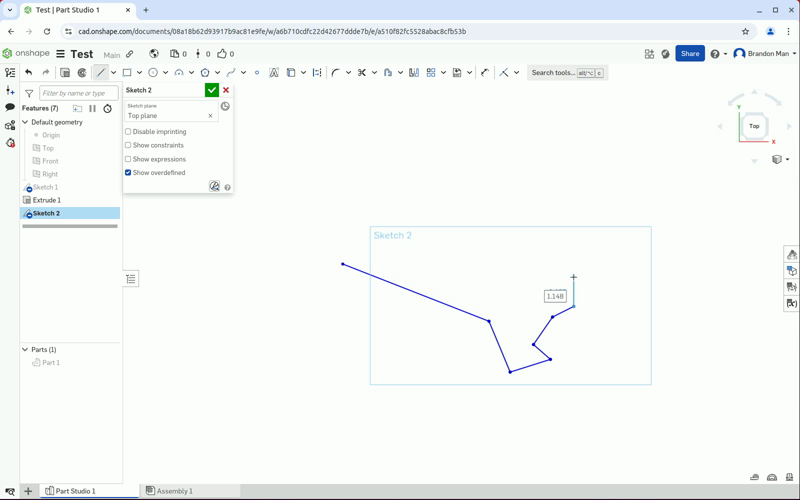
scroll(6)
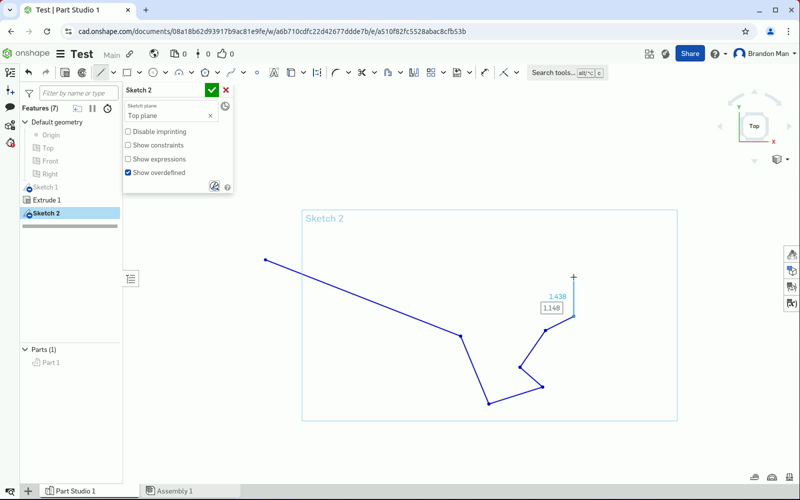
scroll(6)
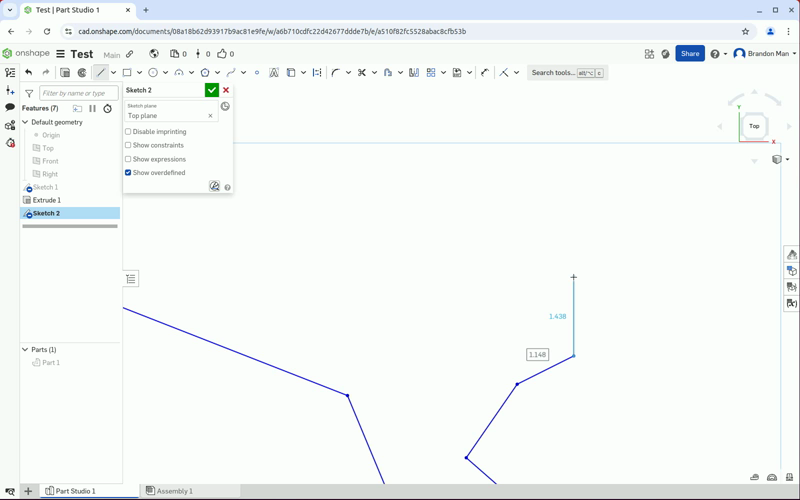
click(573, 276)
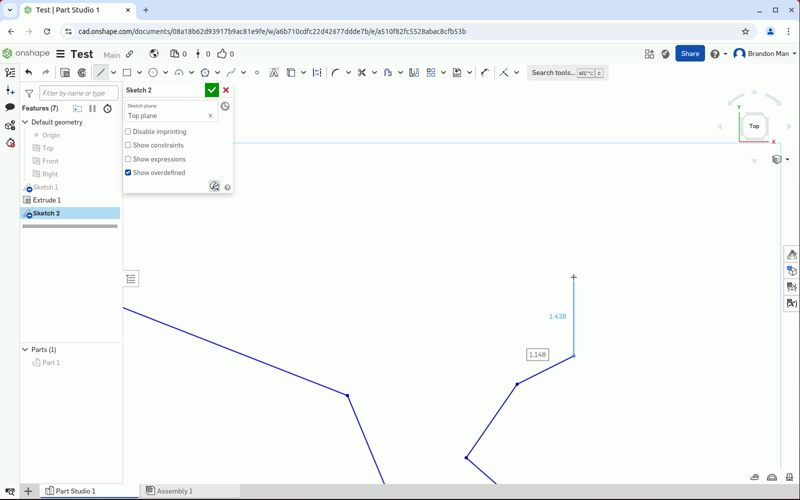
scroll(-6)
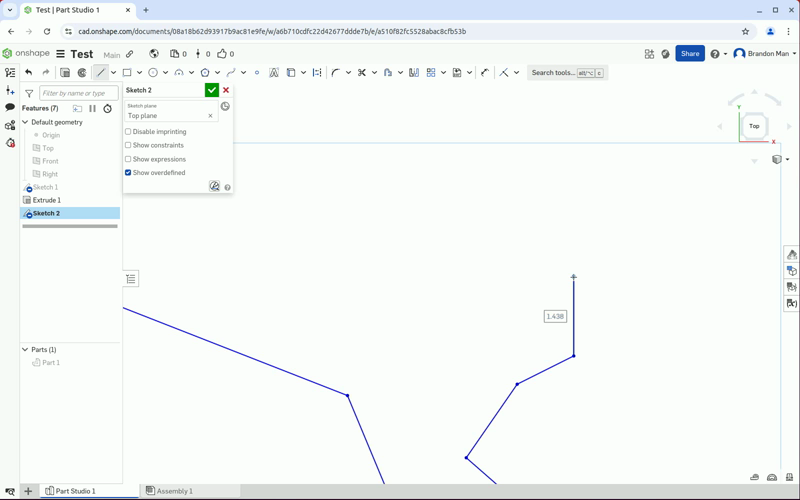
scroll(-6)
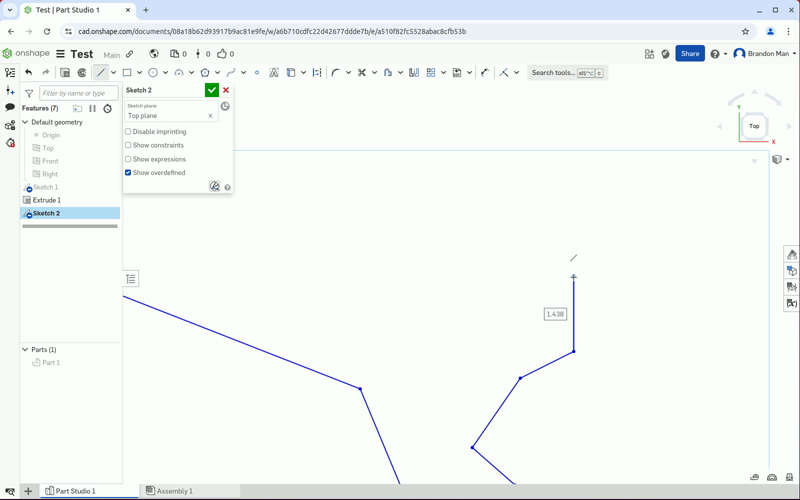
scroll(-6)
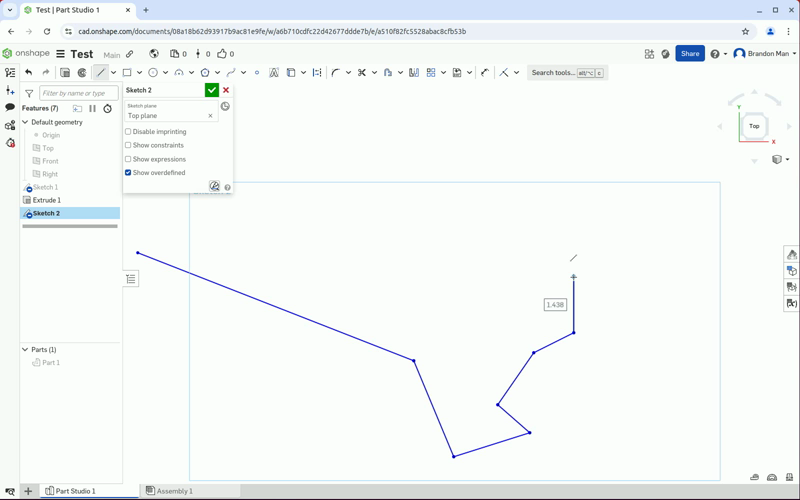
scroll(-6)
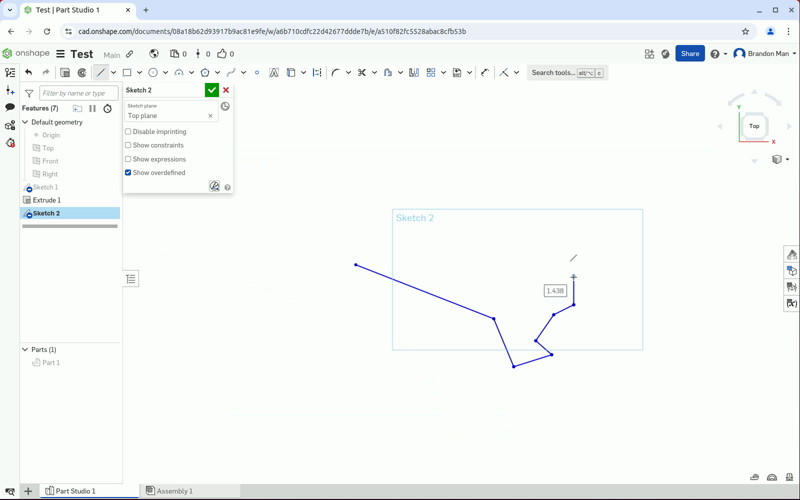
scroll(-6)
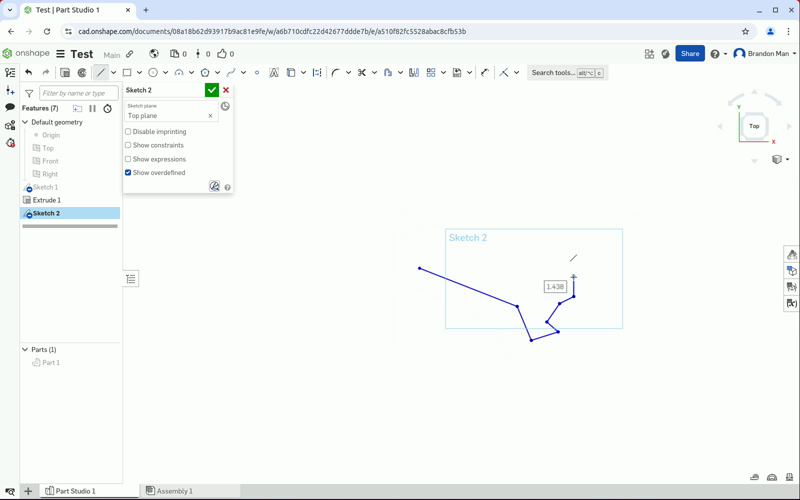
scroll(-6)
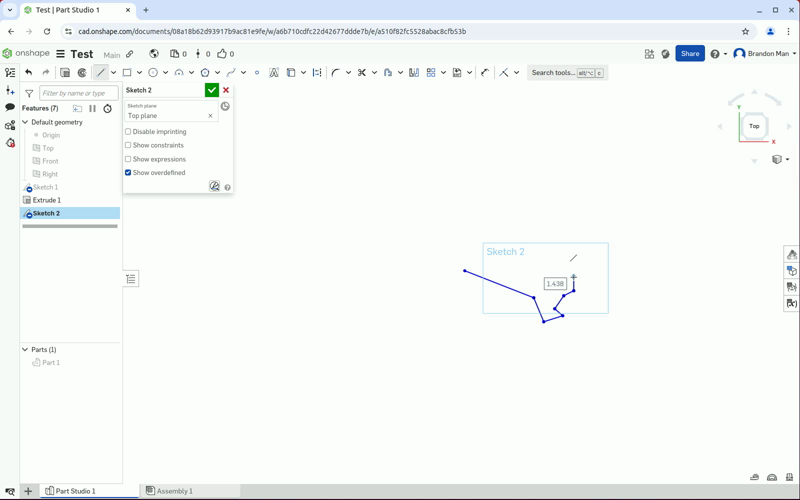
scroll(-6)
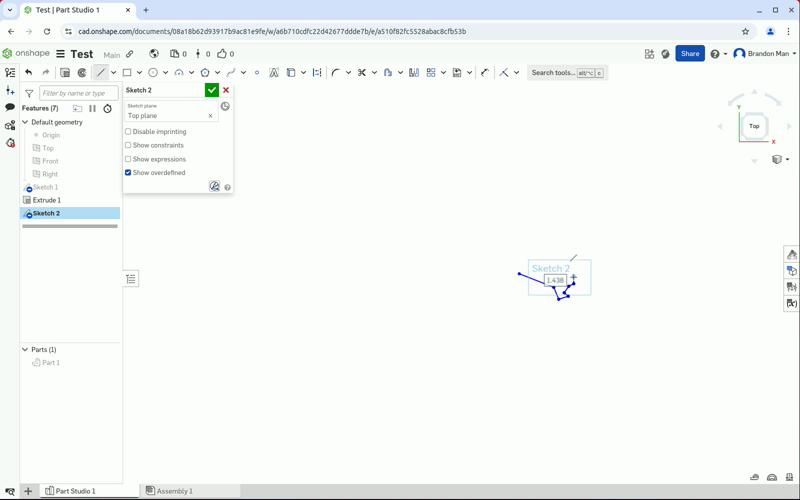
key_up(shift)
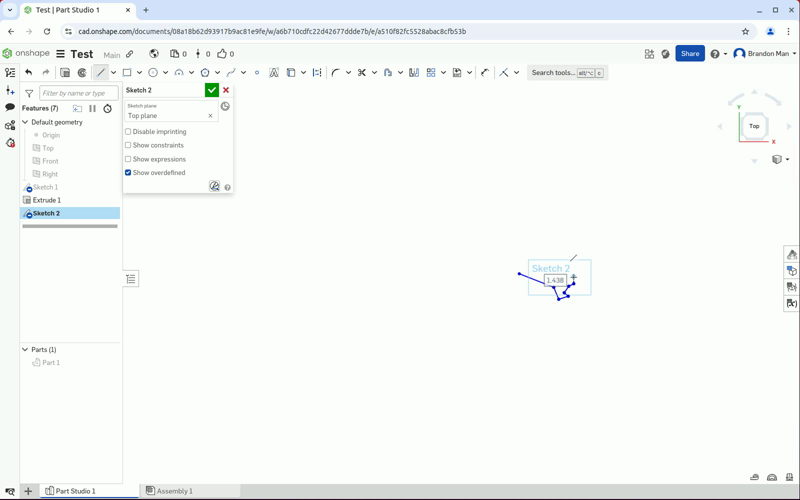
key_down(shift)
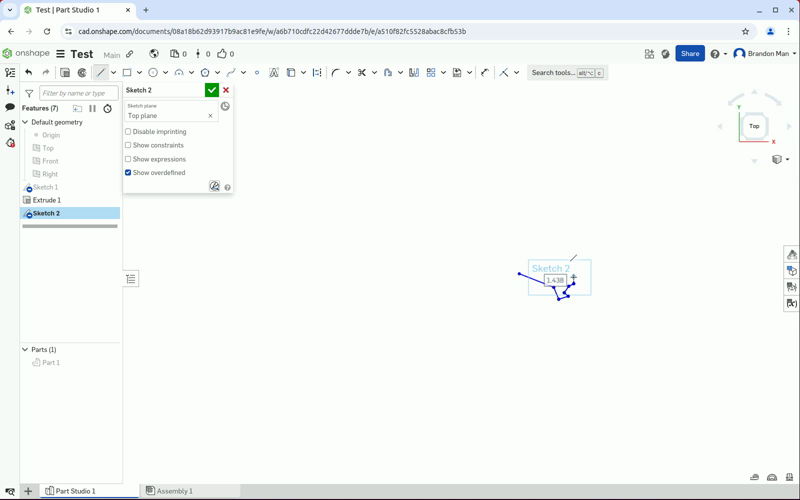
mouse_move(589, 276)
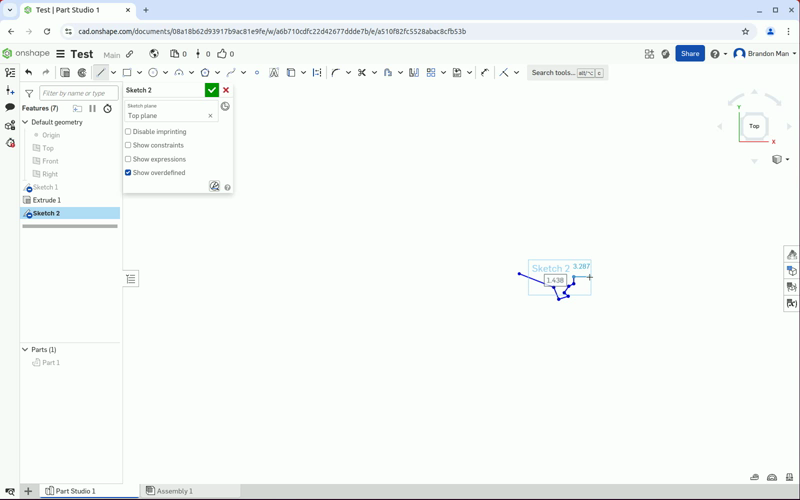
mouse_move(554, 276)
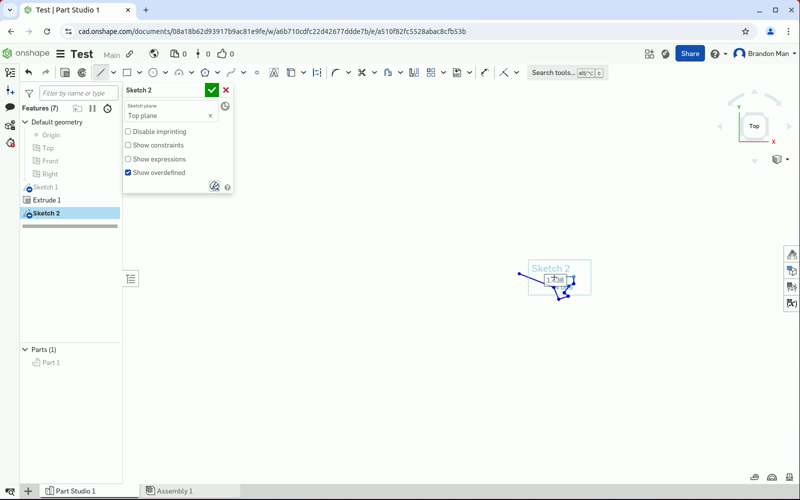
click(554, 276)
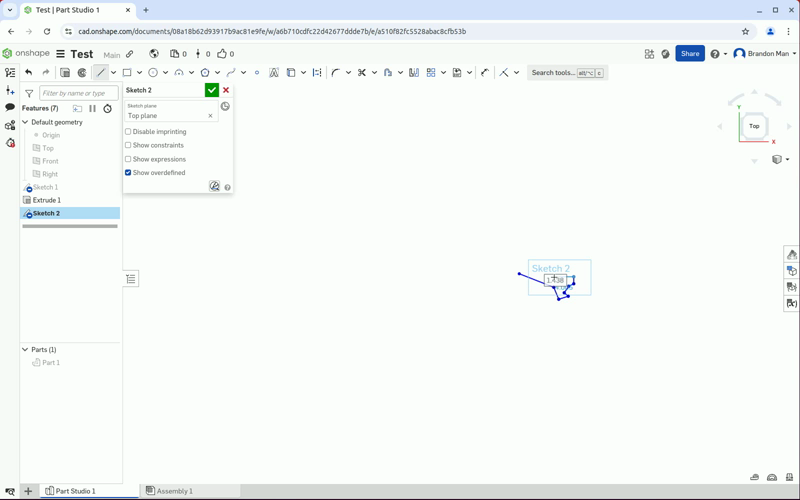
key_up(shift)
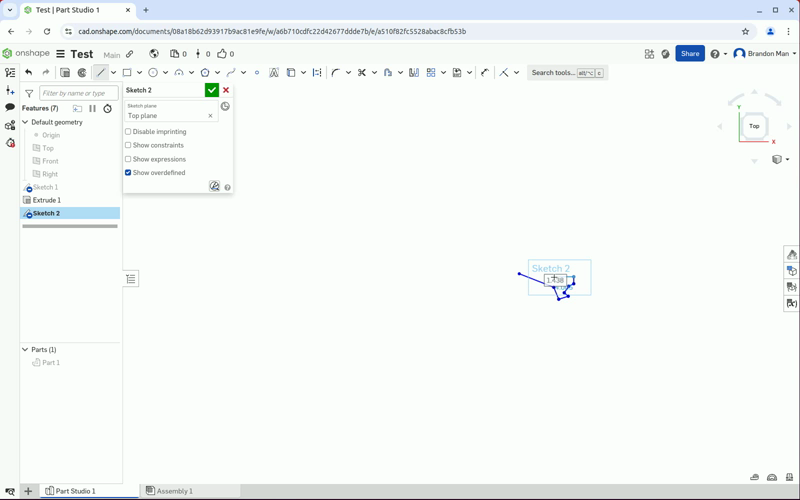
key_down(shift)
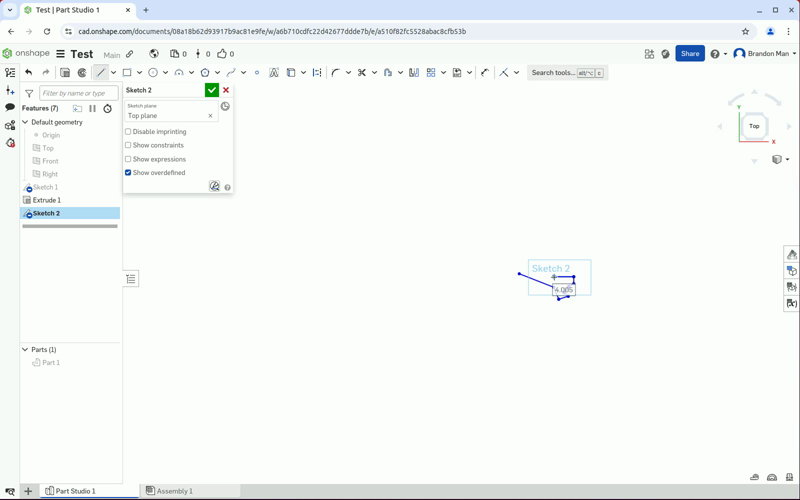
mouse_move(584, 276)
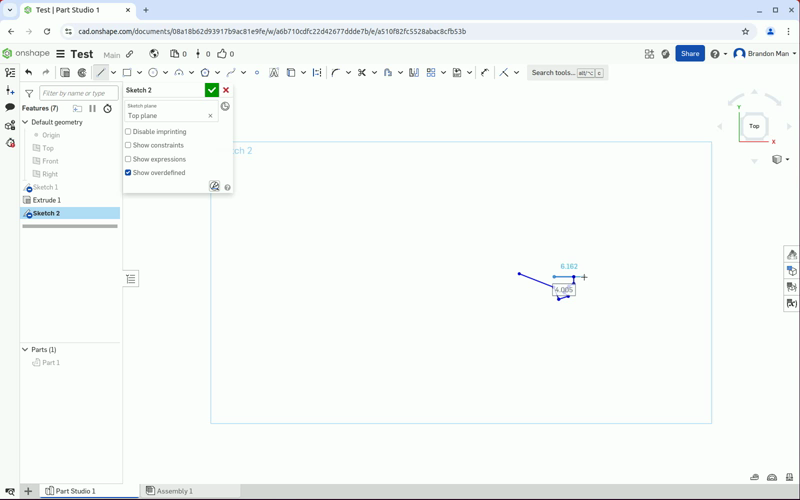
mouse_move(519, 261)
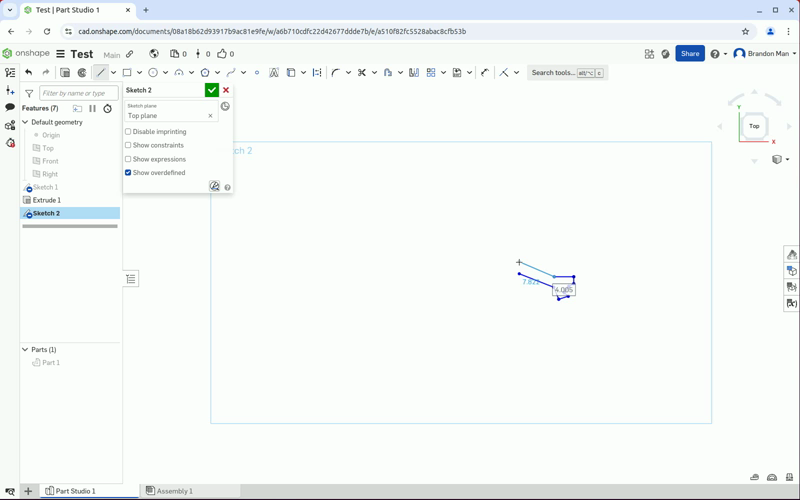
click(519, 261)
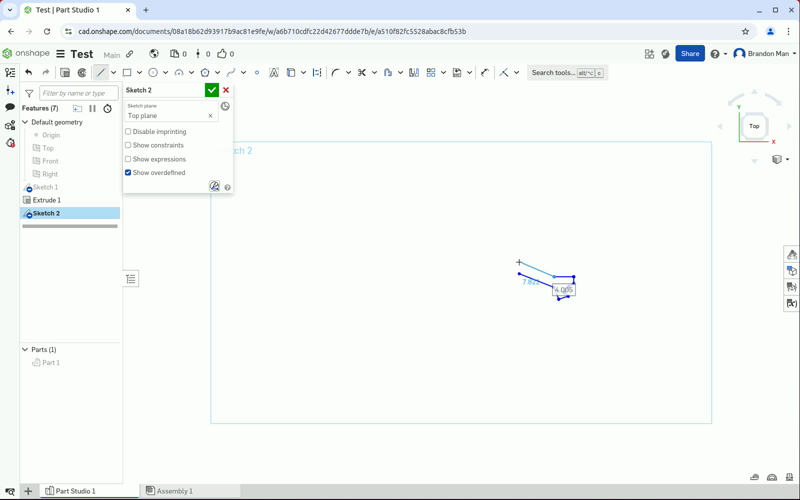
key_up(shift)
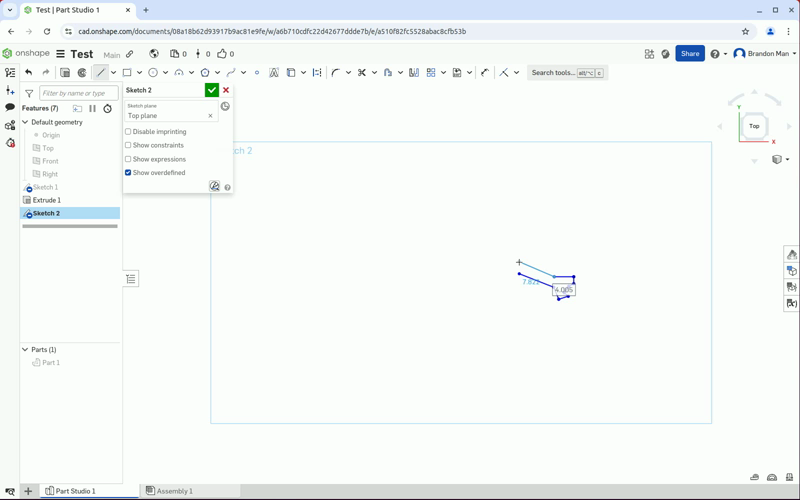
mouse_move(549, 261)
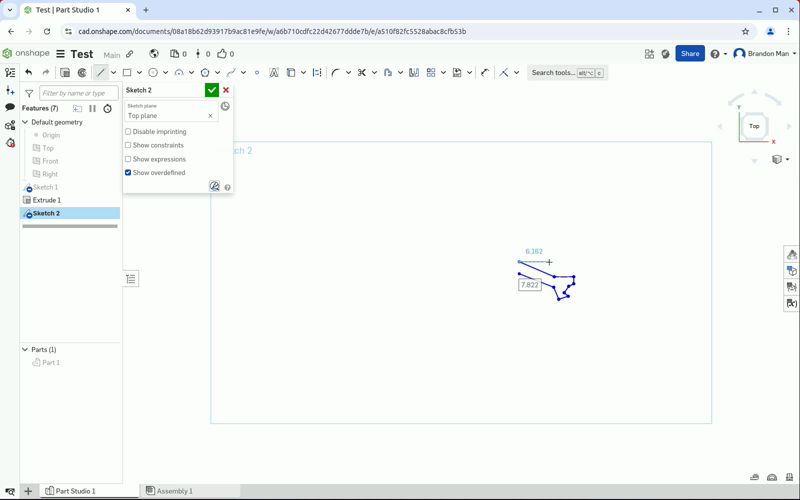
key_down(shift)
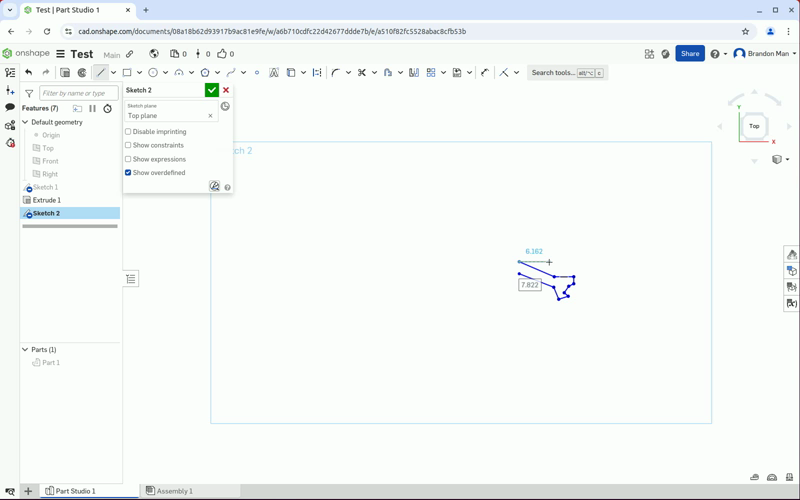
mouse_move(519, 273)
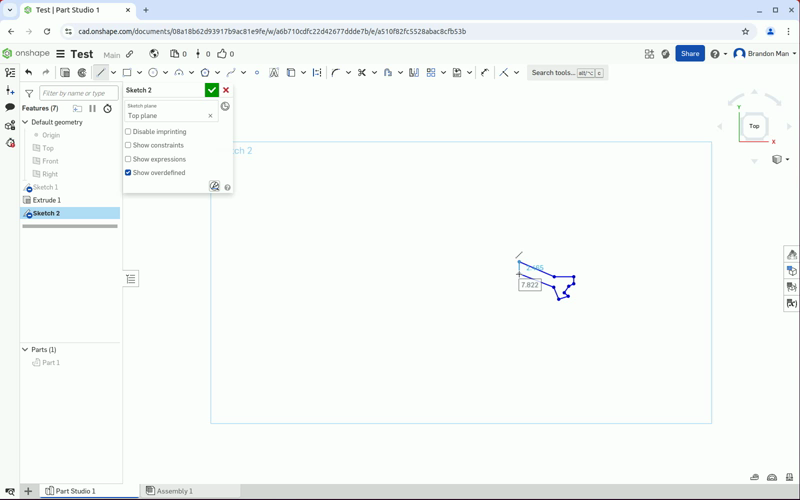
key_up(shift)
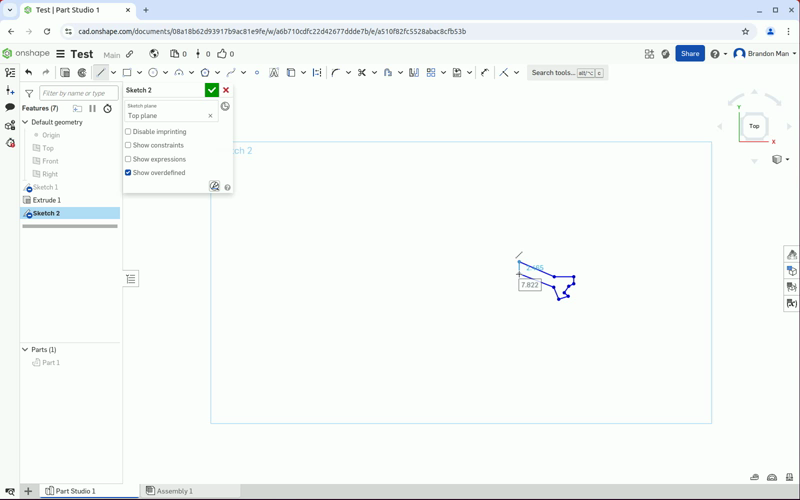
click(519, 273)
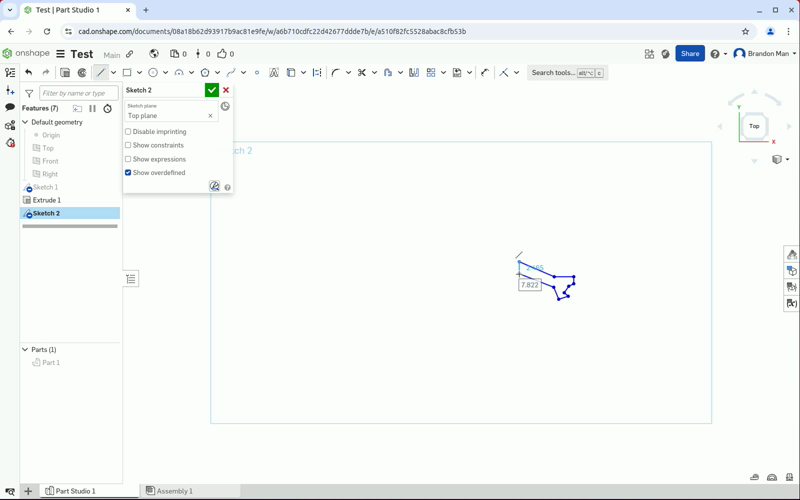
key(esc)
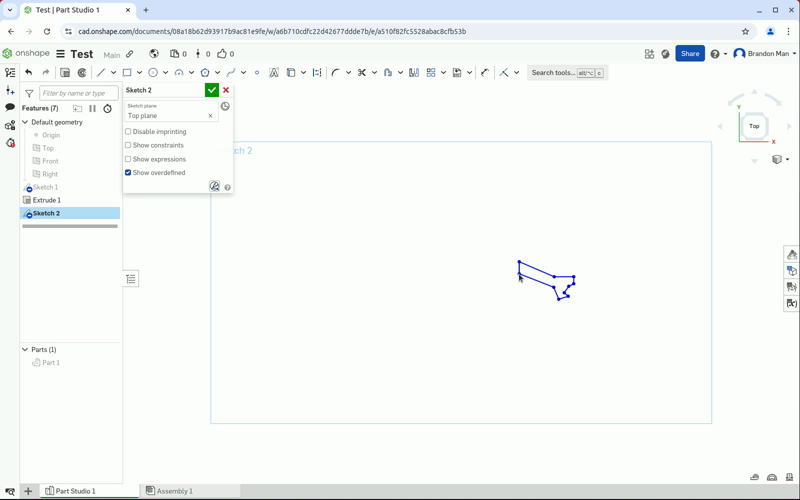
mouse_move(529, 269)
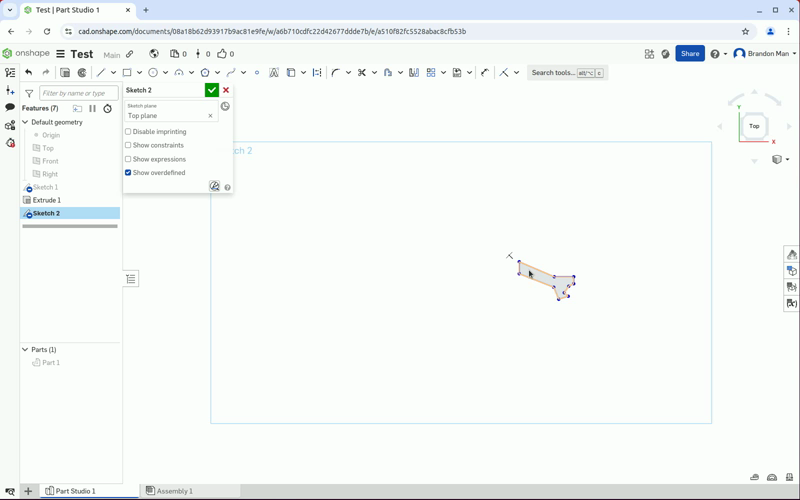
scroll(6)
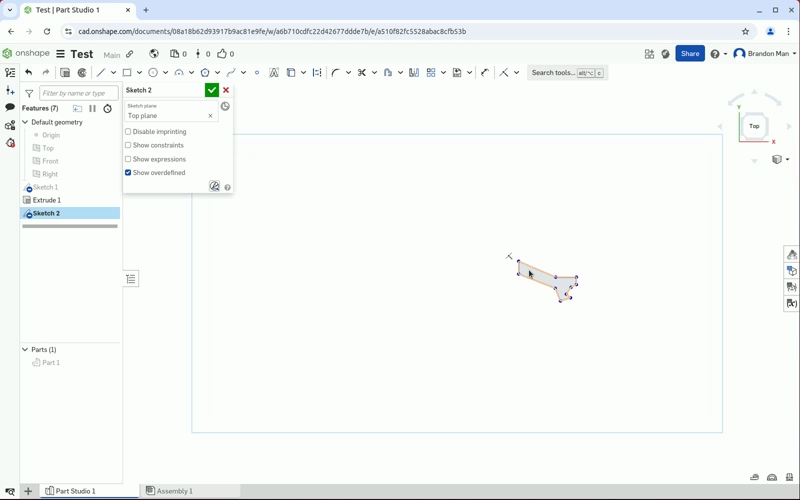
scroll(6)
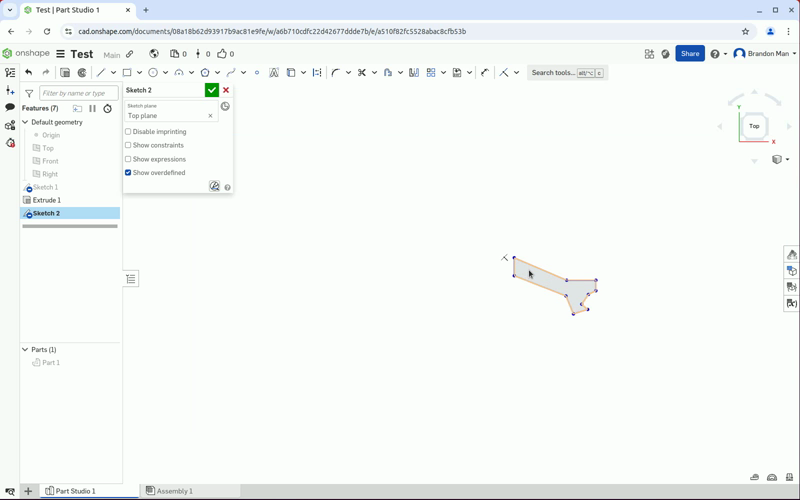
scroll(6)
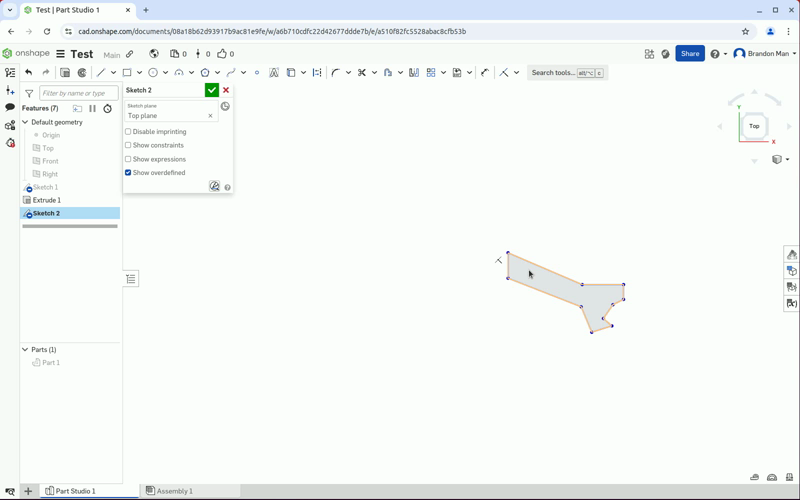
scroll(6)
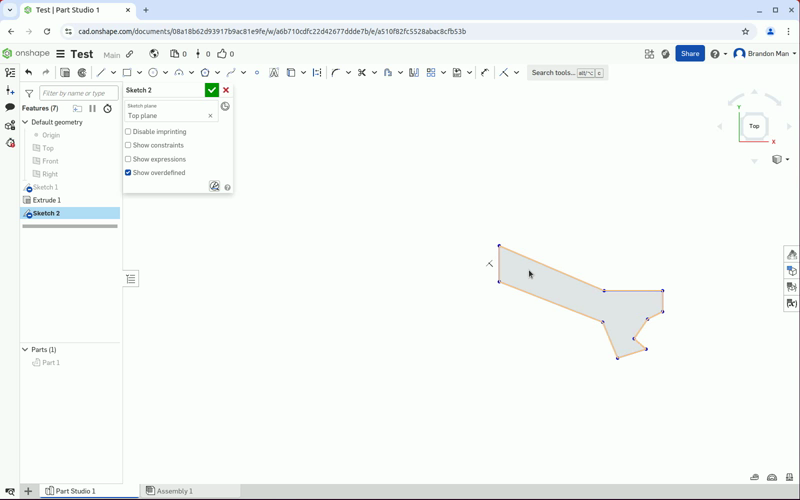
scroll(6)
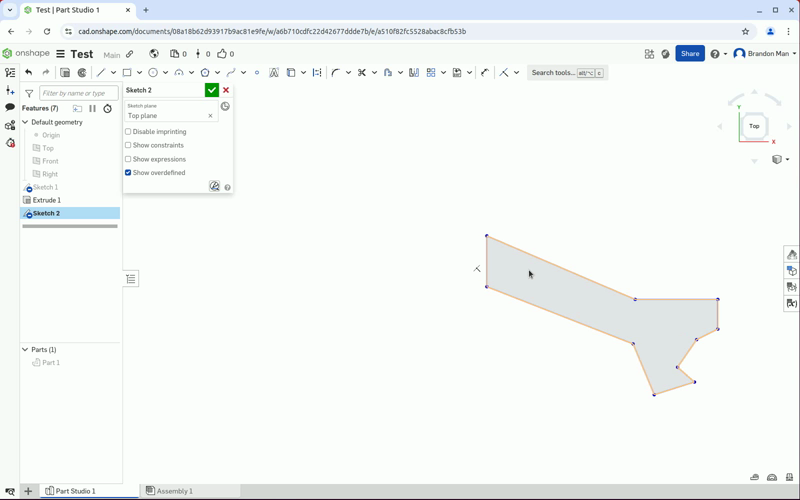
scroll(6)
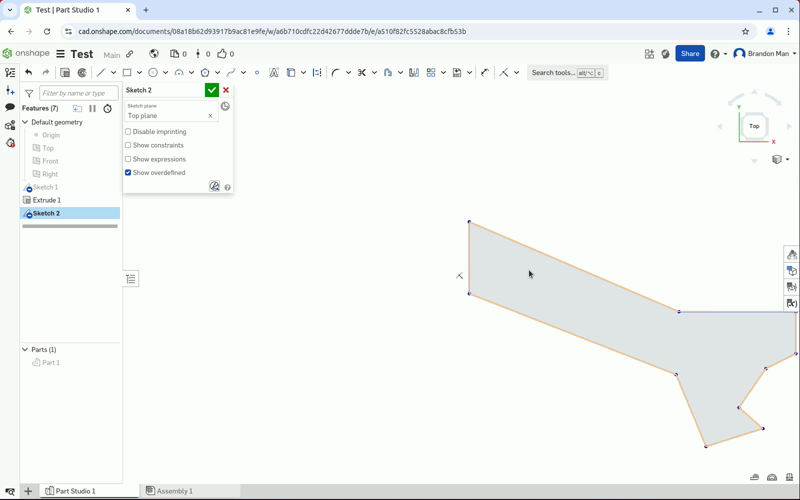
scroll(6)
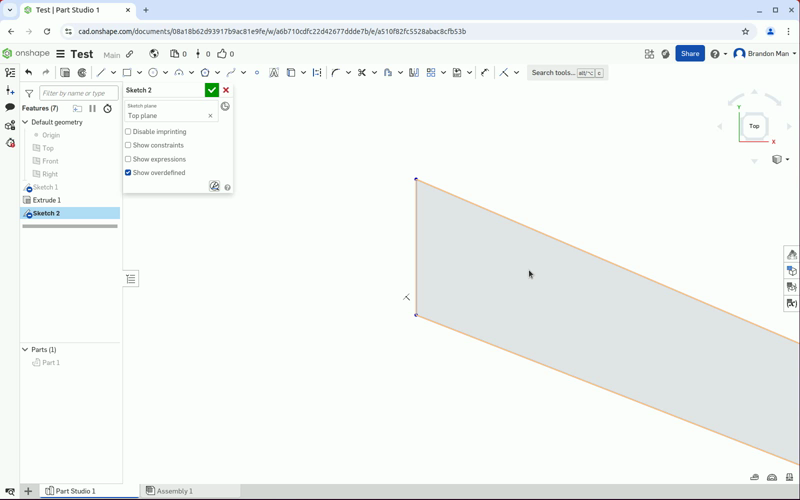
click(529, 269)
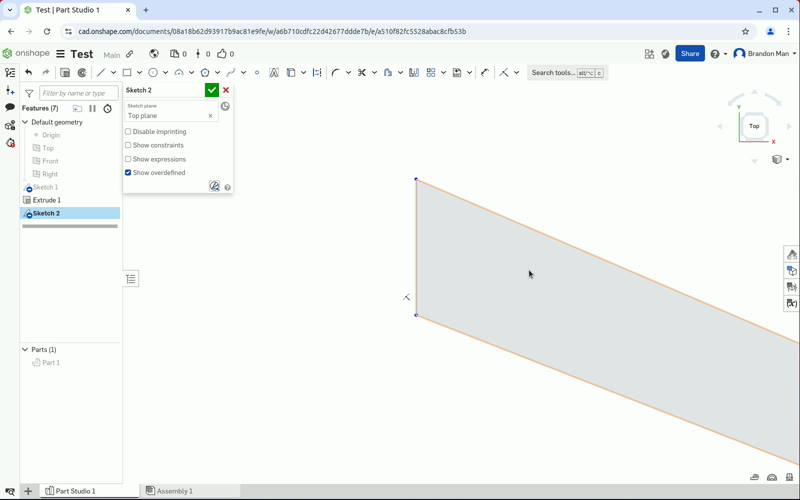
scroll(-6)
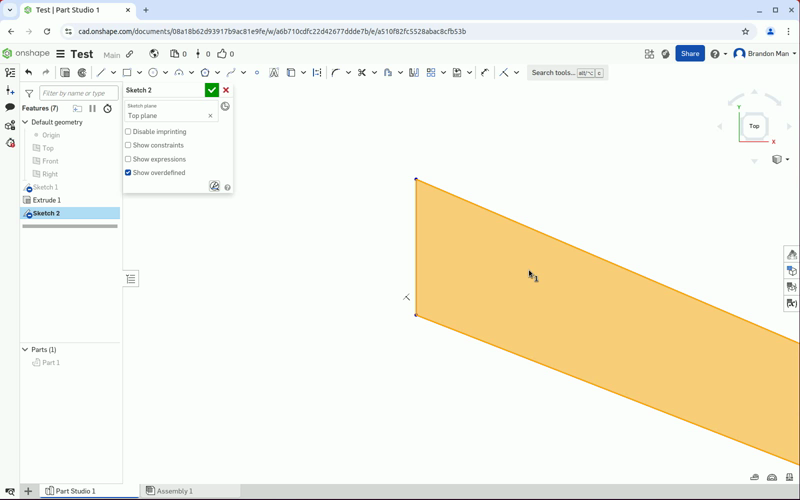
scroll(-6)
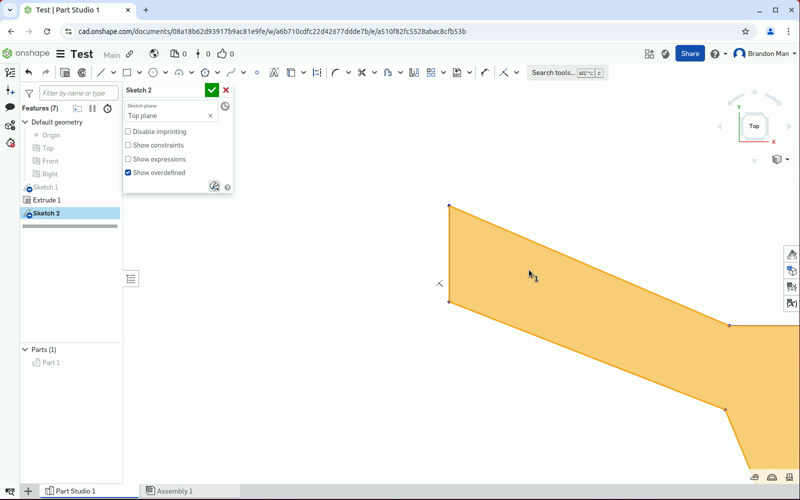
scroll(-6)
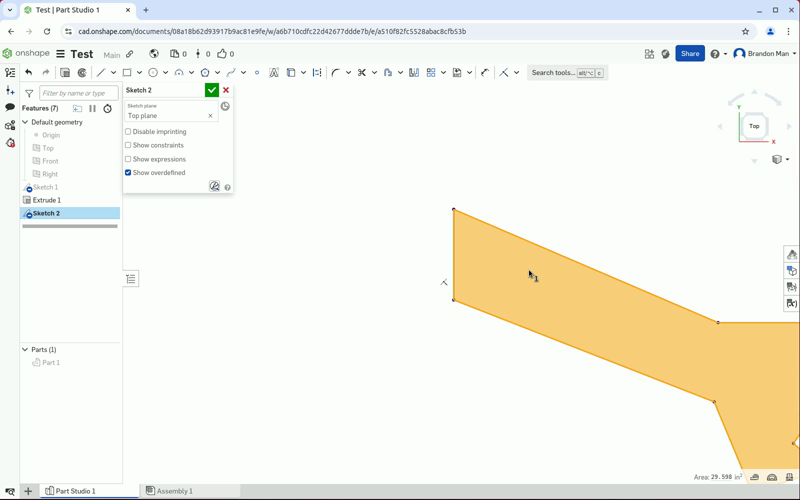
scroll(-6)
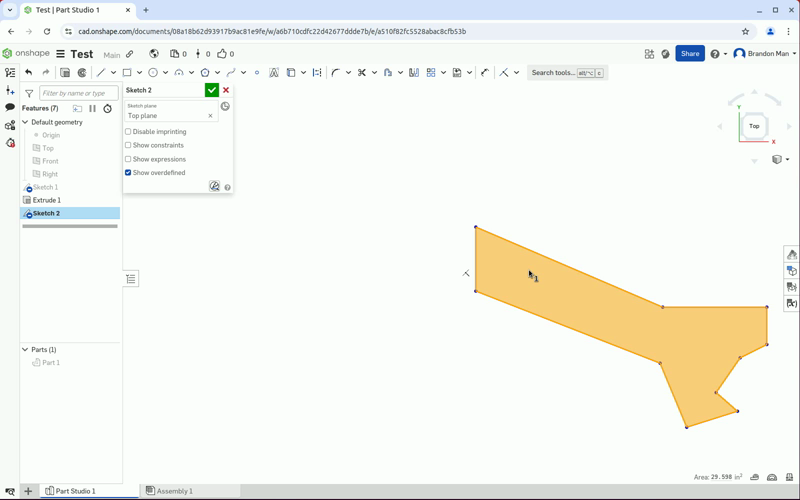
scroll(-6)
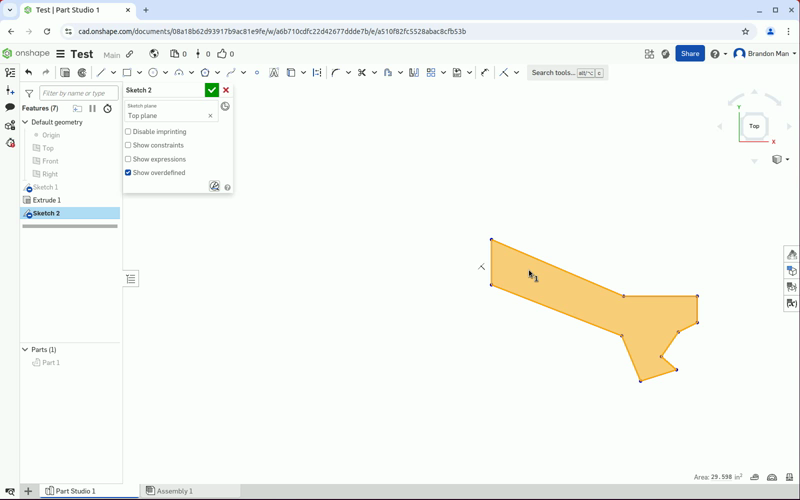
scroll(-6)
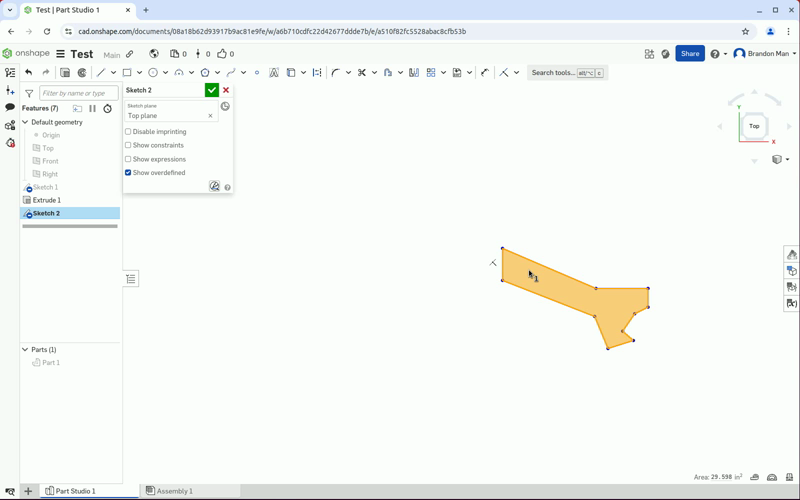
scroll(-6)
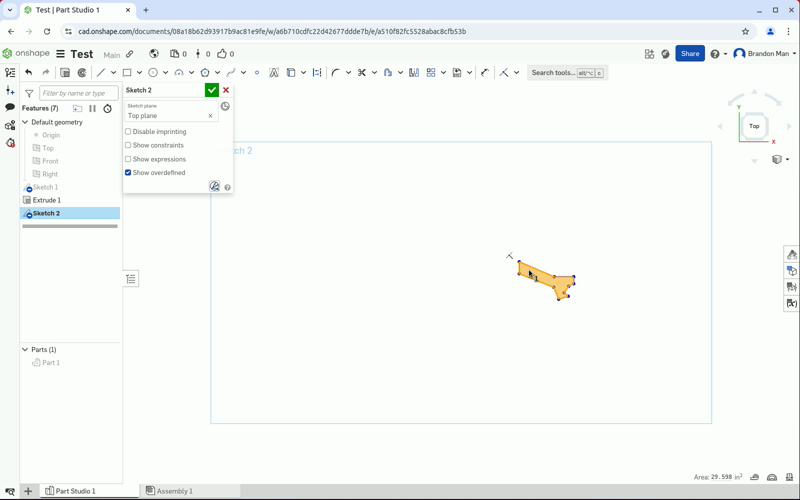
mouse_move(73, 352)
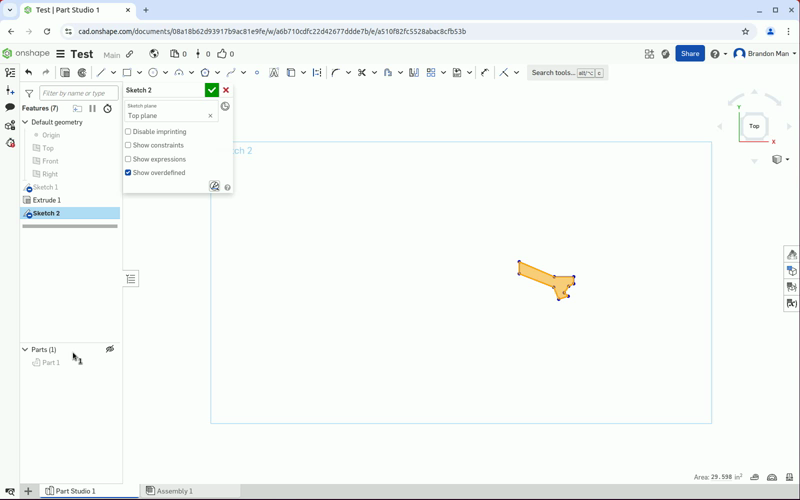
key(shift+y)
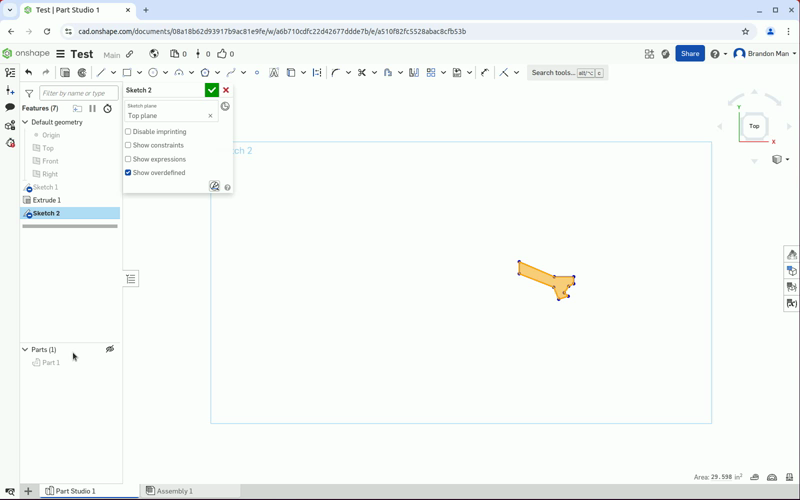
key(shift+e)
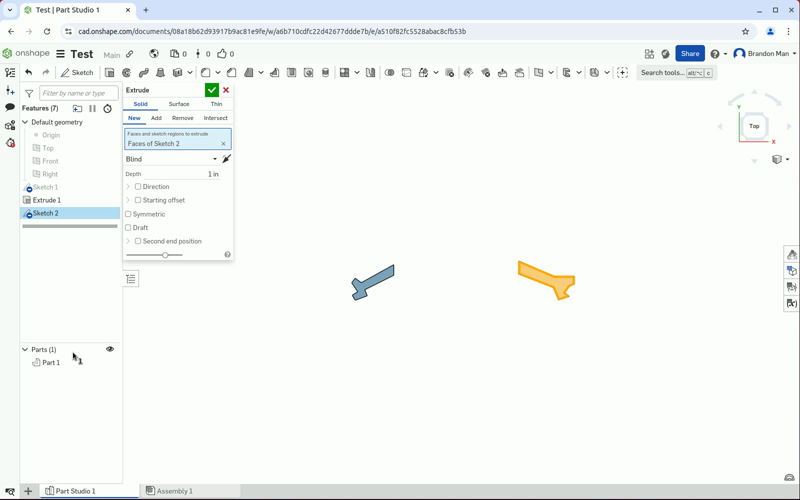
mouse_move(143, 106)
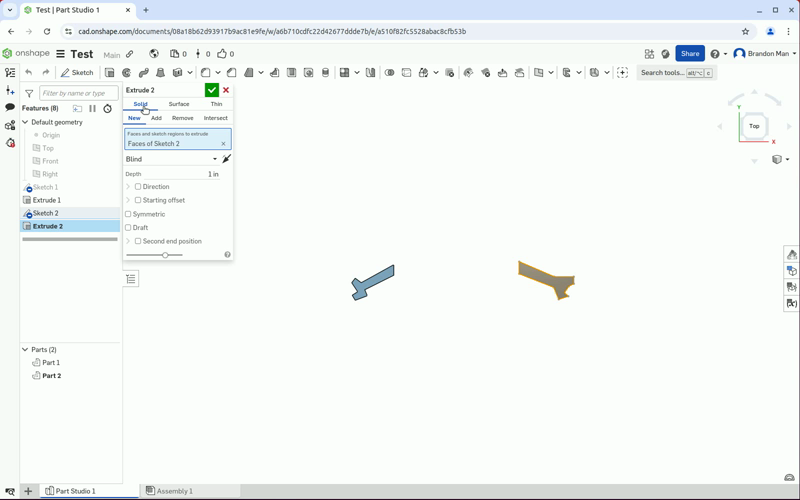
click(143, 106)
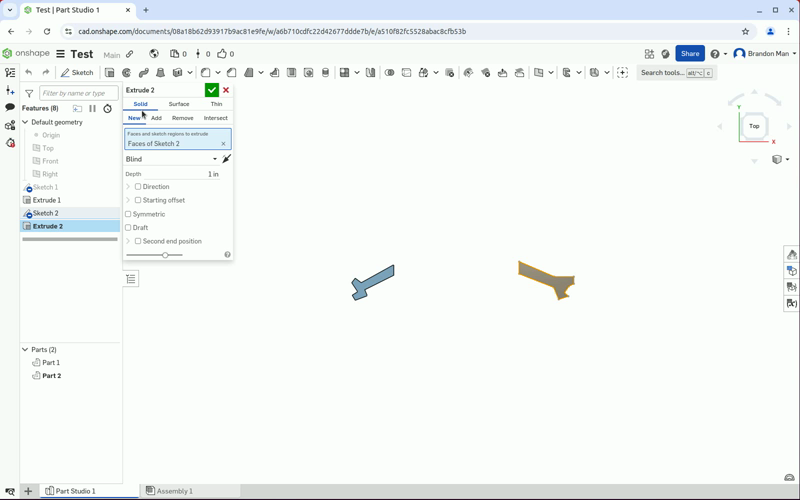
mouse_move(137, 120)
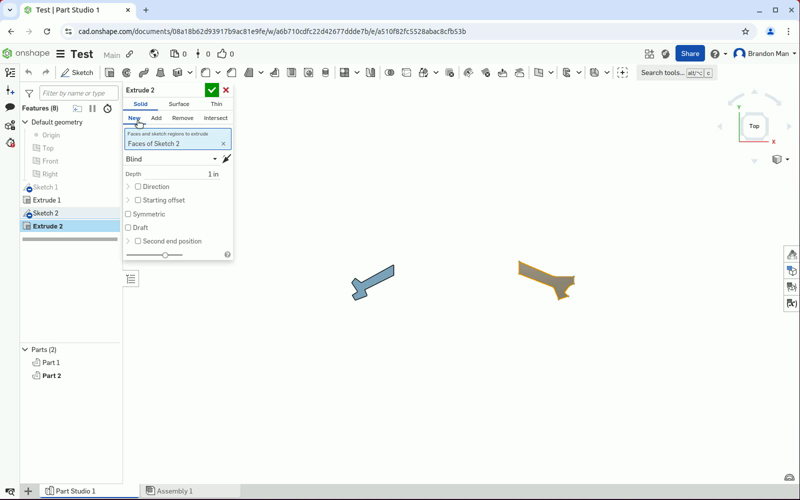
click(137, 120)
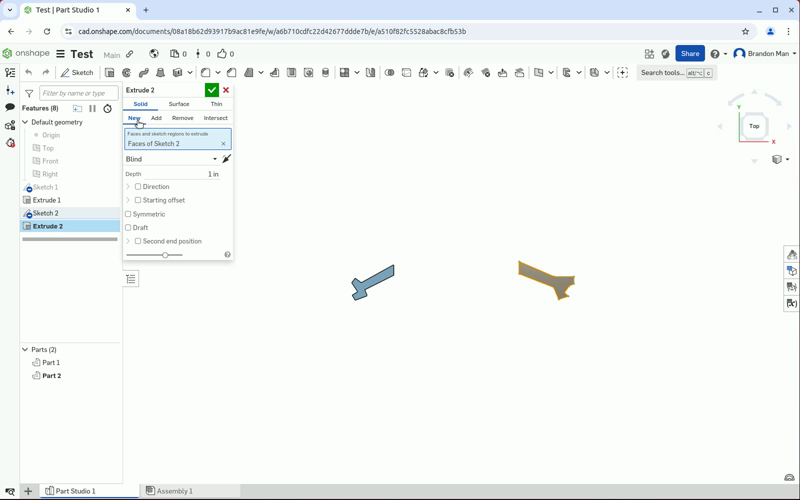
key(tab, 4)
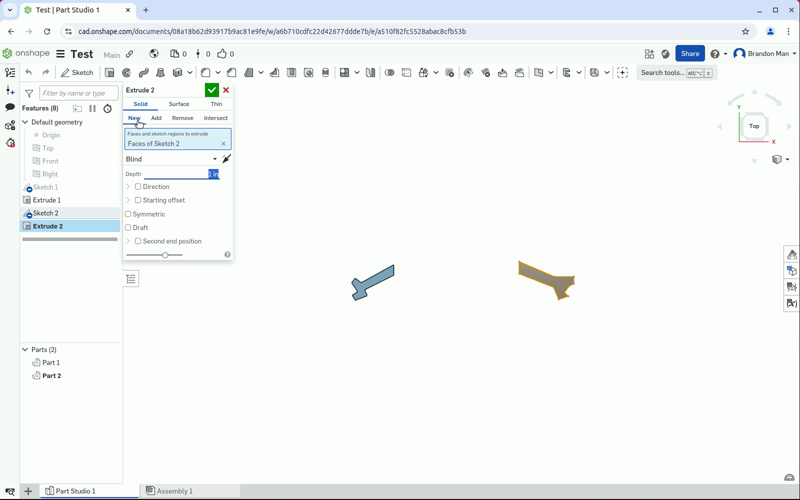
text(3.611)
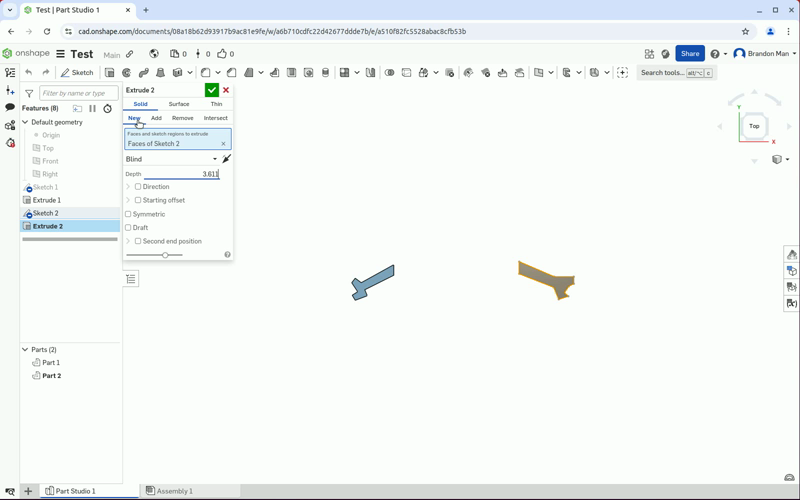
key(enter)
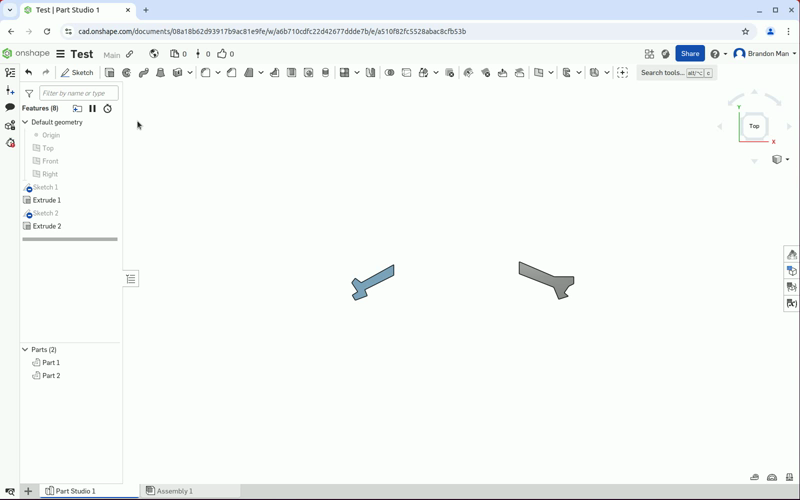
key(shift+h)
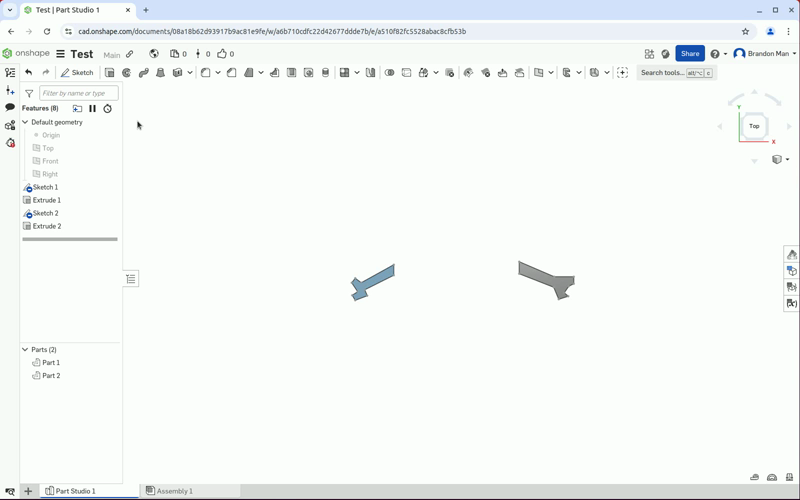
key(shift+h)
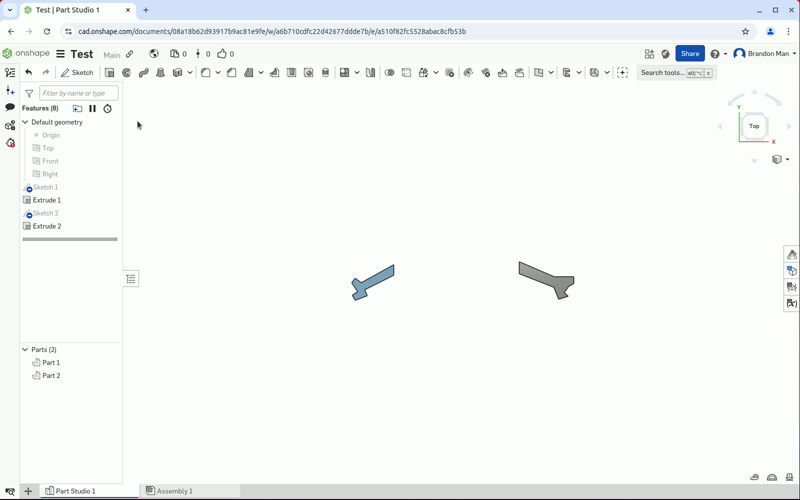
mouse_move(73, 189)
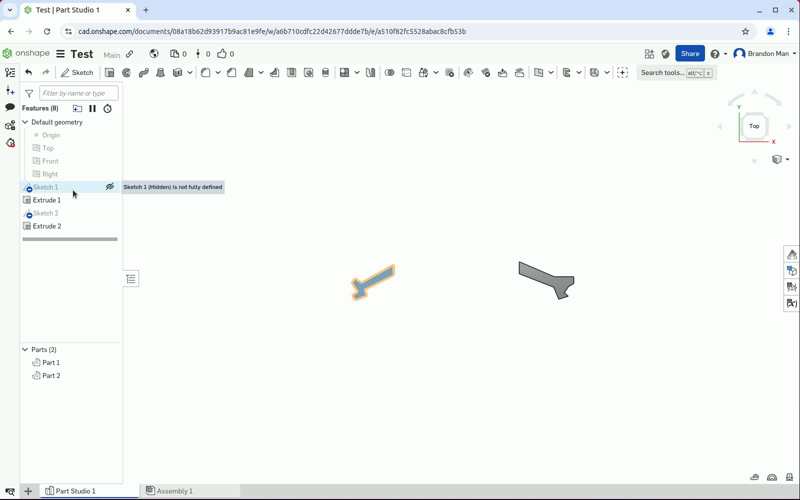
click(73, 189)
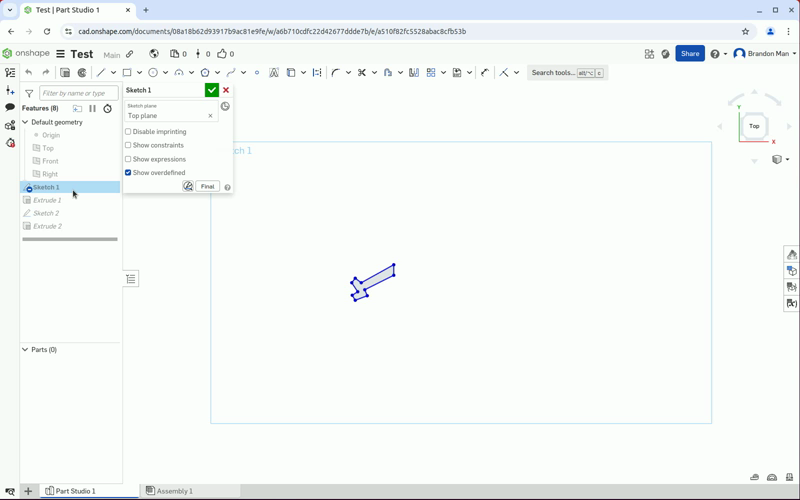
mouse_move(229, 92)
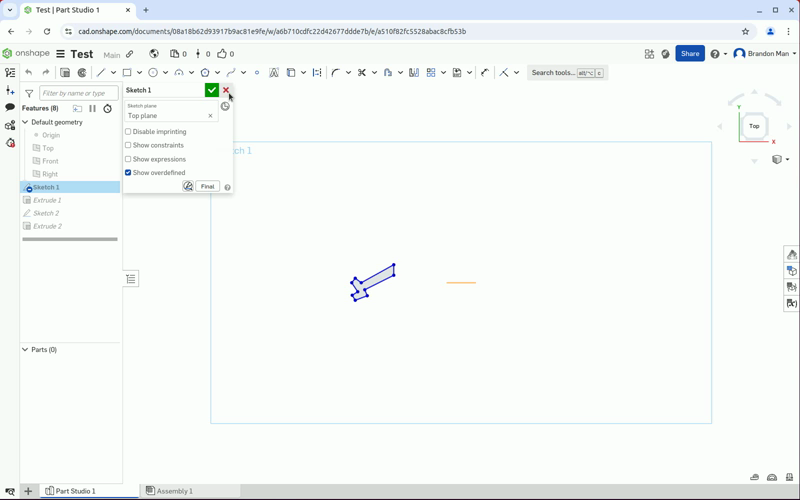
click(229, 92)
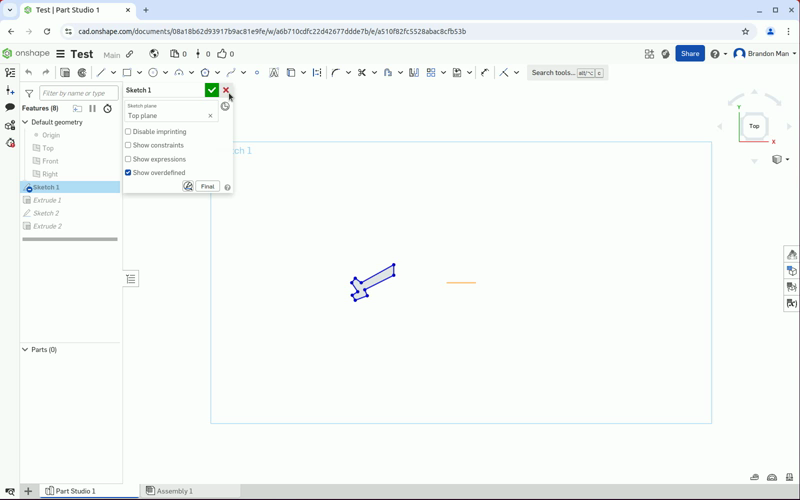
key(shift+s)
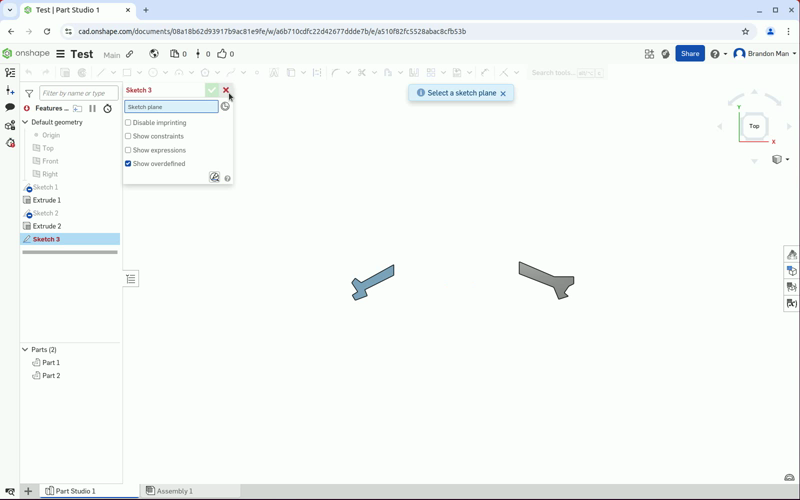
mouse_move(73, 150)
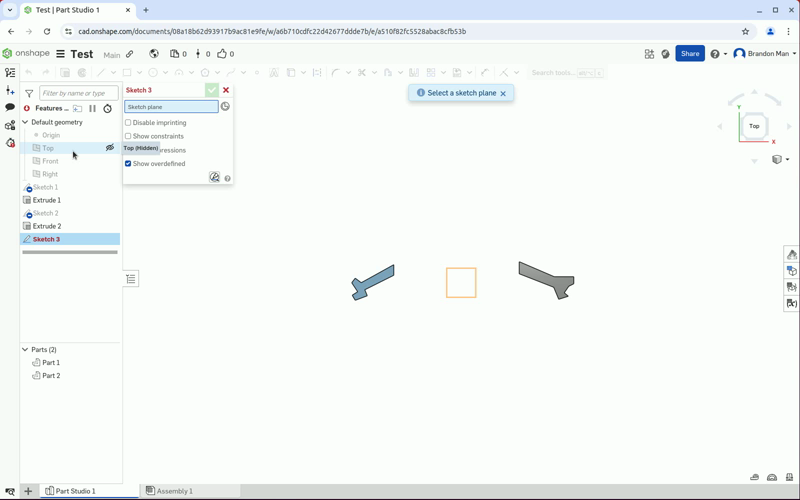
click(73, 150)
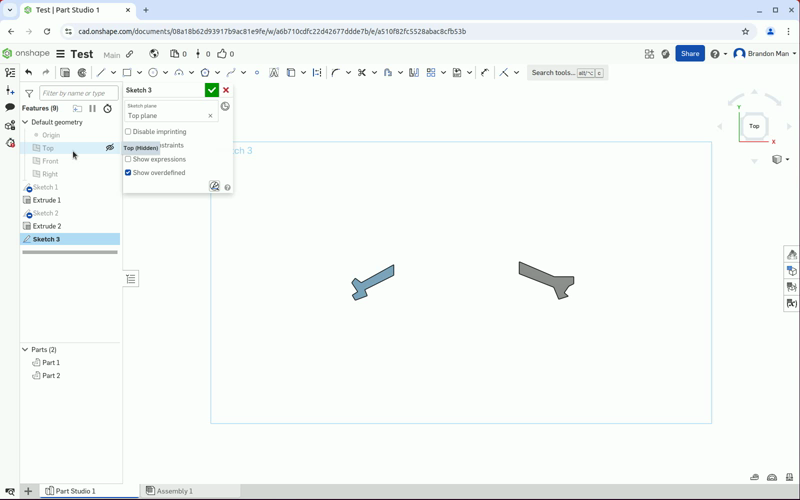
mouse_move(73, 352)
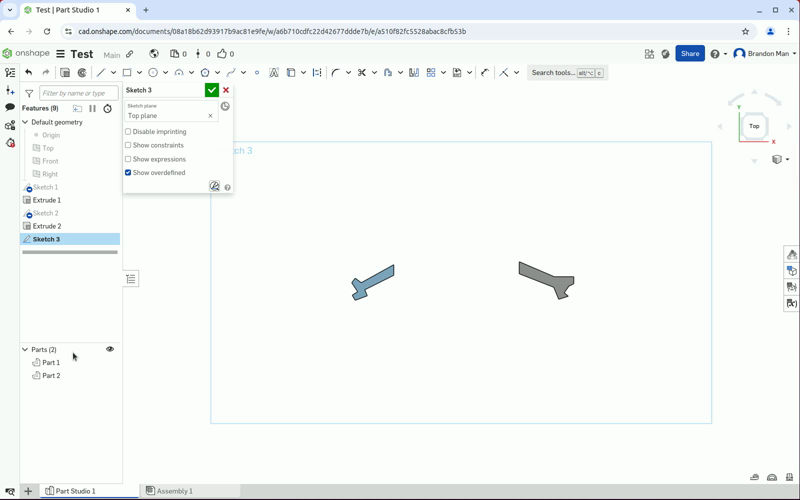
key(y)
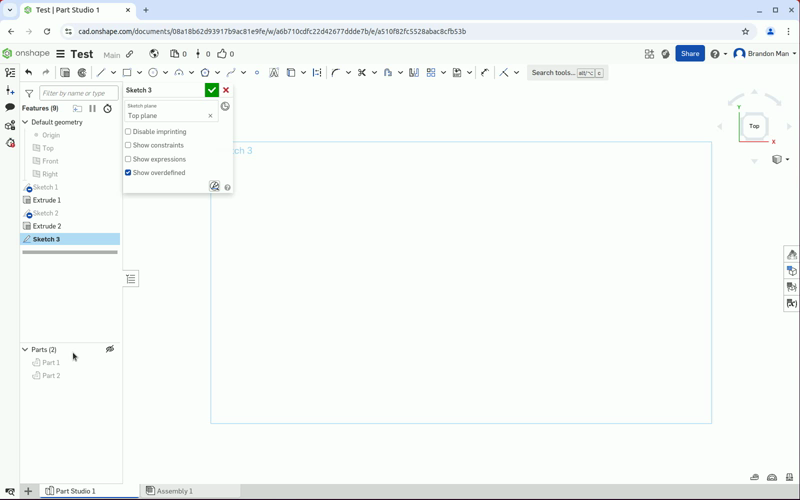
key(l)
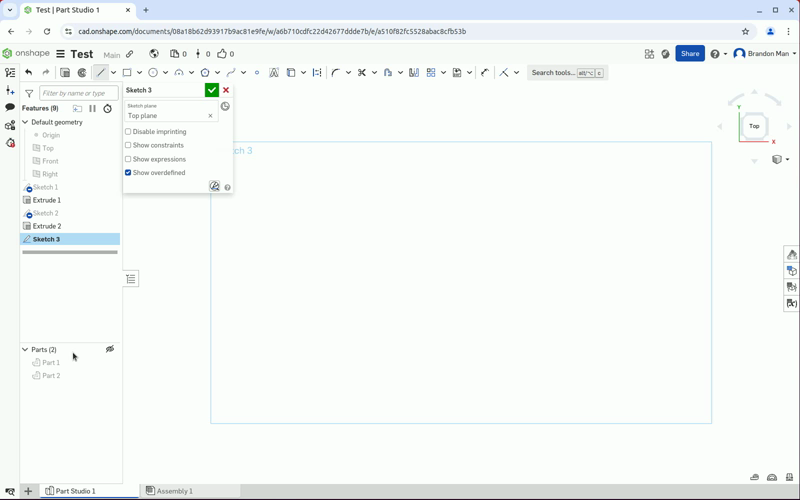
key_down(shift)
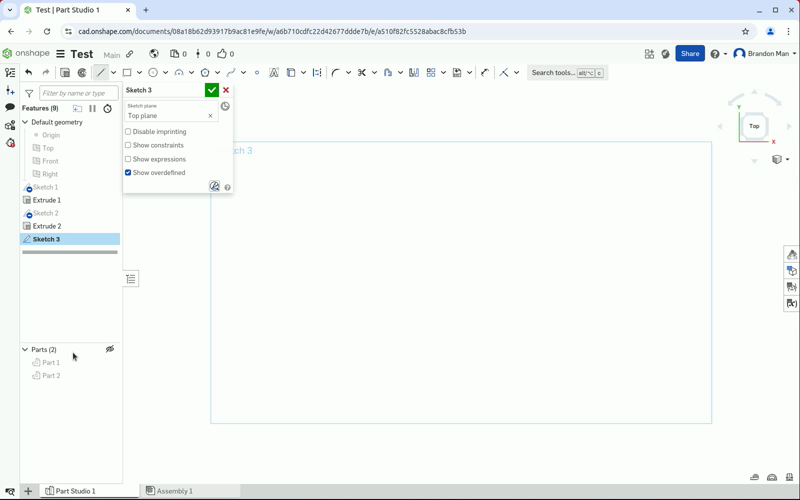
mouse_move(393, 376)
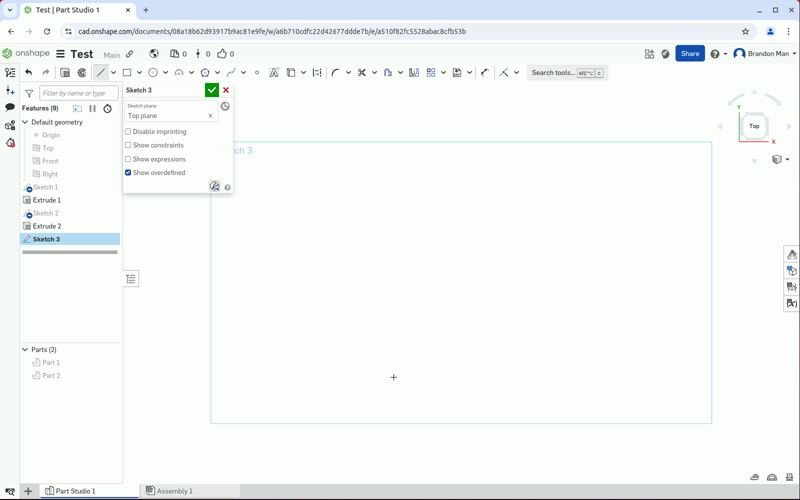
click(393, 376)
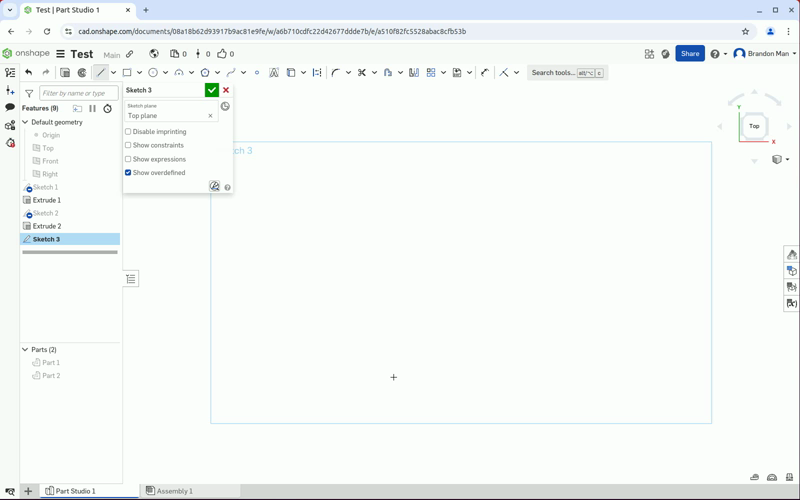
key_up(shift)
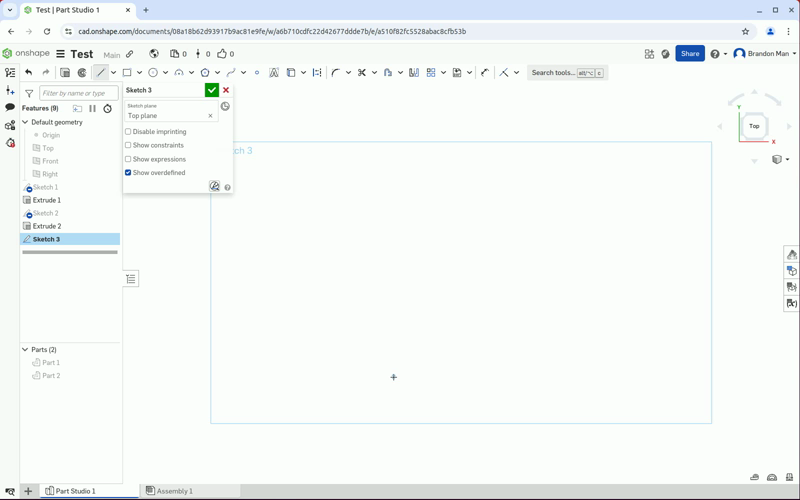
key_down(shift)
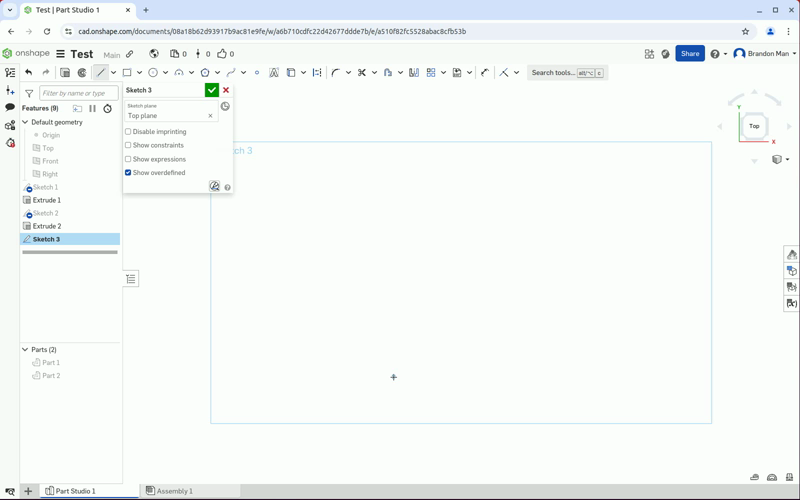
mouse_move(519, 376)
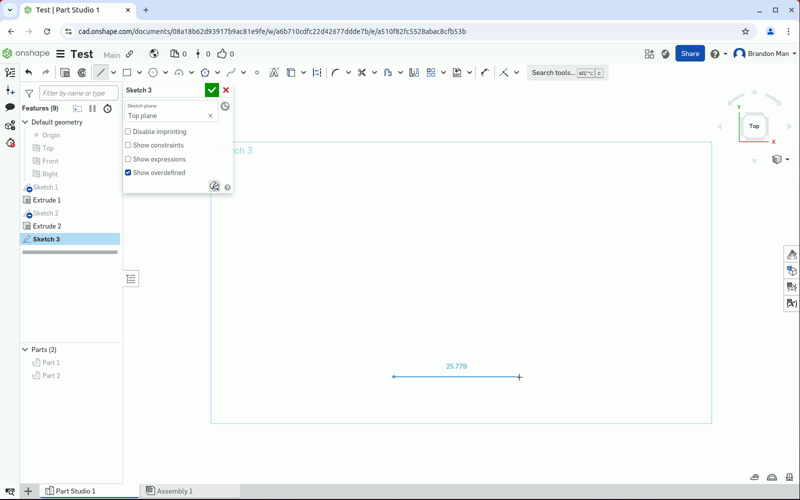
click(519, 376)
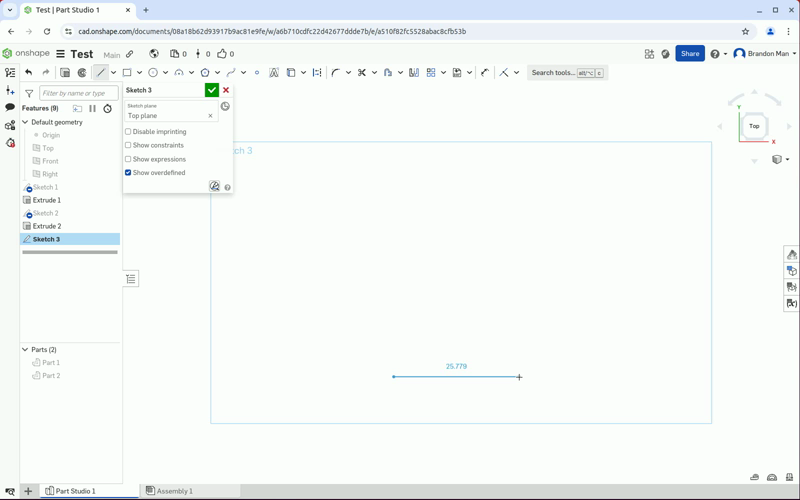
key_up(shift)
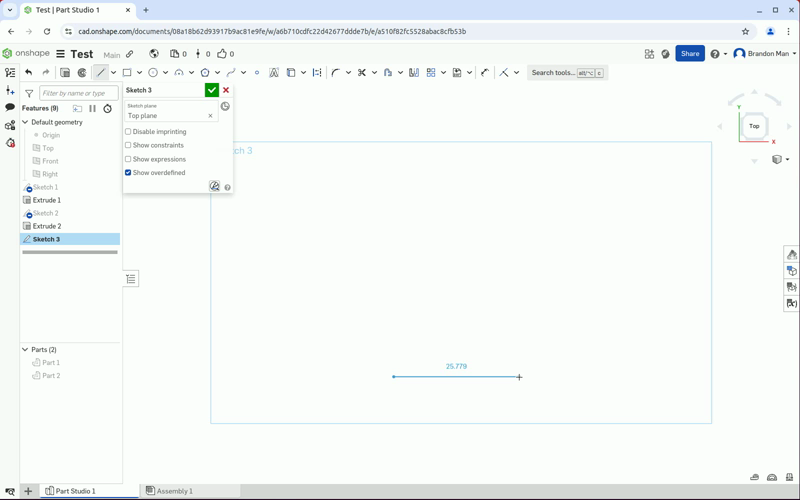
key_down(shift)
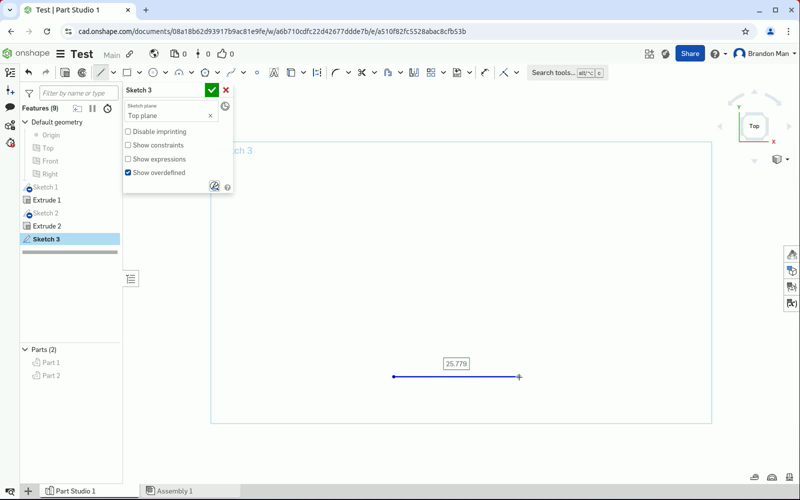
mouse_move(519, 272)
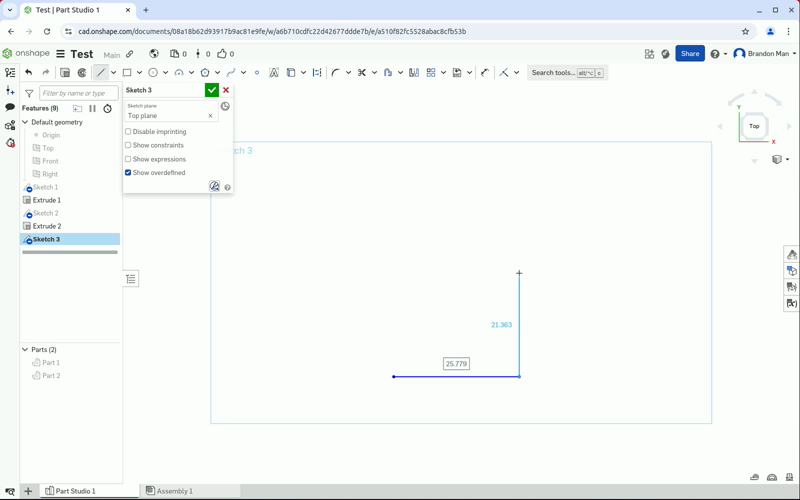
click(519, 272)
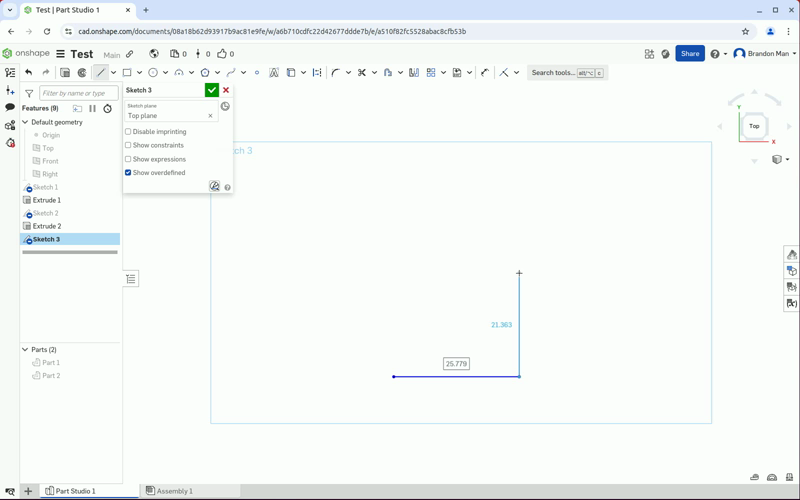
key_up(shift)
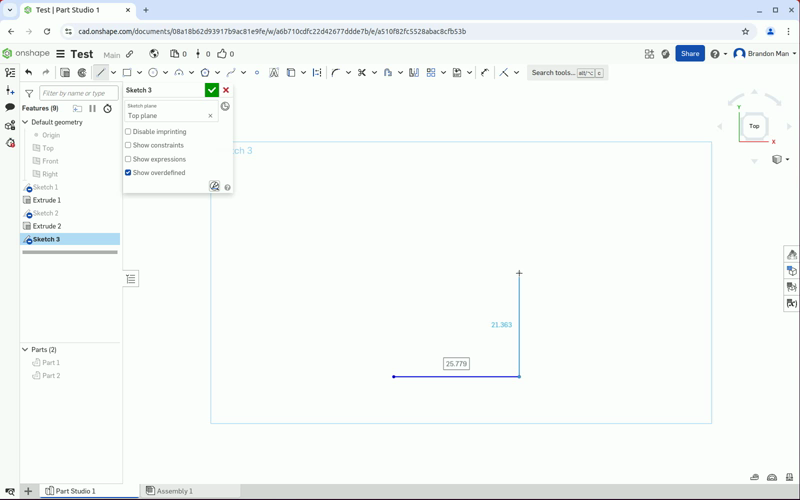
key_down(shift)
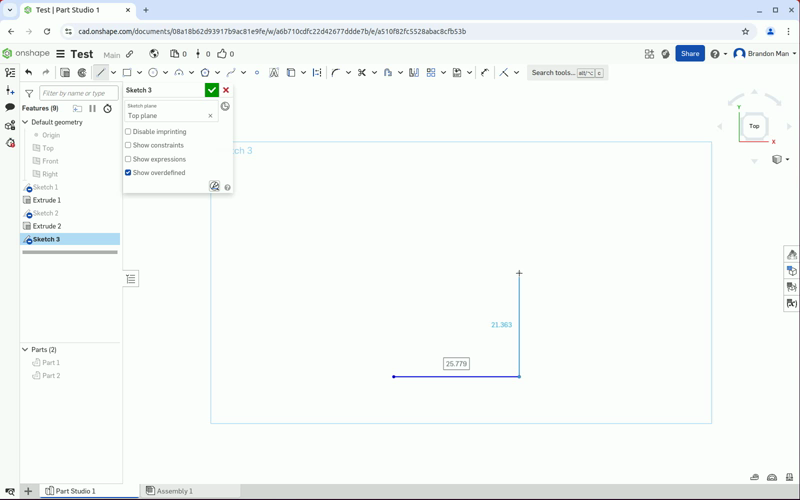
mouse_move(549, 272)
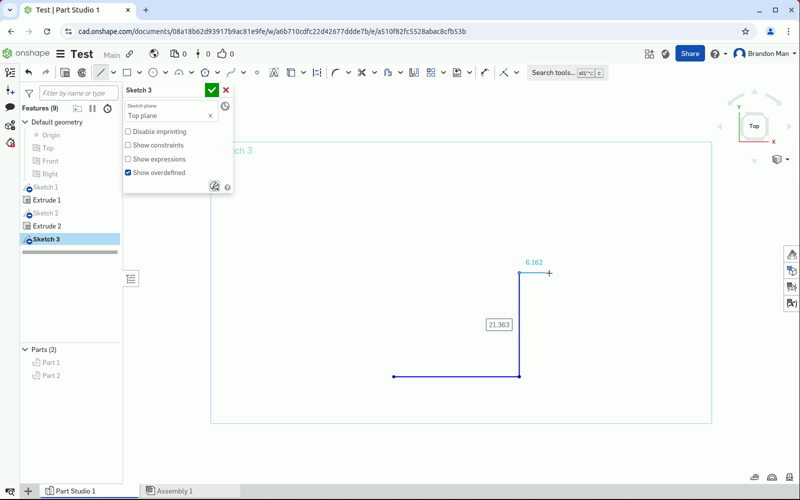
mouse_move(519, 261)
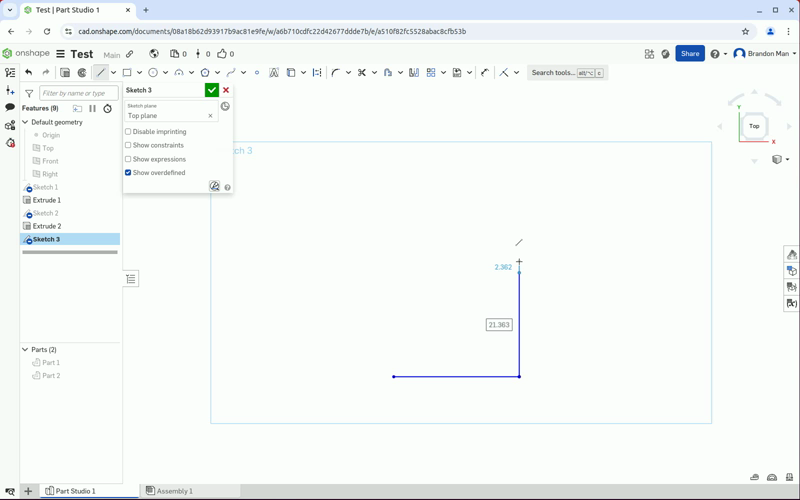
click(519, 261)
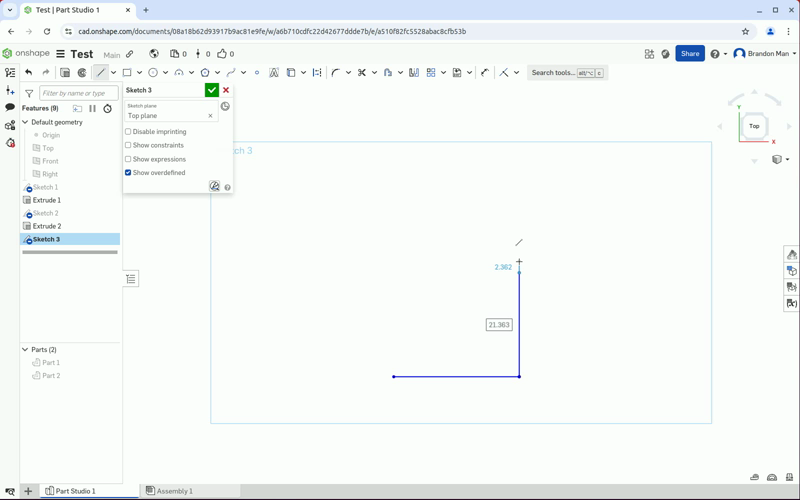
key_up(shift)
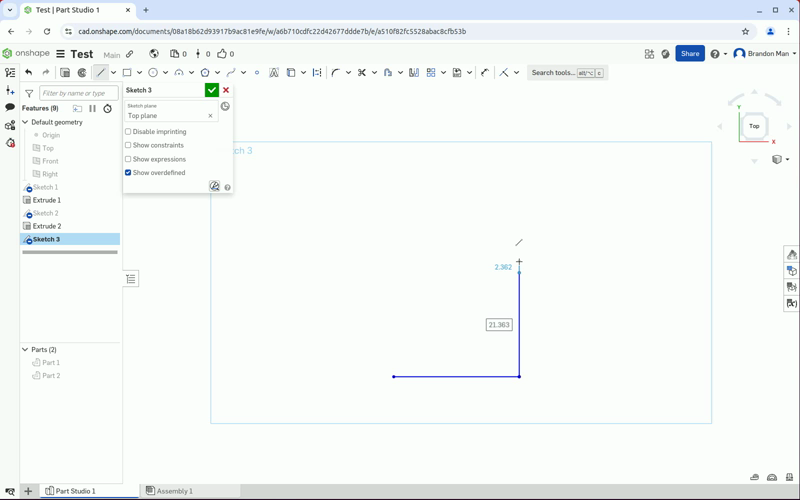
key_down(shift)
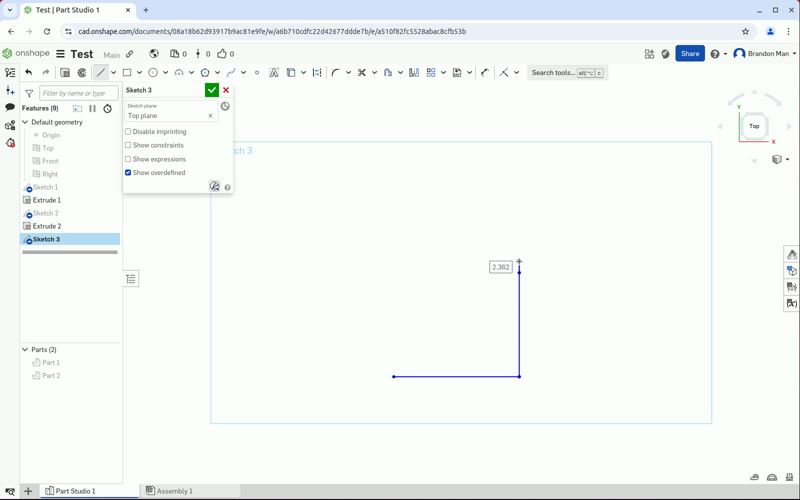
mouse_move(549, 261)
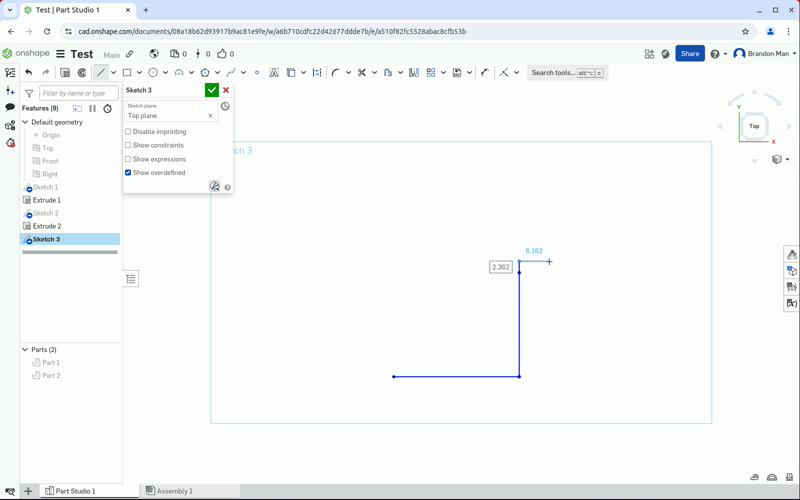
mouse_move(519, 220)
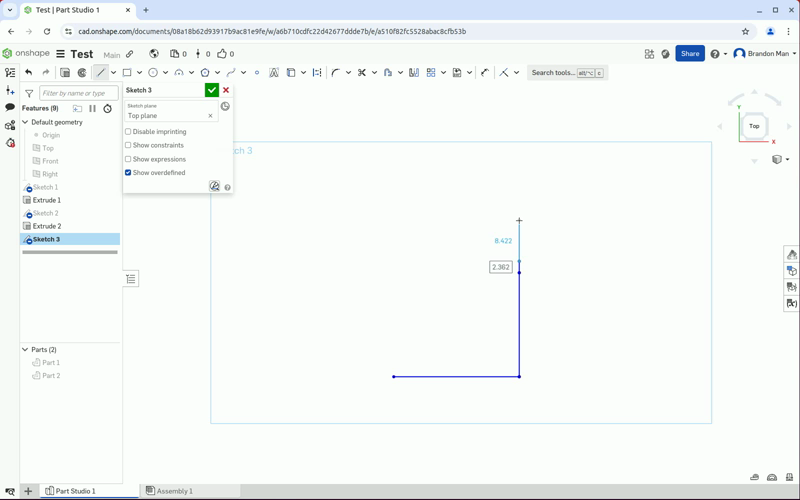
click(519, 220)
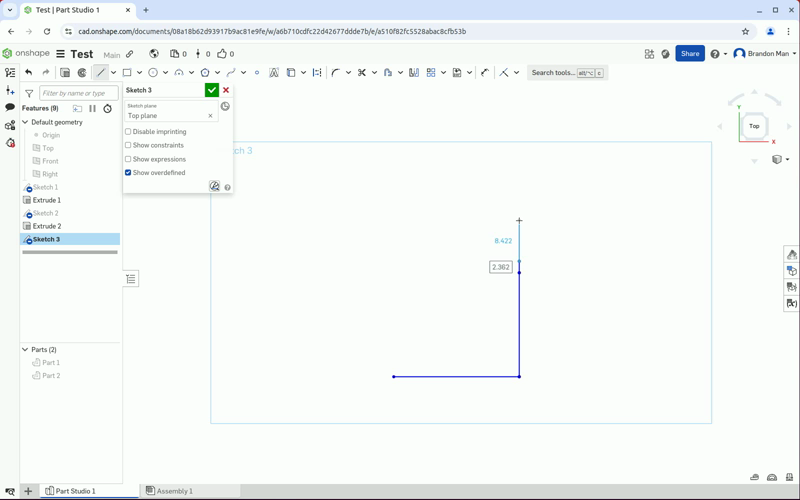
key_up(shift)
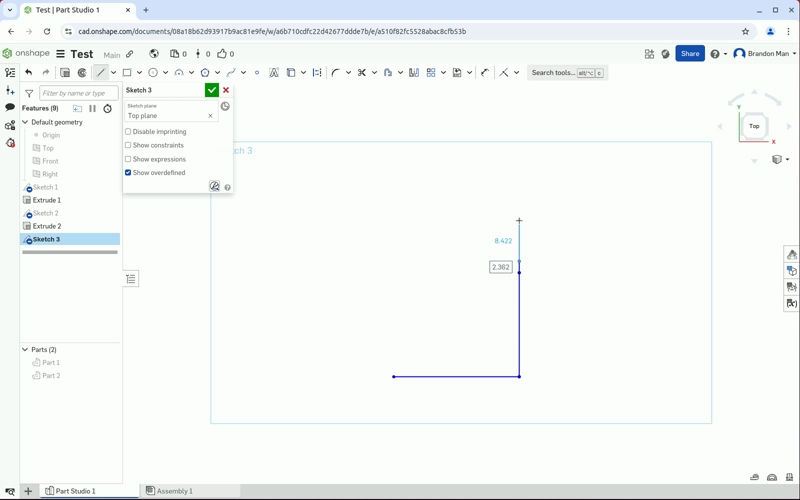
key_down(shift)
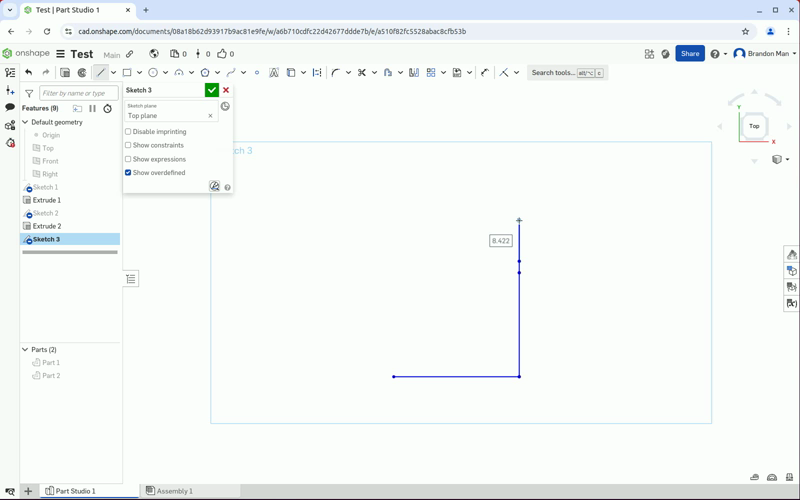
mouse_move(393, 220)
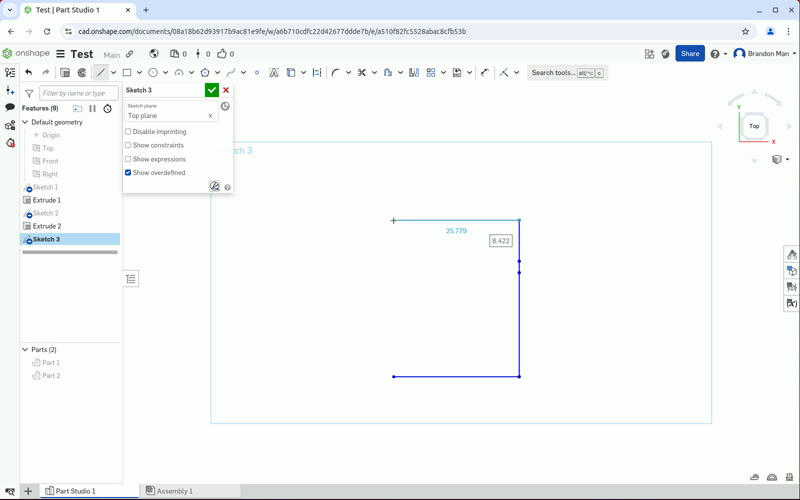
click(393, 220)
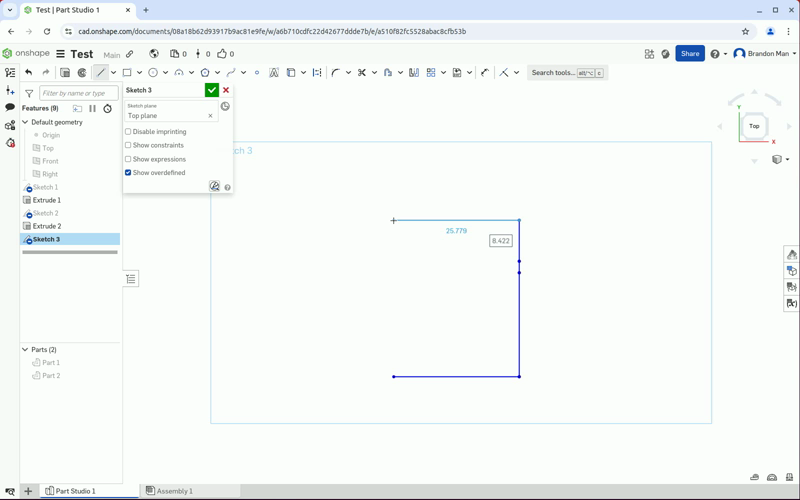
key_up(shift)
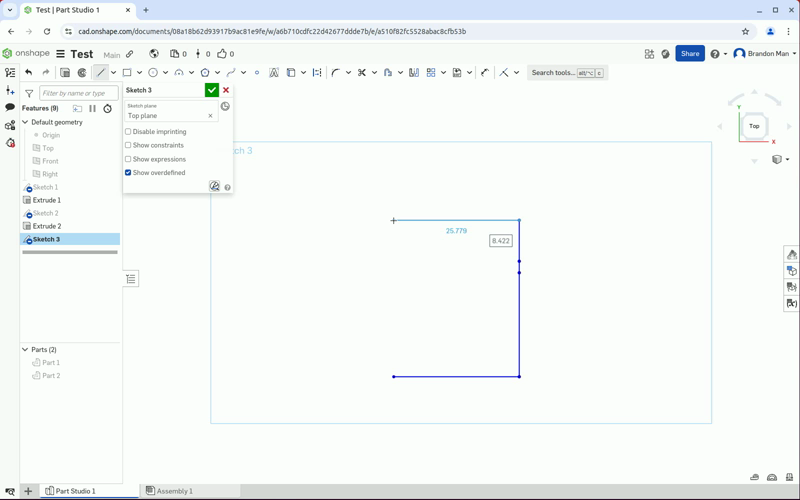
key_down(shift)
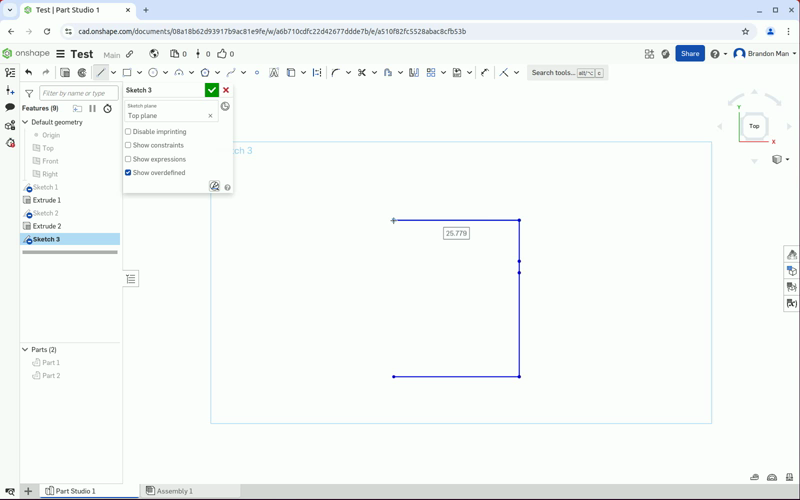
mouse_move(423, 220)
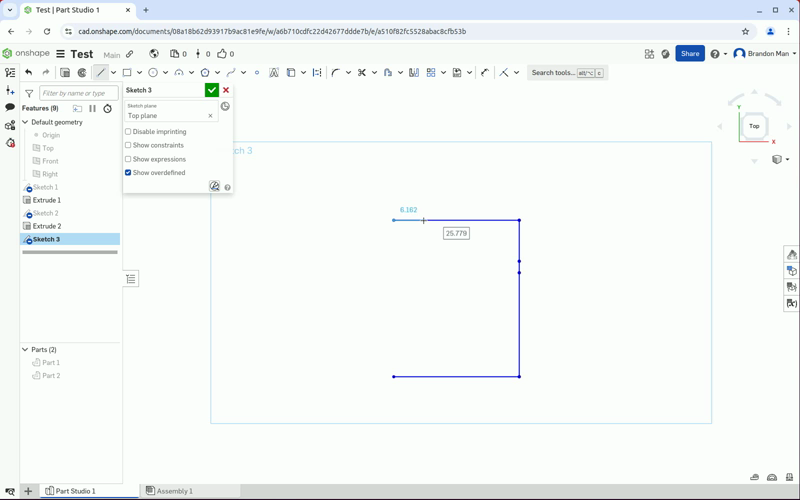
mouse_move(393, 264)
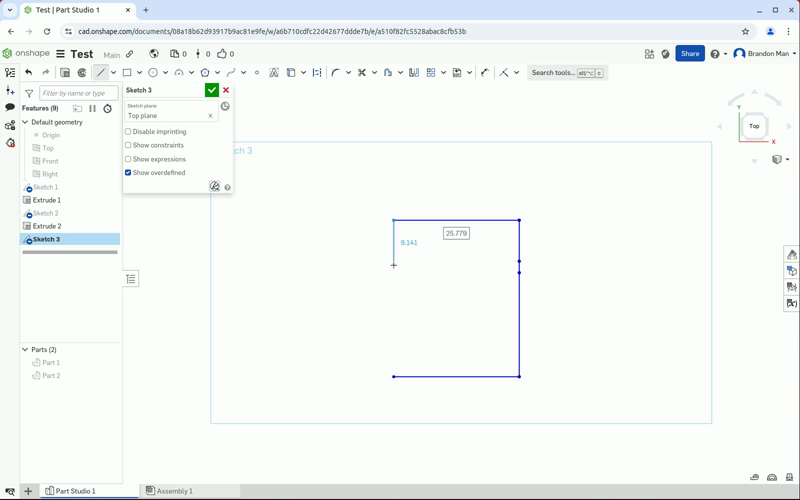
click(393, 264)
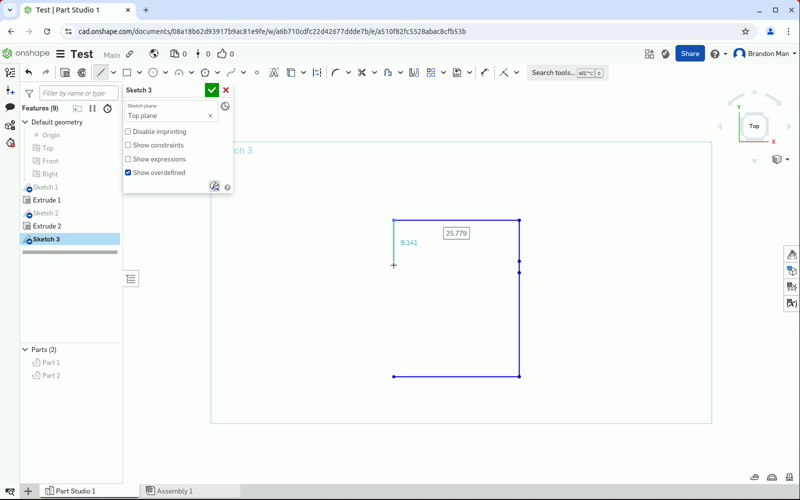
key_up(shift)
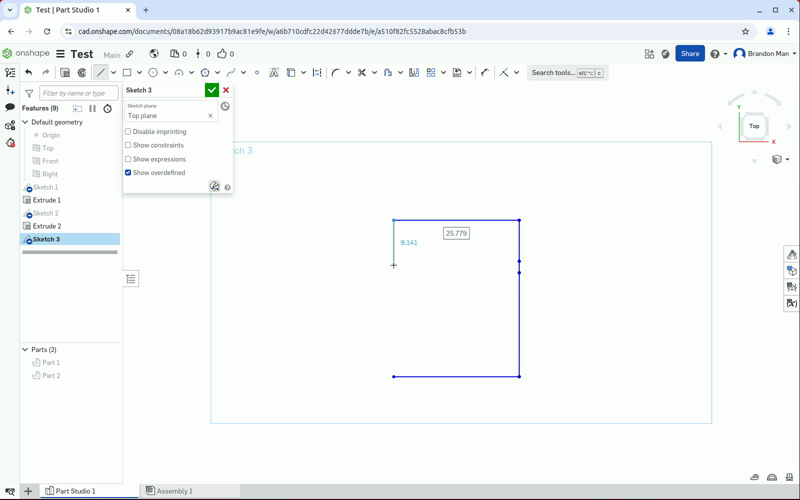
key_down(shift)
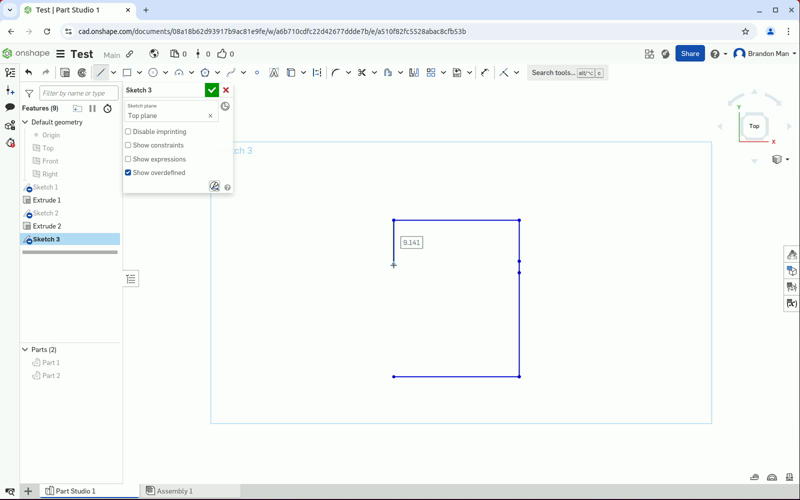
mouse_move(423, 264)
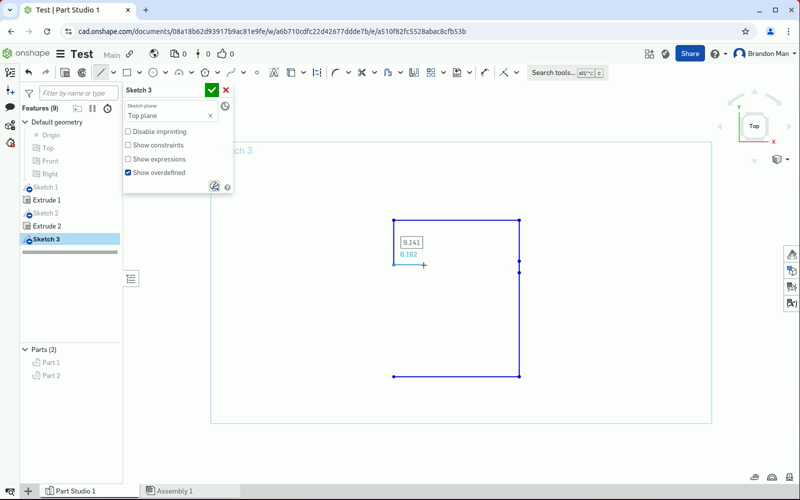
mouse_move(393, 276)
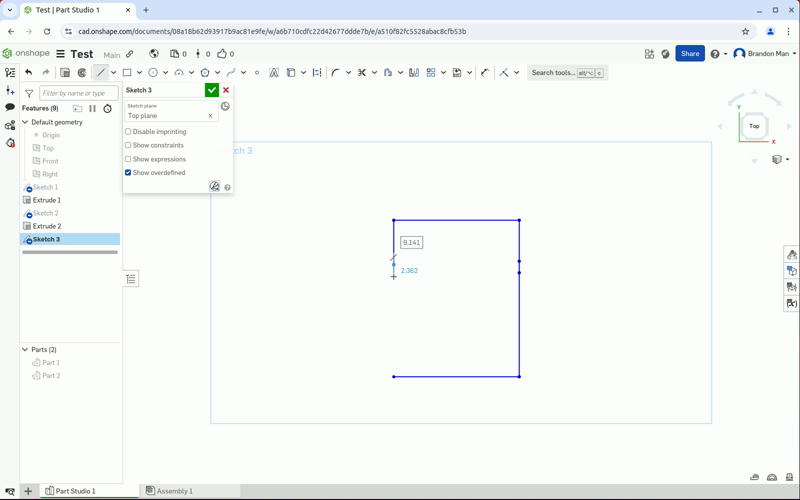
click(393, 276)
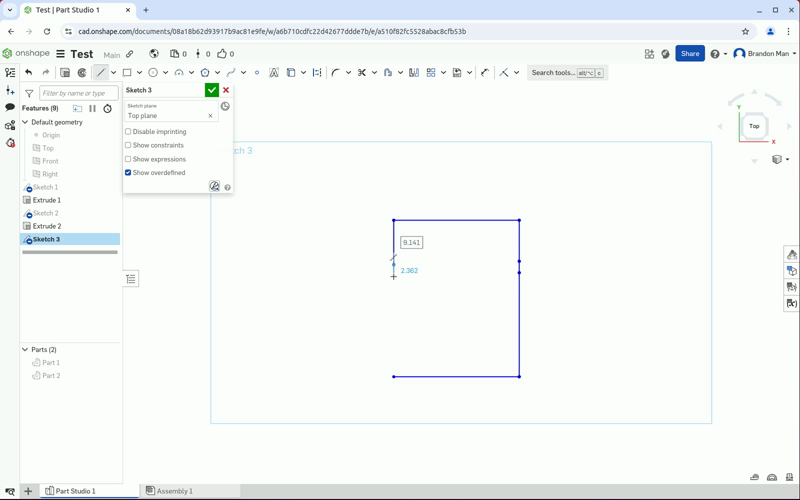
key_up(shift)
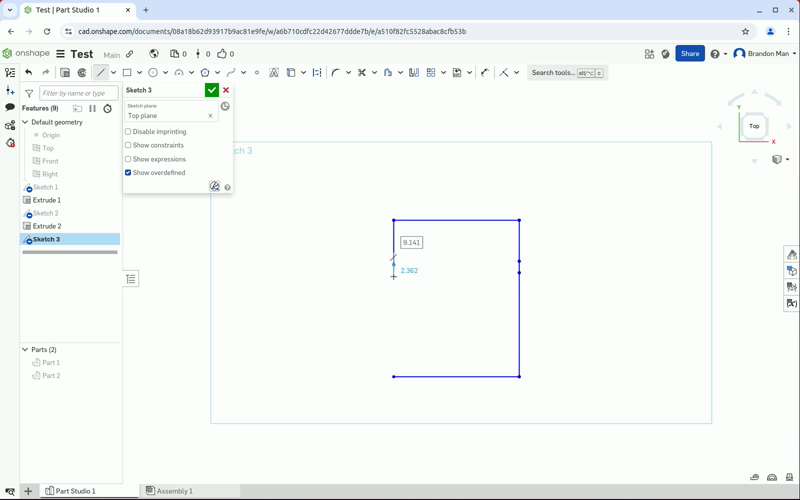
key_down(shift)
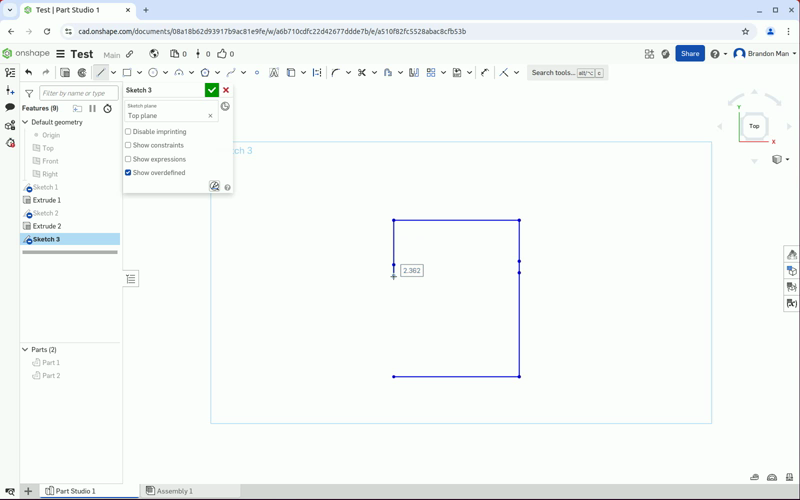
mouse_move(393, 376)
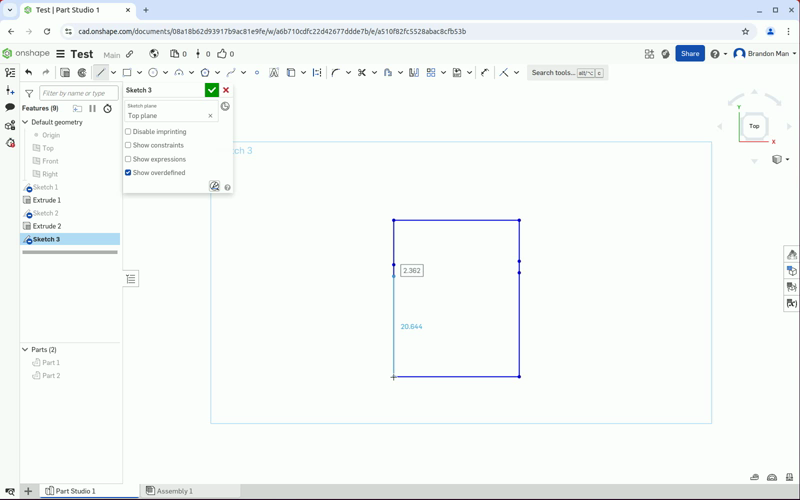
key_up(shift)
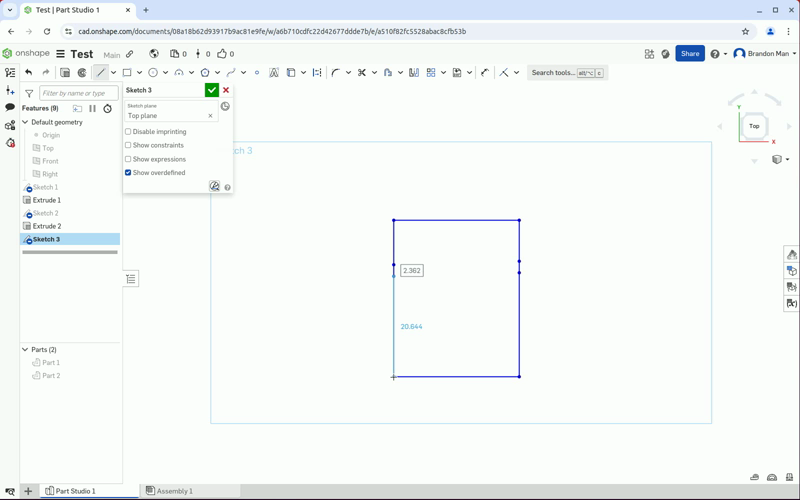
click(393, 376)
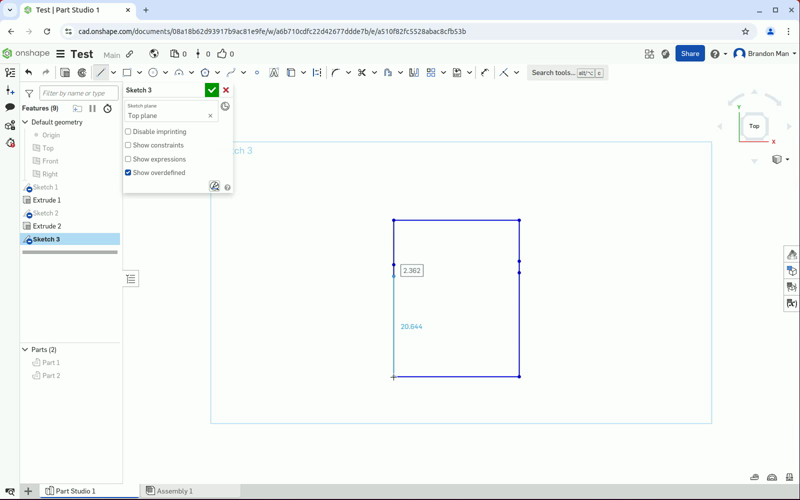
key(esc)
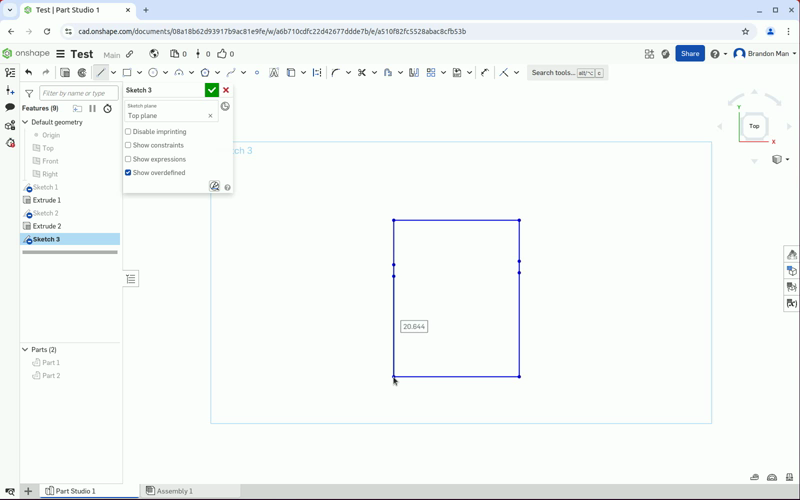
key(c)
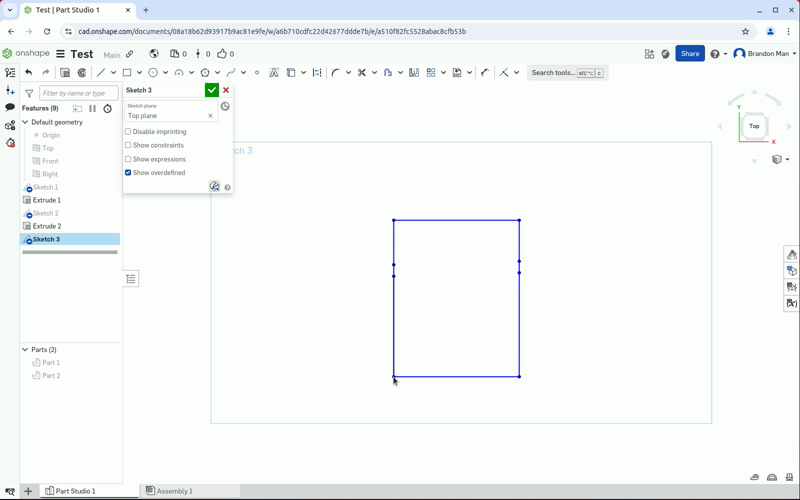
key_down(shift)
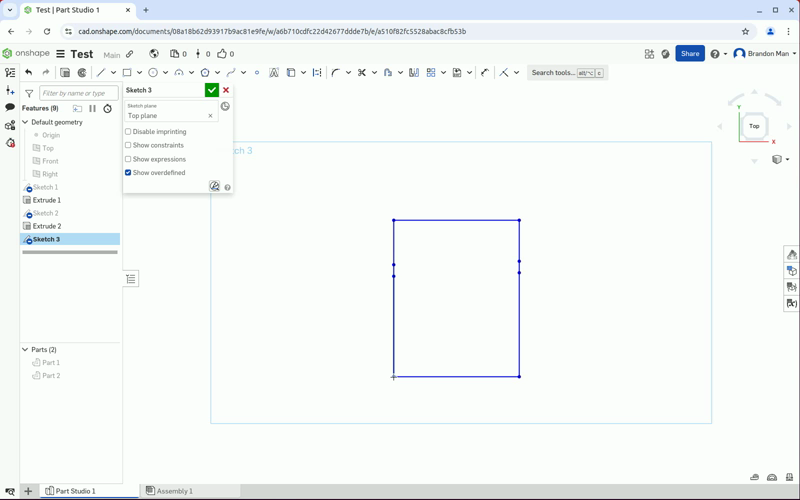
mouse_move(413, 258)
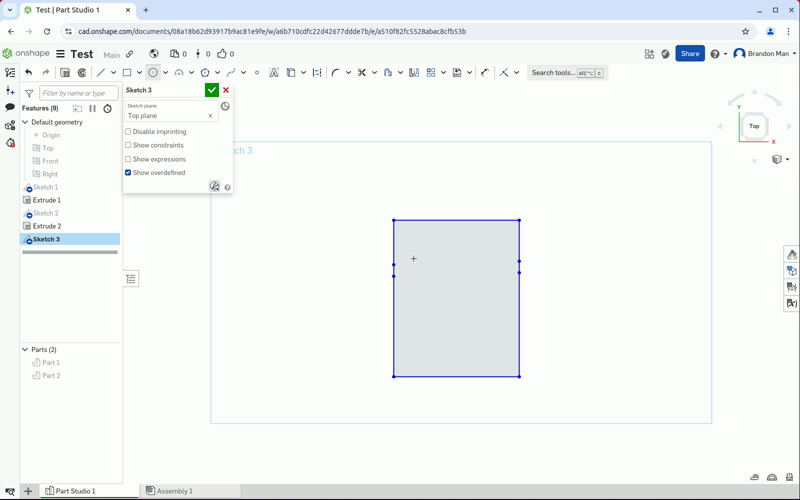
click(413, 258)
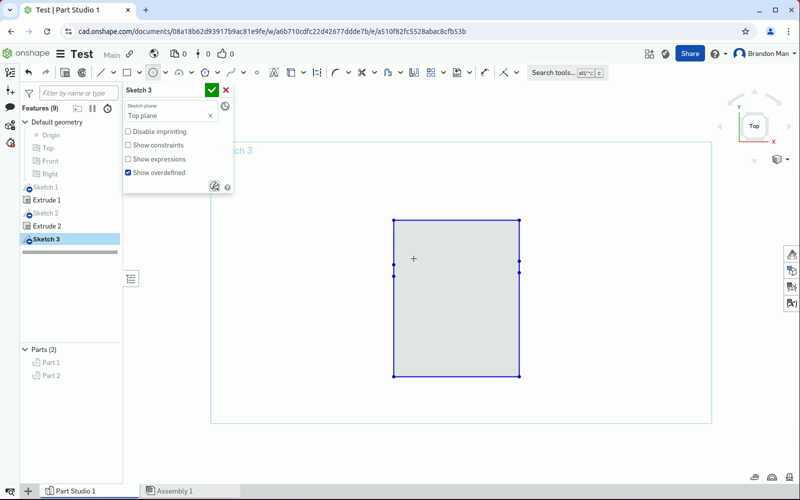
key_up(shift)
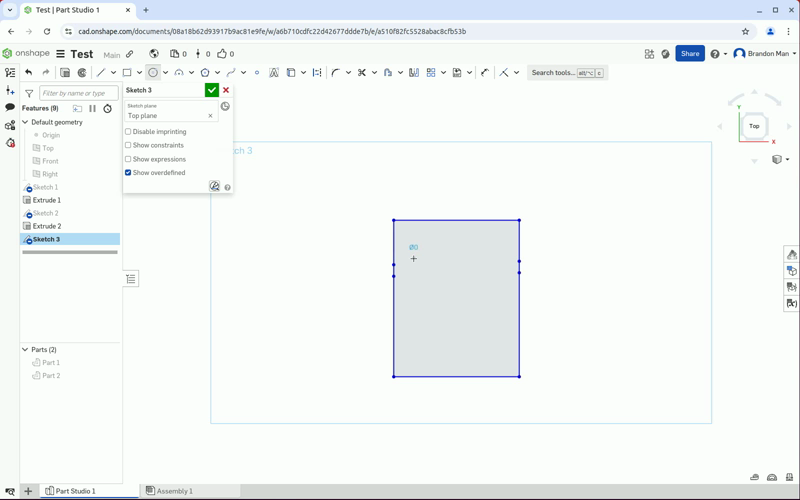
mouse_move(420, 258)
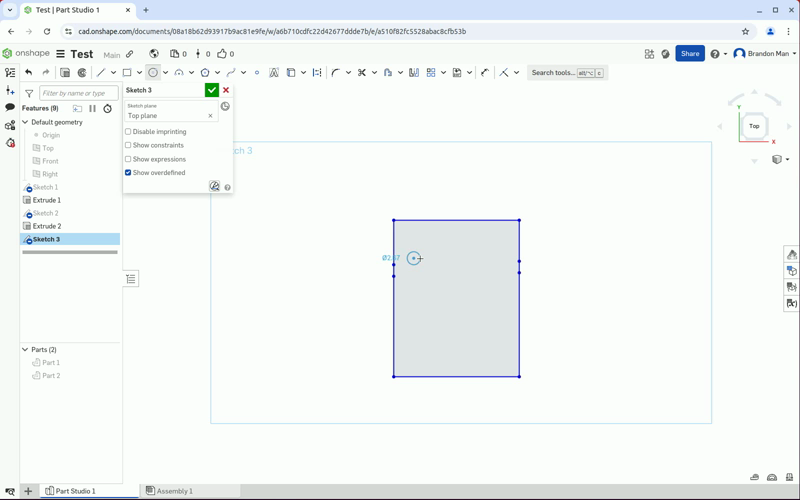
click(420, 258)
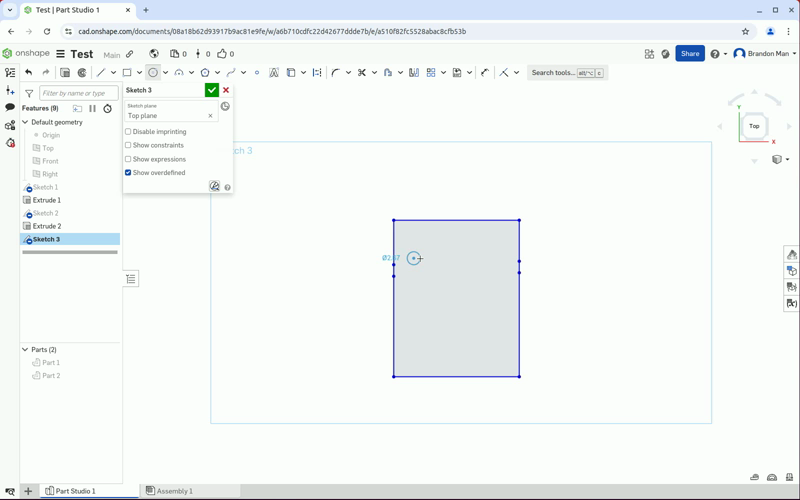
key(esc)
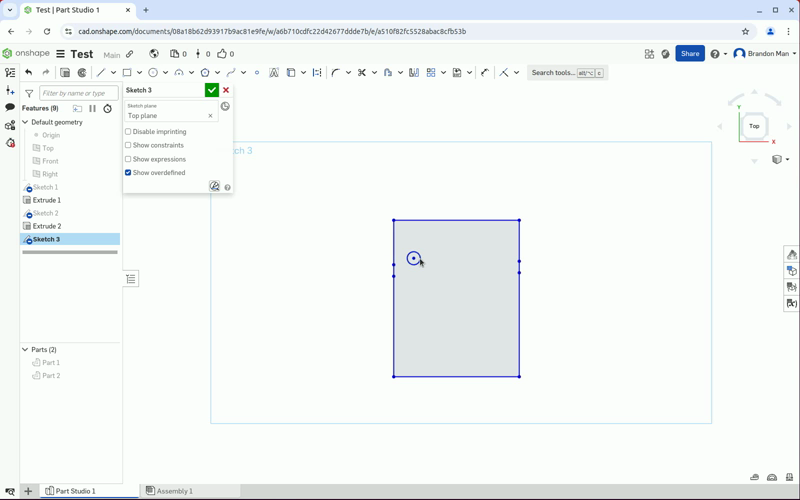
key(c)
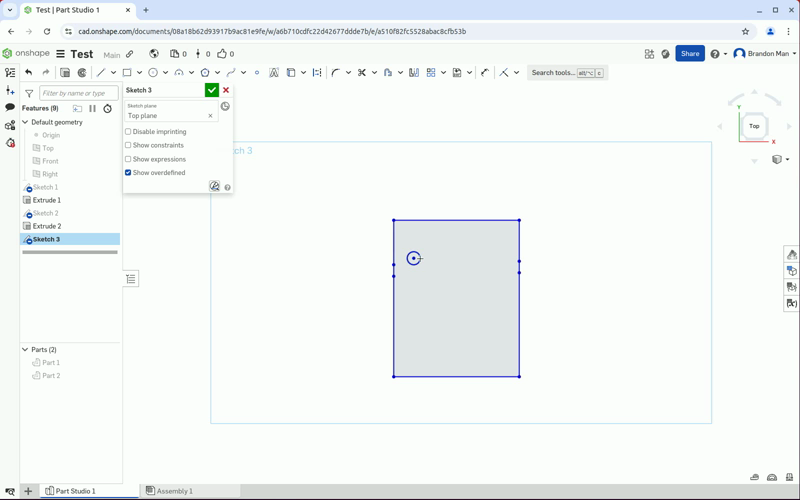
key_down(shift)
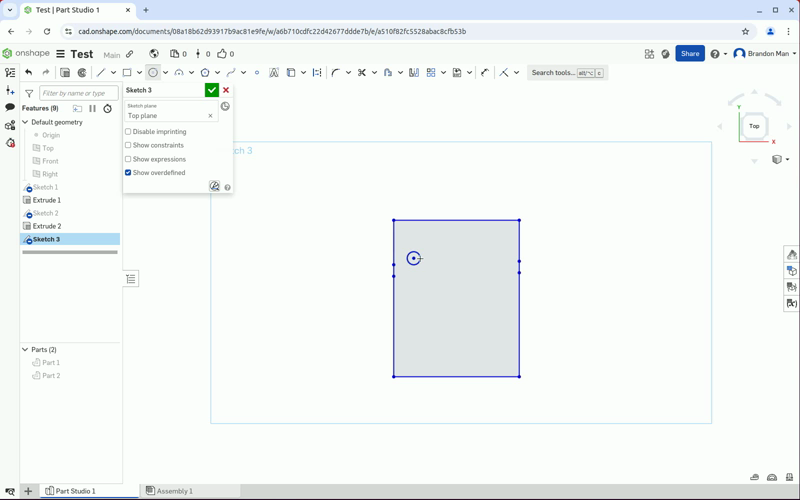
mouse_move(425, 304)
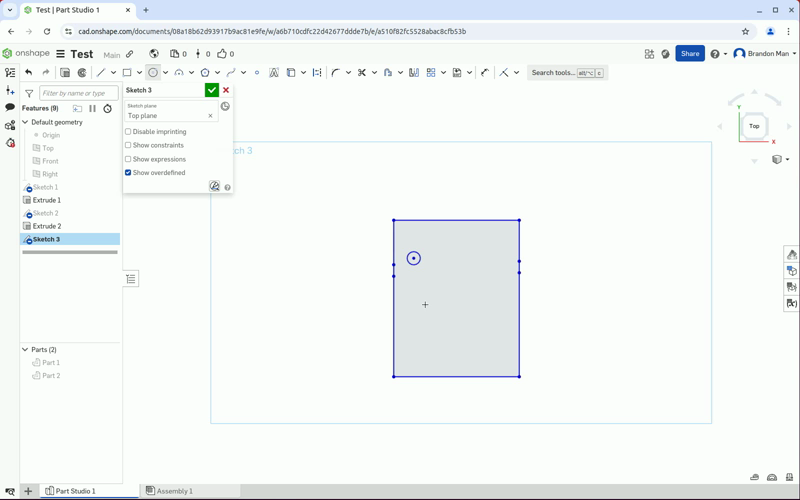
click(425, 304)
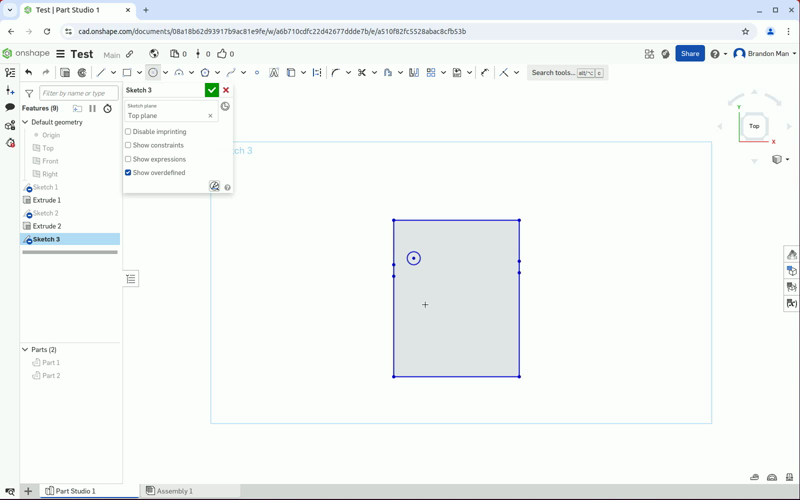
key_up(shift)
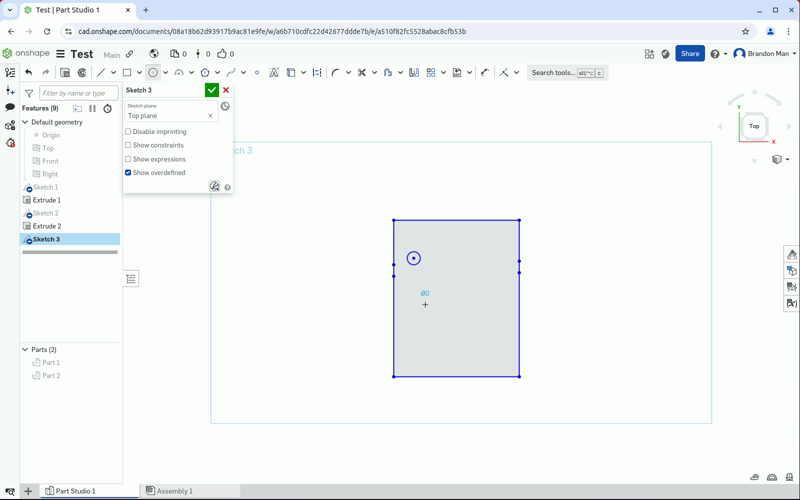
mouse_move(432, 304)
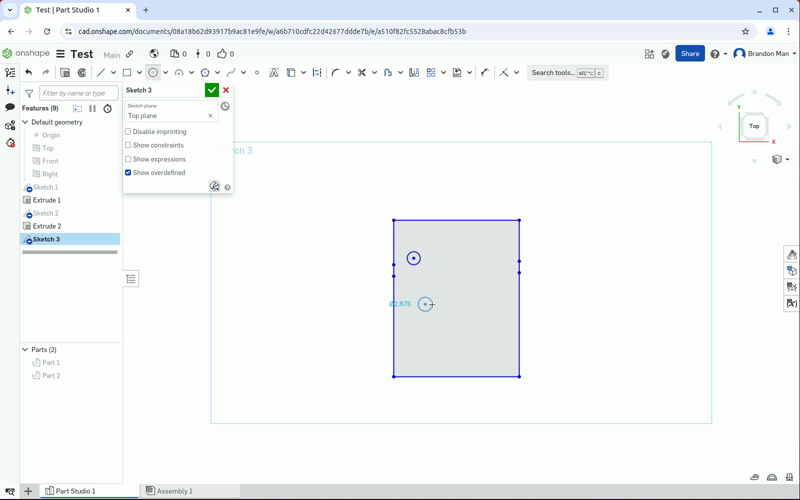
click(432, 304)
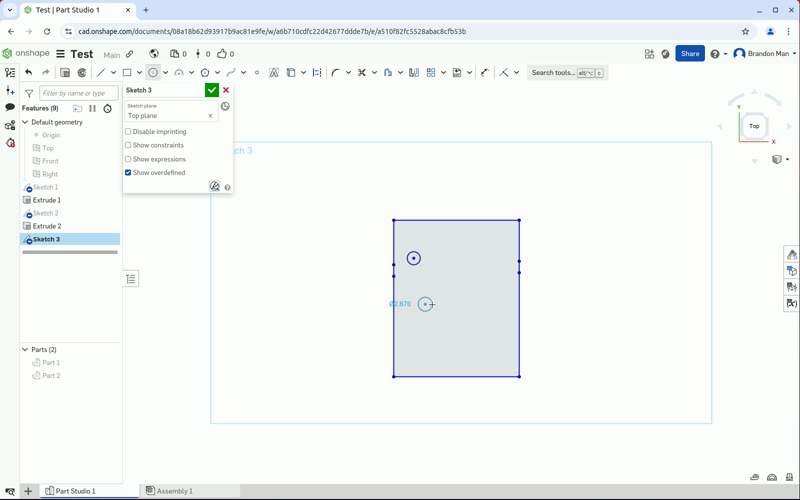
key(esc)
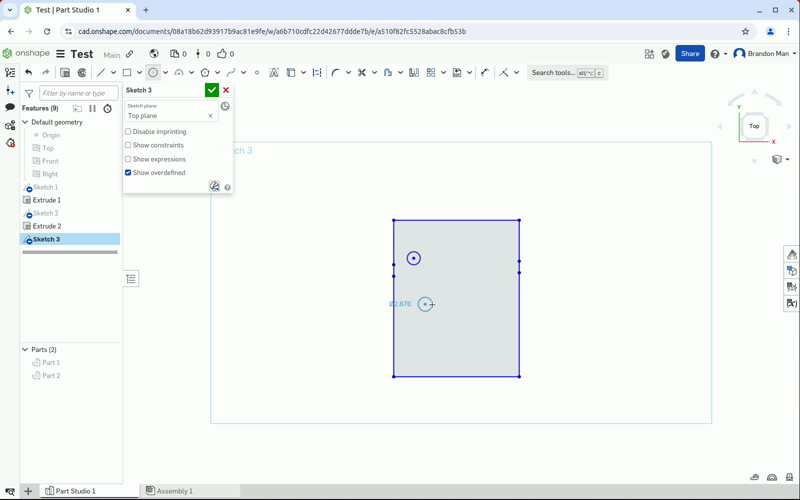
key(c)
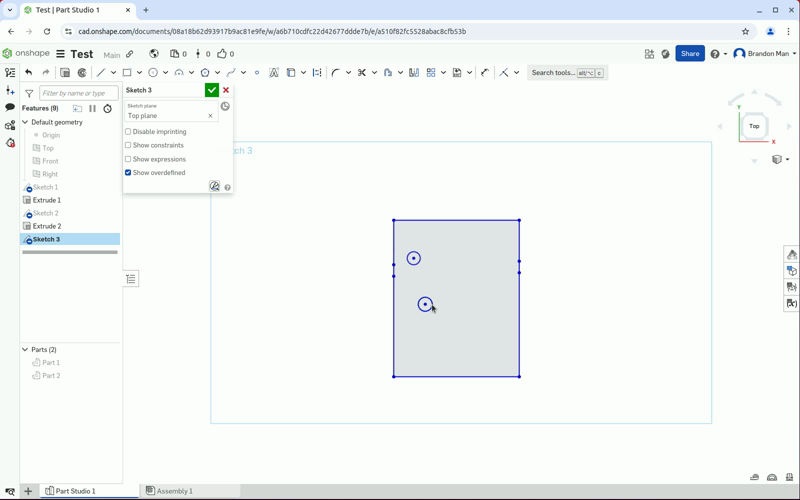
key_down(shift)
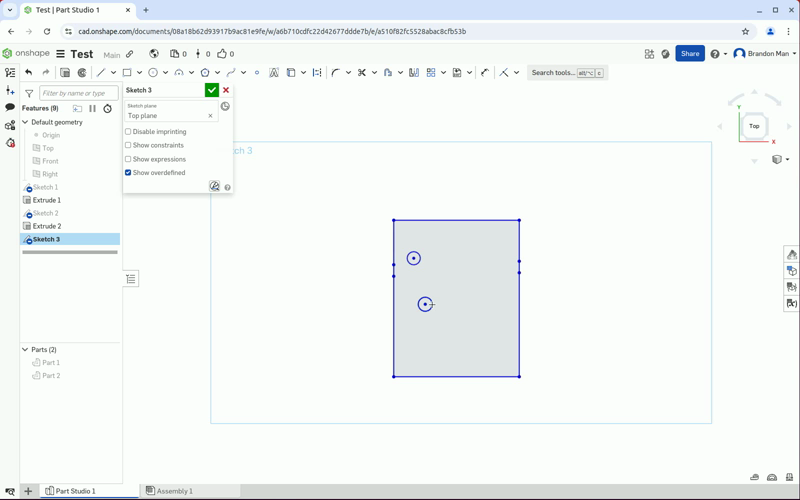
mouse_move(461, 233)
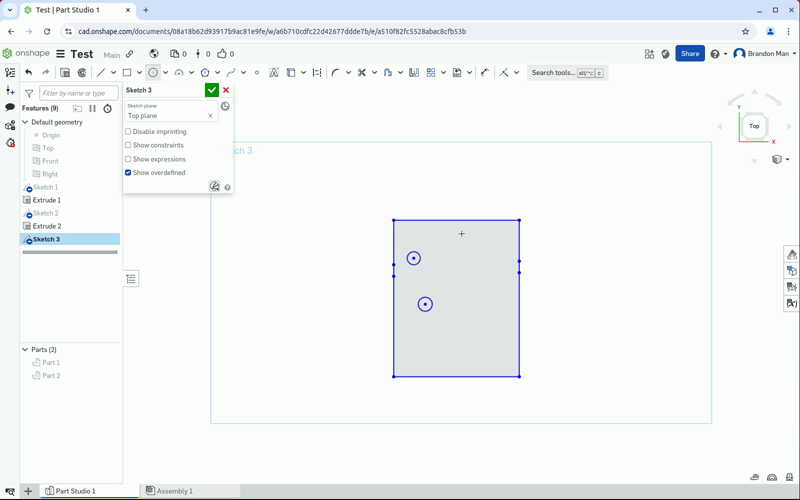
click(461, 233)
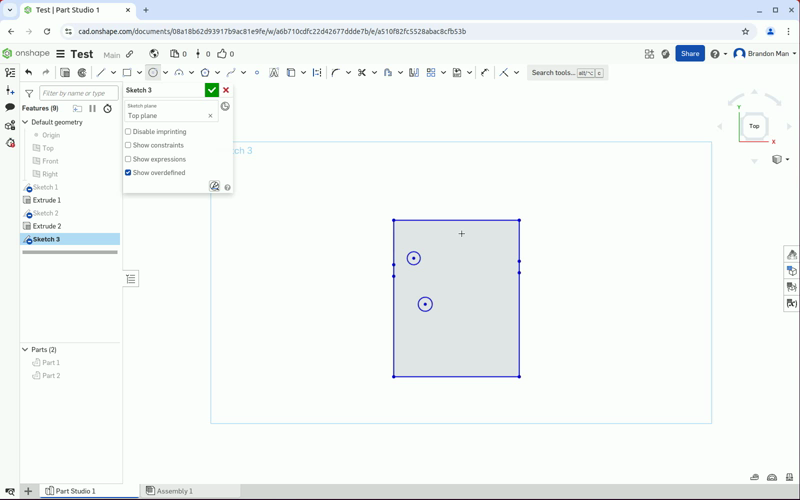
key_up(shift)
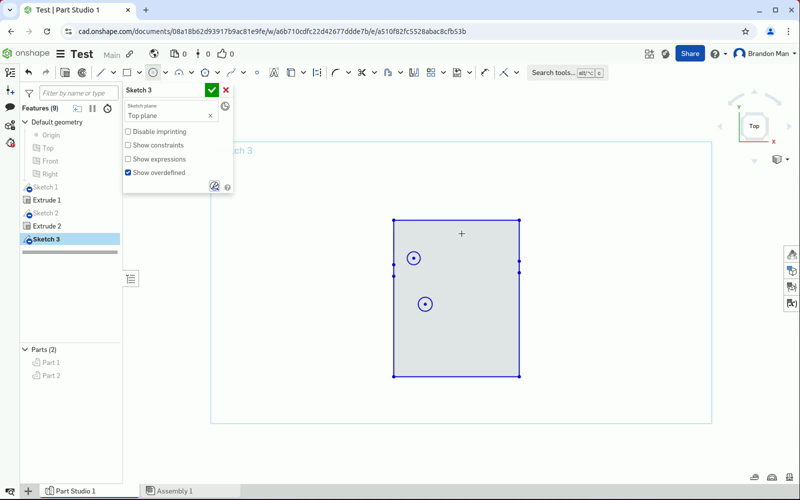
mouse_move(468, 233)
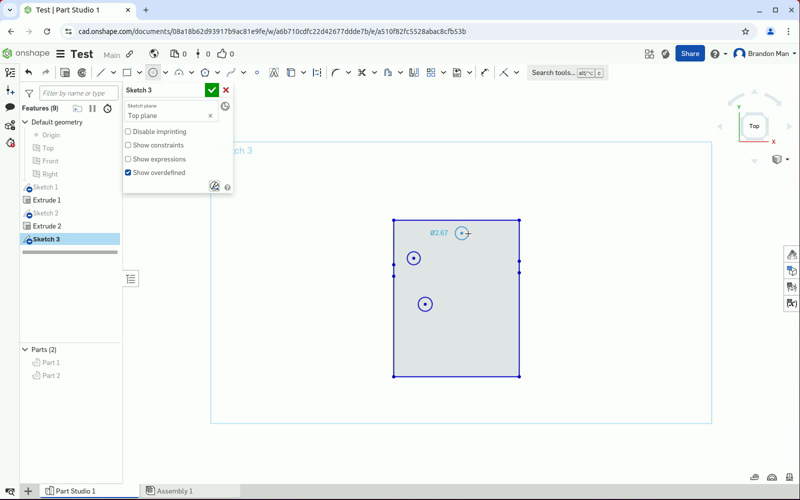
click(468, 233)
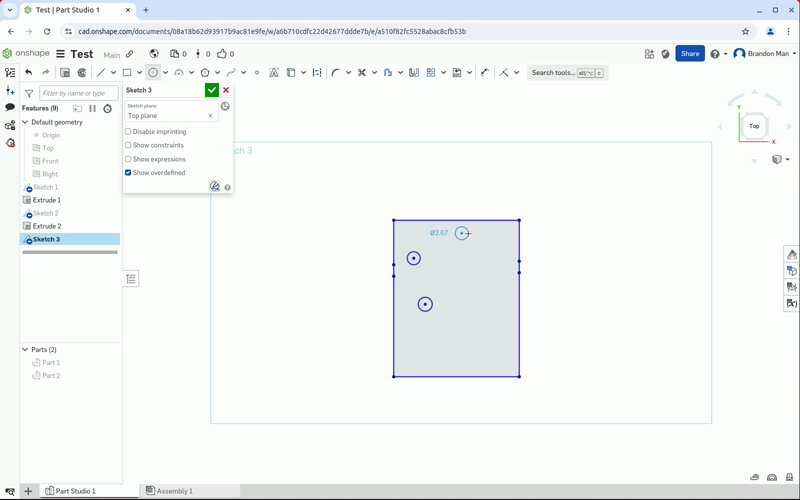
key(esc)
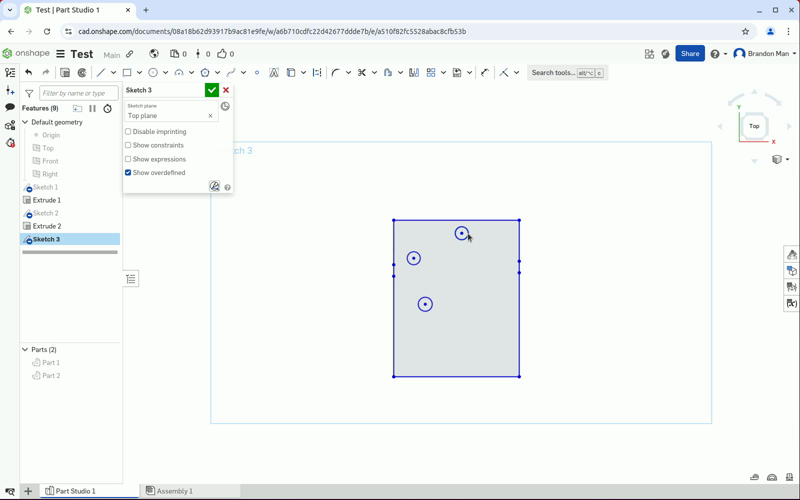
key(c)
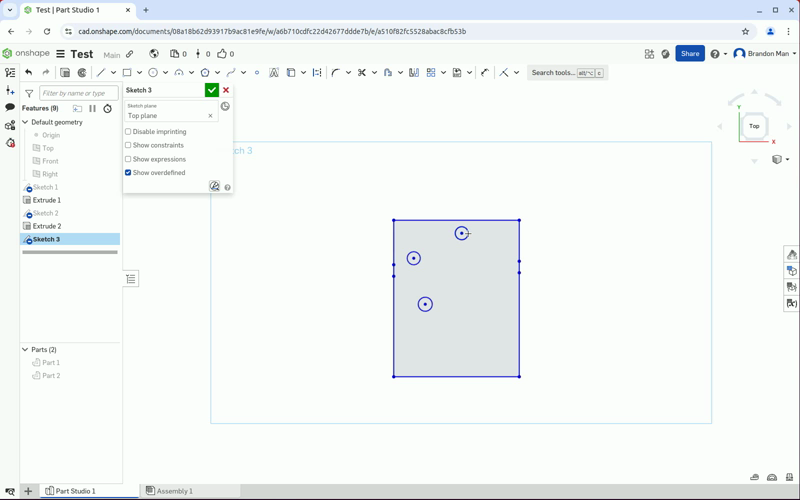
key_down(shift)
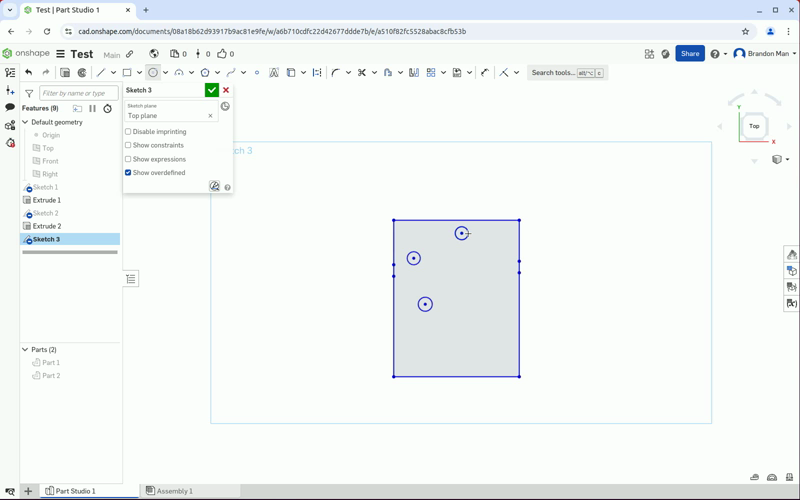
mouse_move(484, 328)
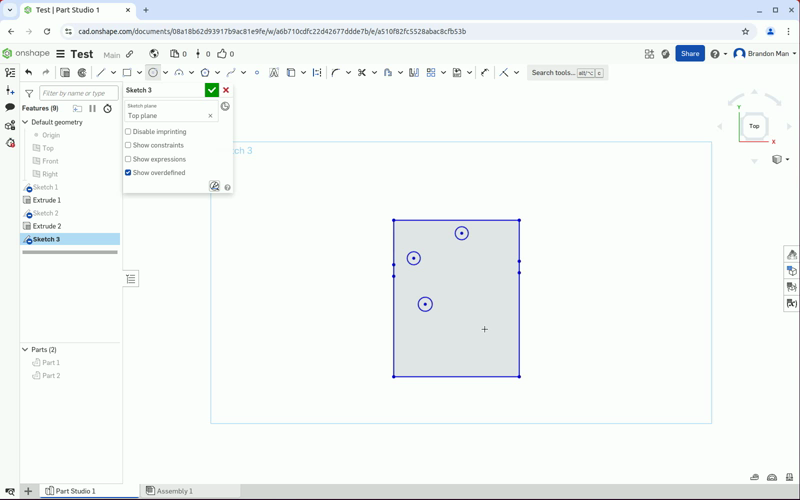
click(484, 328)
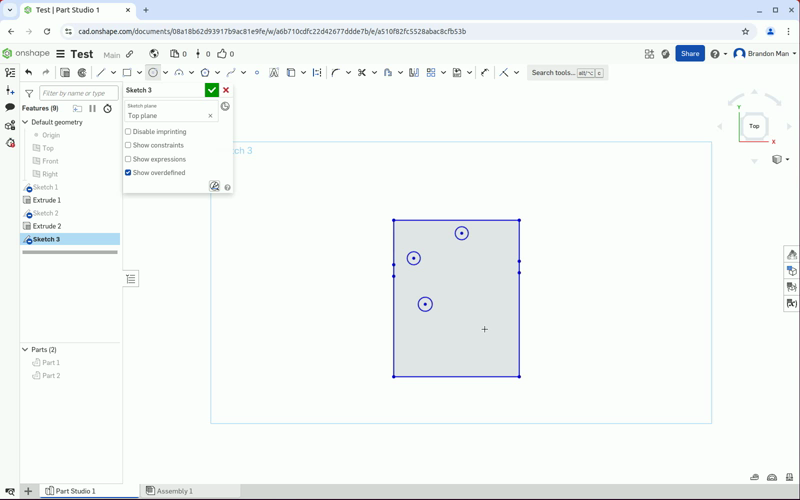
key_up(shift)
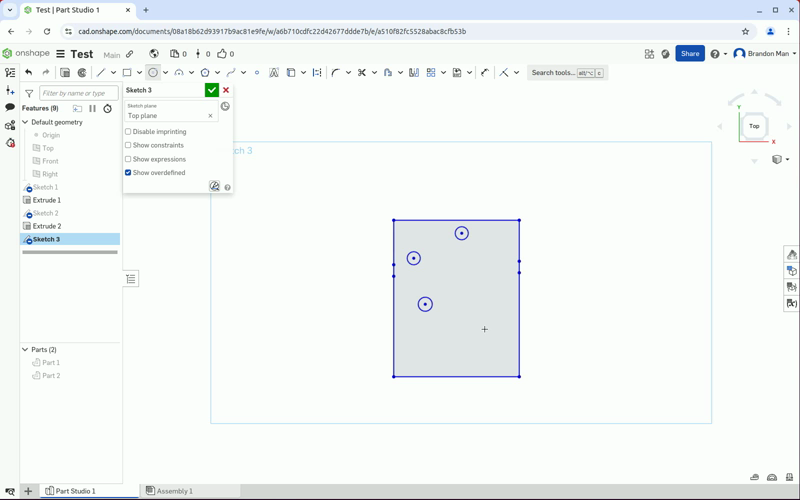
mouse_move(492, 328)
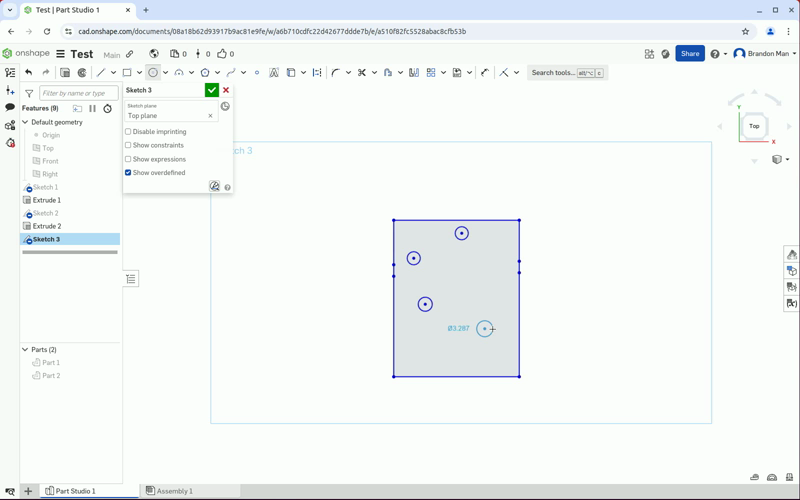
click(492, 328)
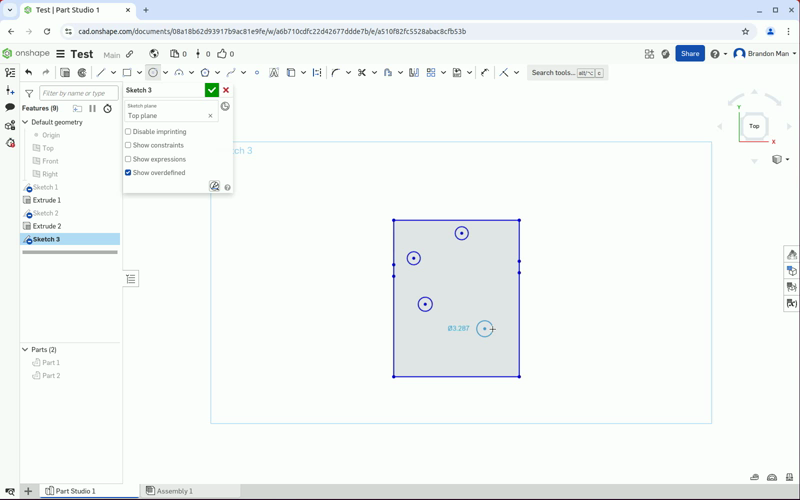
key(esc)
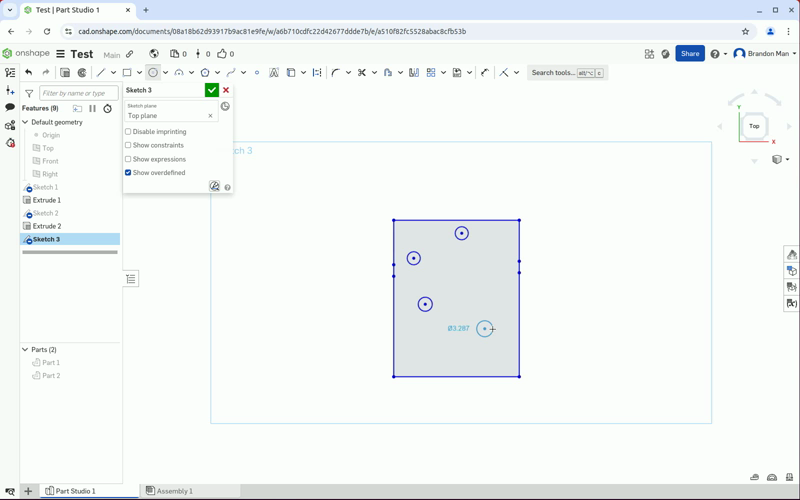
key(c)
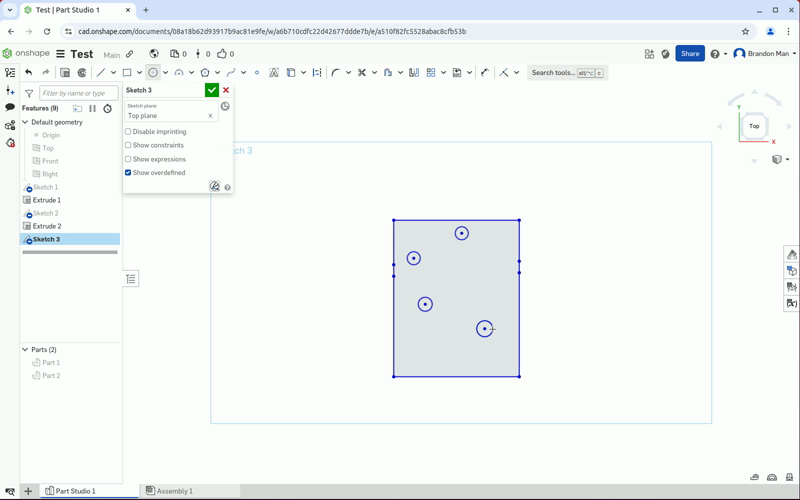
key_down(shift)
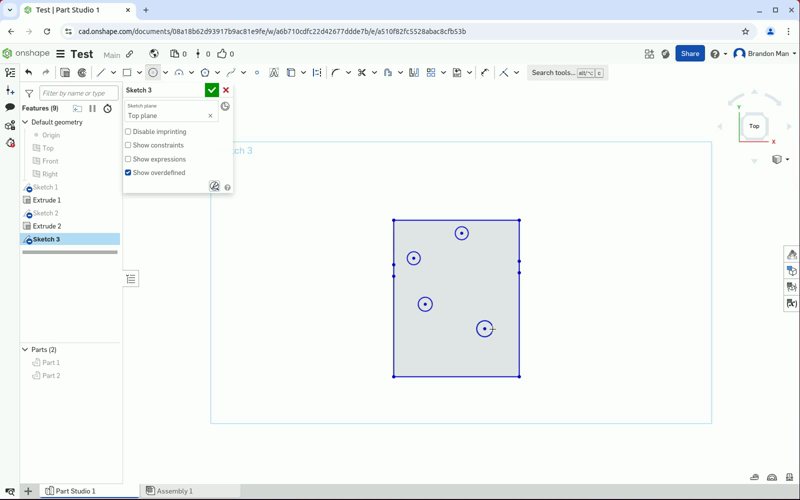
mouse_move(489, 248)
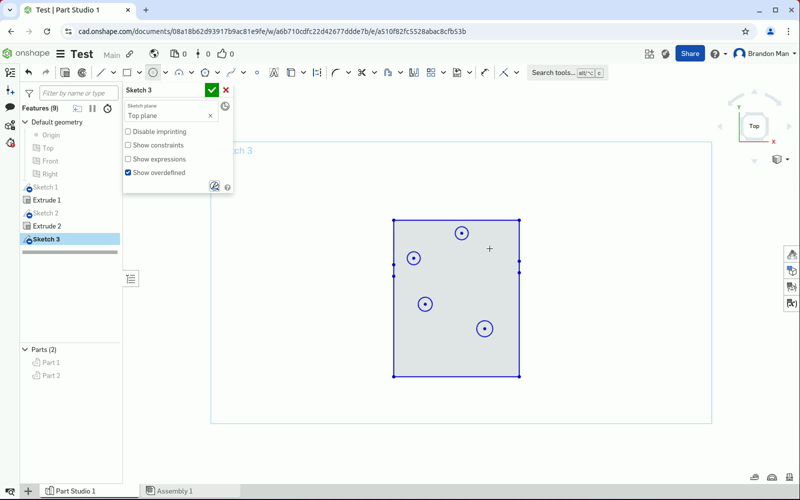
click(489, 248)
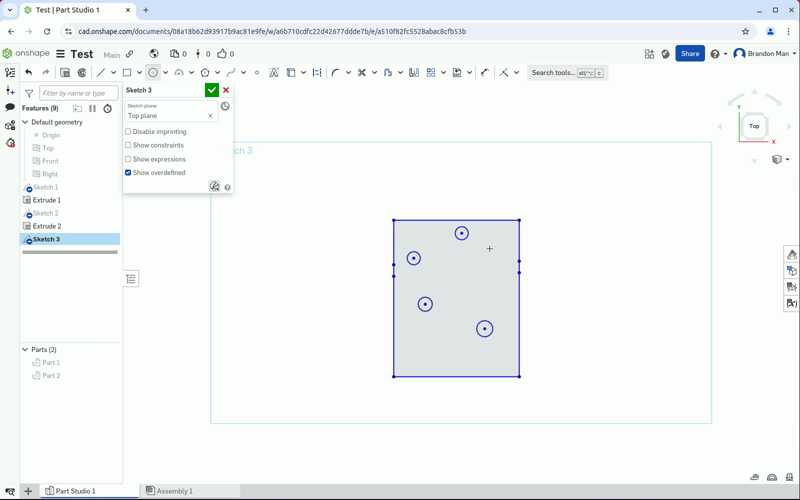
key_up(shift)
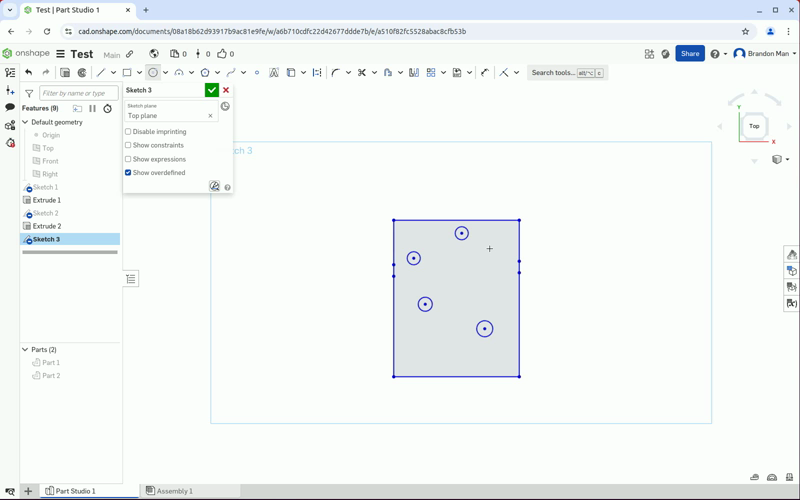
mouse_move(499, 248)
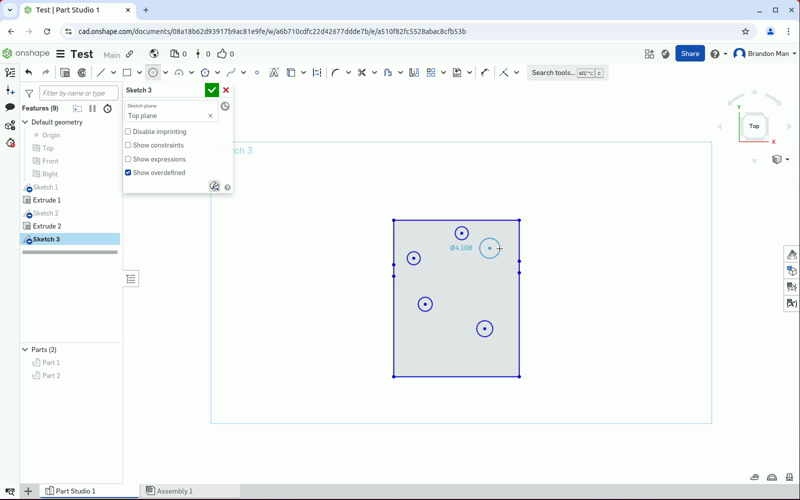
click(499, 248)
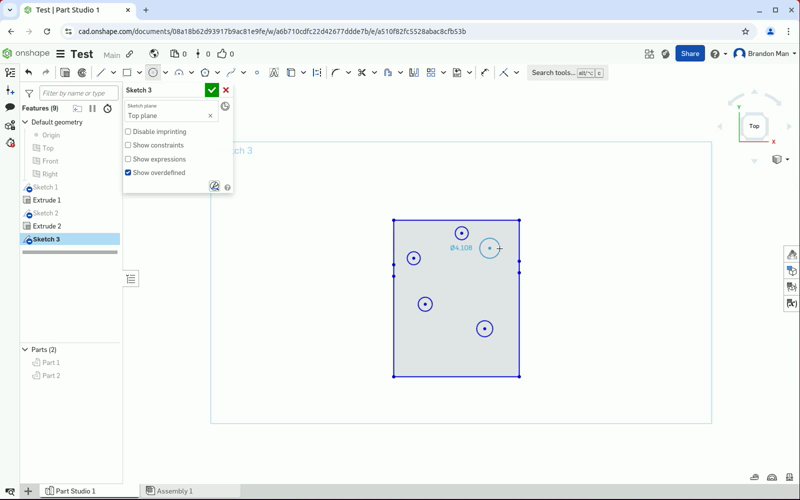
key(esc)
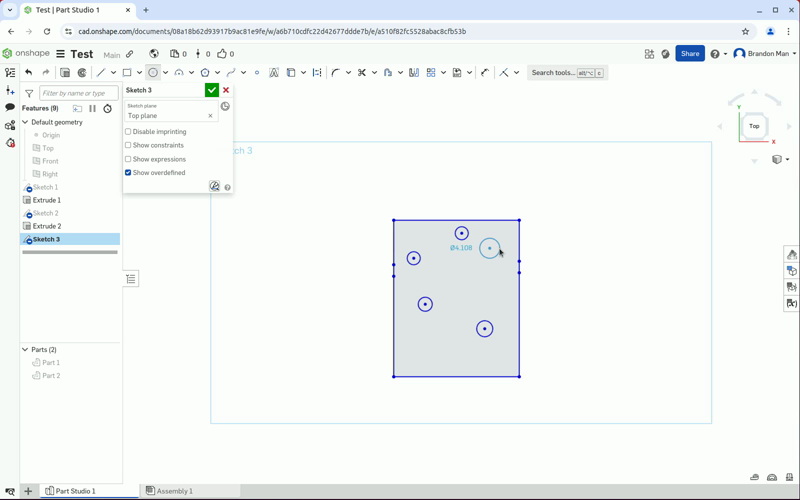
mouse_move(455, 310)
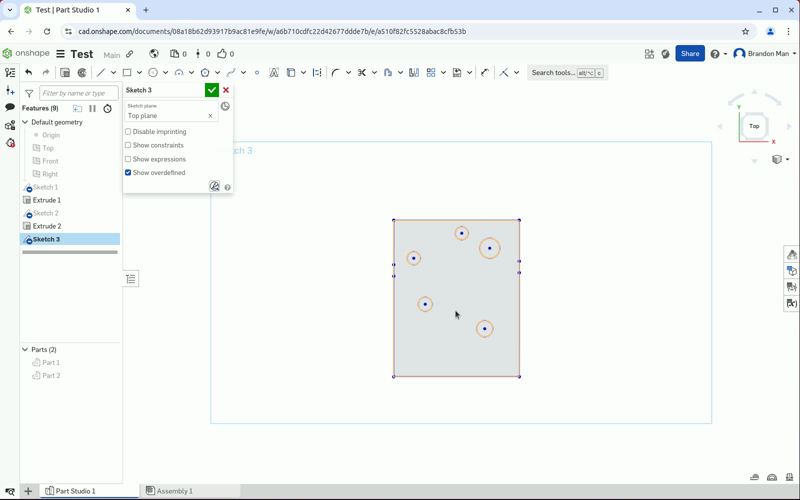
click(455, 310)
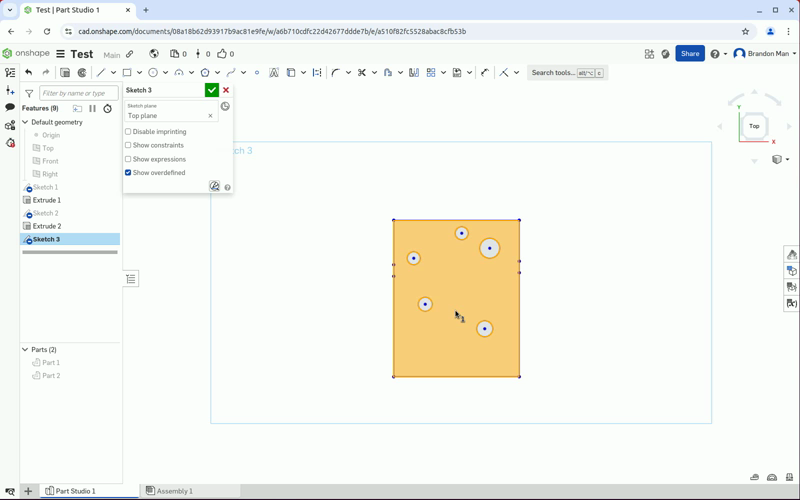
mouse_move(73, 352)
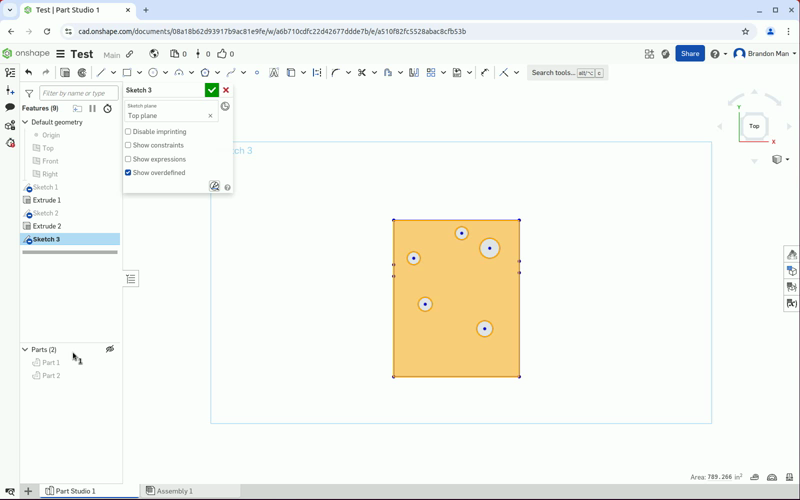
key(shift+y)
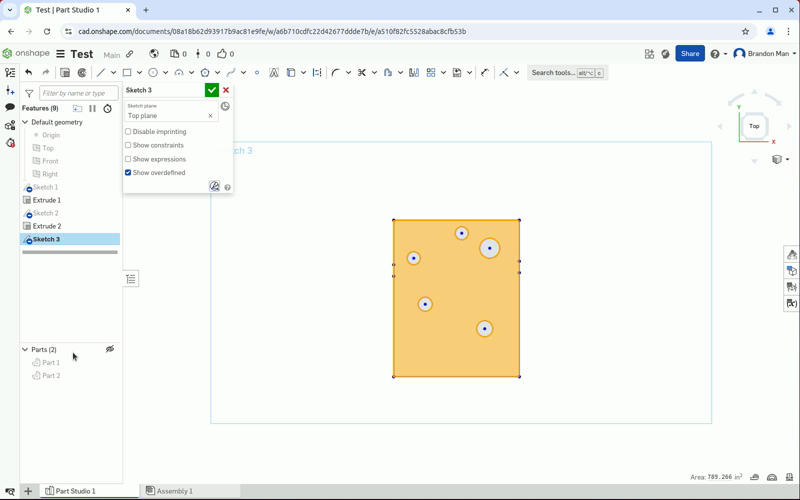
key(shift+e)
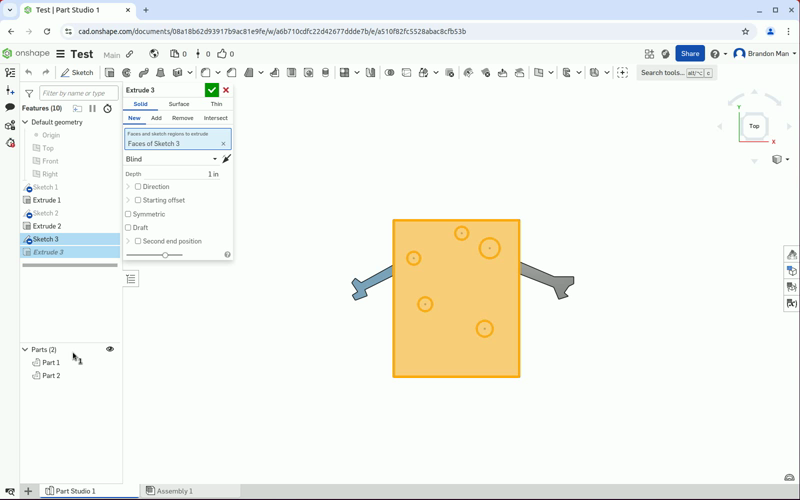
mouse_move(143, 106)
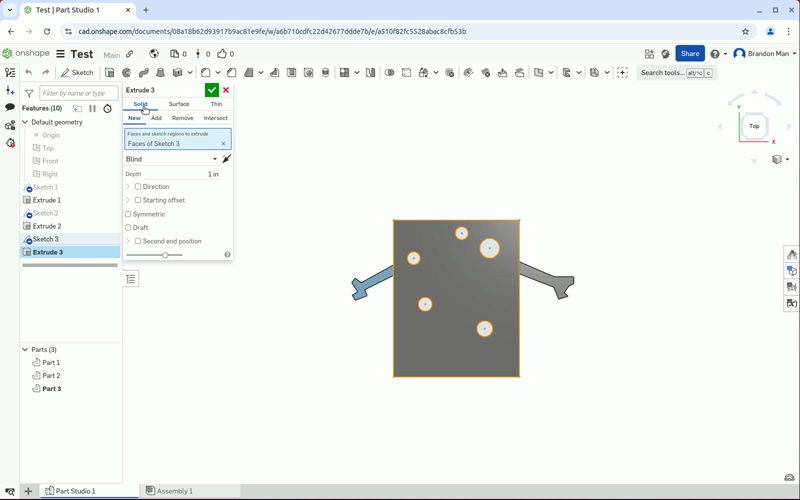
click(143, 106)
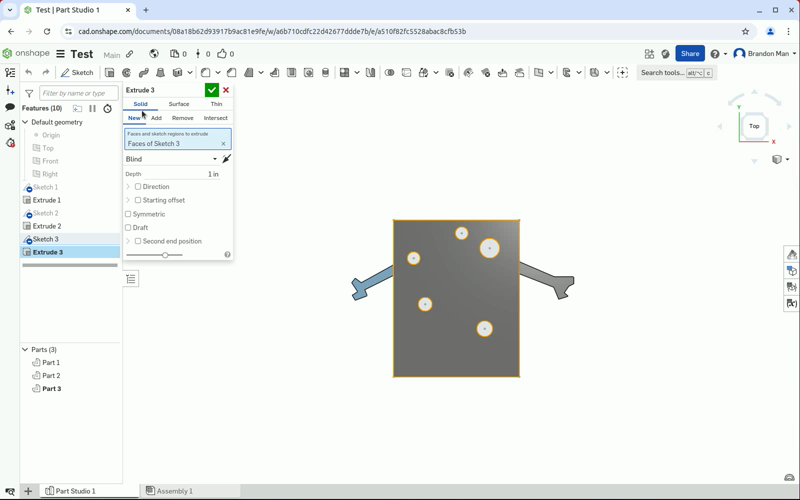
mouse_move(137, 120)
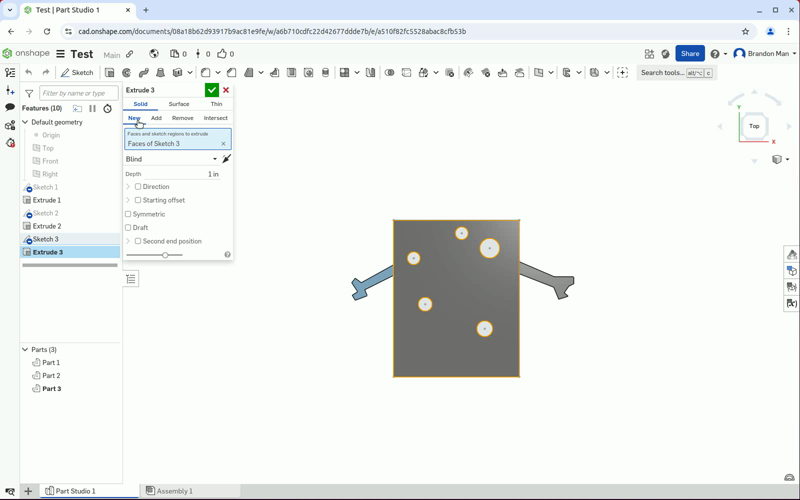
click(137, 120)
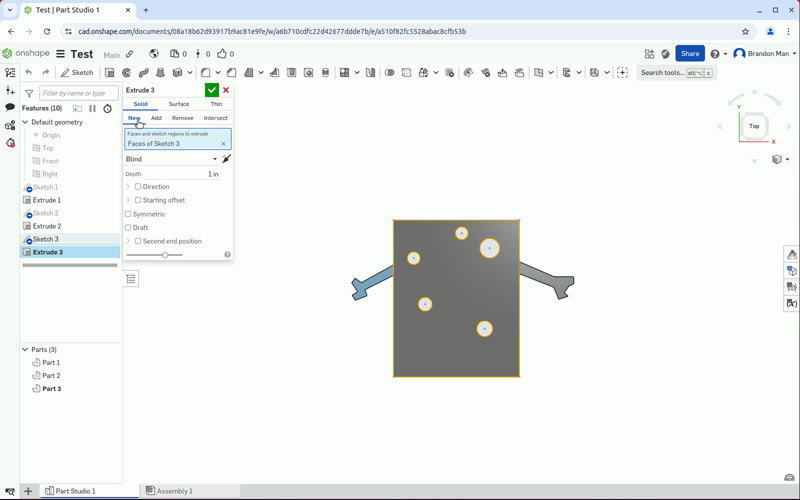
key(tab, 4)
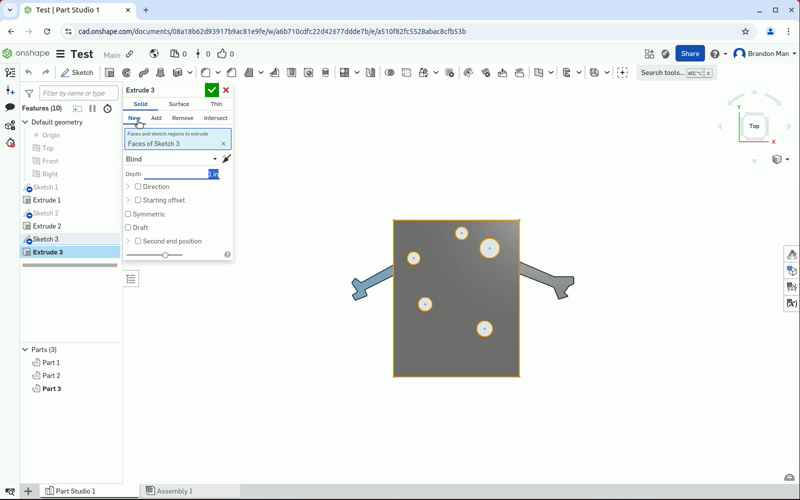
text(3.611)
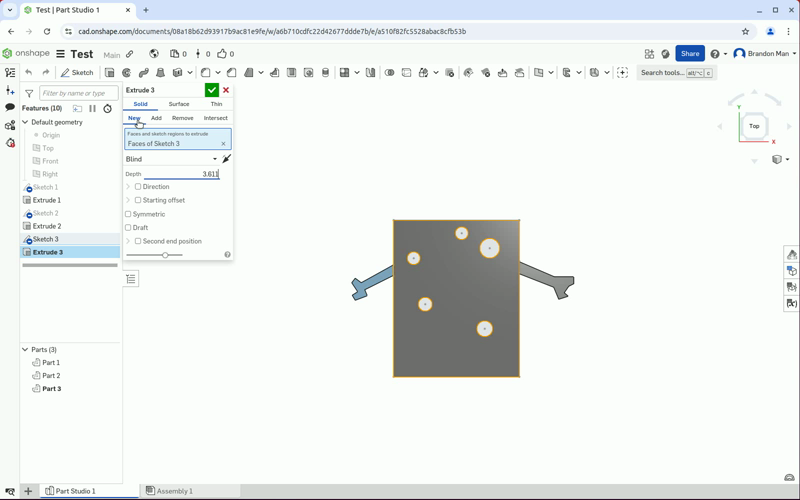
key(enter)
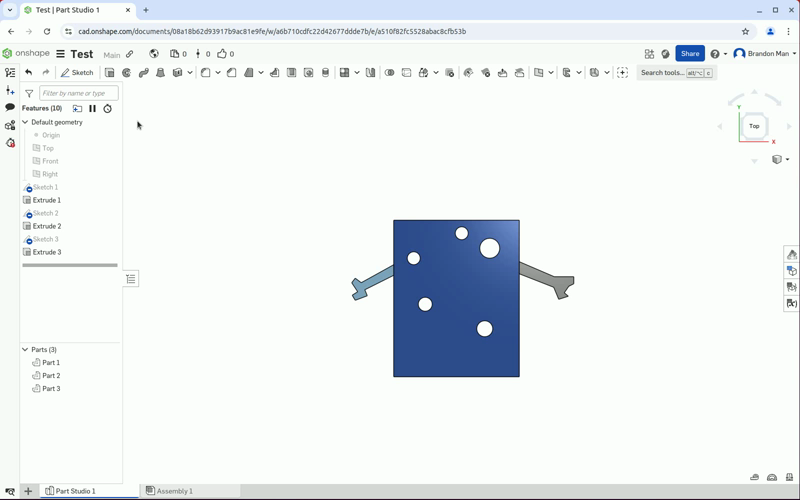
key(shift+h)
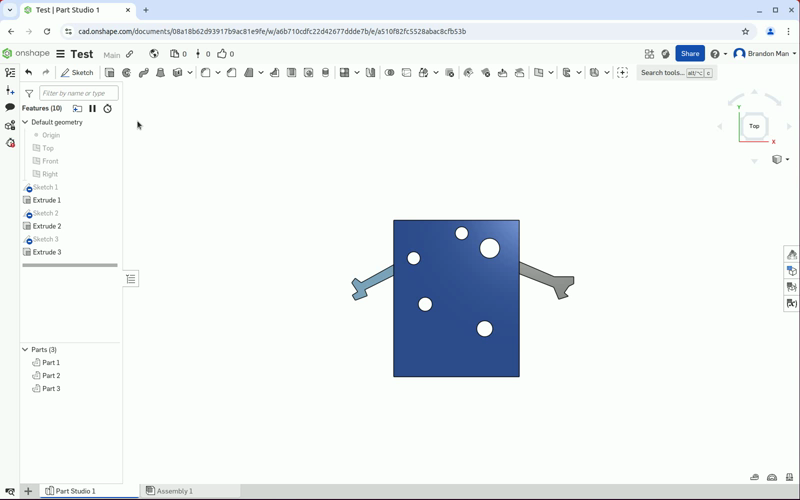
key(shift+h)
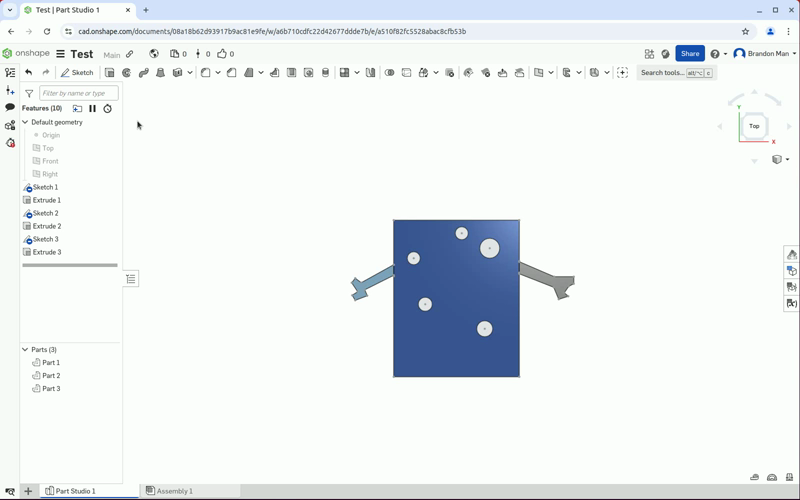
key(shift+7)
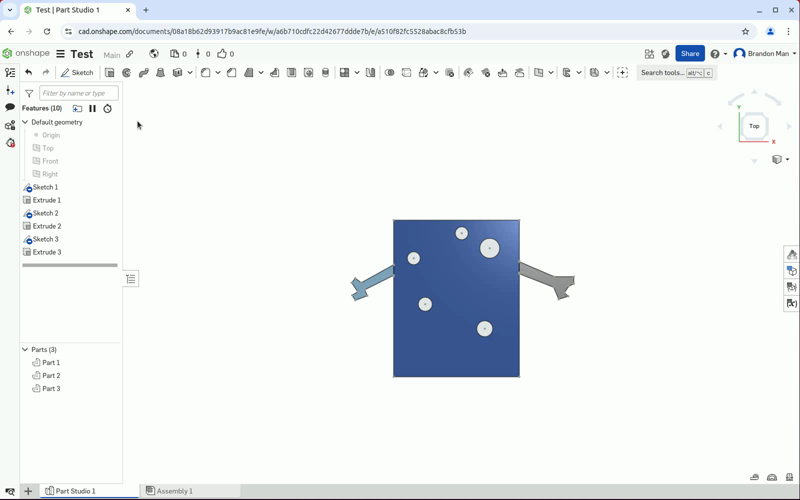
key(up, 3)
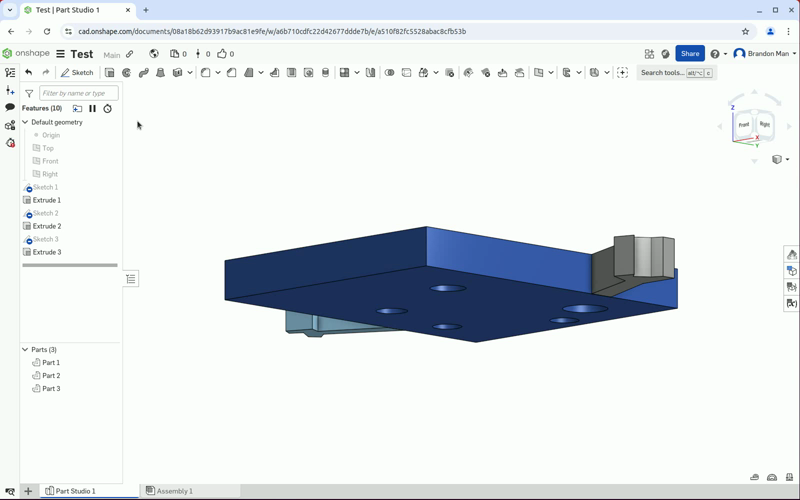
key(left, 3)
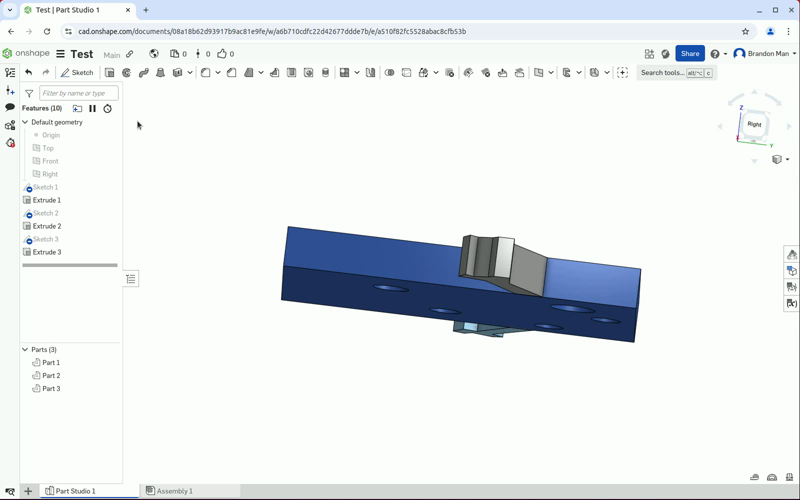
key(right, 3)
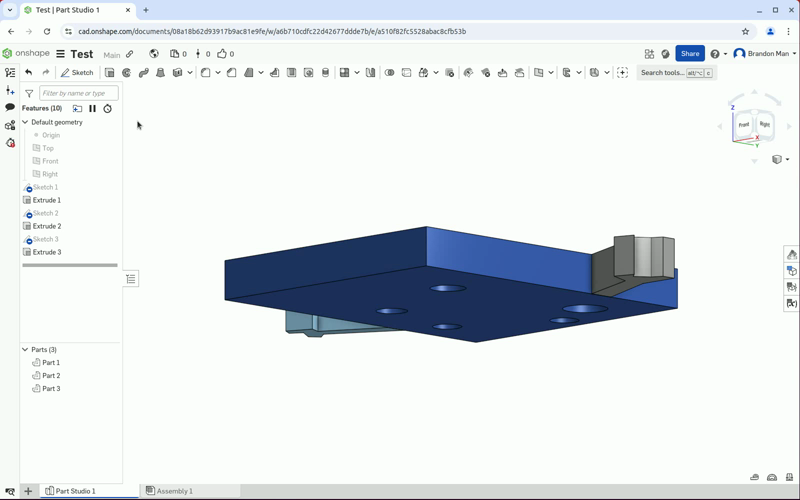
key(down, 3)
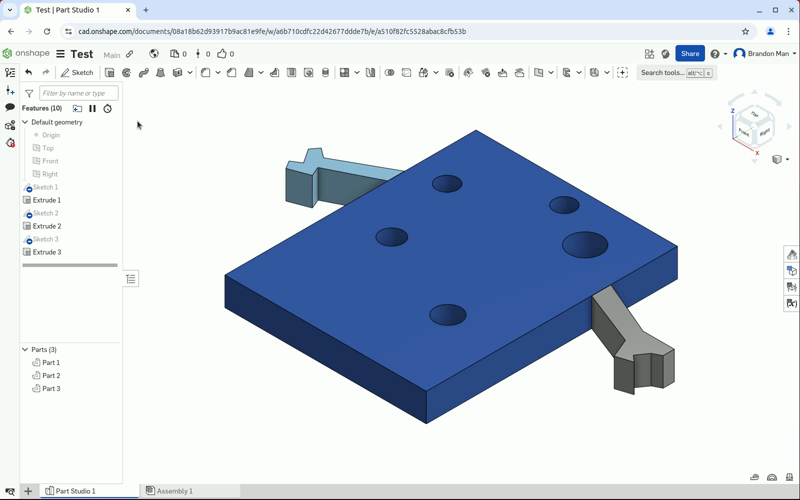
mouse_move(73, 189)
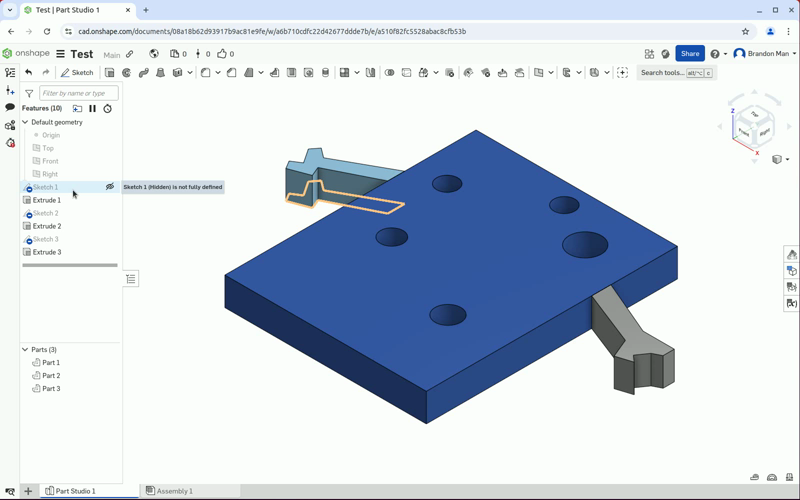
click(73, 189)